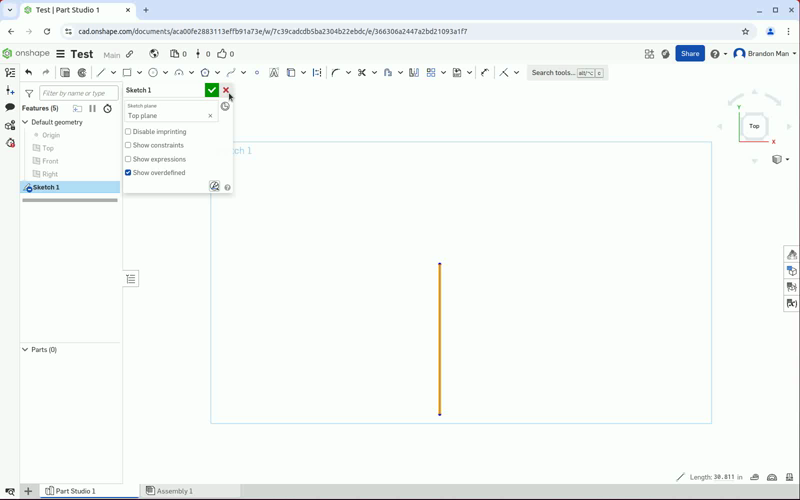
key(shift+h)
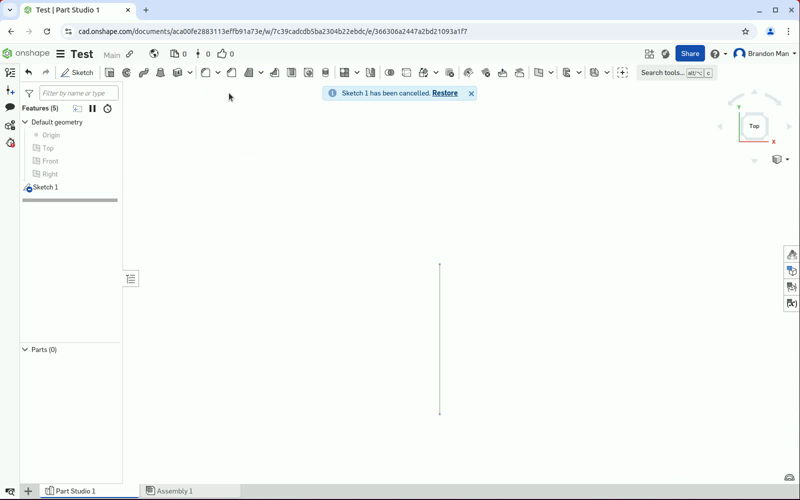
key(shift+s)
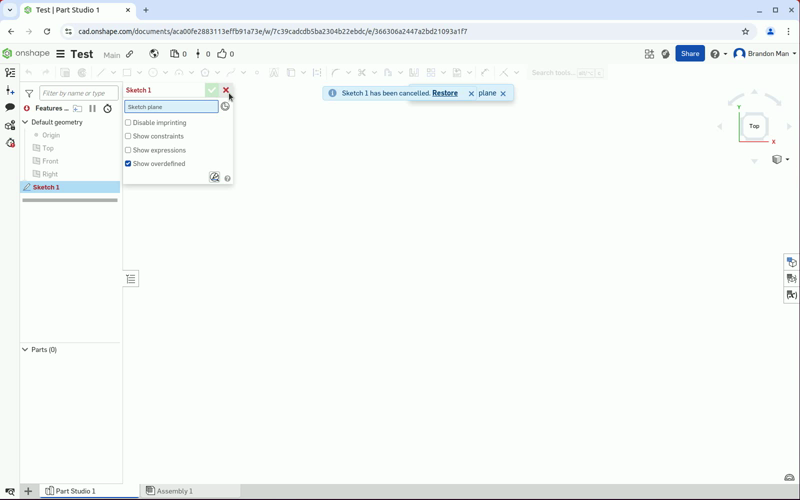
mouse_move(73, 150)
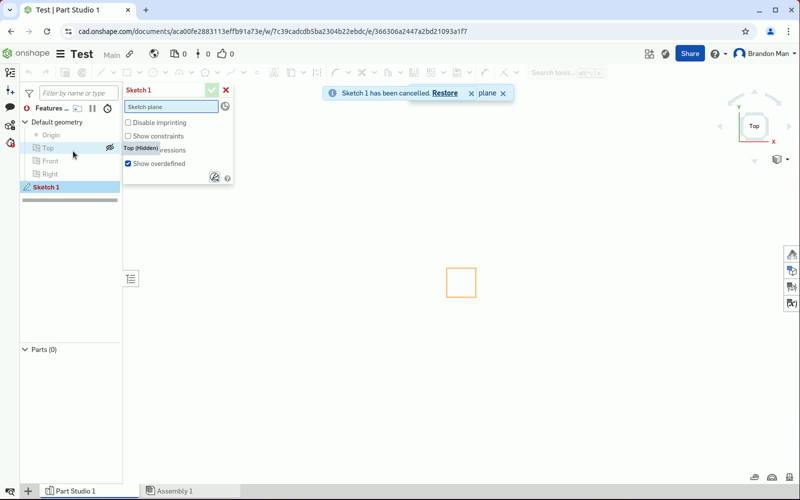
click(73, 150)
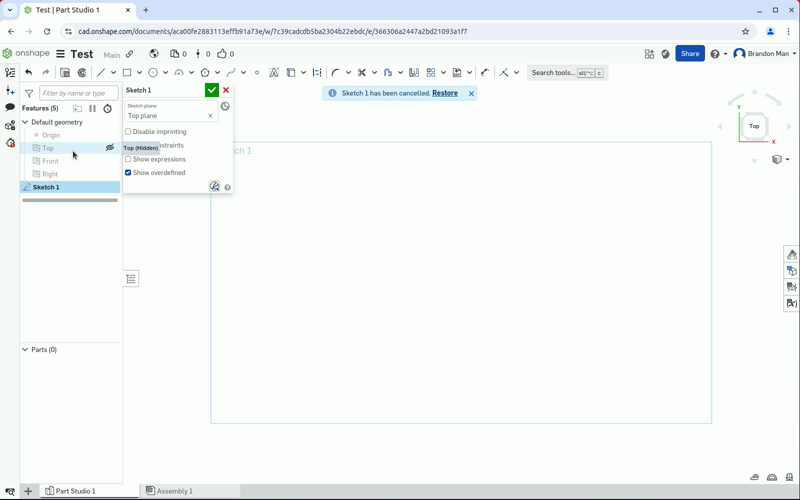
mouse_move(73, 352)
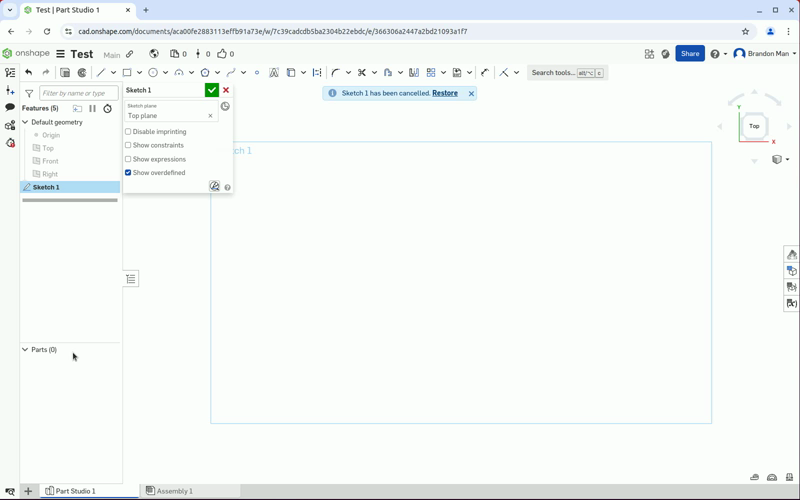
key(y)
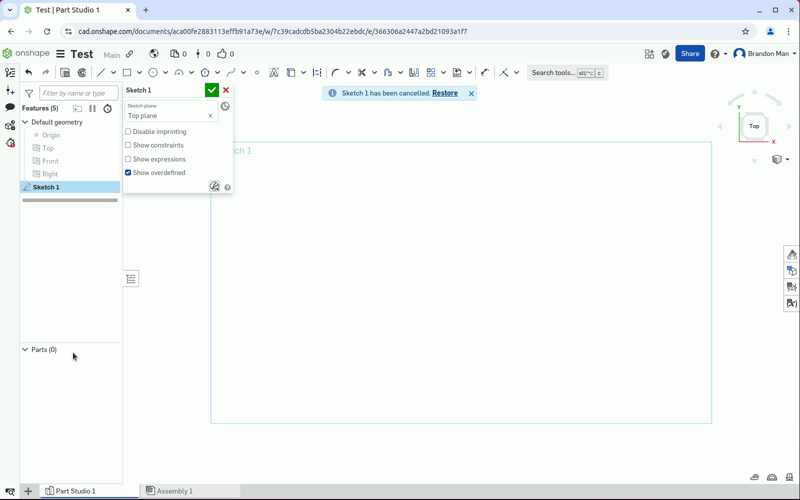
key(l)
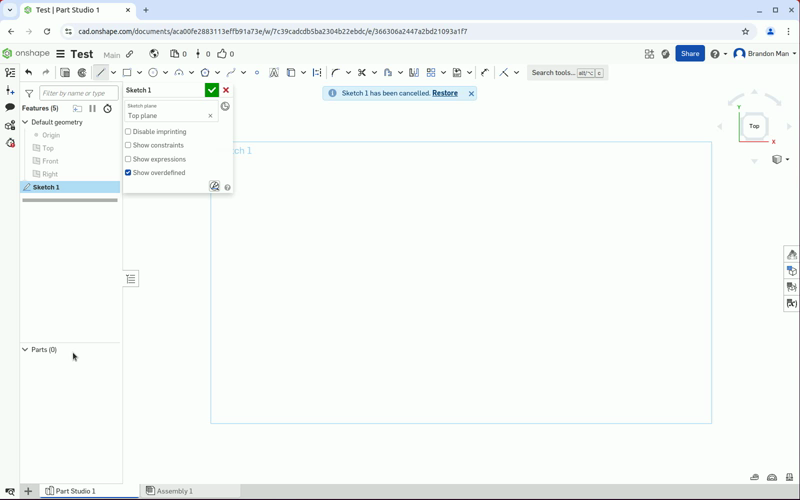
key_down(shift)
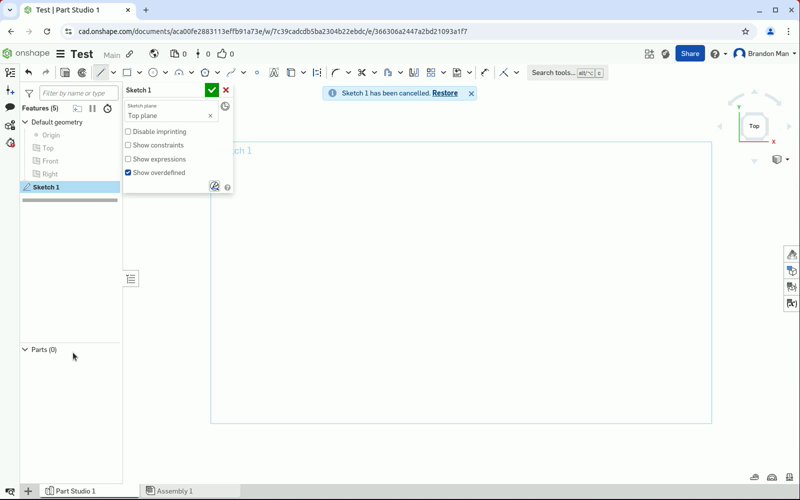
mouse_move(420, 322)
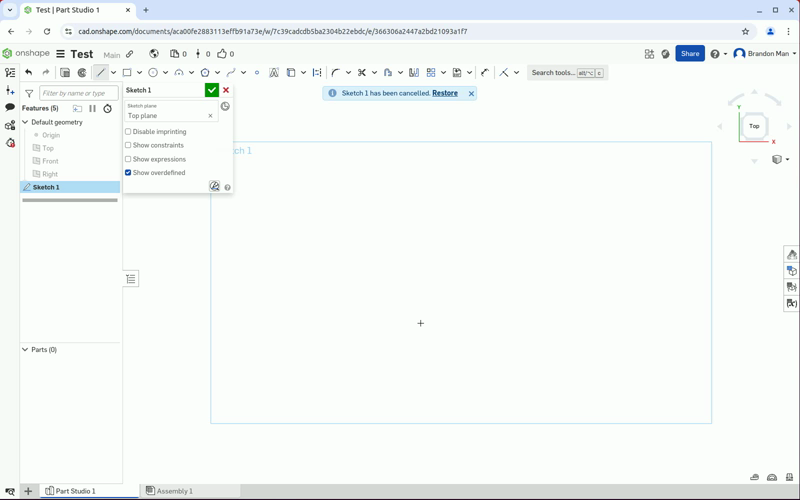
click(420, 322)
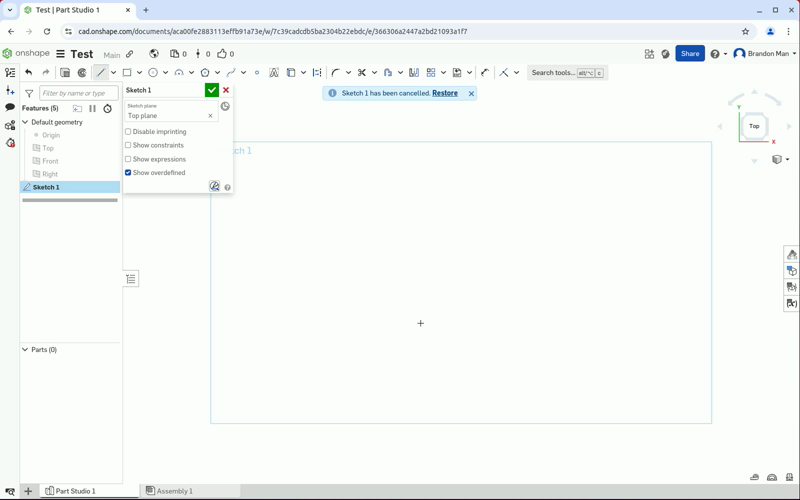
key_up(shift)
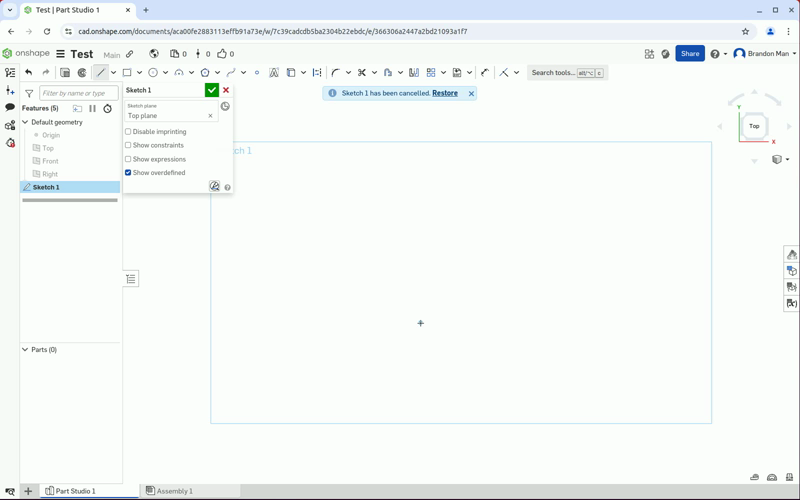
key_down(shift)
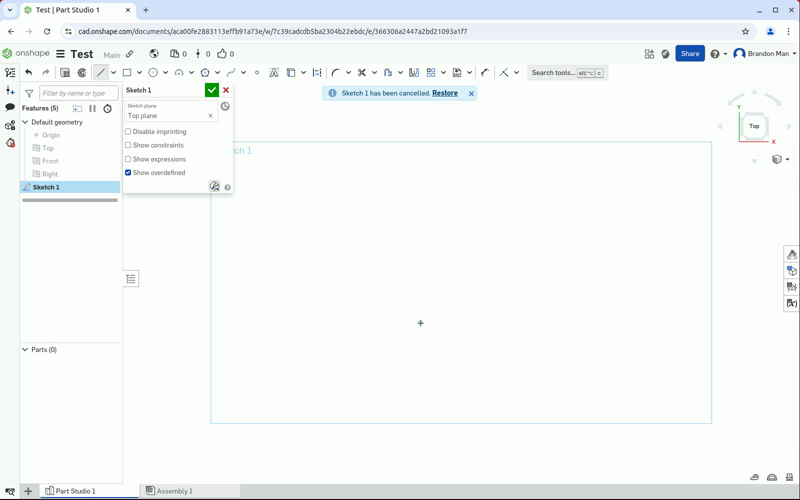
mouse_move(450, 322)
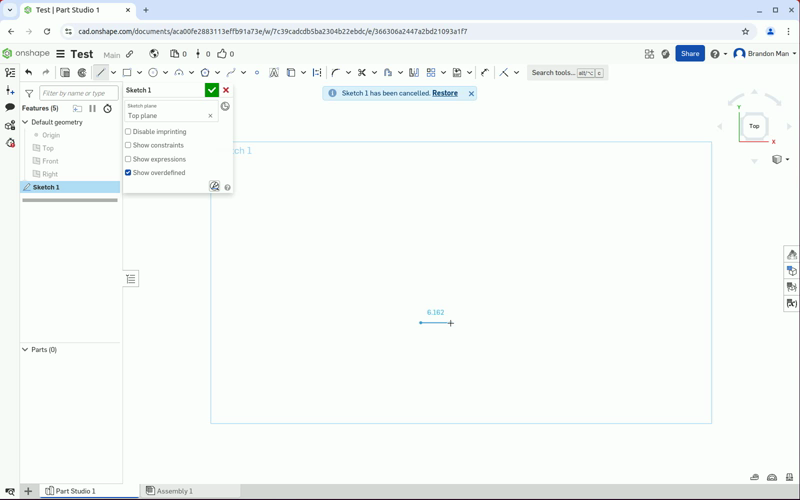
mouse_move(438, 322)
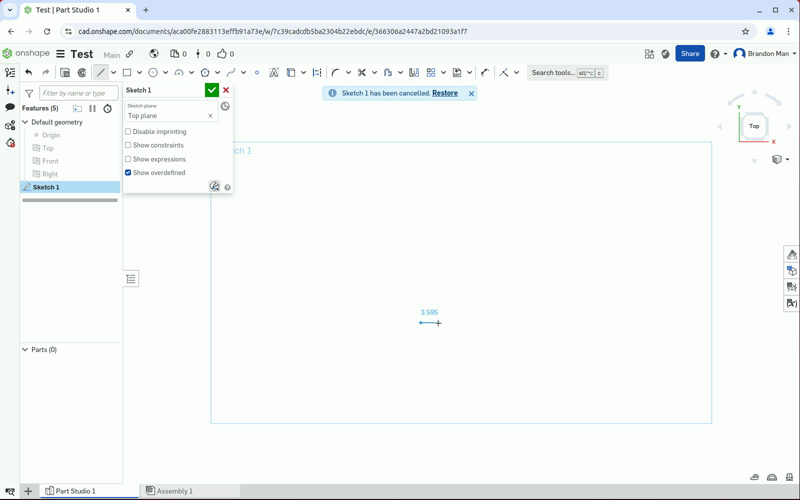
click(438, 322)
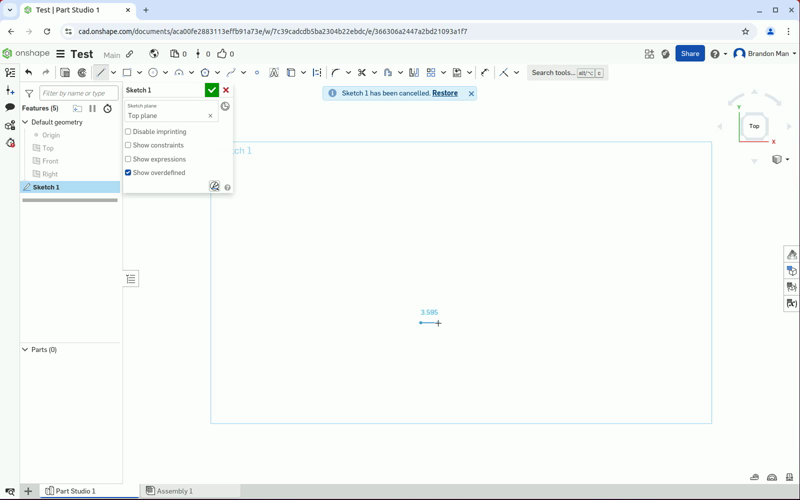
key_up(shift)
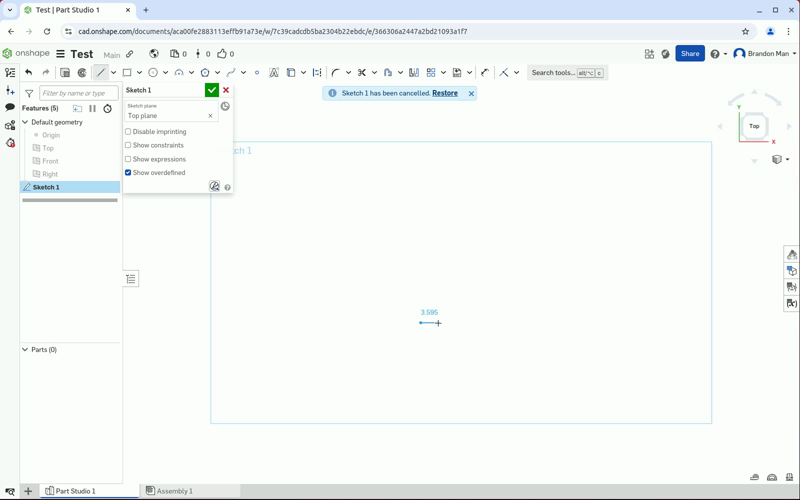
key_down(shift)
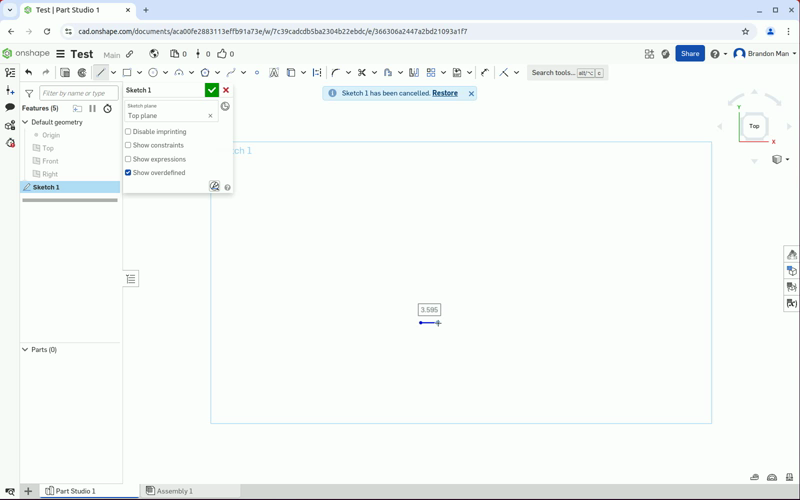
mouse_move(468, 322)
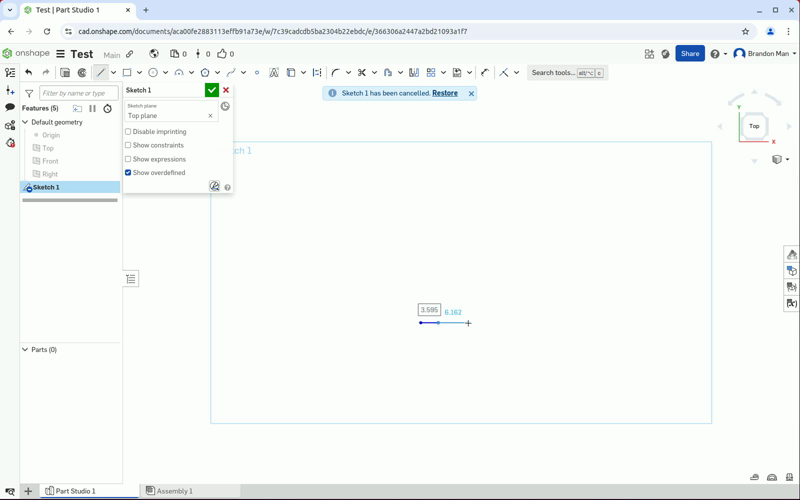
mouse_move(438, 305)
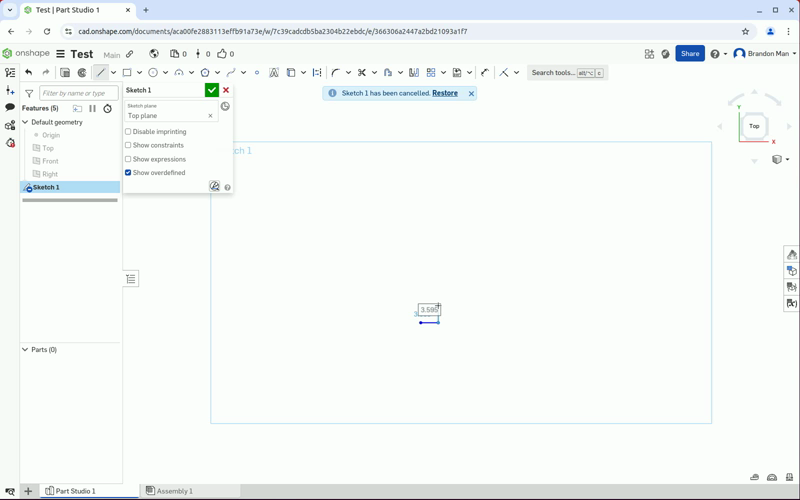
click(438, 305)
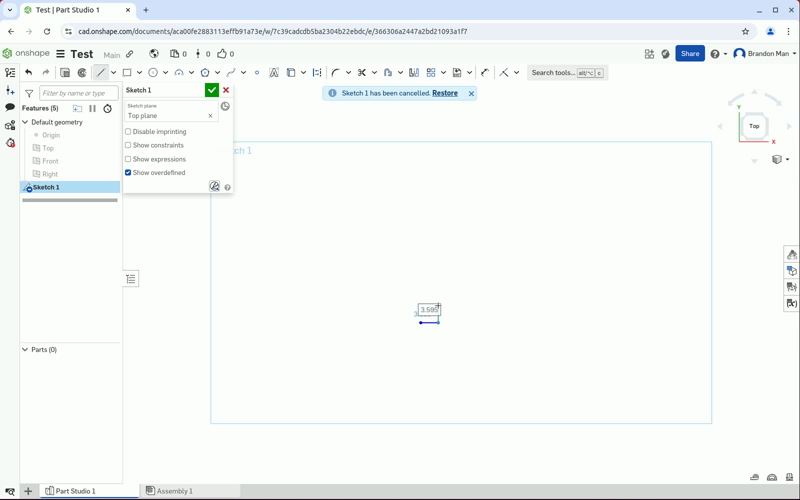
key_up(shift)
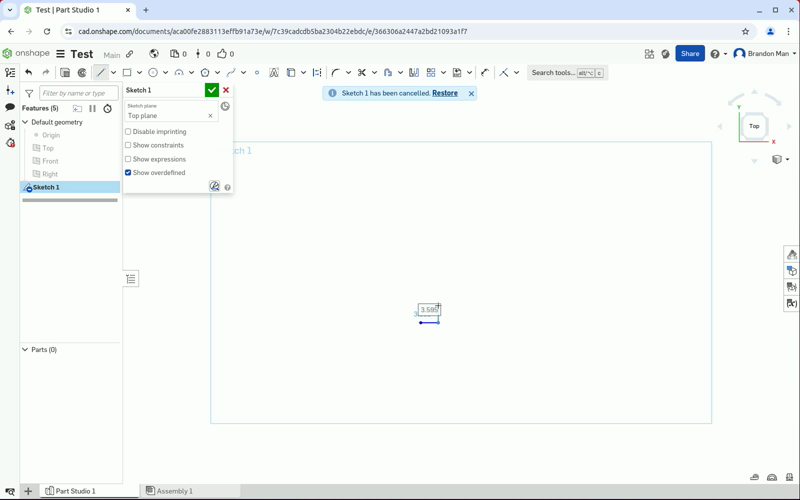
key_down(shift)
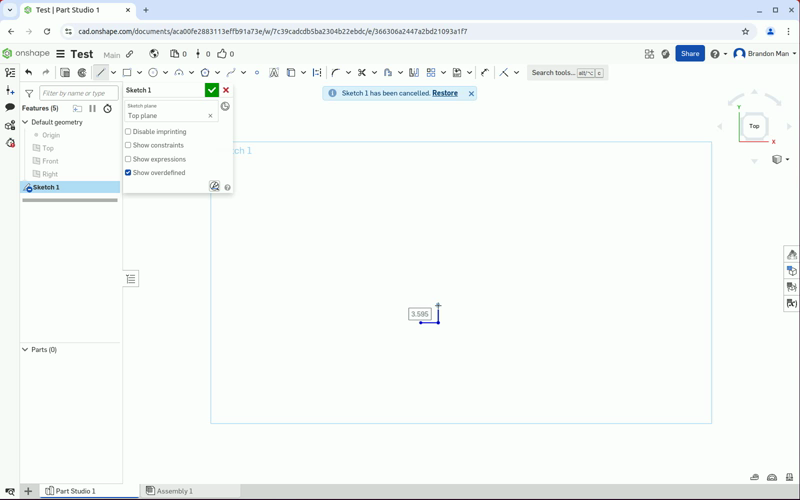
mouse_move(468, 305)
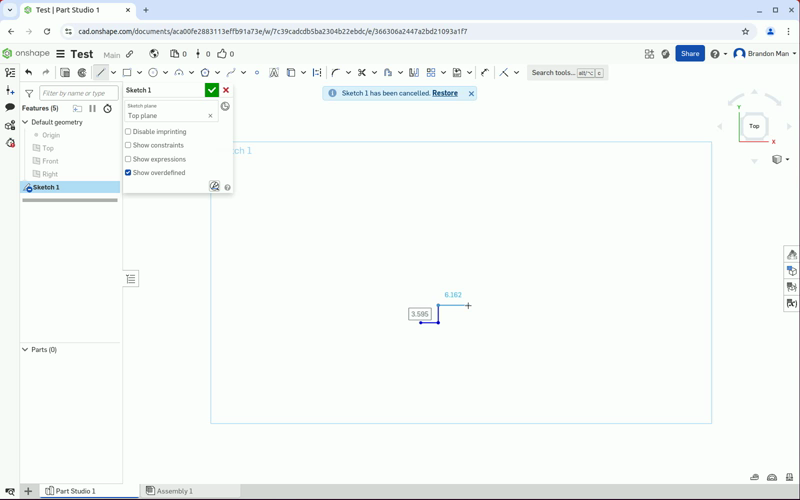
mouse_move(420, 305)
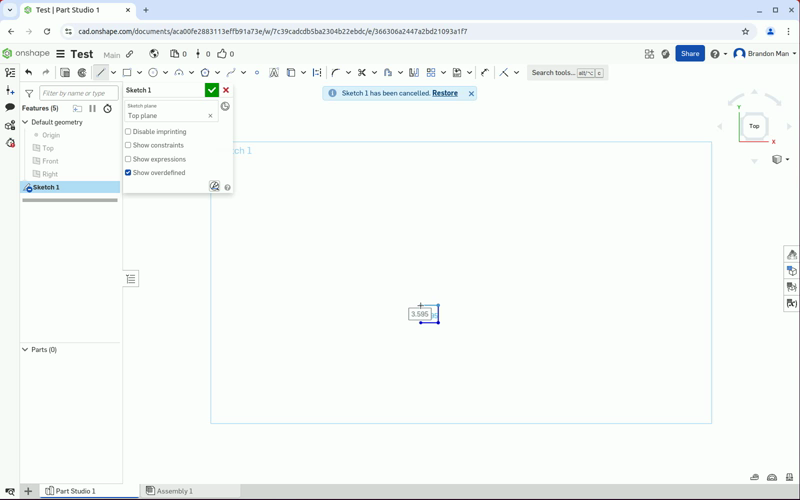
click(420, 305)
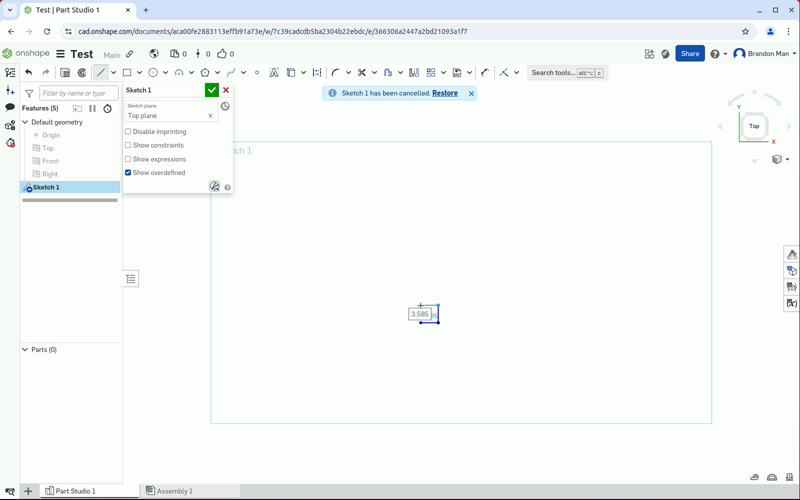
key_up(shift)
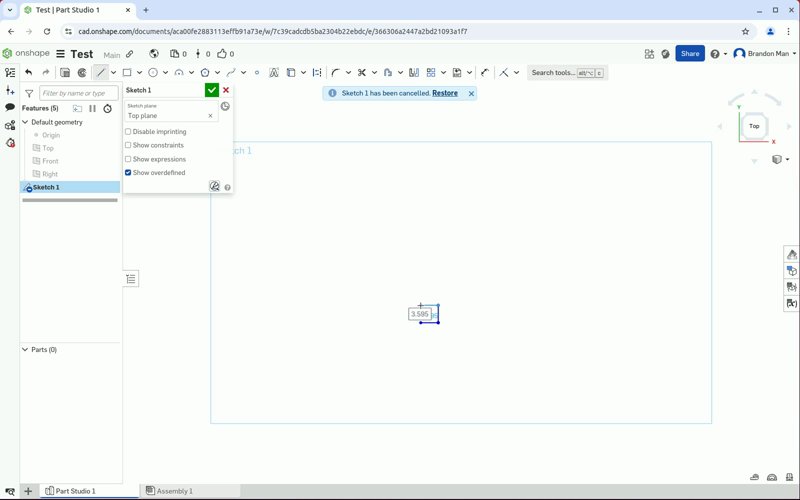
mouse_move(450, 305)
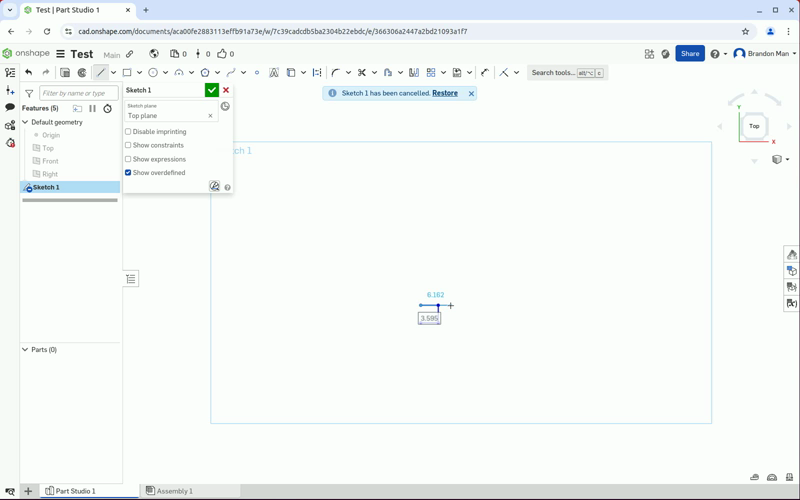
key_down(shift)
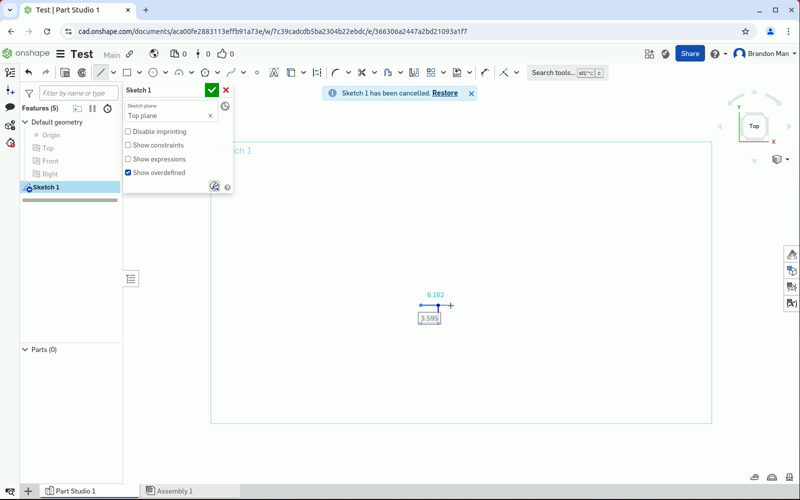
mouse_move(420, 322)
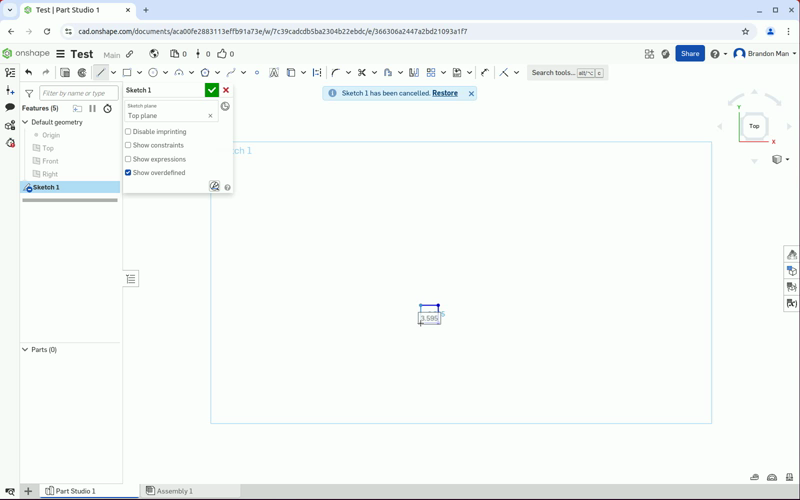
key_up(shift)
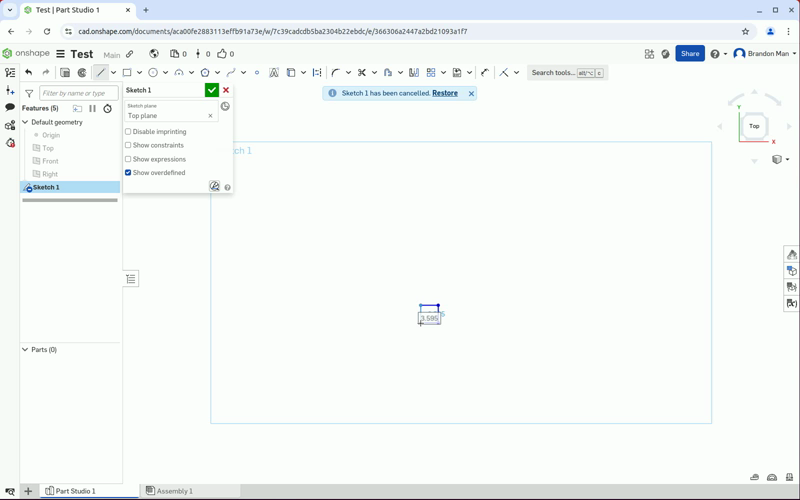
click(420, 322)
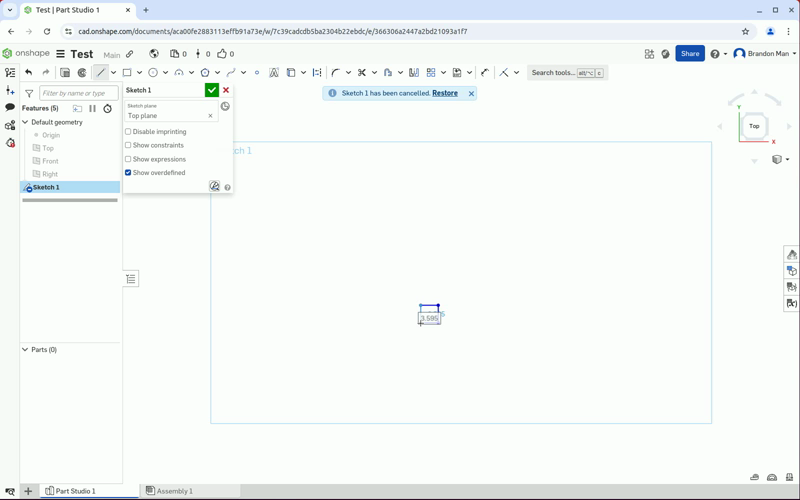
key(esc)
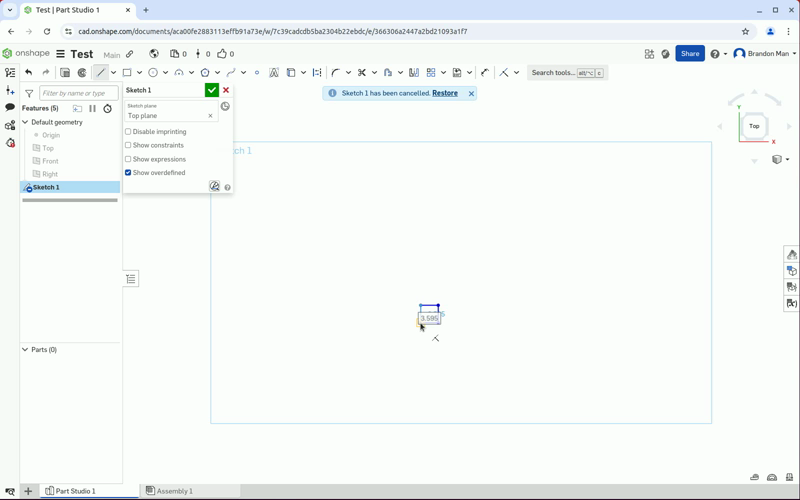
mouse_move(427, 305)
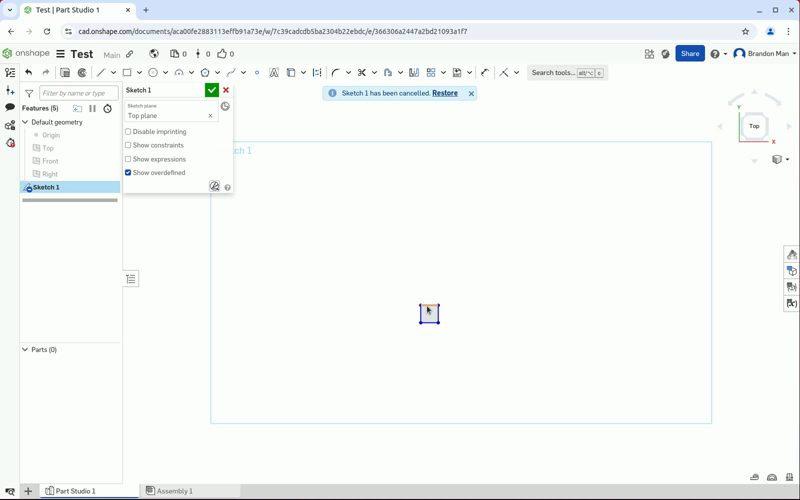
scroll(6)
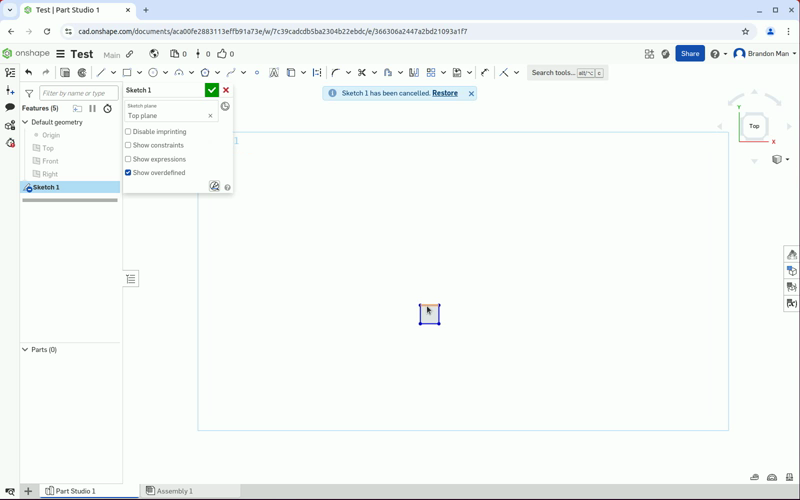
scroll(6)
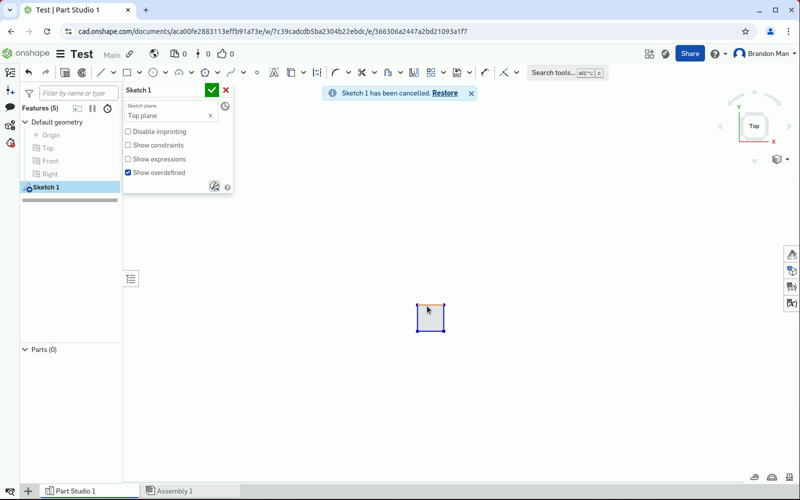
scroll(6)
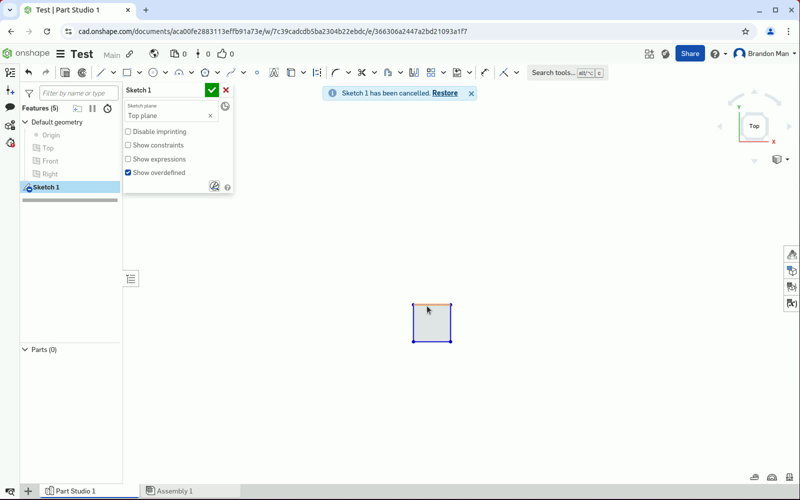
scroll(6)
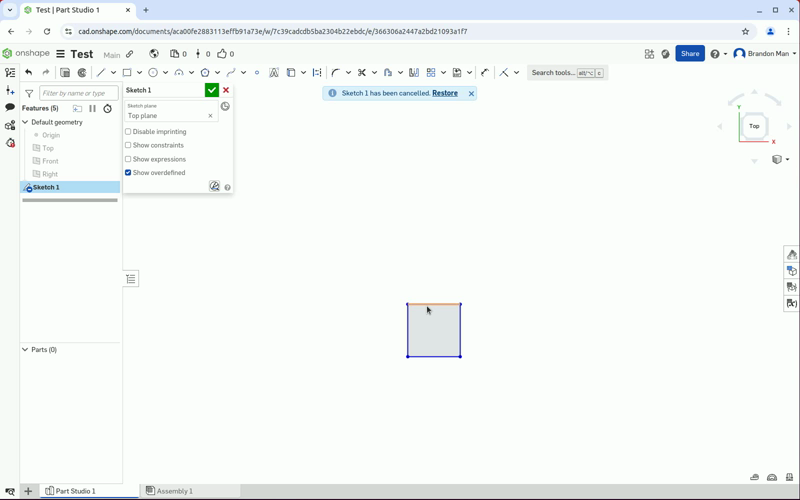
scroll(6)
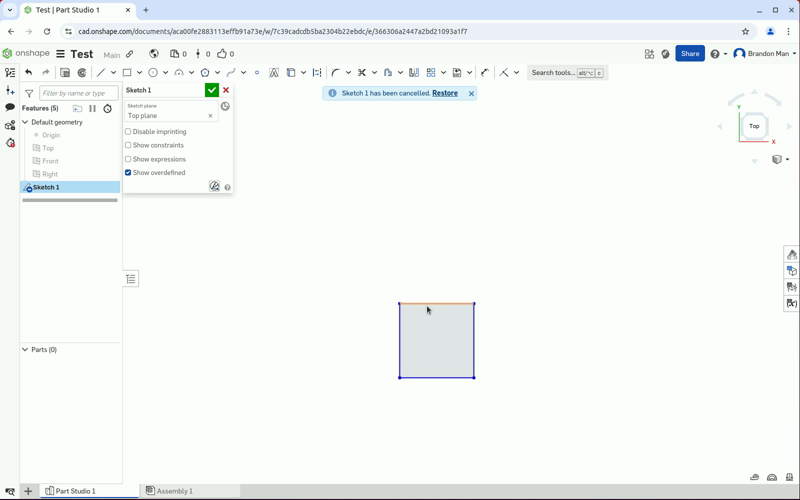
scroll(6)
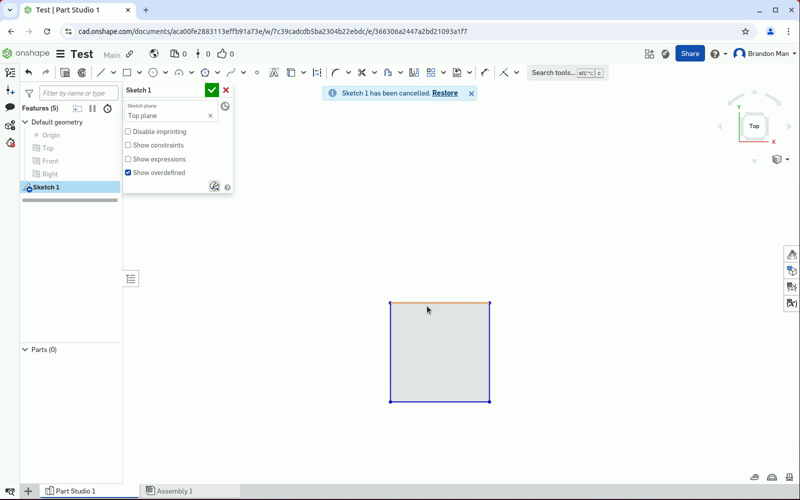
scroll(6)
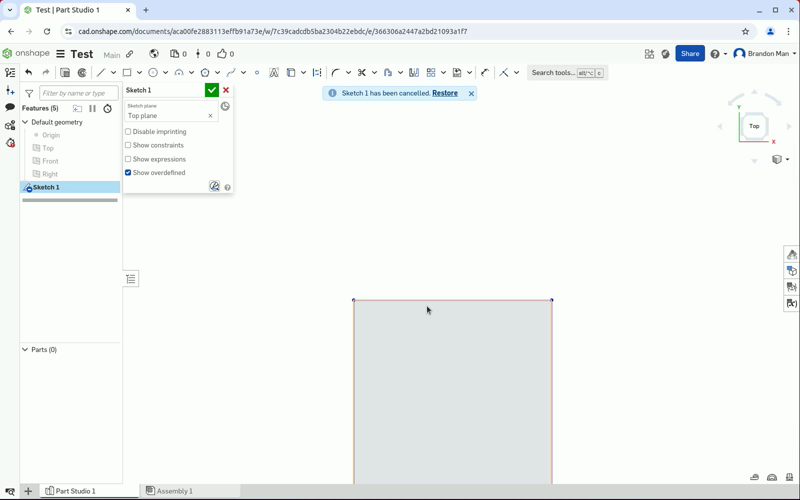
click(427, 305)
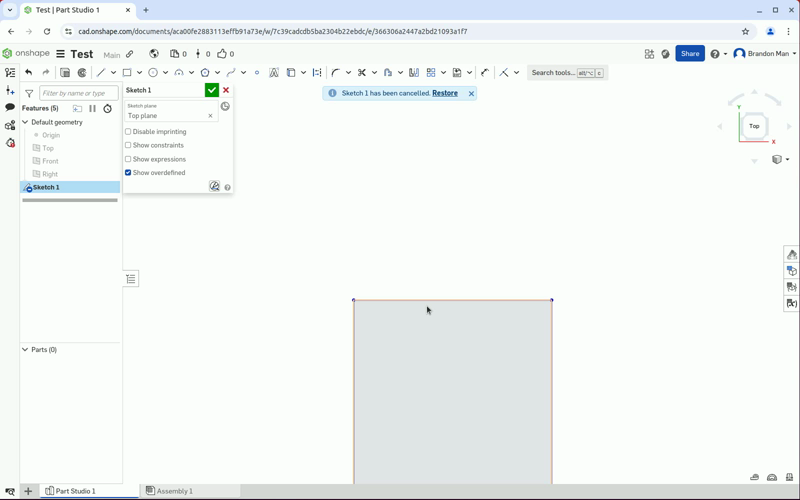
scroll(-6)
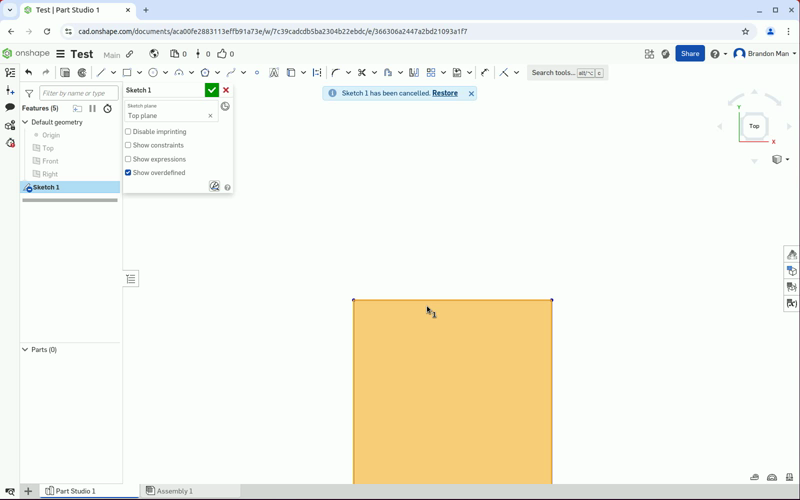
scroll(-6)
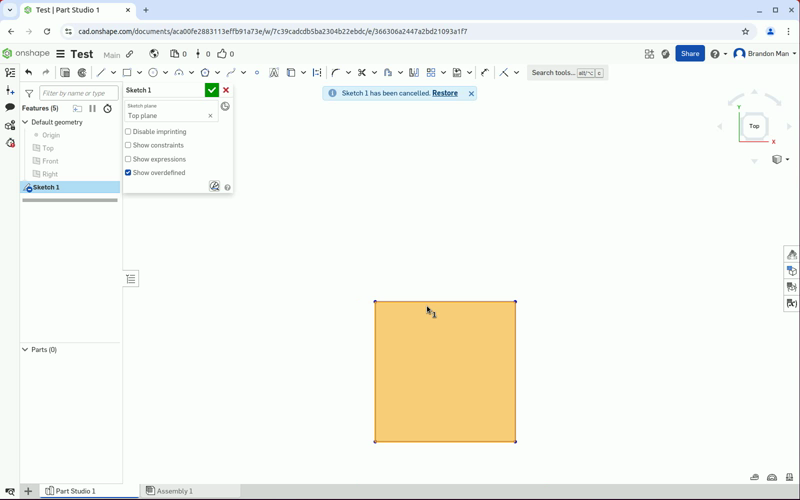
scroll(-6)
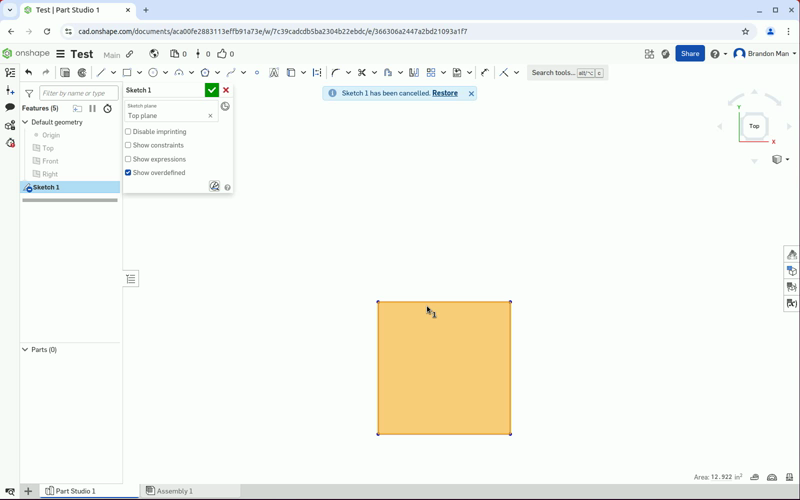
scroll(-6)
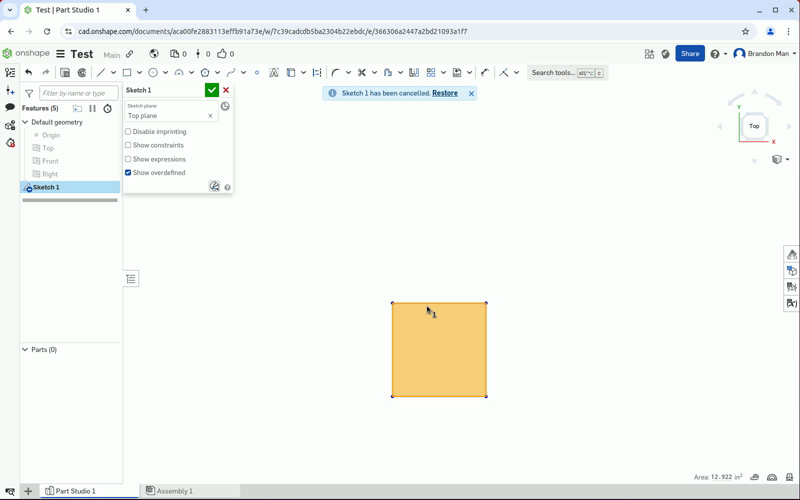
scroll(-6)
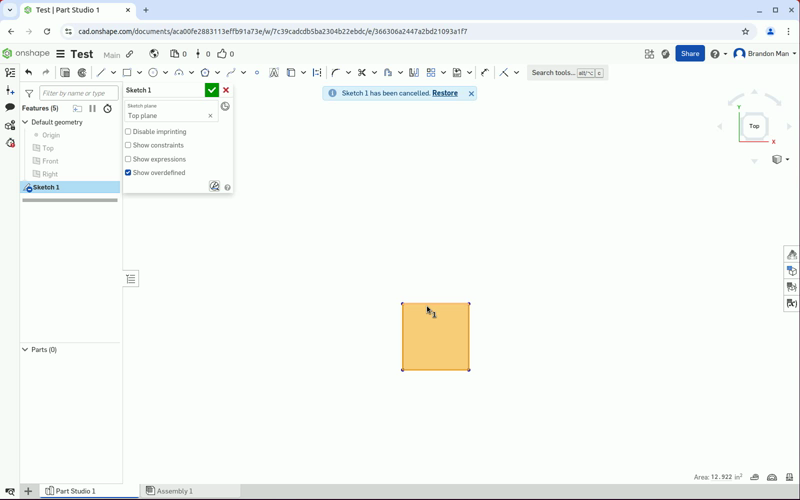
scroll(-6)
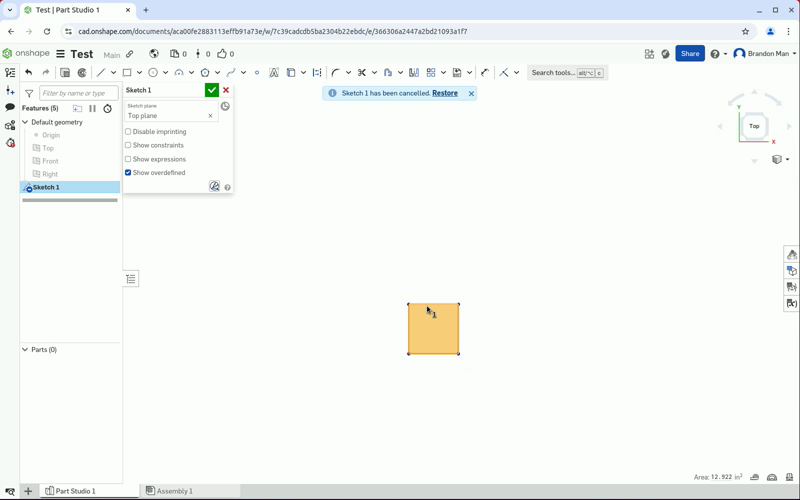
scroll(-6)
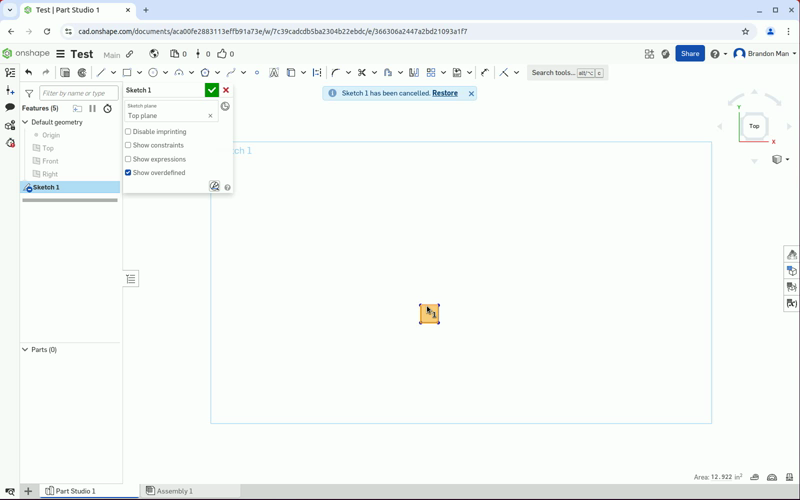
mouse_move(73, 352)
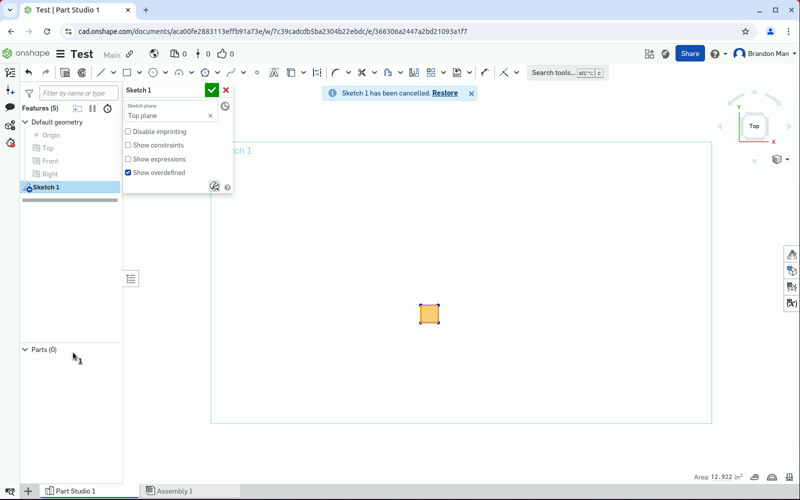
key(shift+y)
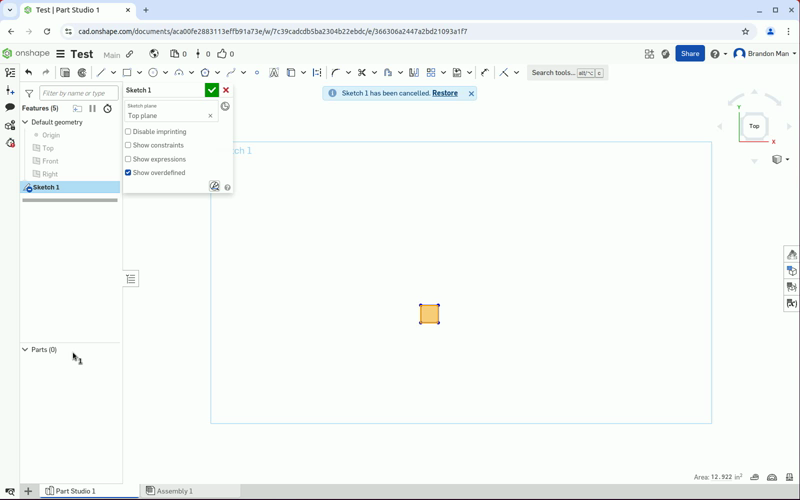
key(shift+e)
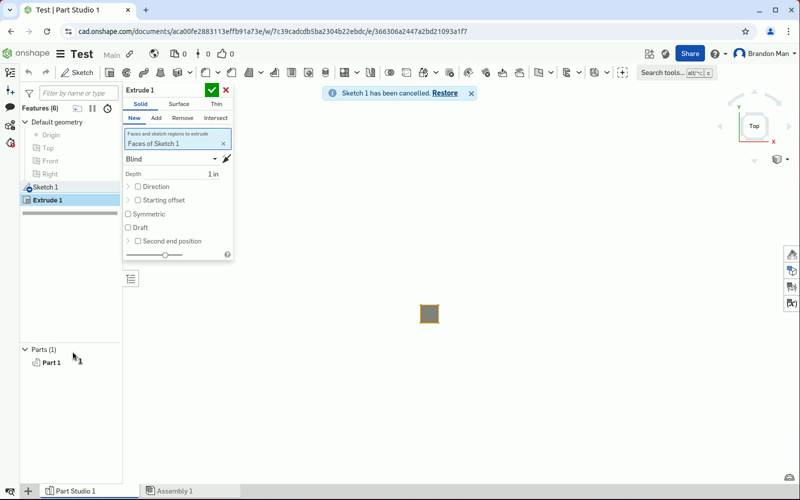
mouse_move(143, 106)
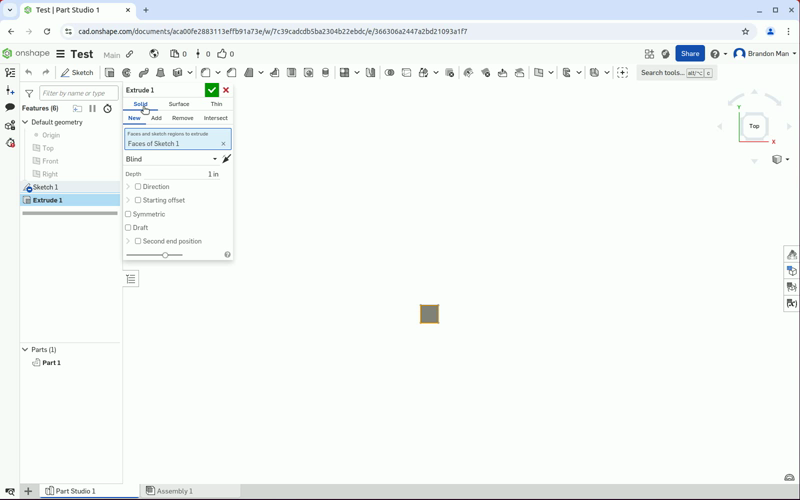
click(143, 106)
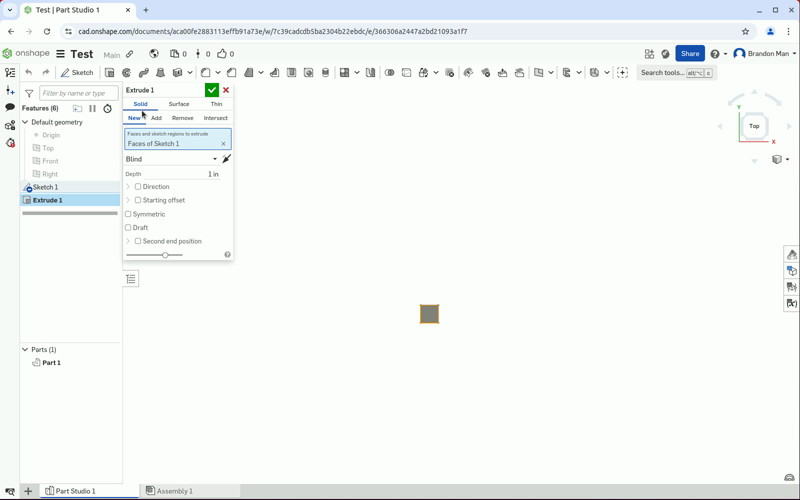
mouse_move(137, 120)
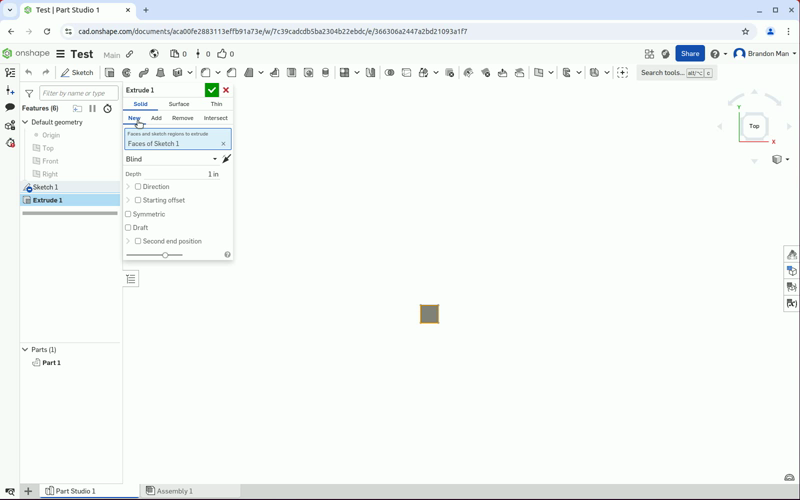
click(137, 120)
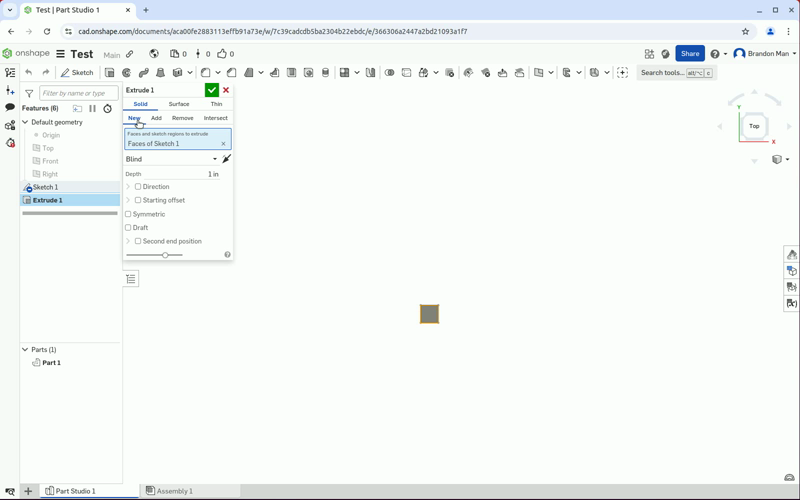
key(tab, 4)
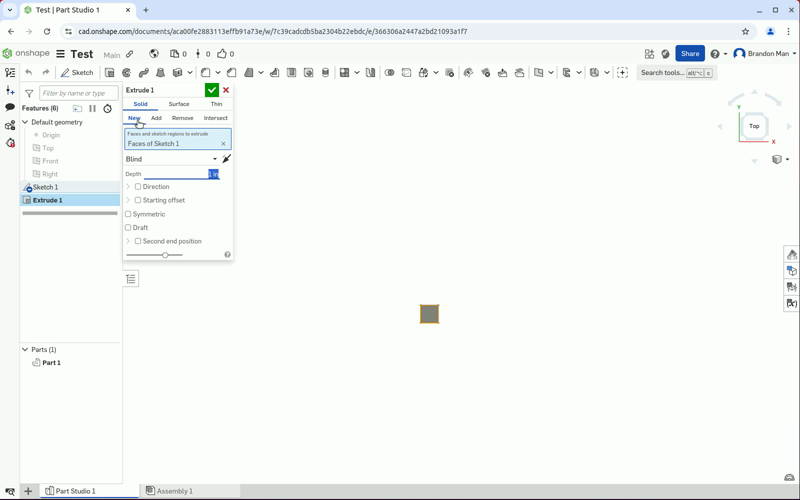
text(23.108)
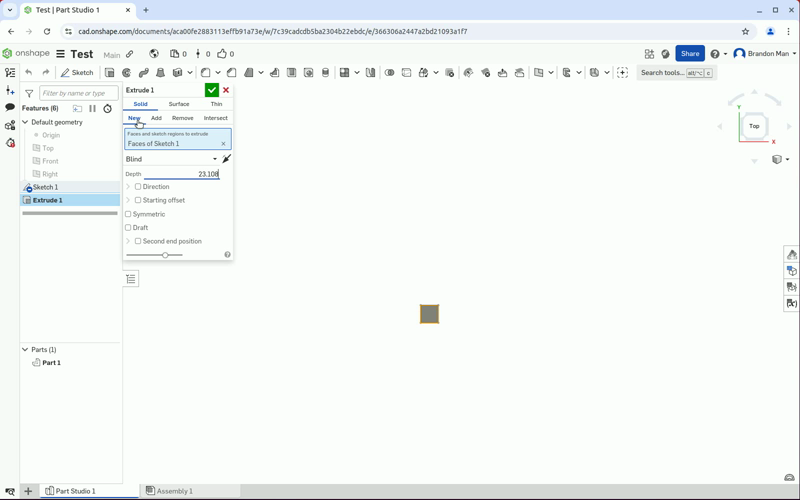
key(enter)
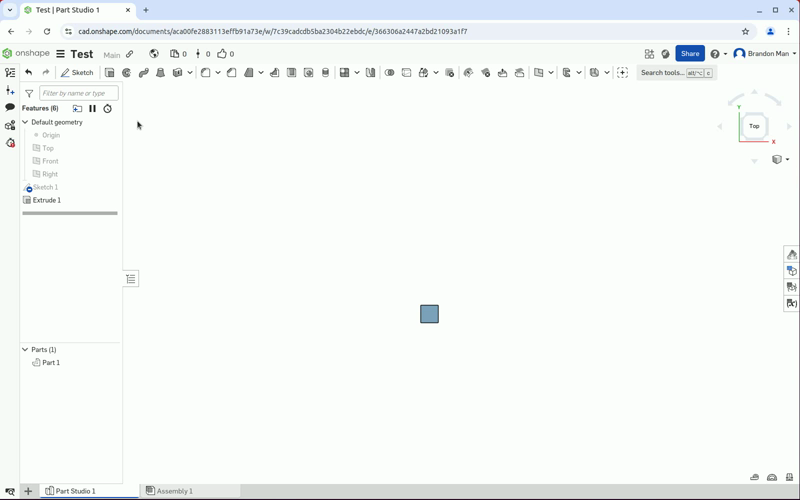
key(shift+h)
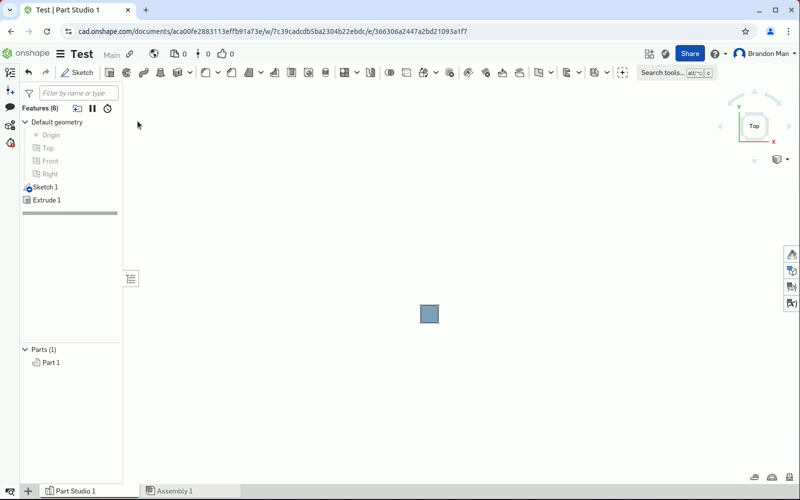
key(shift+h)
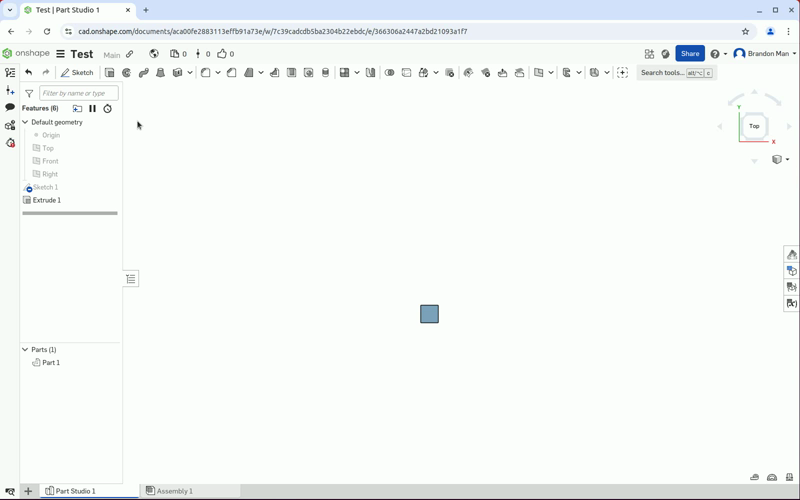
mouse_move(73, 189)
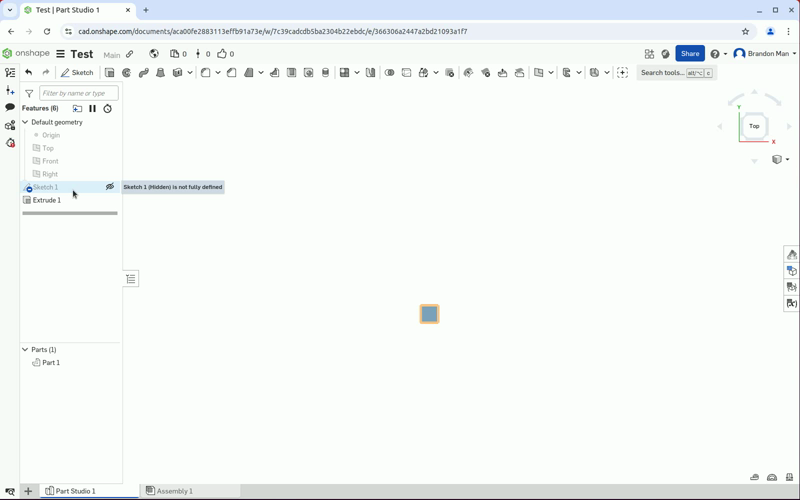
click(73, 189)
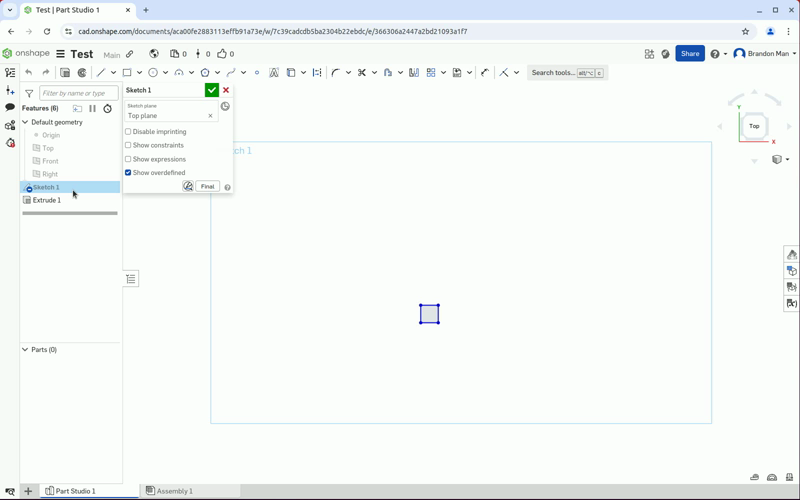
mouse_move(229, 92)
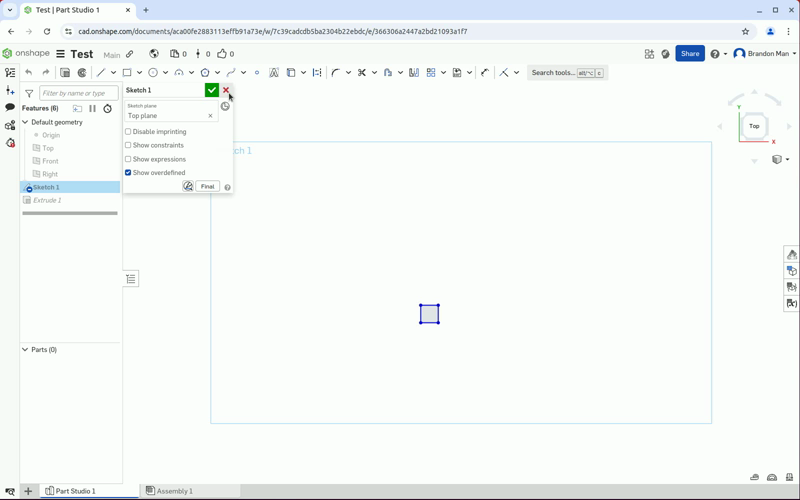
click(229, 92)
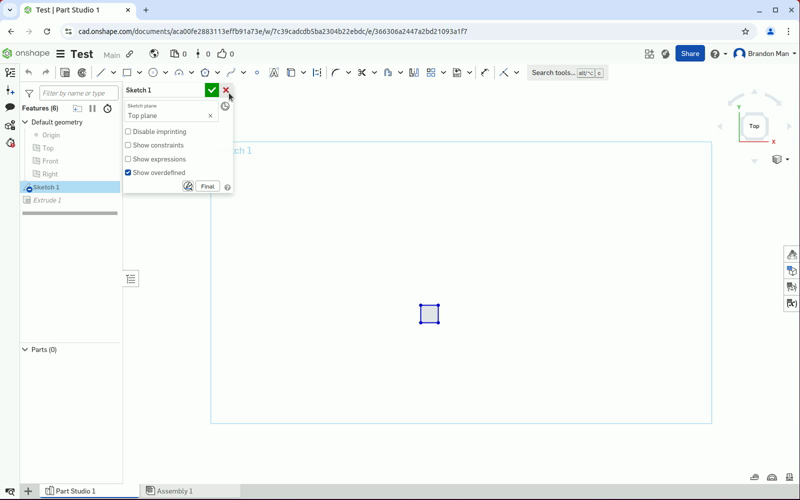
key(shift+s)
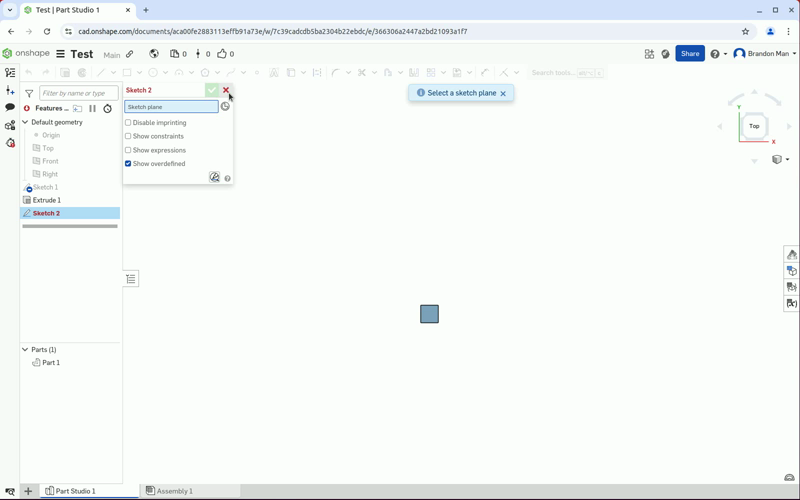
mouse_move(73, 150)
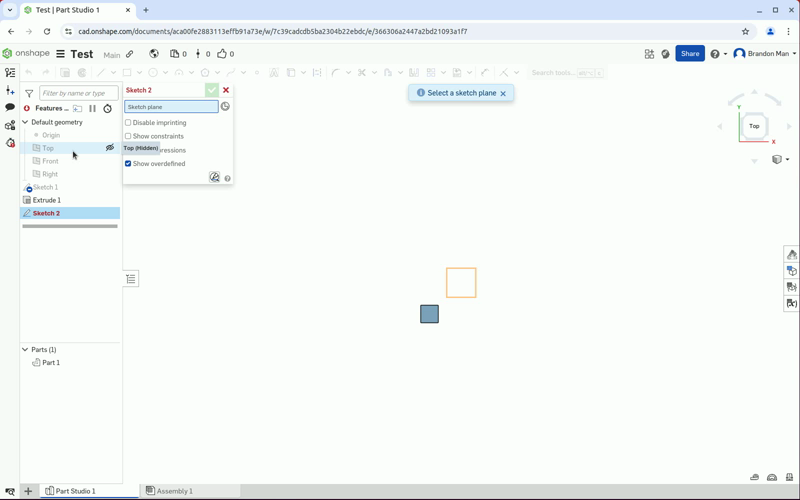
click(73, 150)
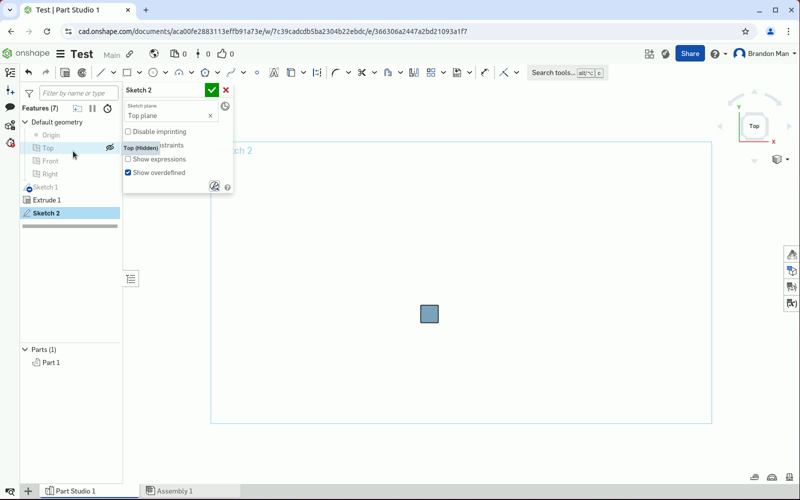
mouse_move(73, 352)
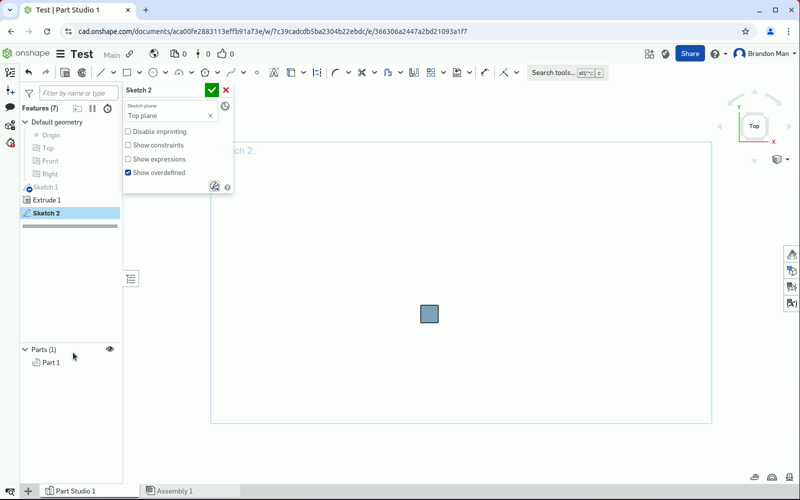
key(y)
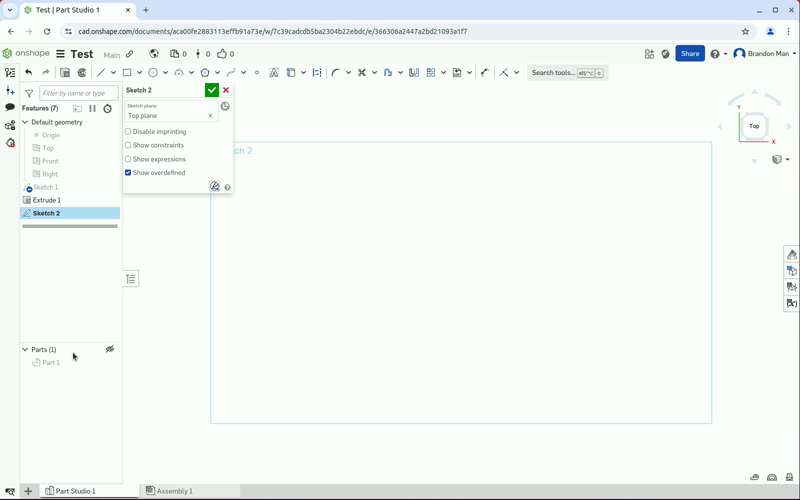
key(l)
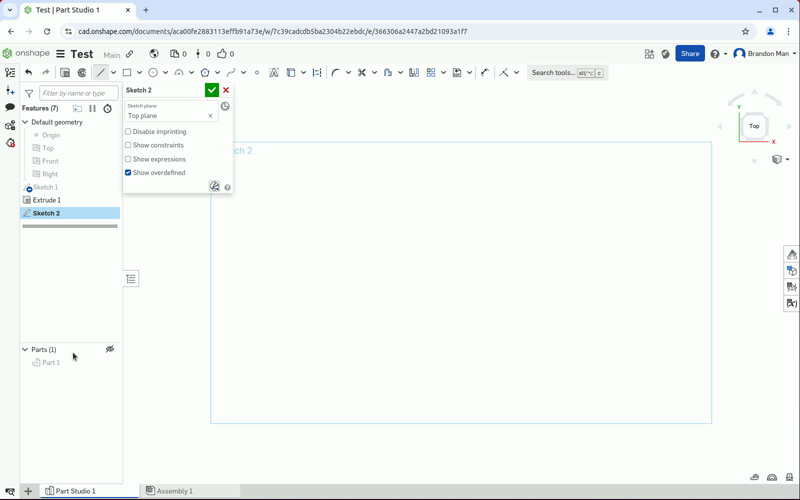
key_down(shift)
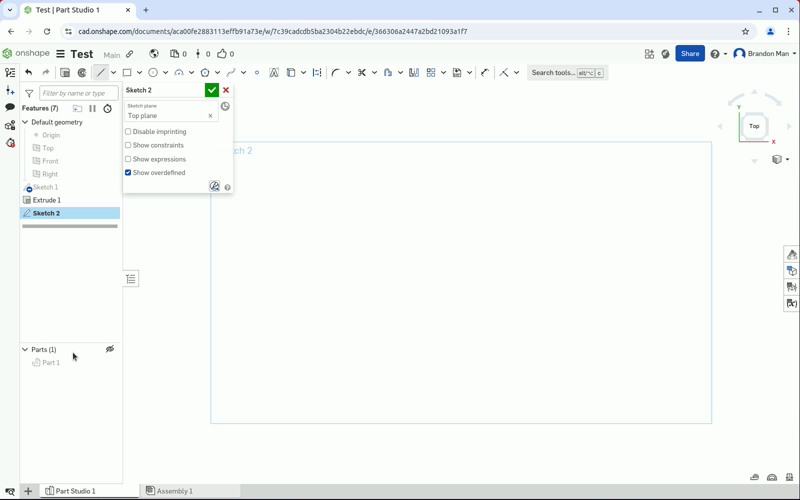
mouse_move(404, 307)
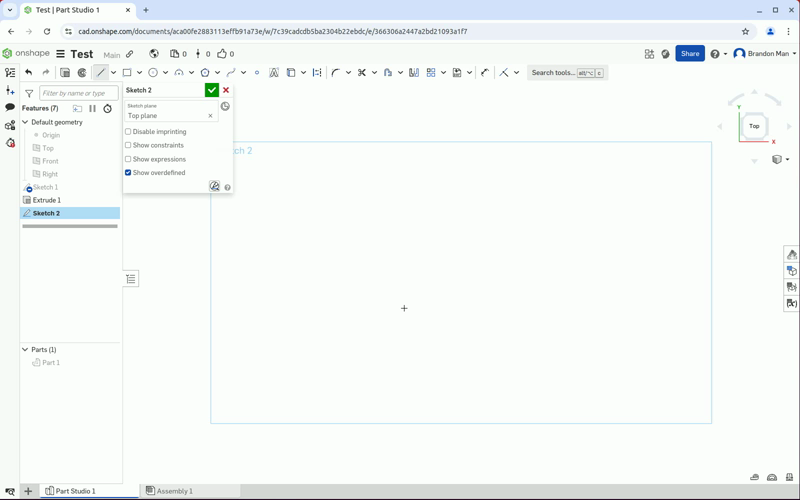
click(404, 307)
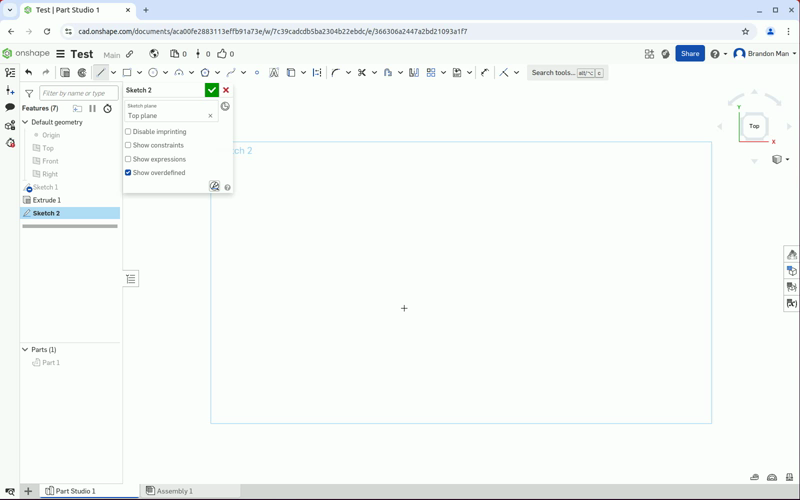
key_up(shift)
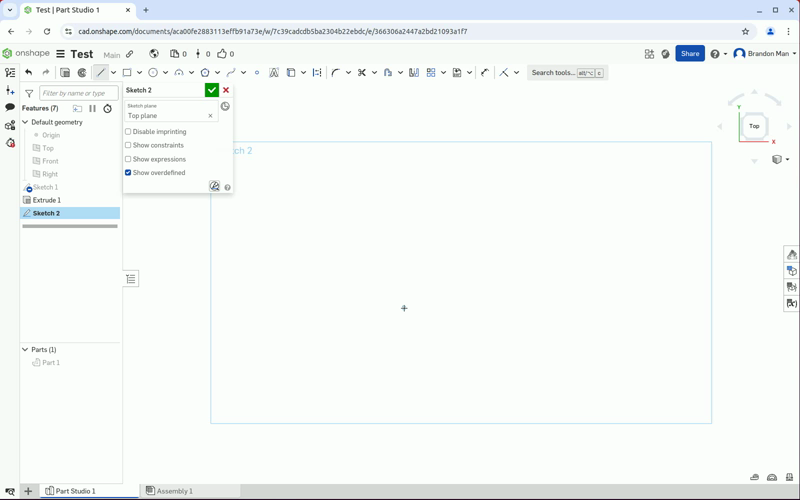
key_down(shift)
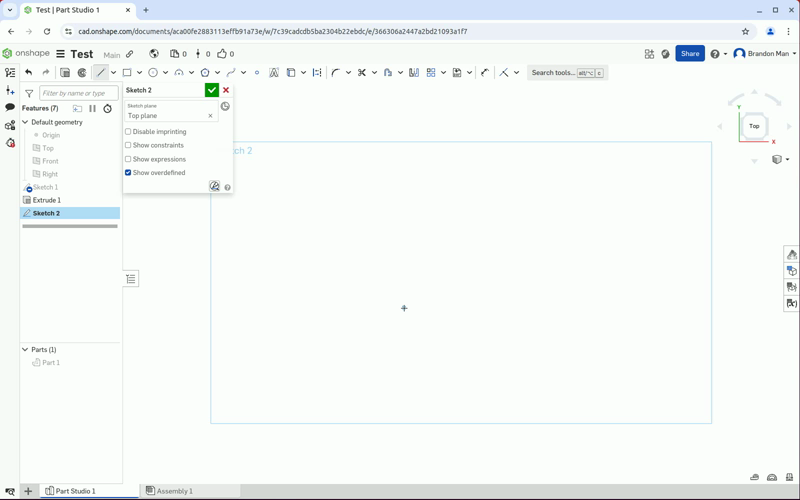
mouse_move(434, 307)
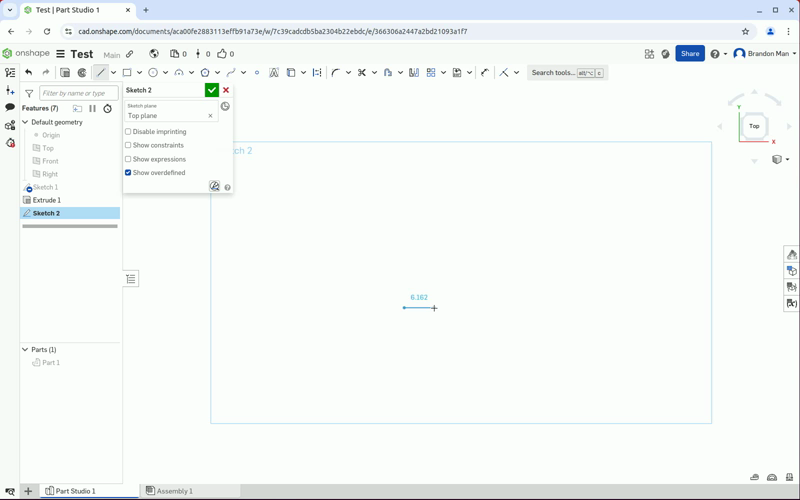
mouse_move(420, 307)
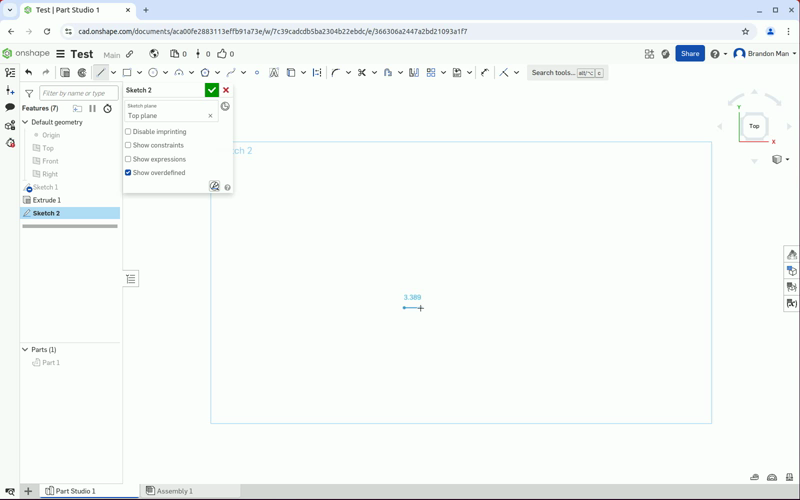
click(420, 307)
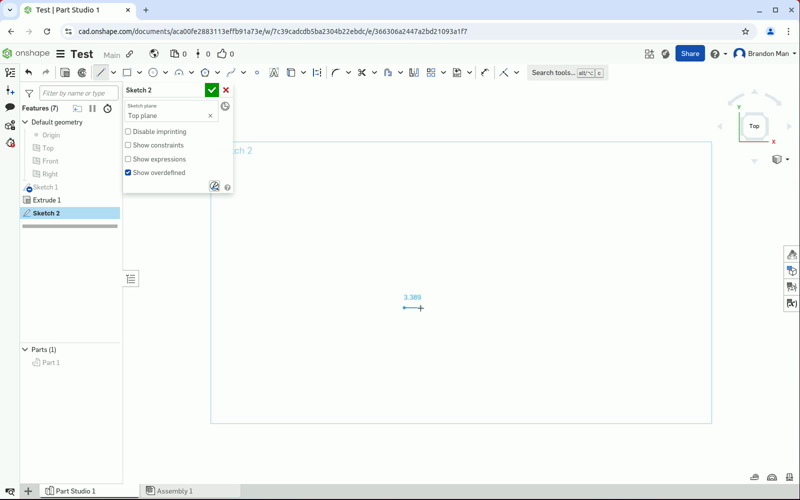
key_up(shift)
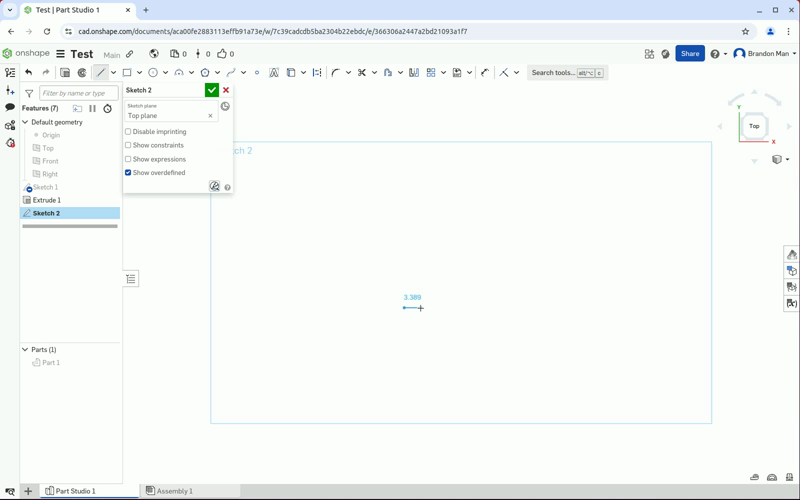
key_down(shift)
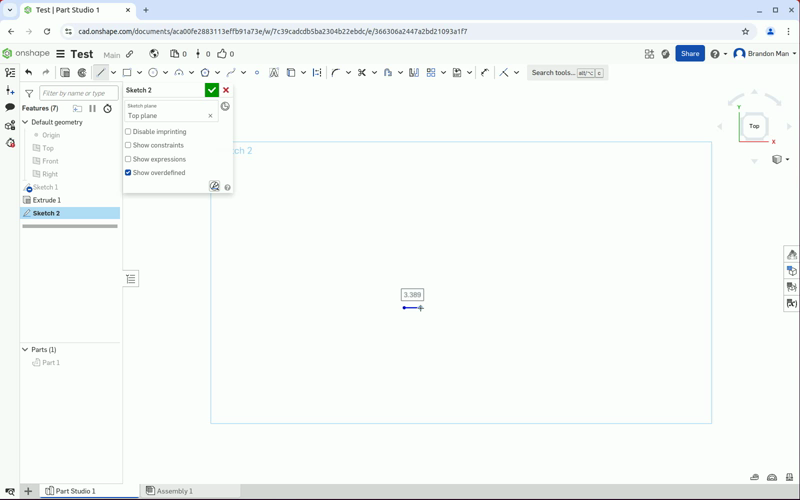
mouse_move(450, 307)
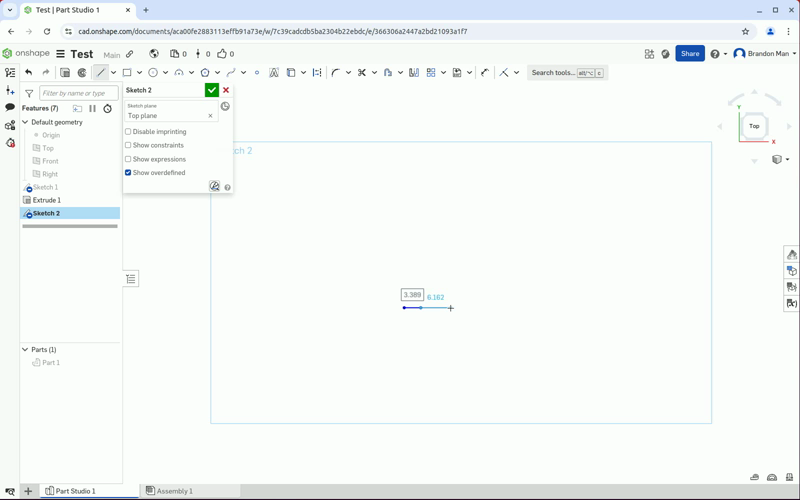
mouse_move(420, 258)
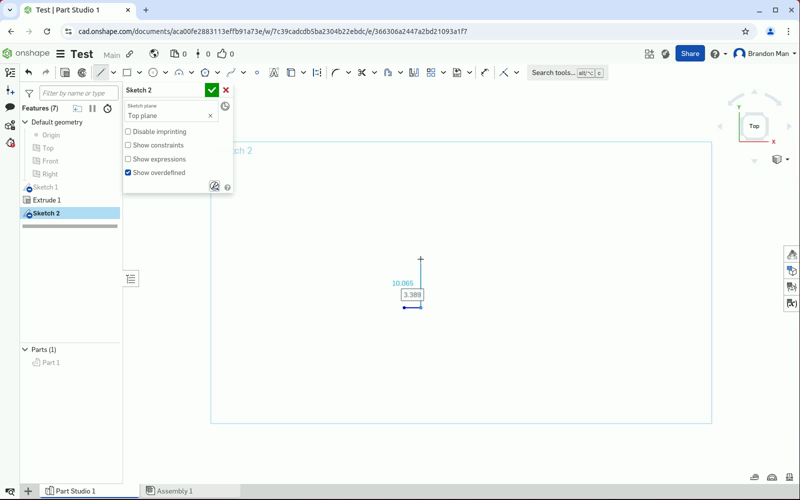
click(420, 258)
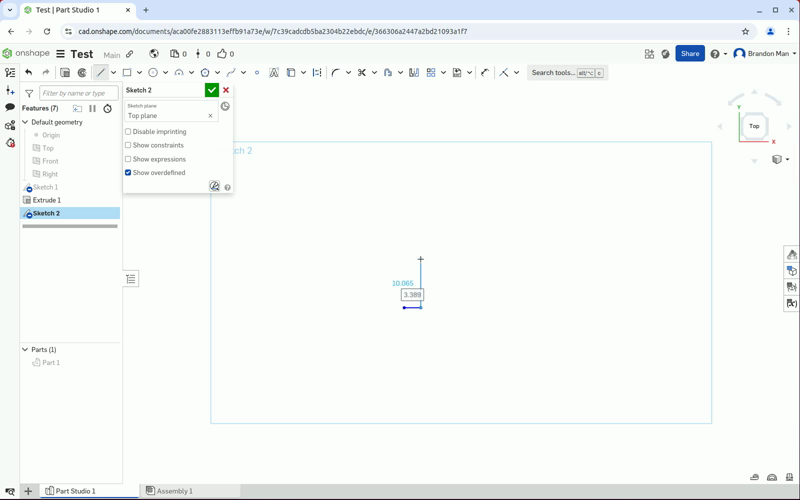
key_up(shift)
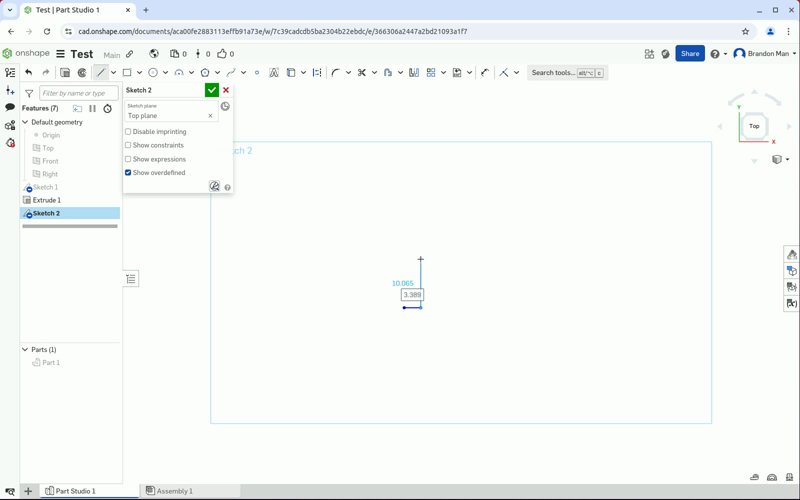
key_down(shift)
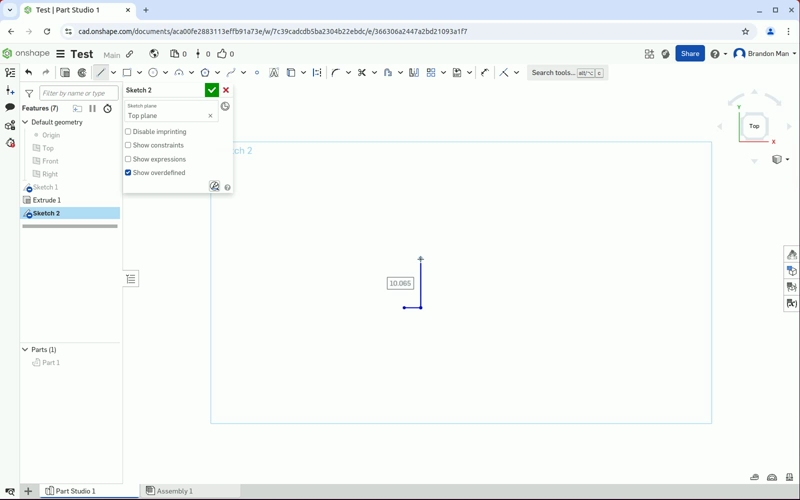
mouse_move(450, 258)
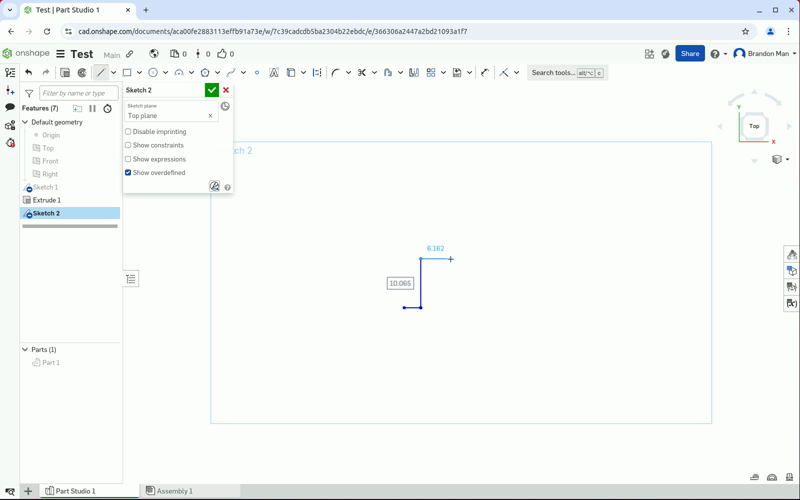
mouse_move(404, 258)
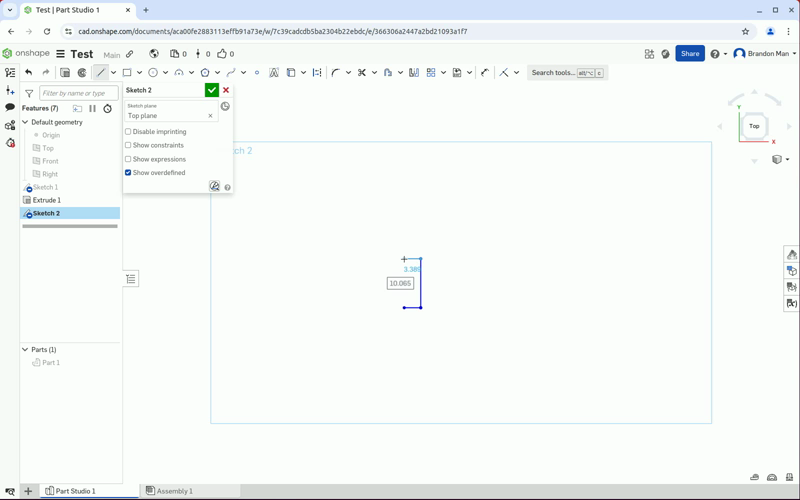
click(404, 258)
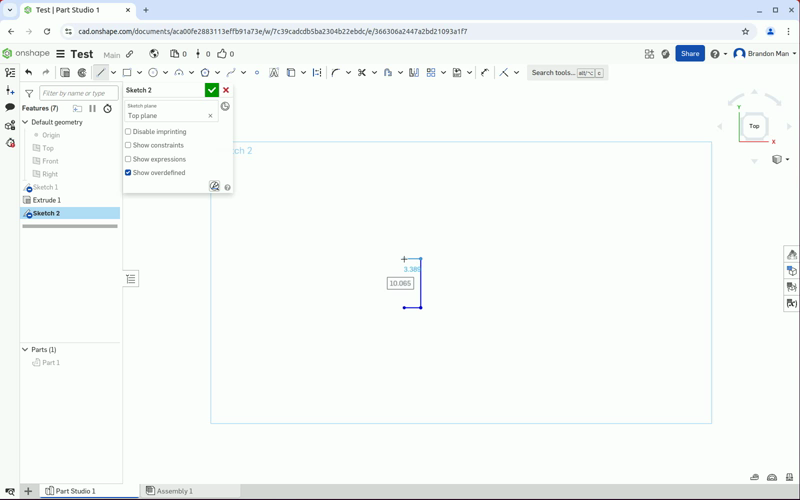
key_up(shift)
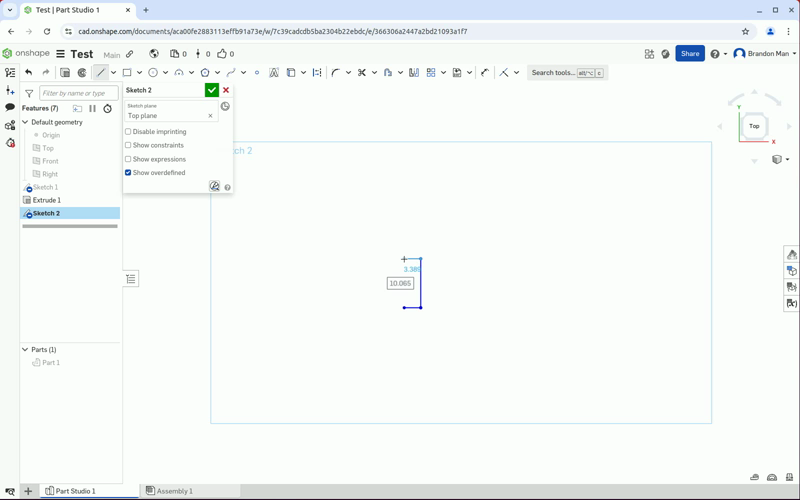
mouse_move(434, 258)
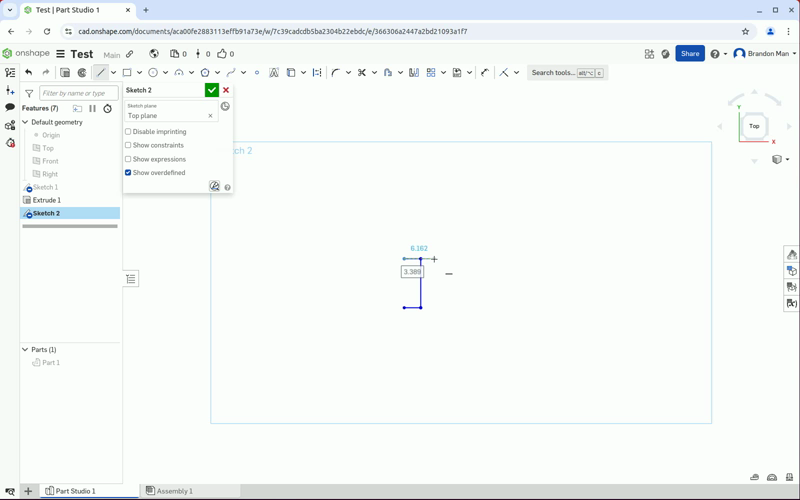
key_down(shift)
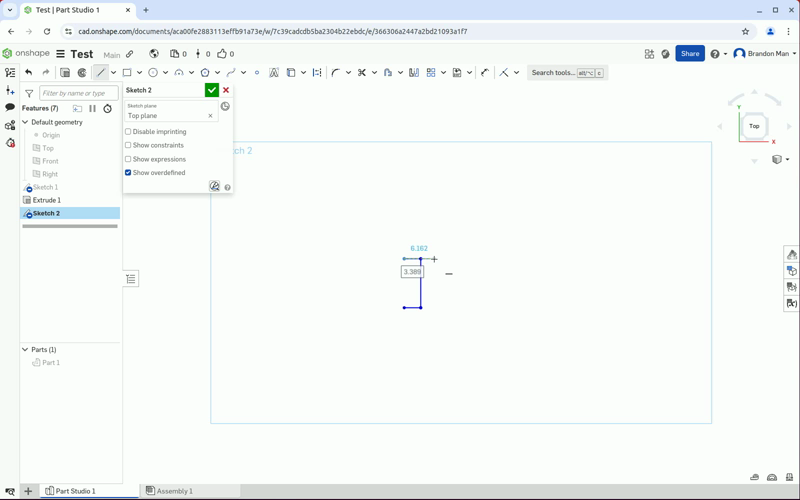
mouse_move(404, 307)
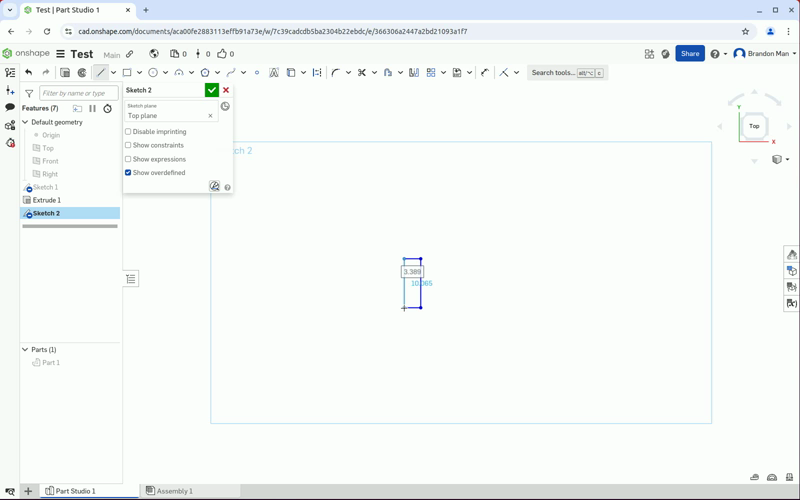
key_up(shift)
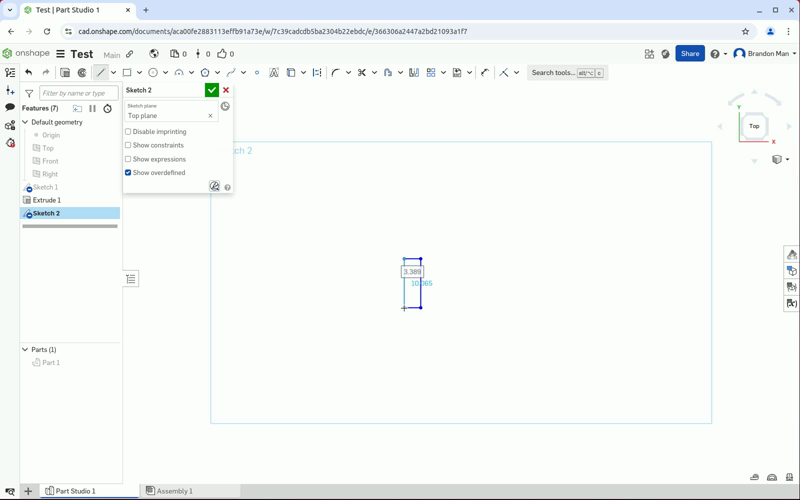
click(404, 307)
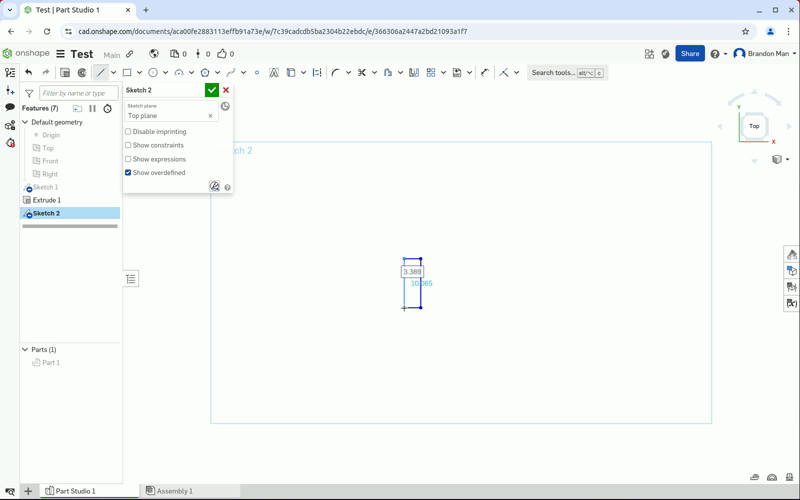
key(esc)
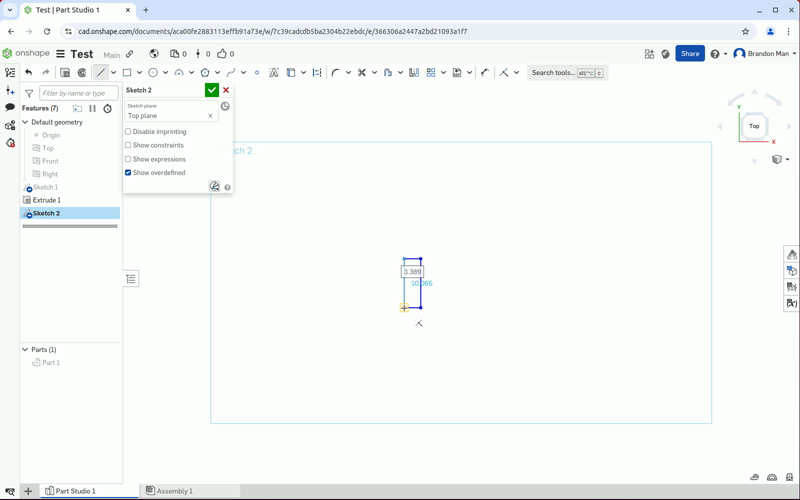
mouse_move(407, 265)
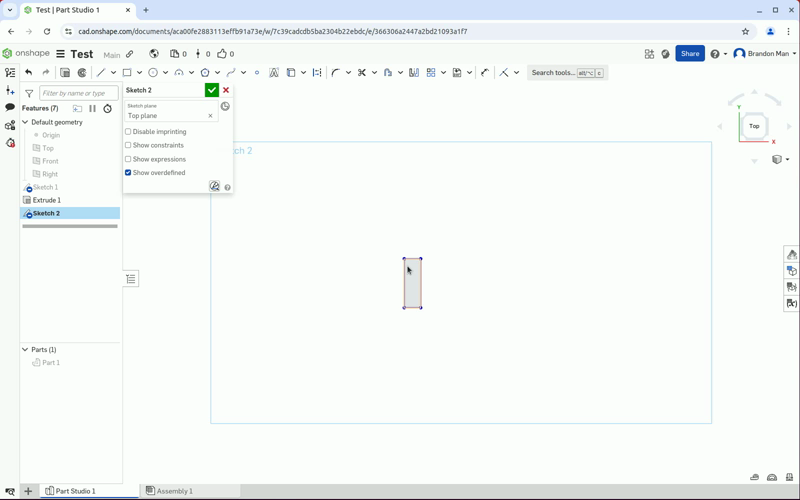
scroll(6)
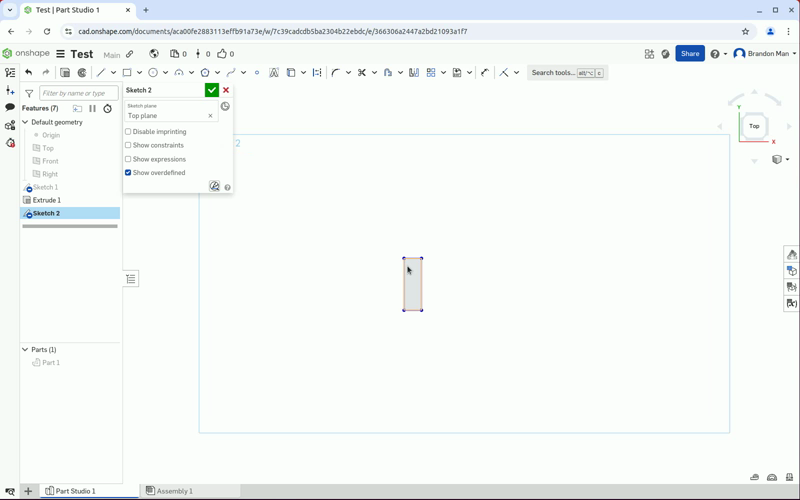
scroll(6)
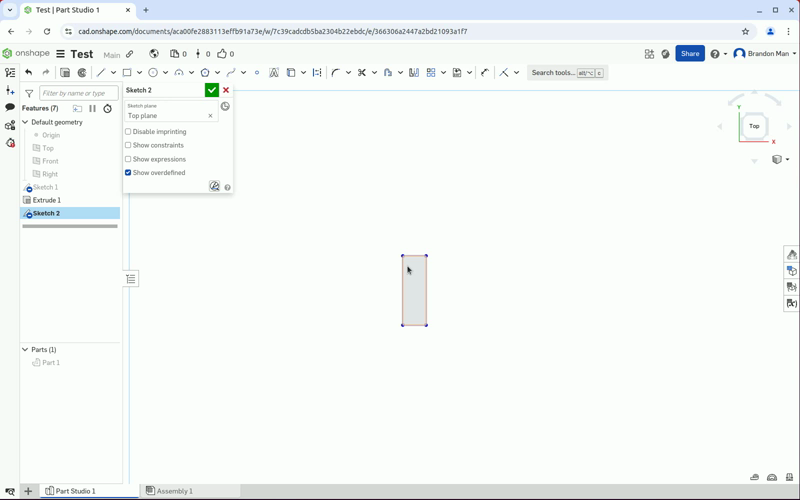
scroll(6)
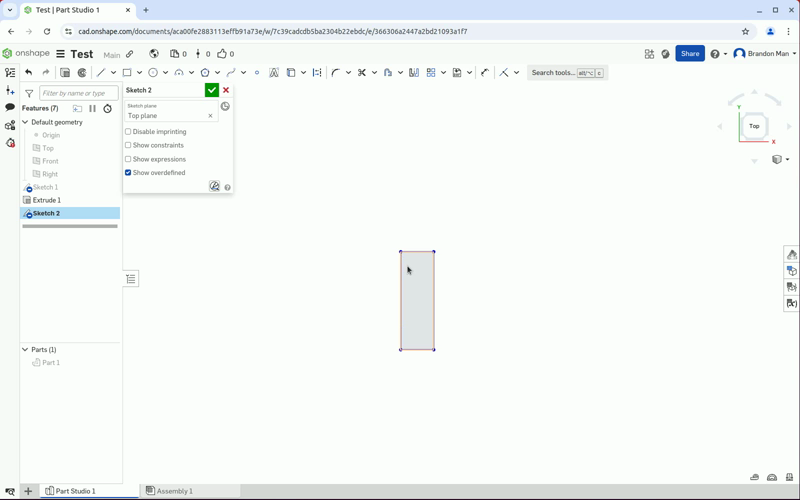
scroll(6)
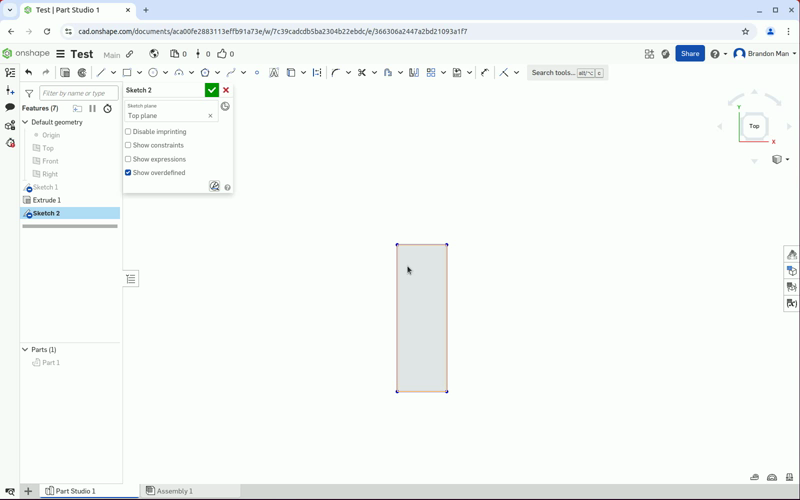
scroll(6)
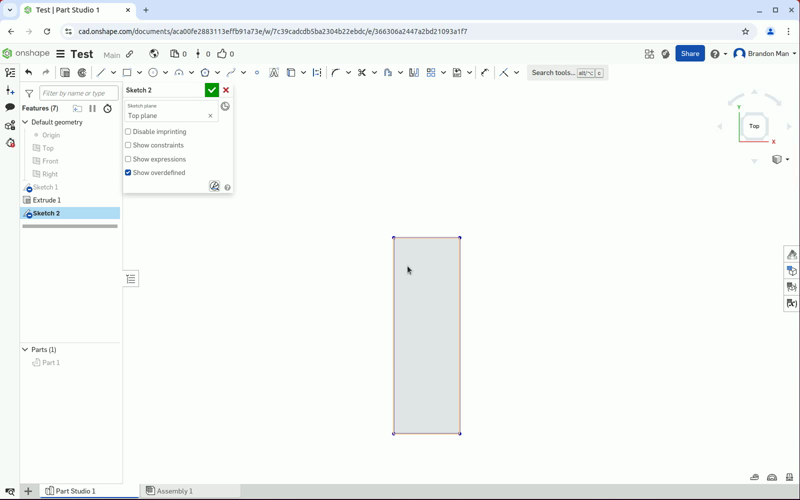
scroll(6)
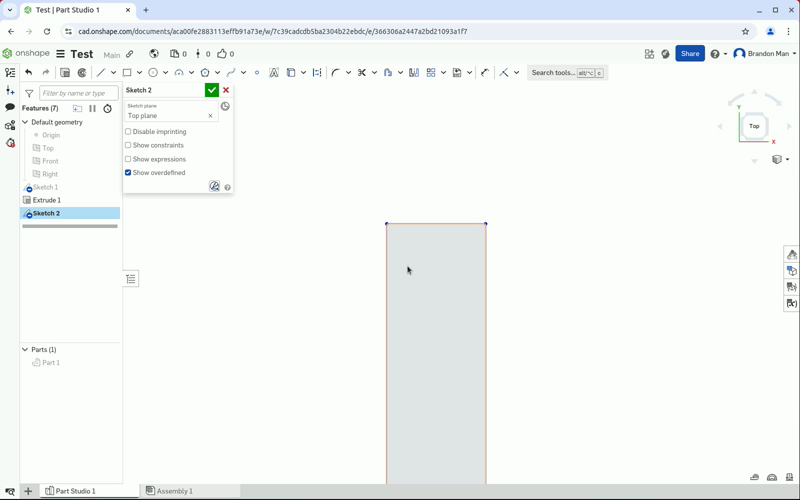
scroll(6)
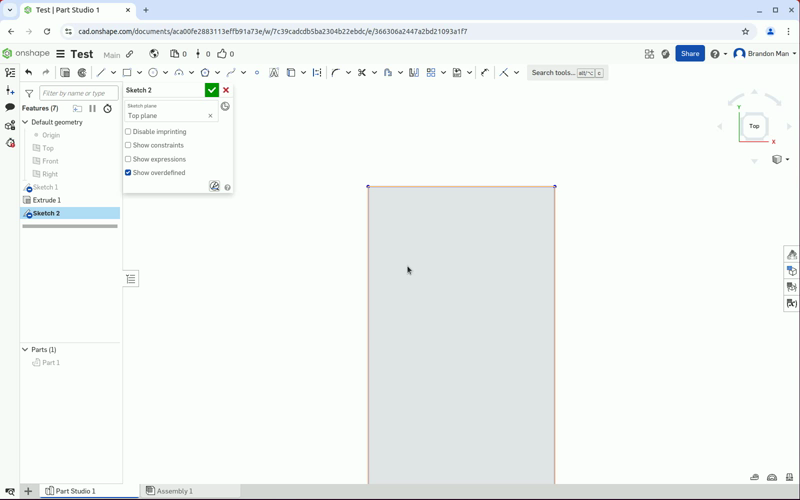
click(407, 265)
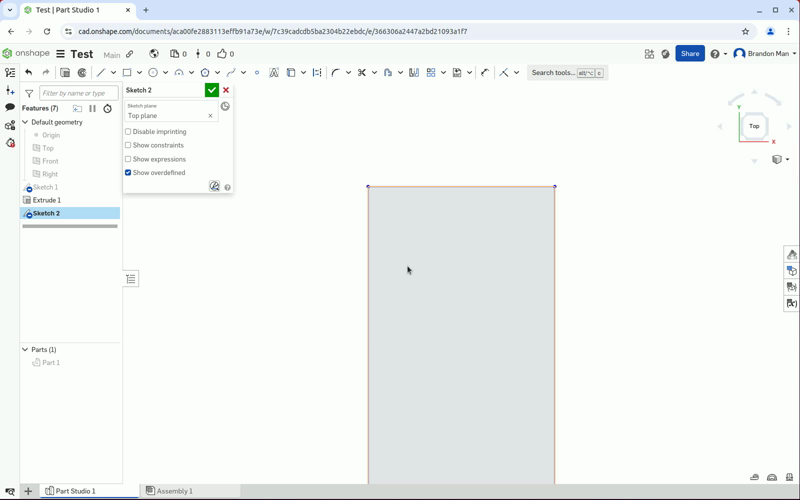
scroll(-6)
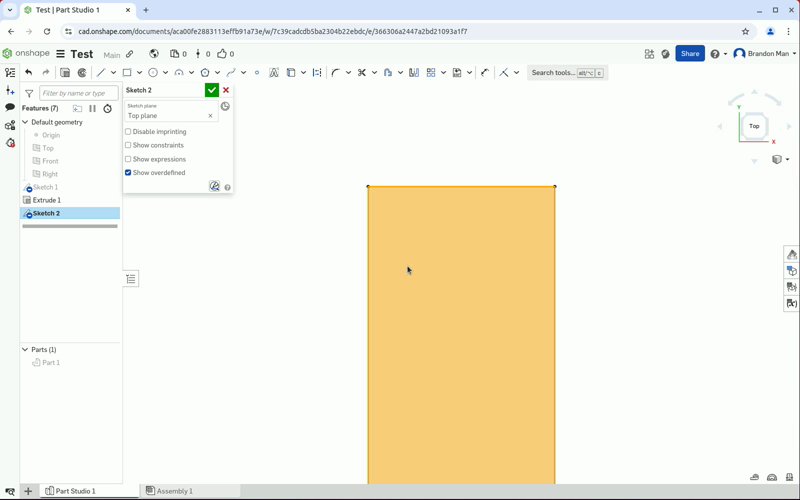
scroll(-6)
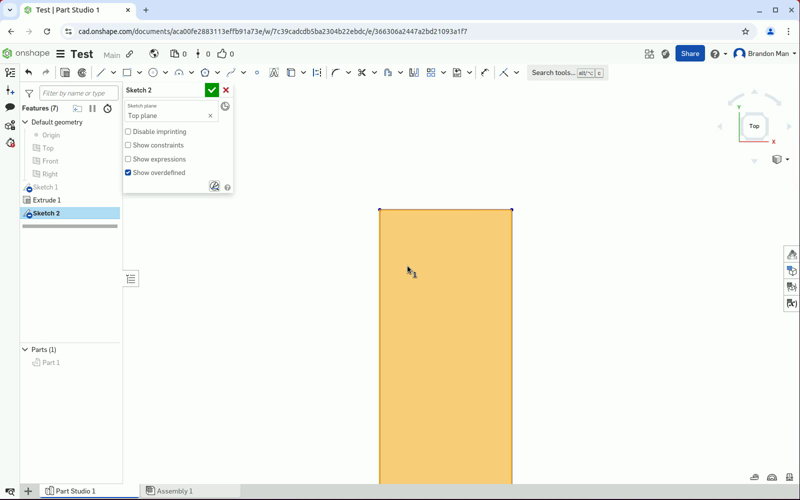
scroll(-6)
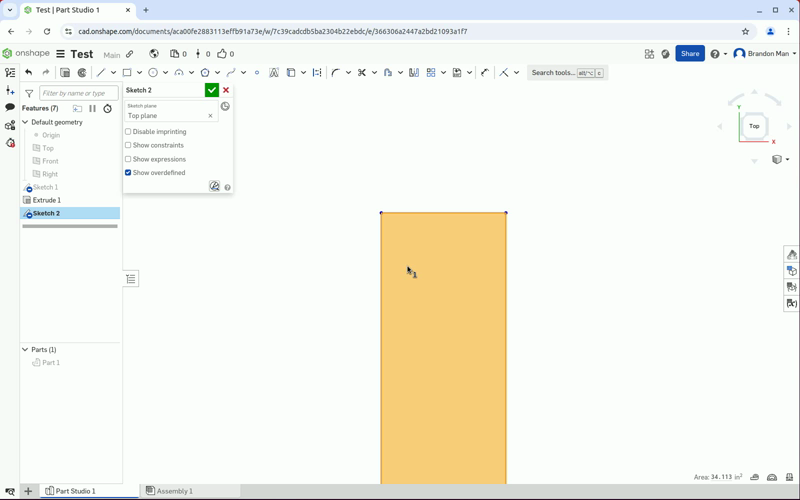
scroll(-6)
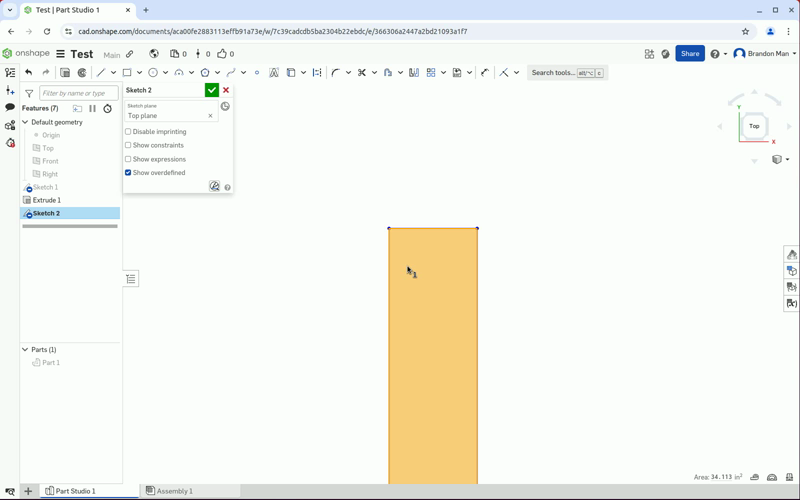
scroll(-6)
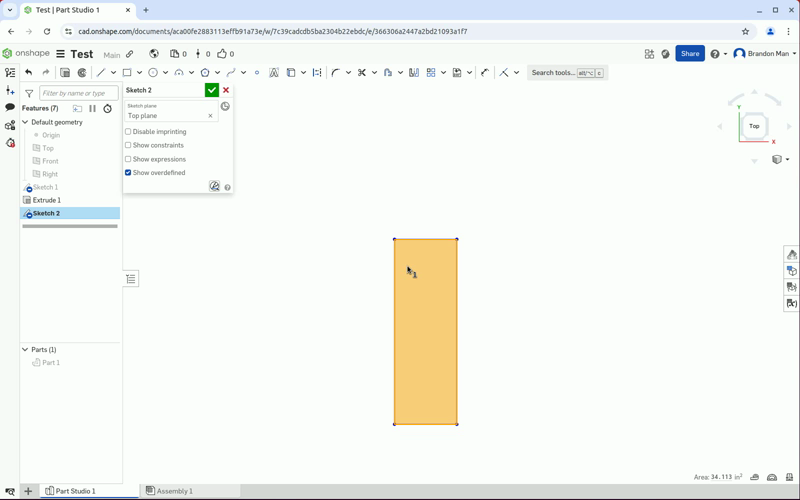
scroll(-6)
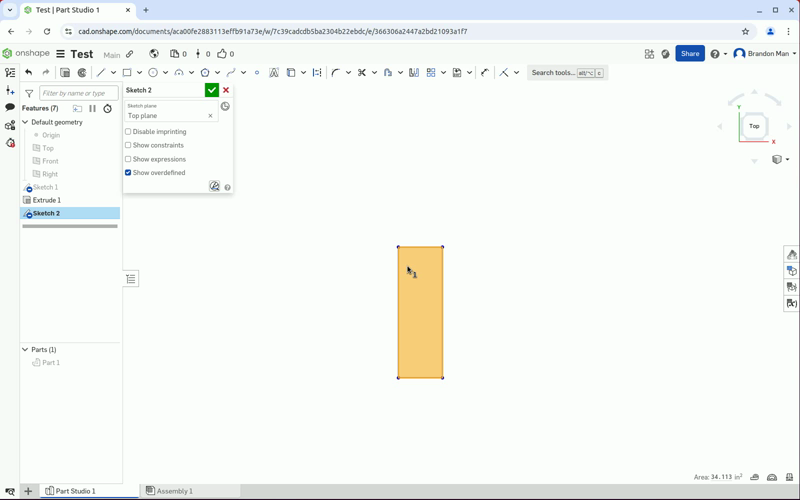
scroll(-6)
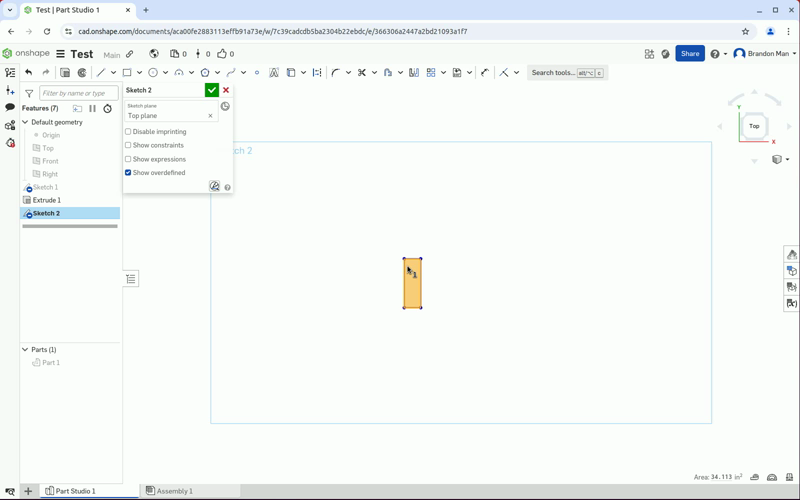
mouse_move(73, 352)
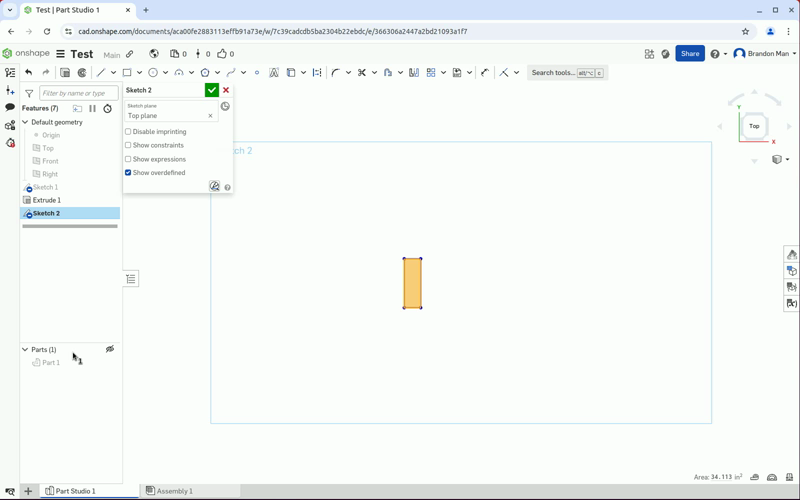
key(shift+y)
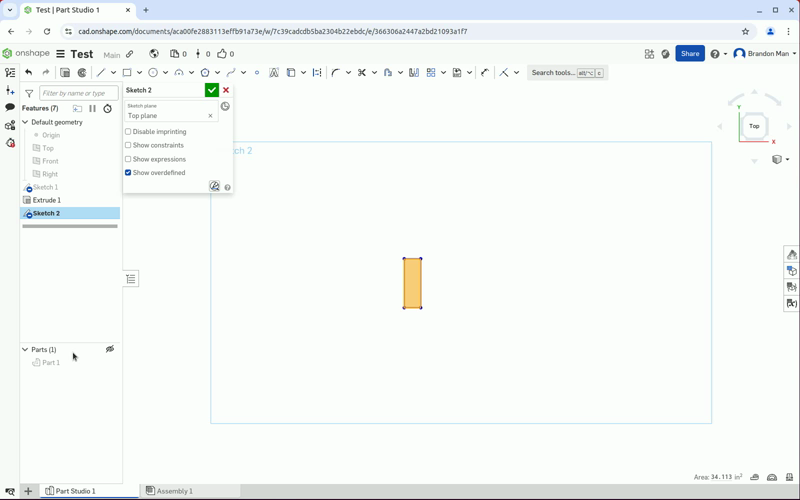
key(shift+e)
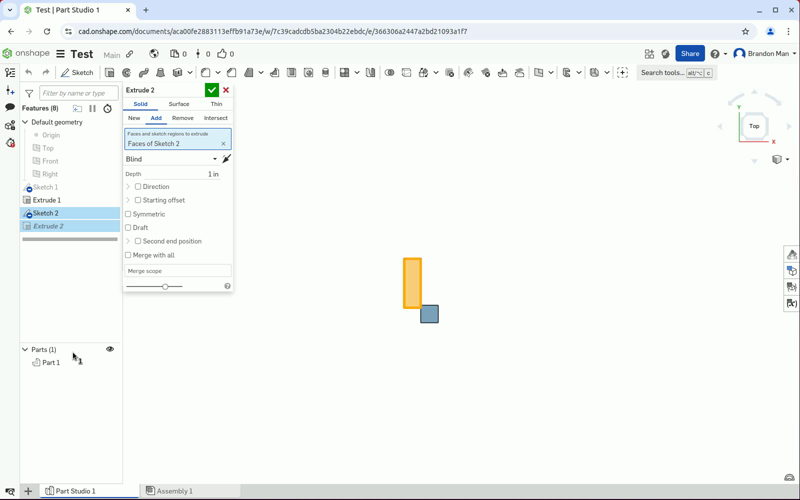
mouse_move(143, 106)
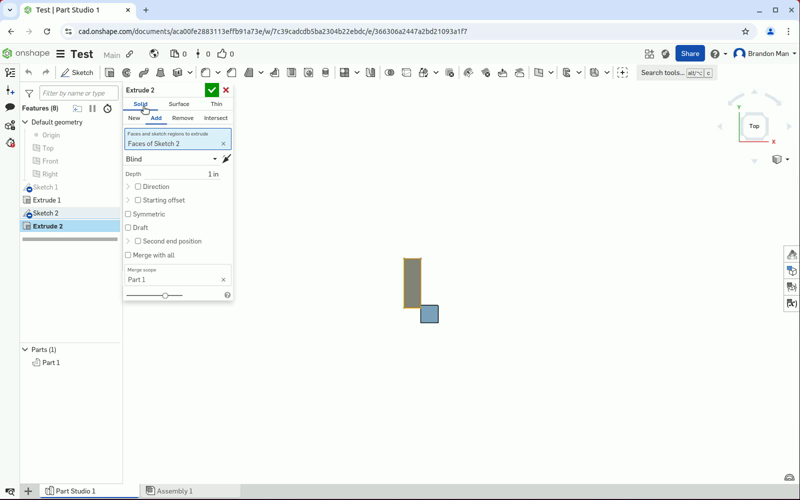
click(143, 106)
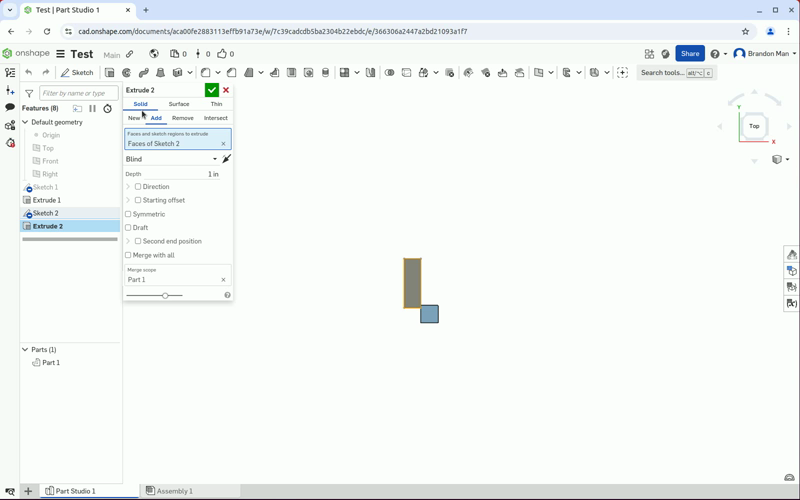
mouse_move(137, 120)
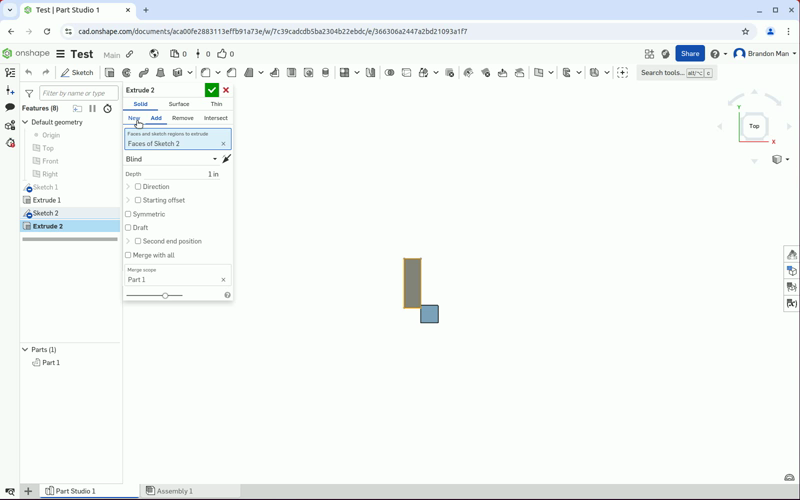
click(137, 120)
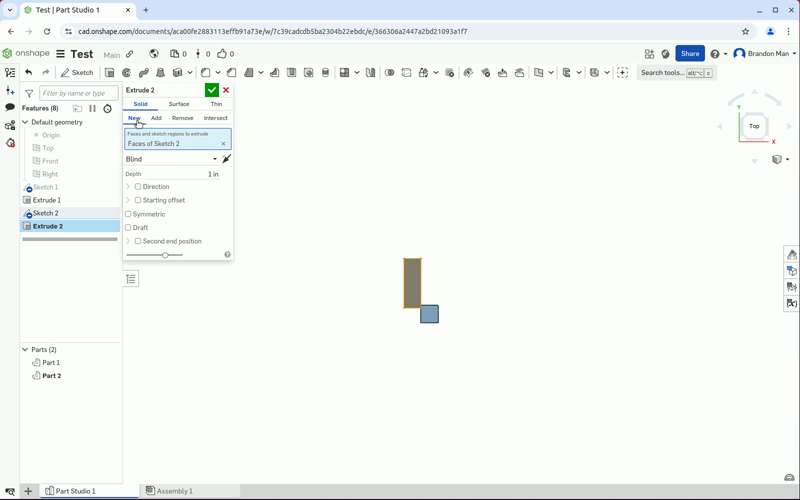
key(tab, 4)
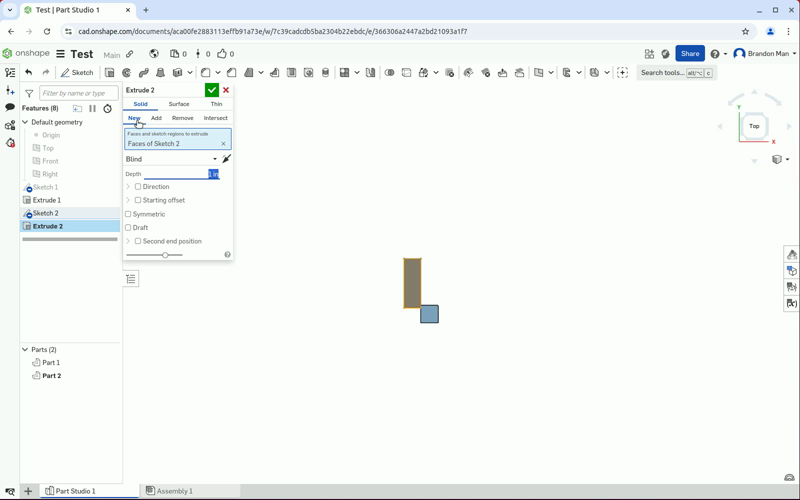
text(23.108)
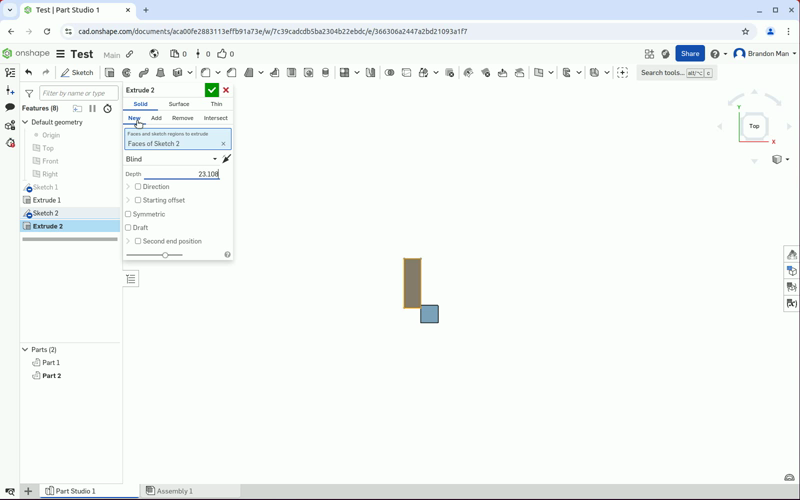
key(enter)
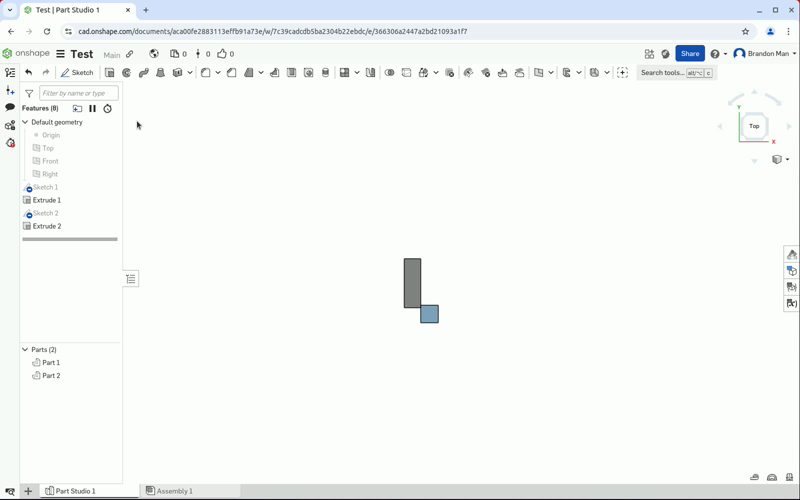
key(shift+h)
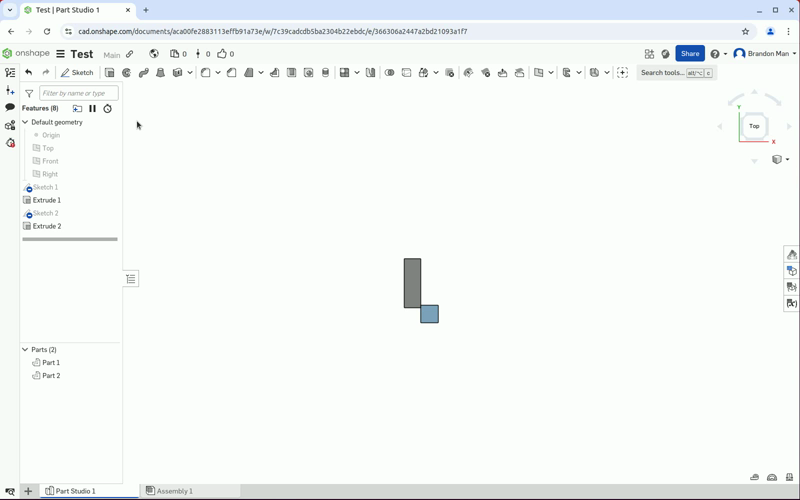
key(shift+h)
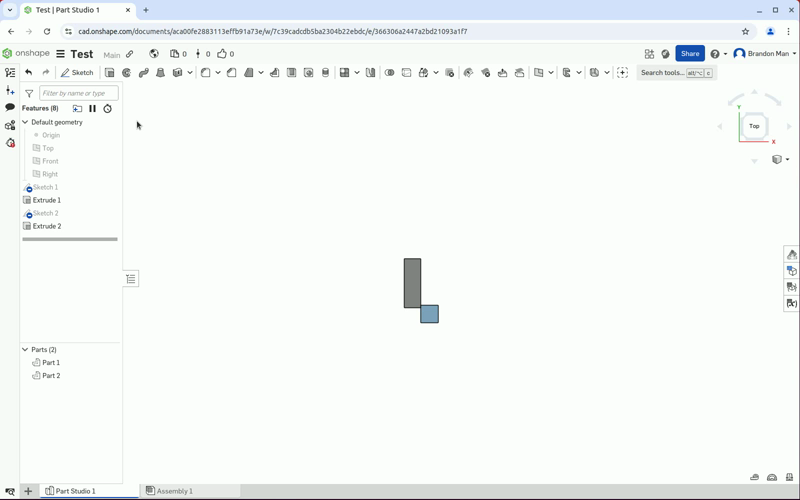
mouse_move(73, 189)
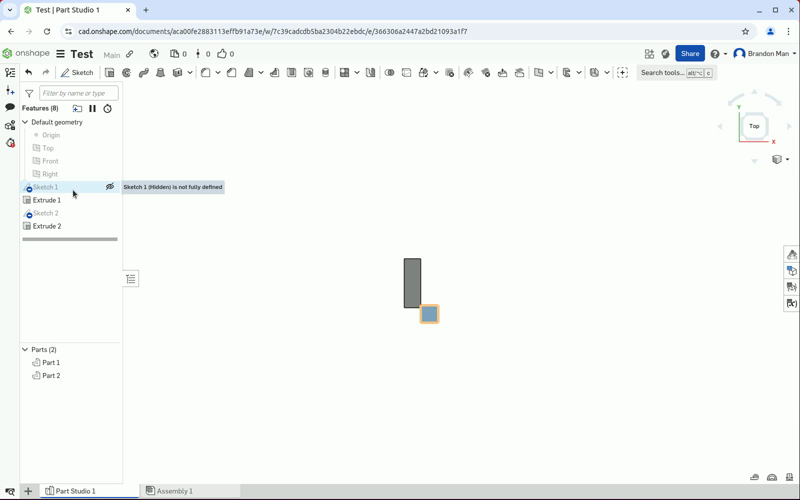
click(73, 189)
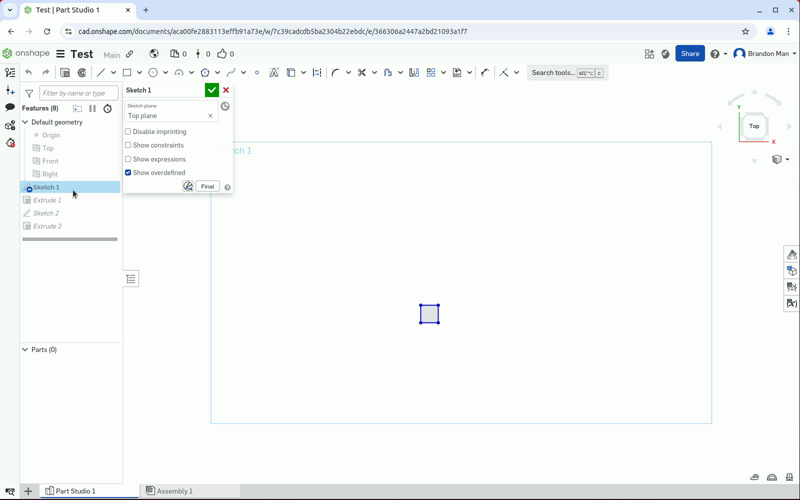
mouse_move(229, 92)
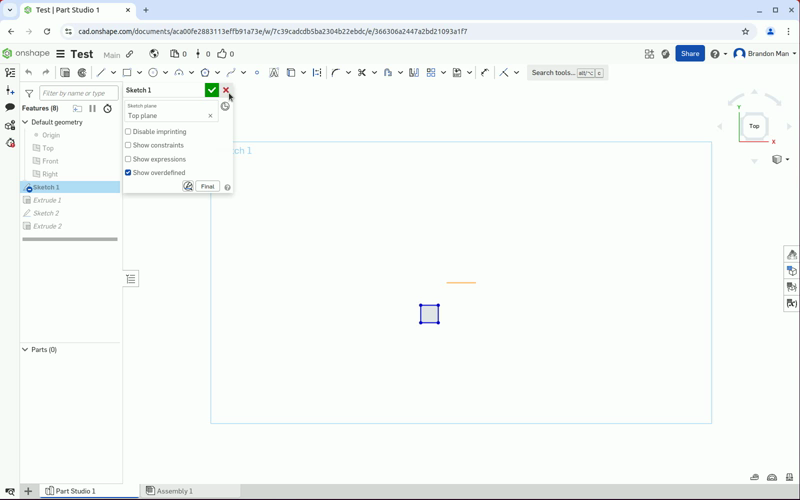
click(229, 92)
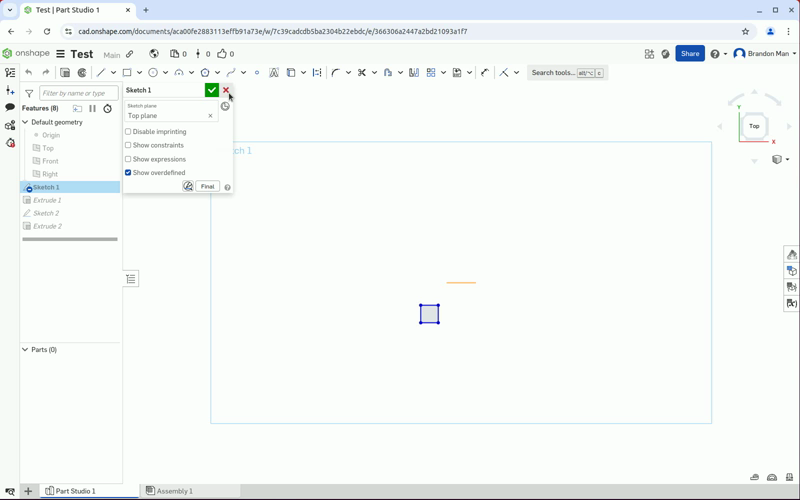
key(shift+s)
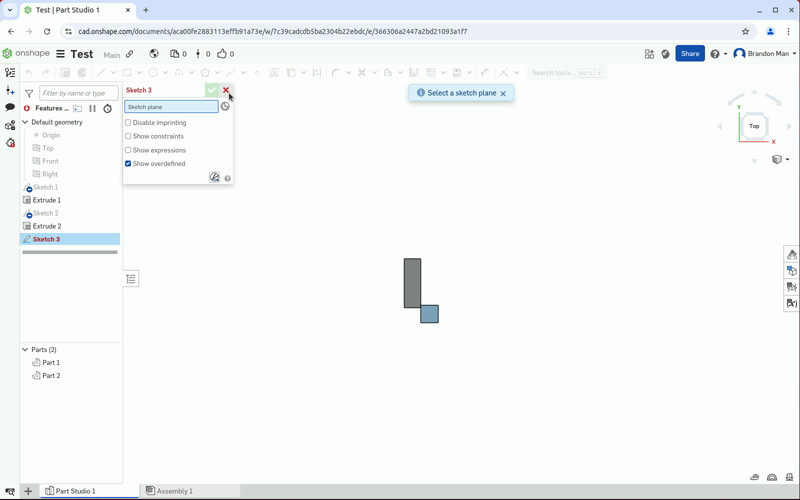
mouse_move(73, 150)
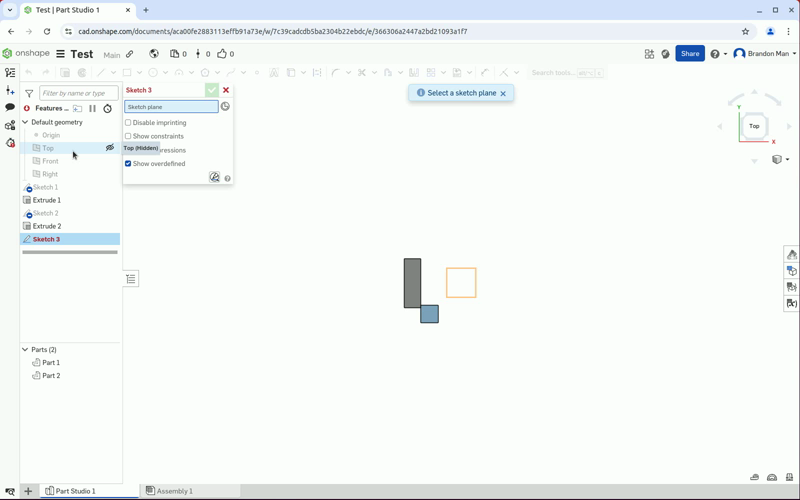
click(73, 150)
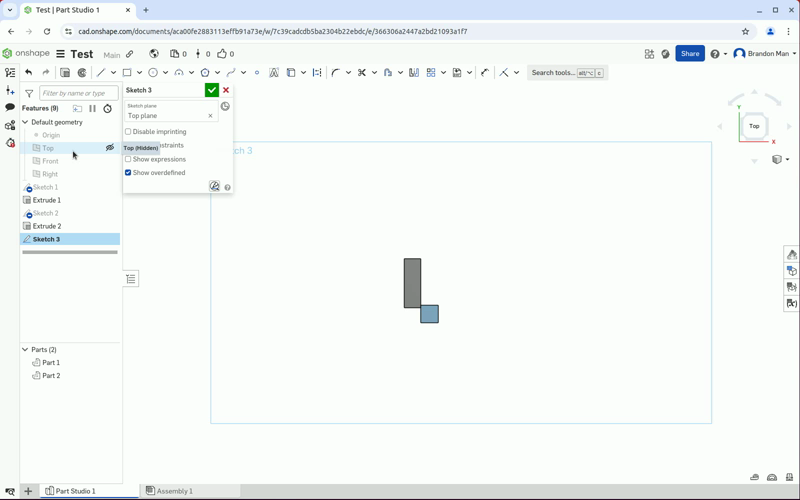
mouse_move(73, 352)
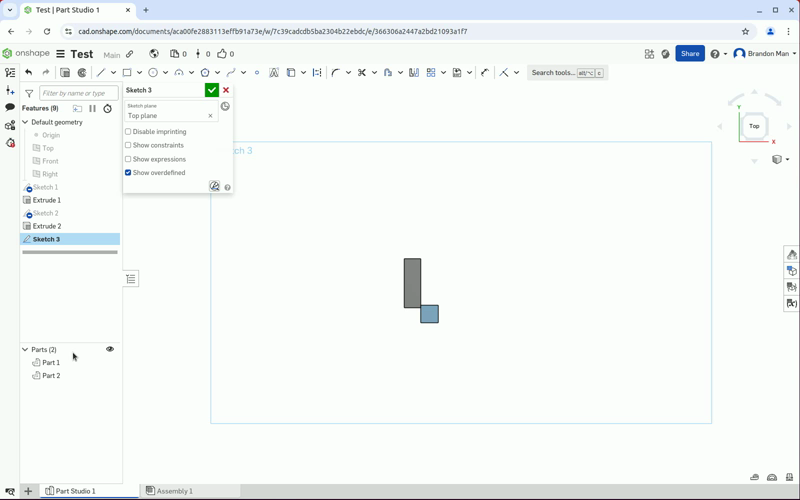
key(y)
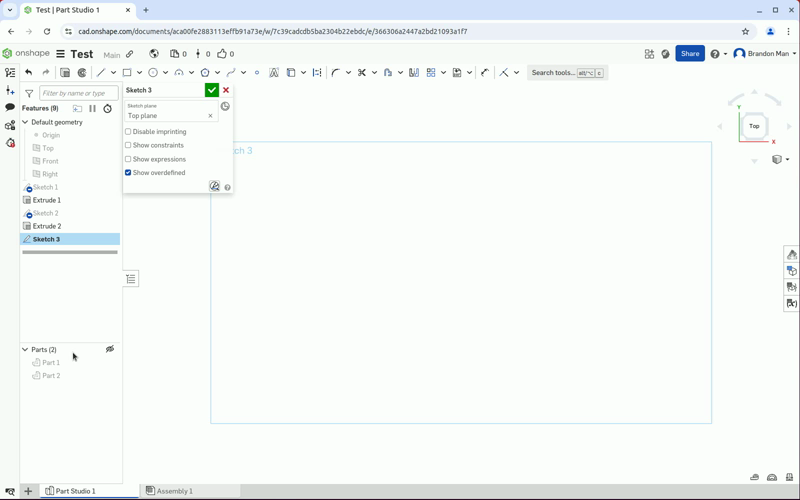
key(l)
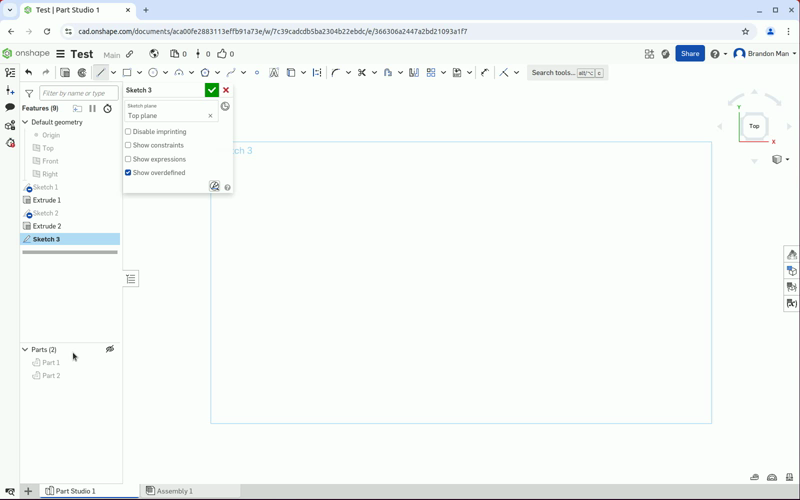
key_down(shift)
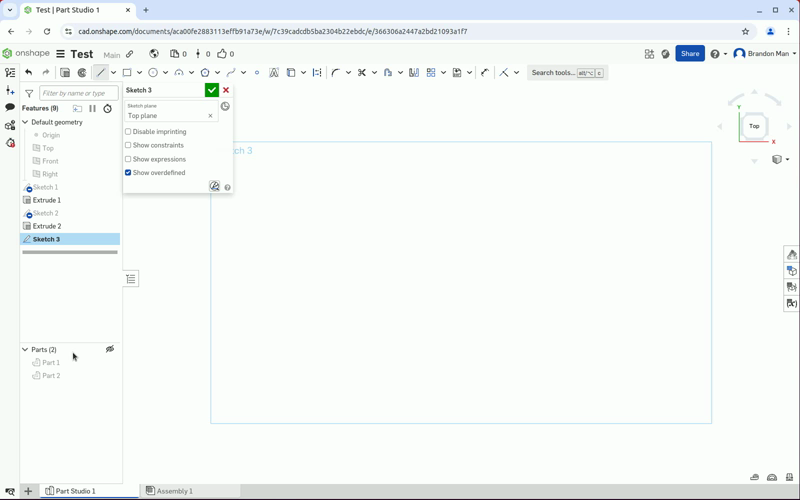
mouse_move(420, 258)
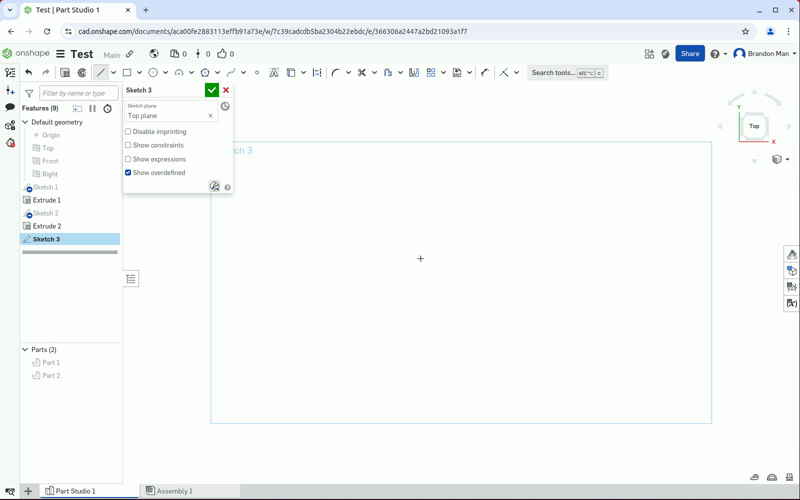
click(420, 258)
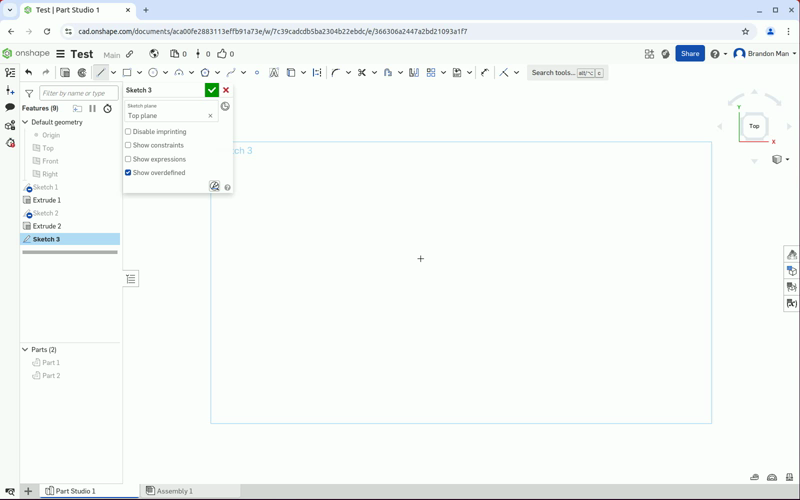
key_up(shift)
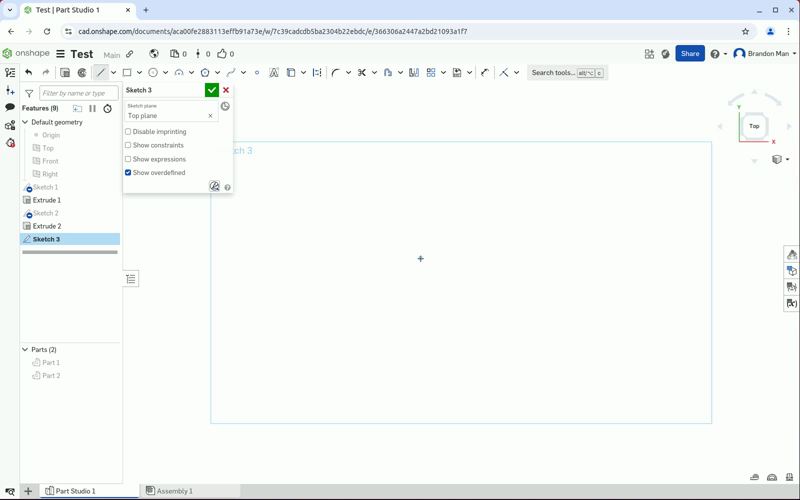
key_down(shift)
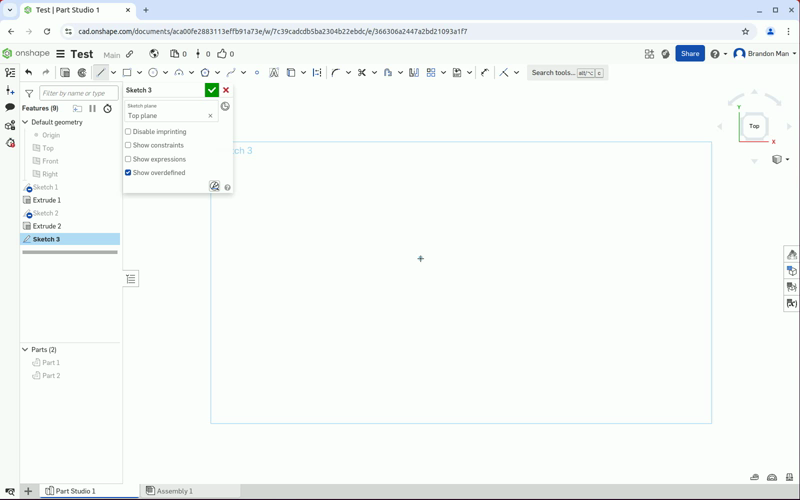
mouse_move(450, 258)
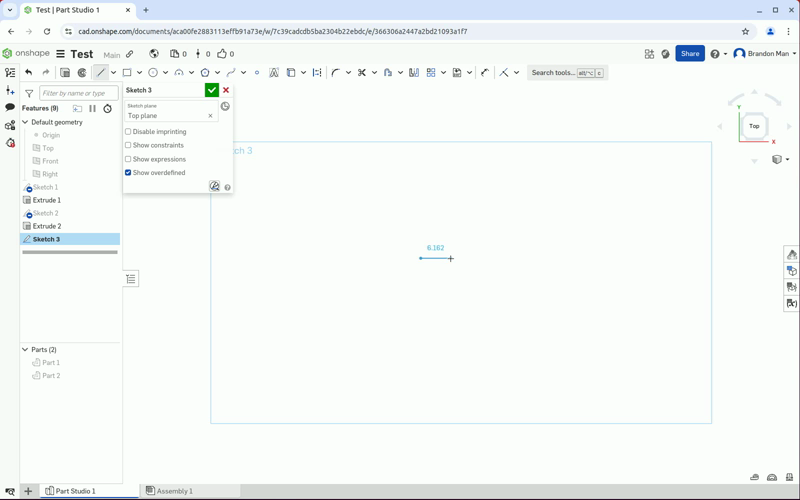
mouse_move(438, 258)
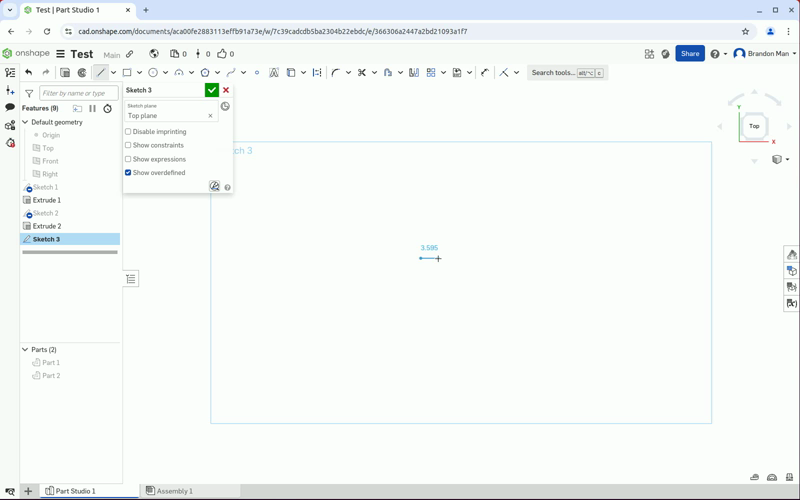
click(438, 258)
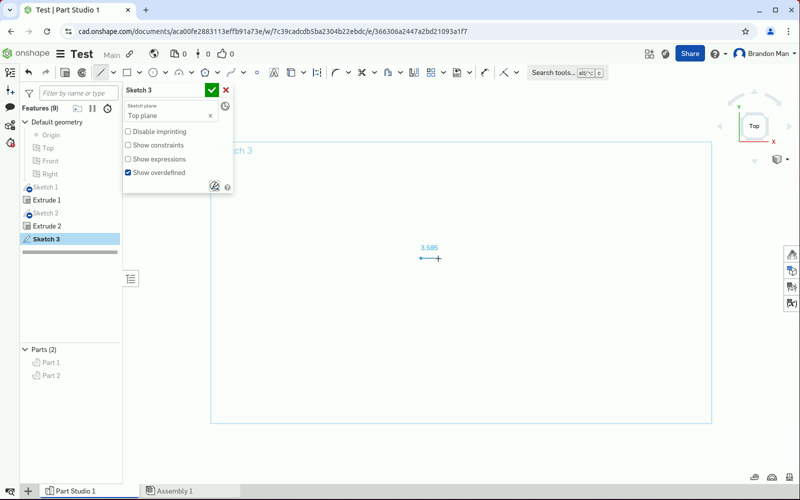
key_up(shift)
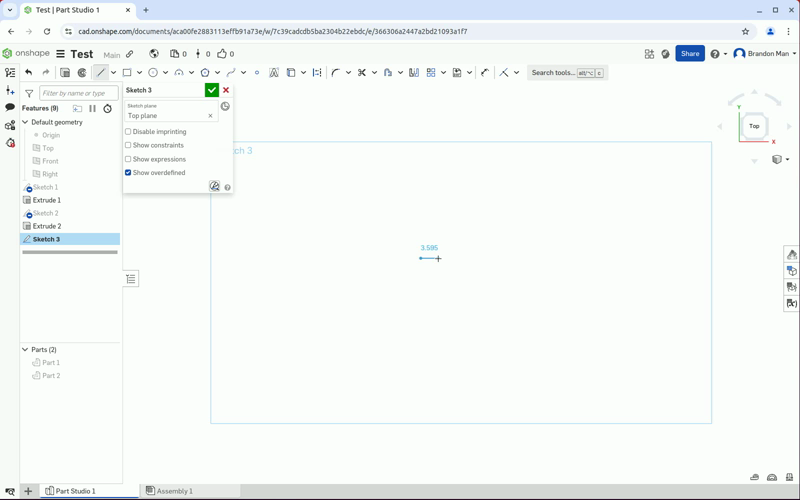
key_down(shift)
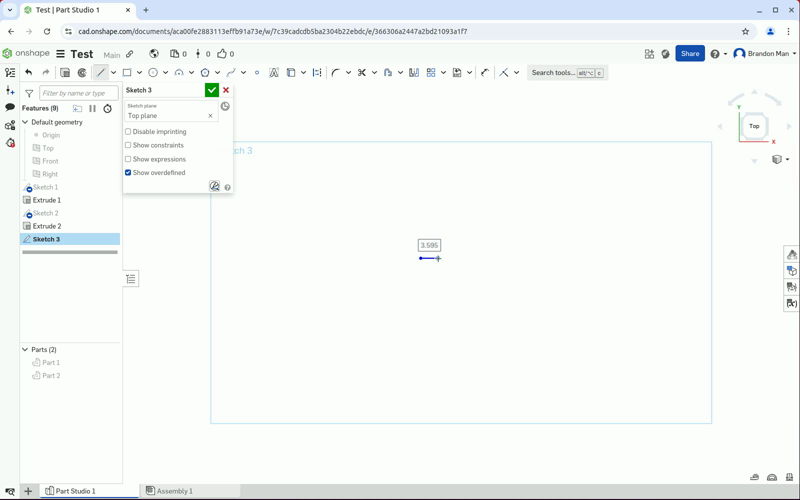
mouse_move(468, 258)
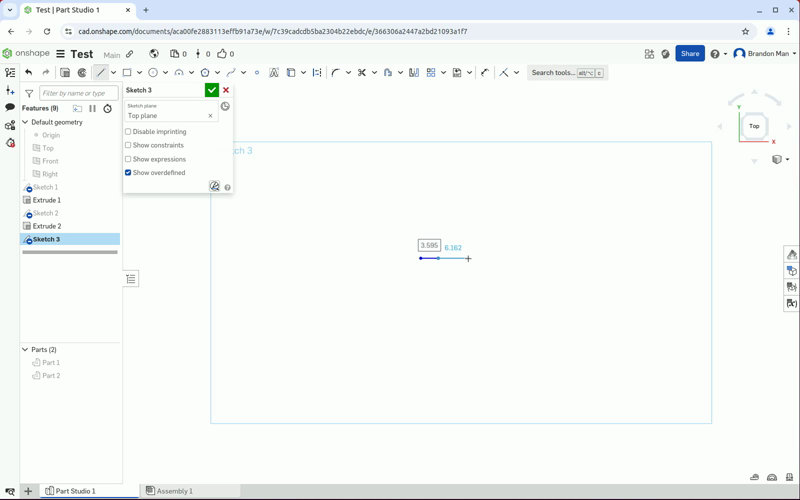
mouse_move(438, 240)
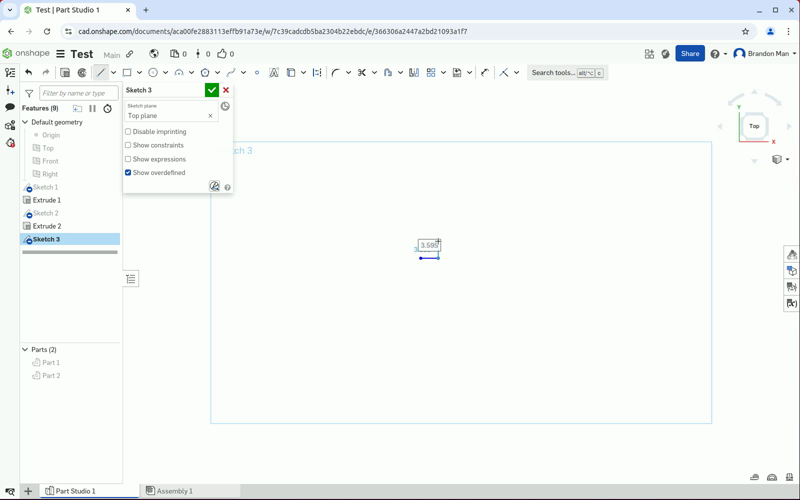
click(438, 240)
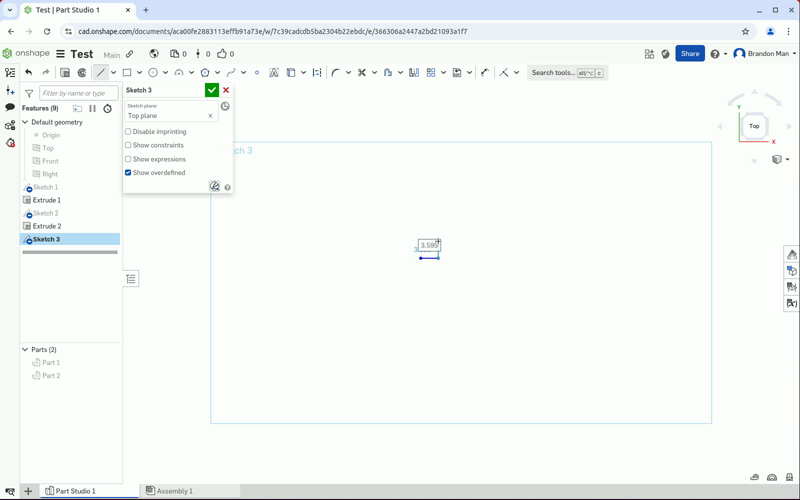
key_up(shift)
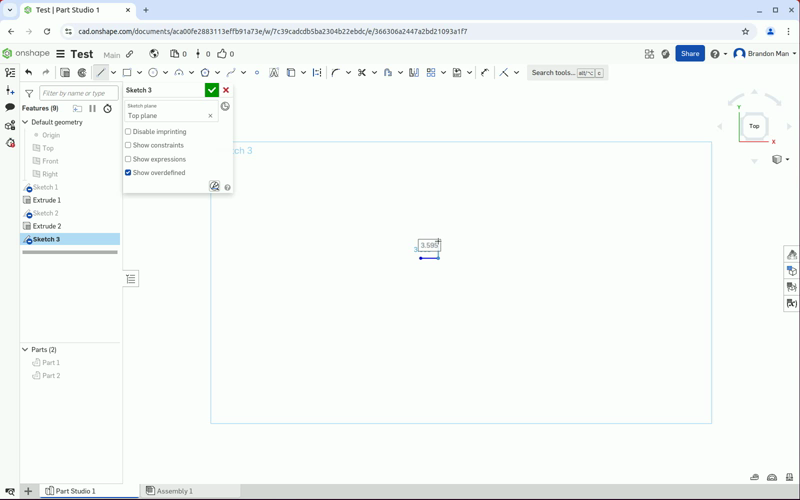
key_down(shift)
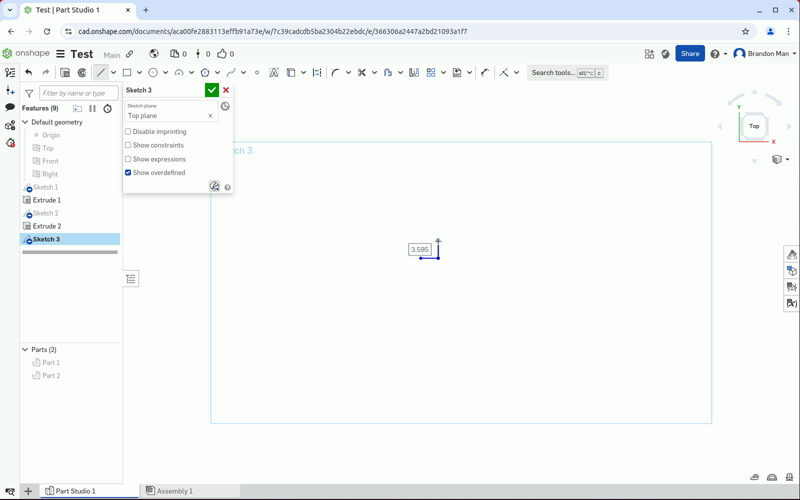
mouse_move(468, 240)
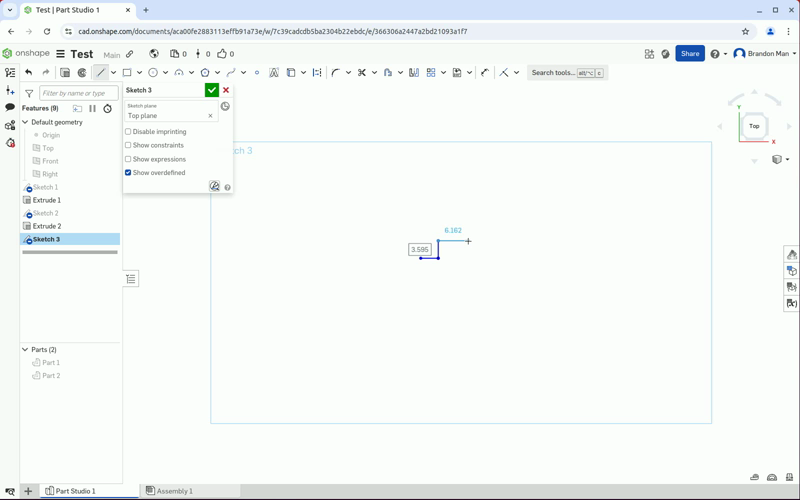
mouse_move(420, 240)
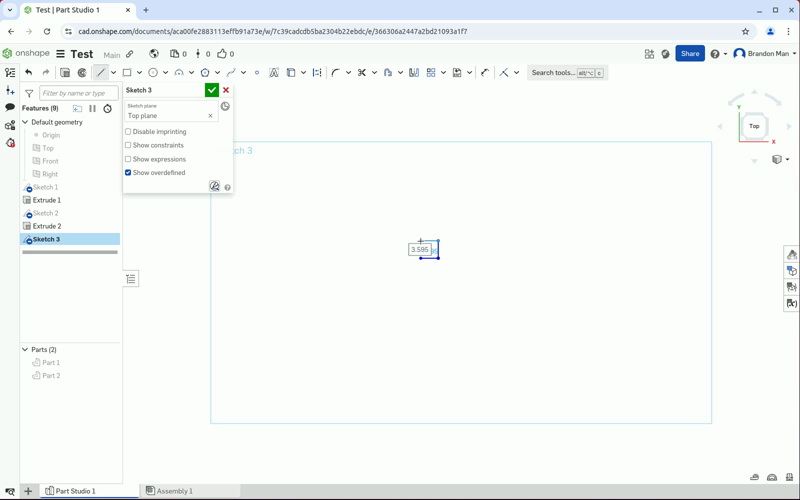
click(420, 240)
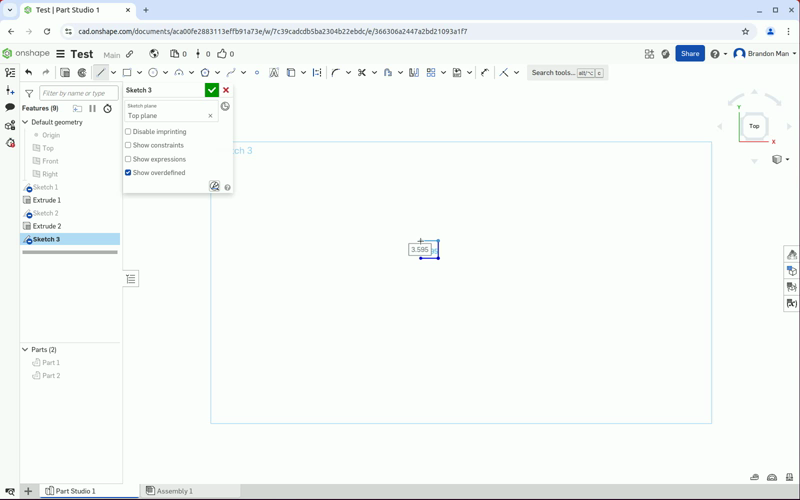
key_up(shift)
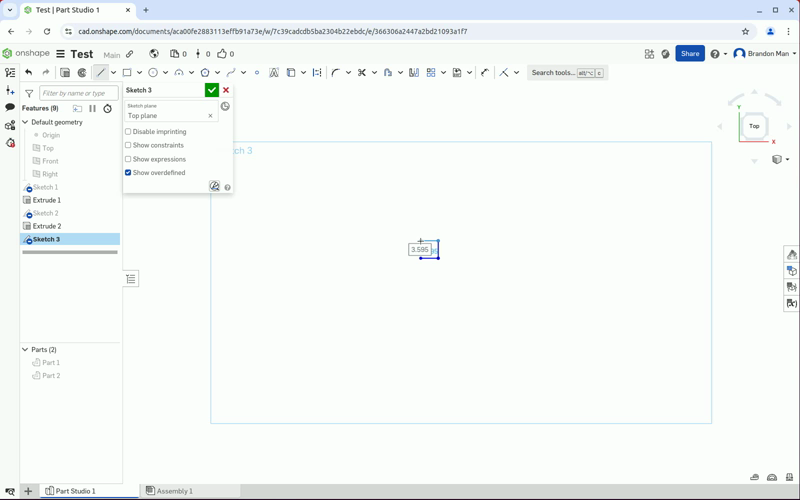
mouse_move(450, 240)
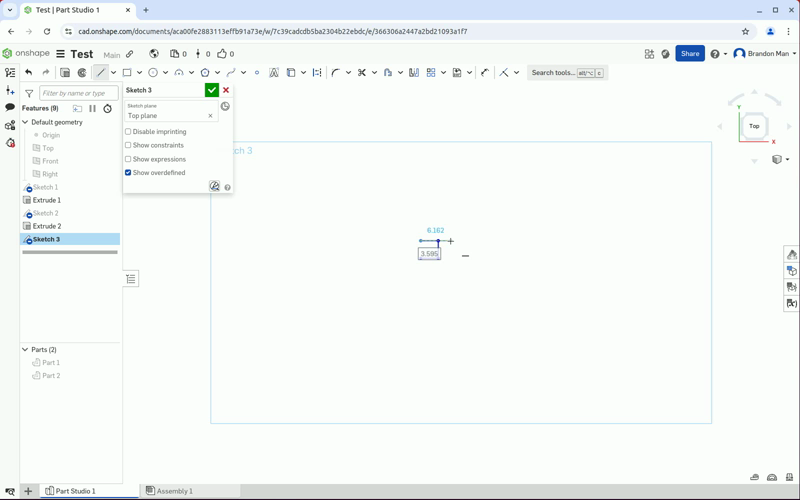
key_down(shift)
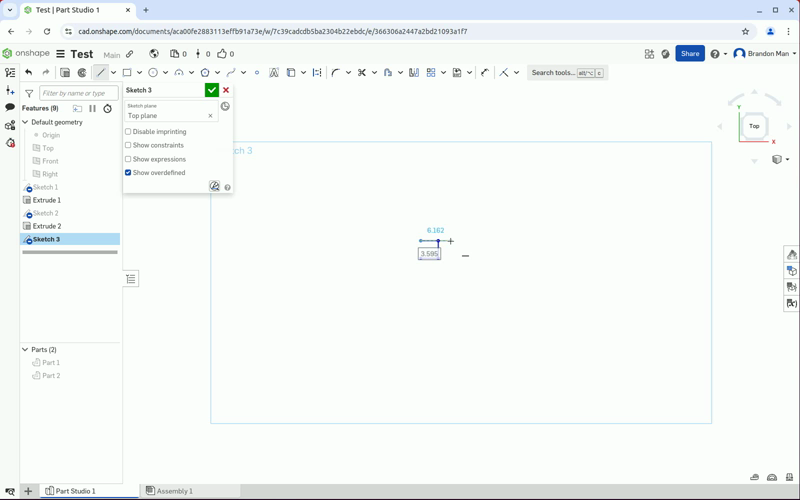
mouse_move(420, 258)
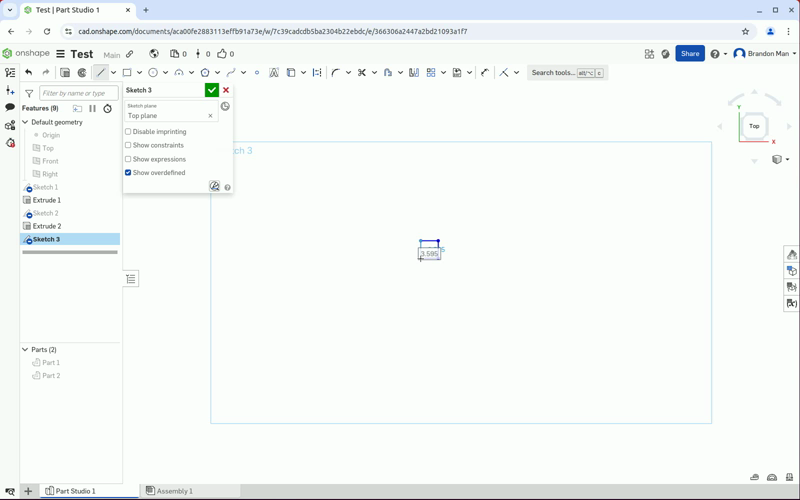
key_up(shift)
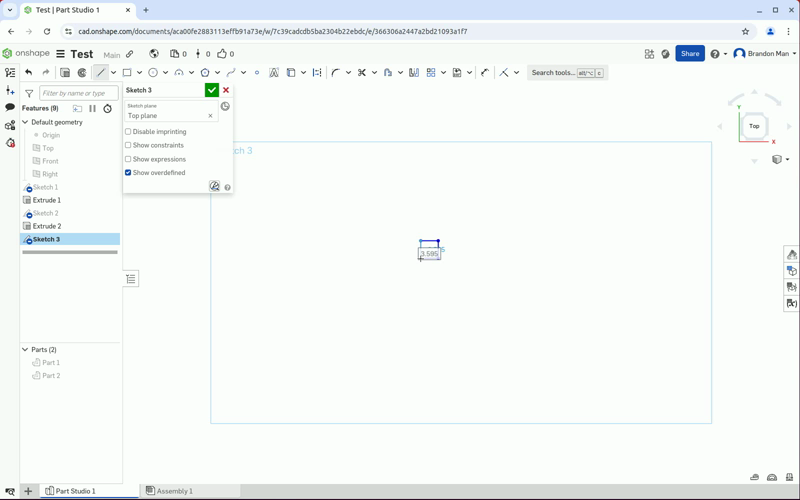
click(420, 258)
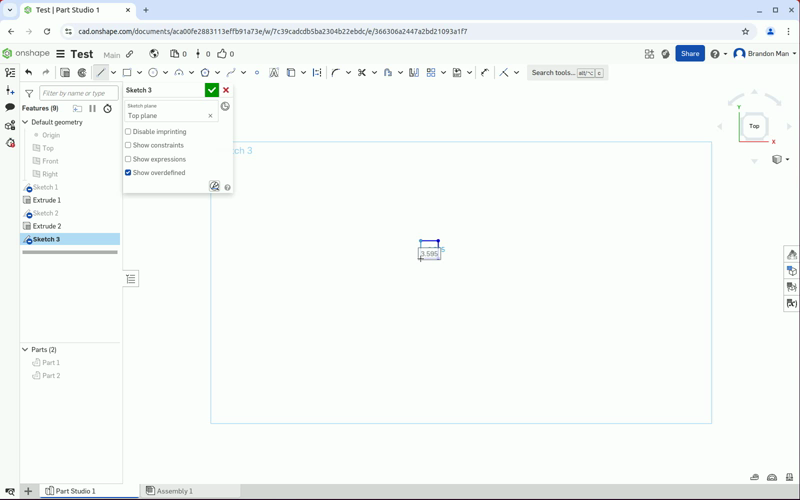
key(esc)
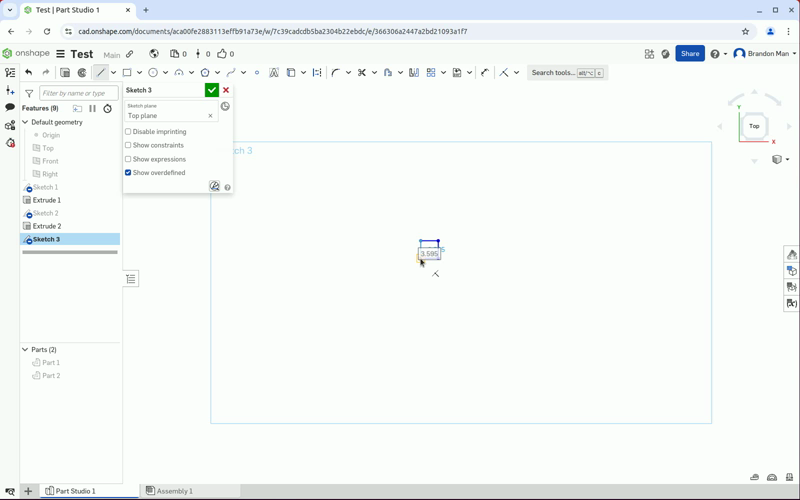
mouse_move(436, 244)
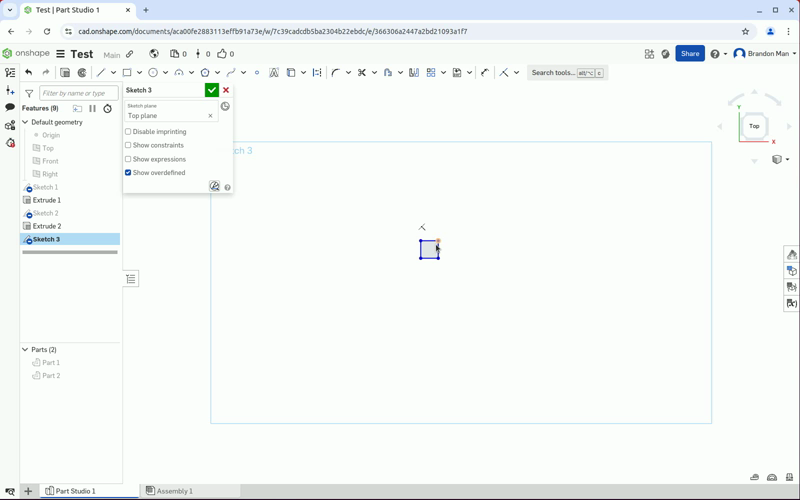
scroll(6)
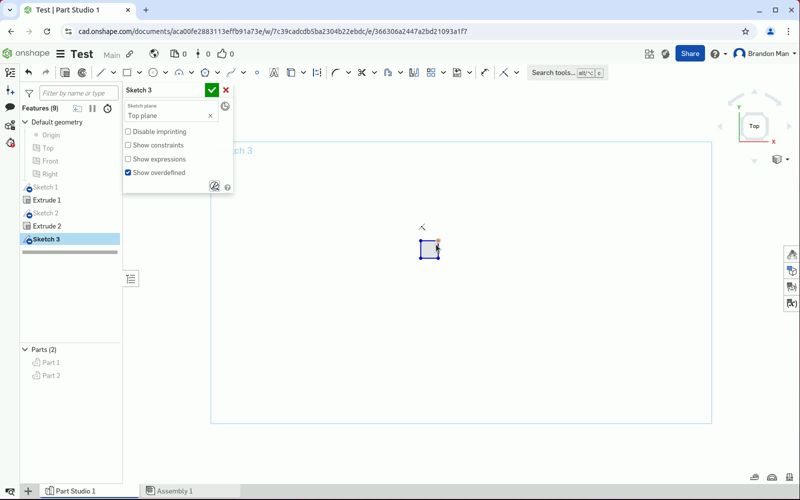
scroll(6)
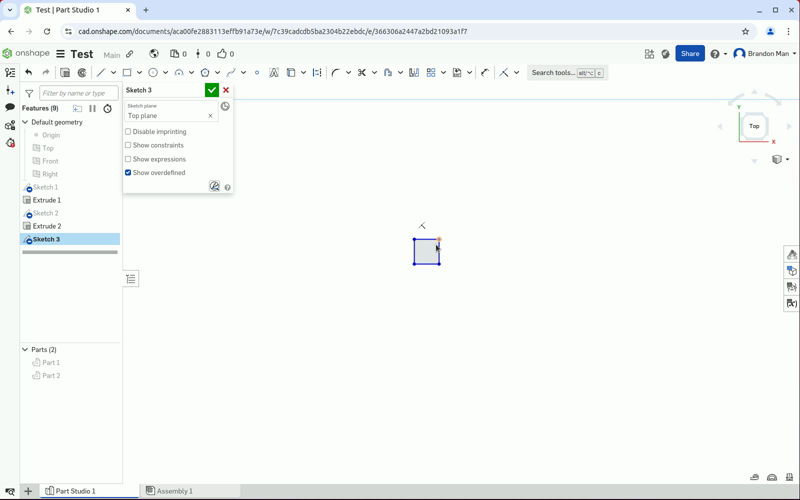
scroll(6)
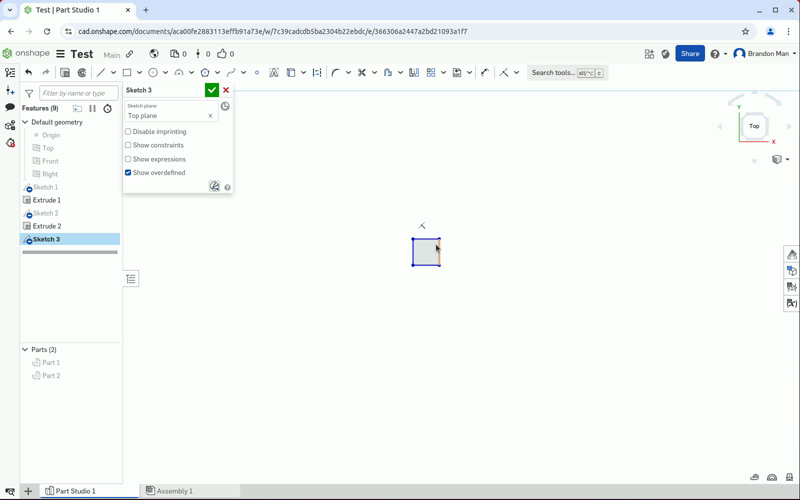
scroll(6)
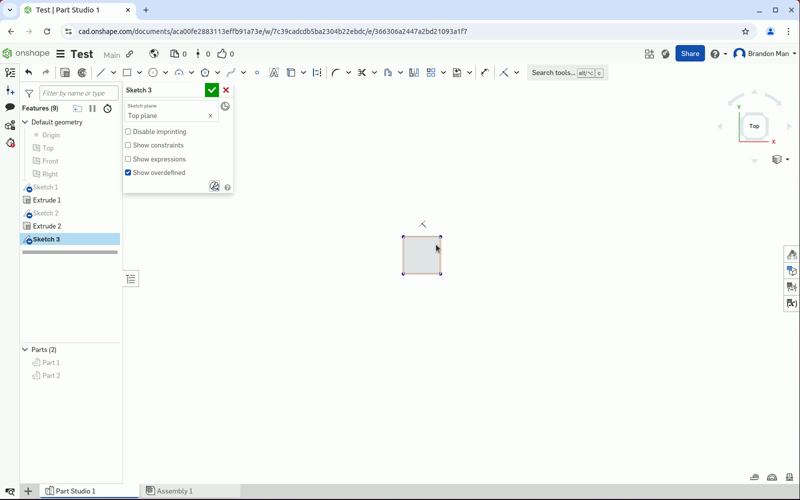
scroll(6)
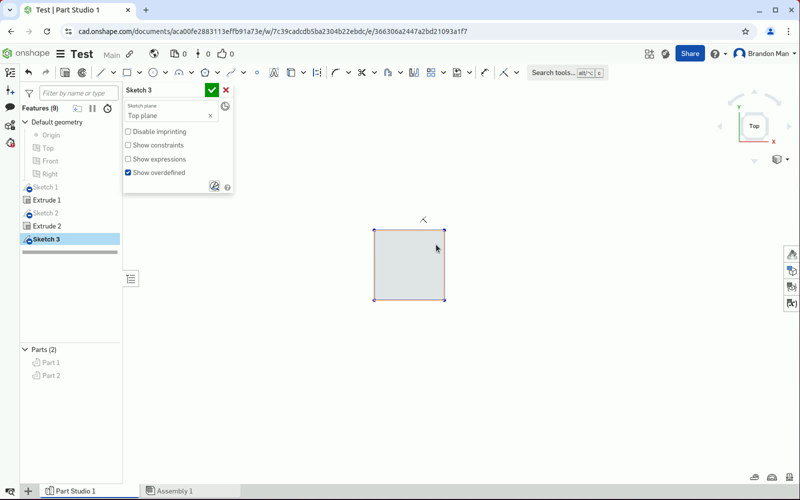
scroll(6)
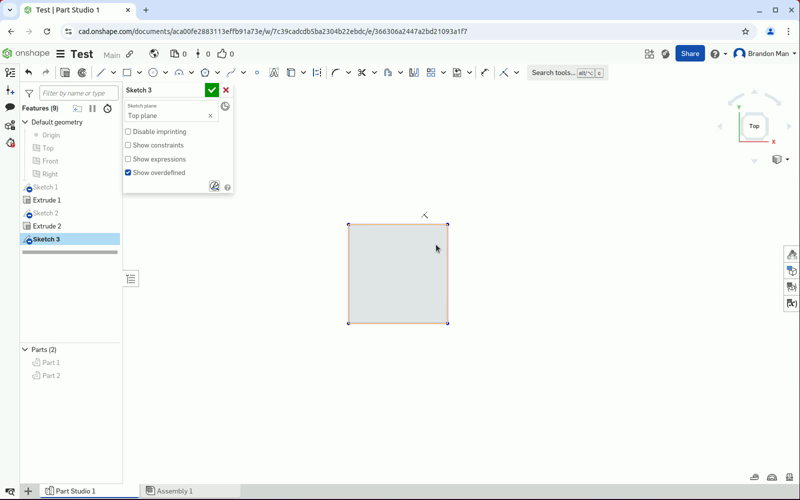
scroll(6)
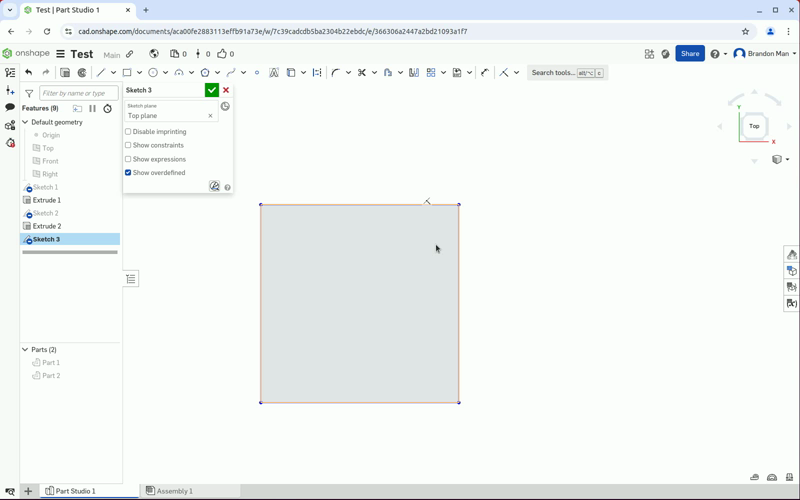
click(436, 244)
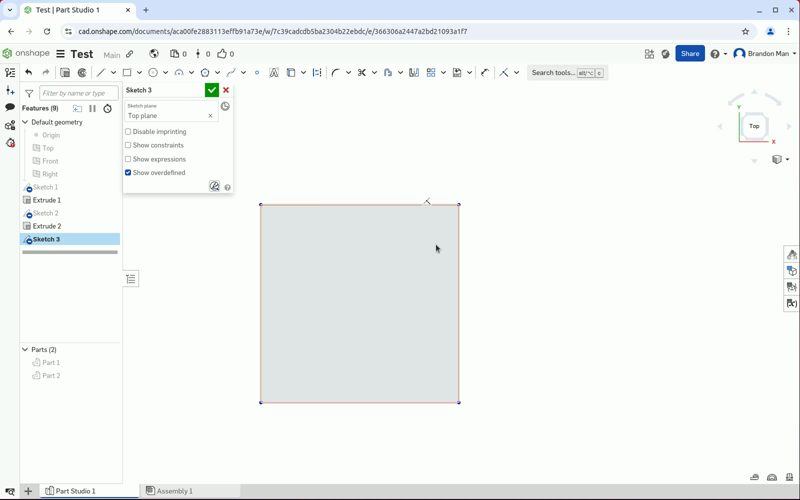
scroll(-6)
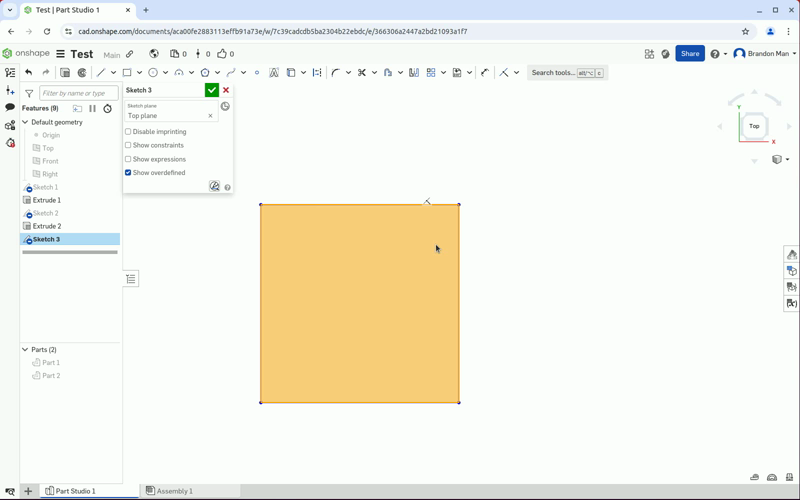
scroll(-6)
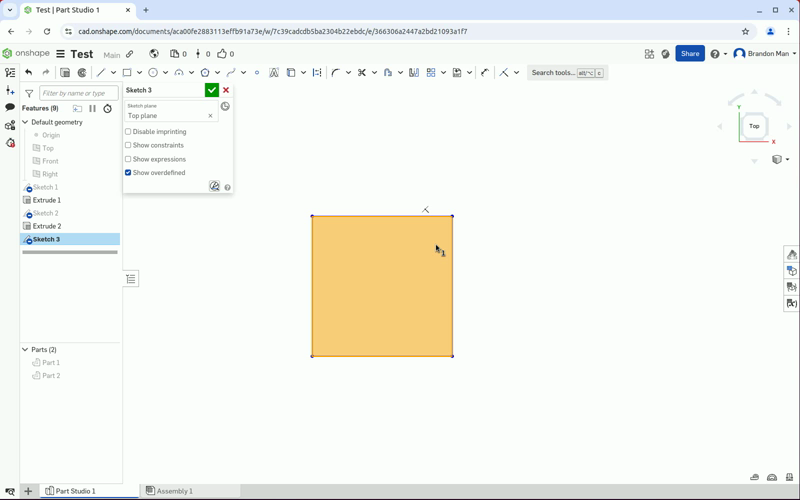
scroll(-6)
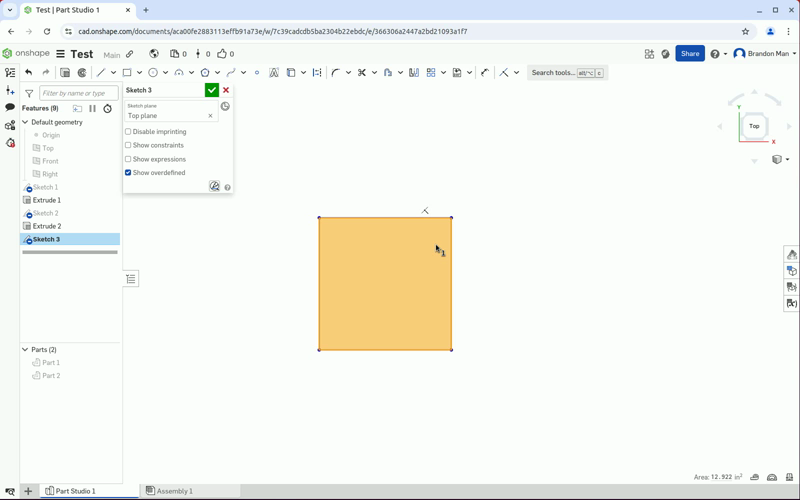
scroll(-6)
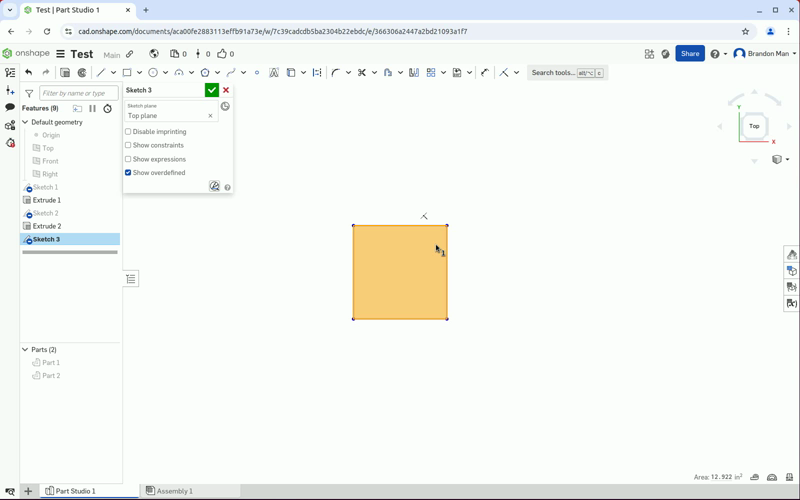
scroll(-6)
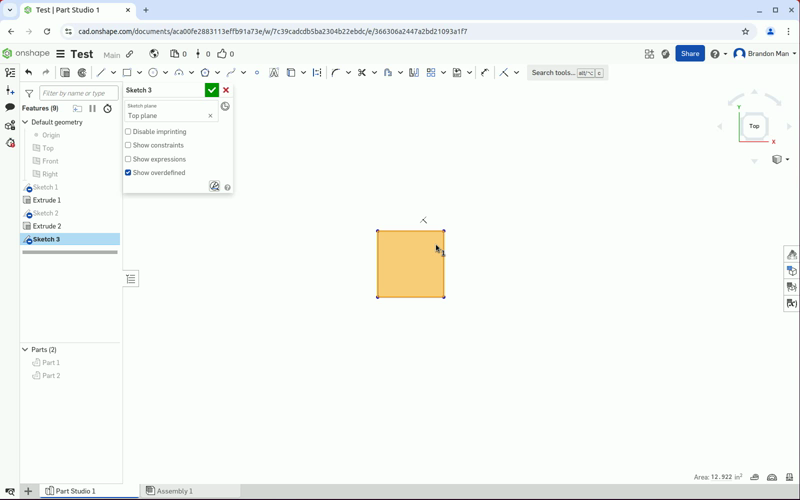
scroll(-6)
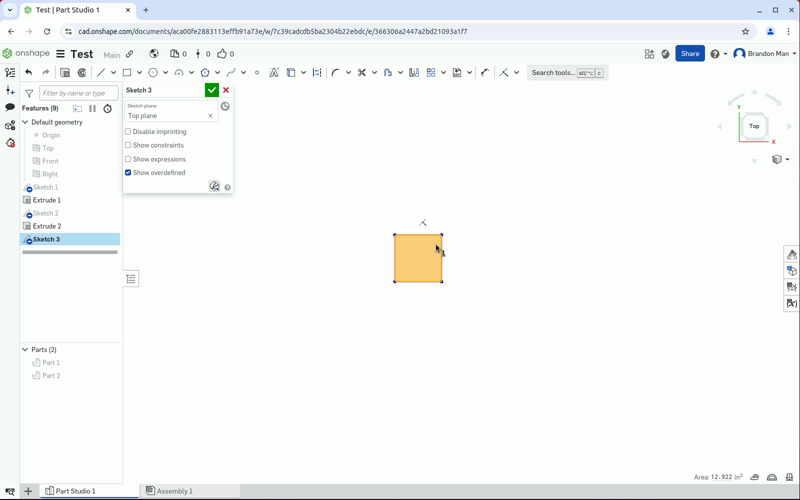
scroll(-6)
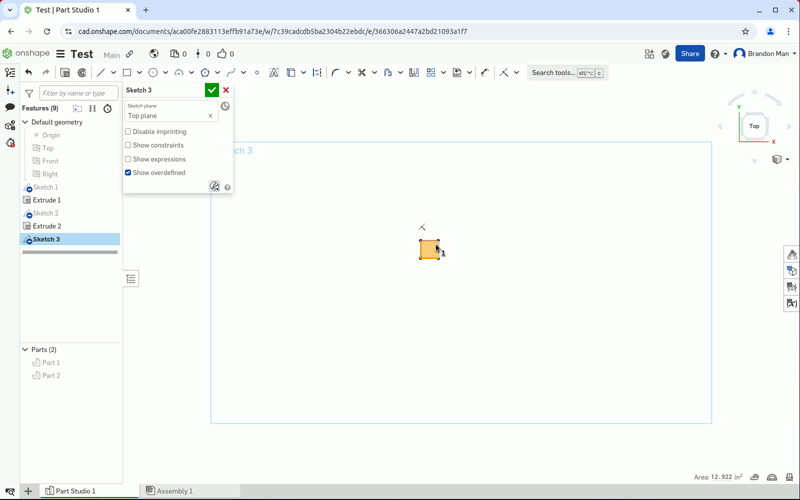
mouse_move(73, 352)
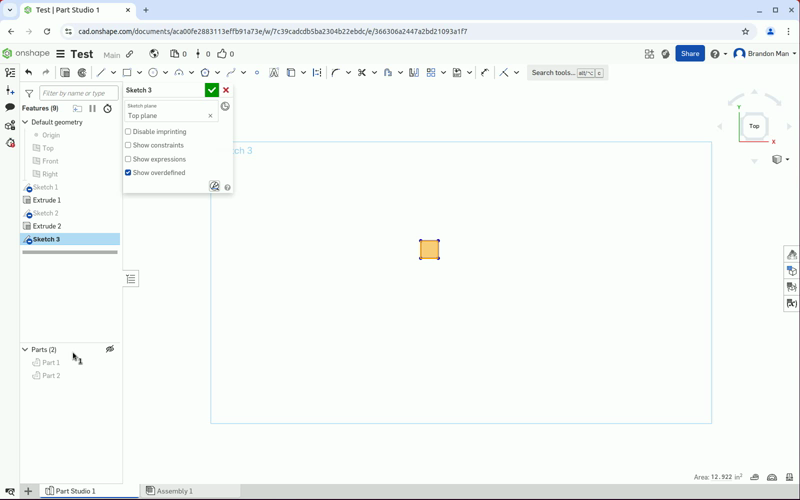
key(shift+y)
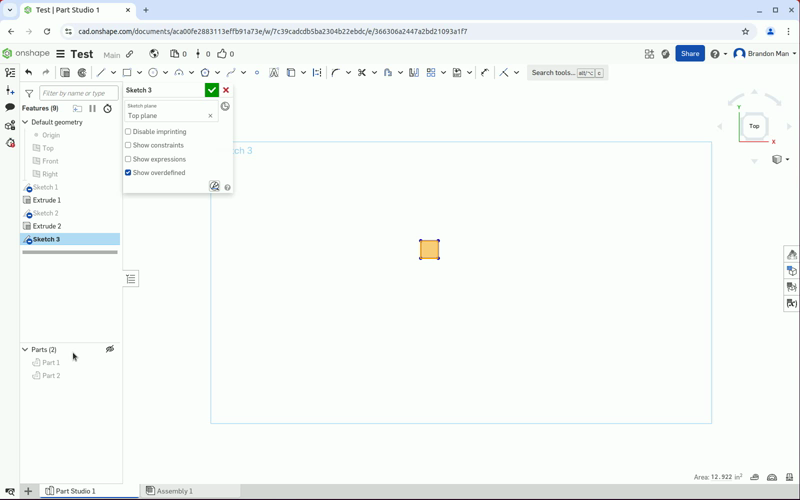
key(shift+e)
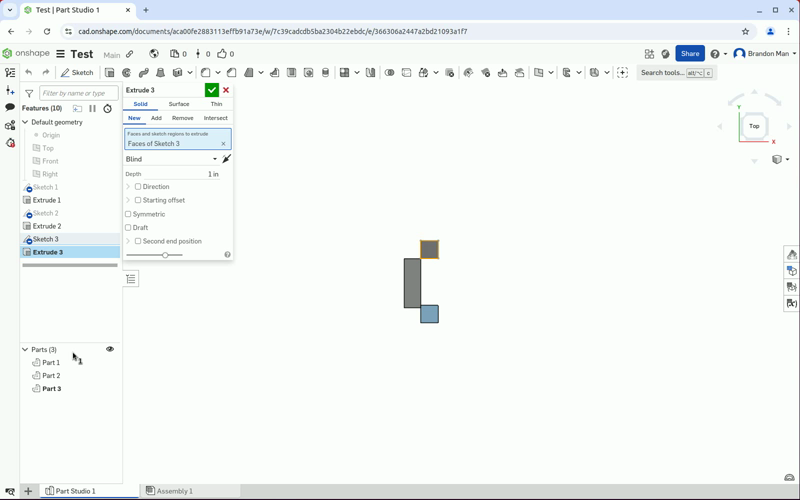
mouse_move(143, 106)
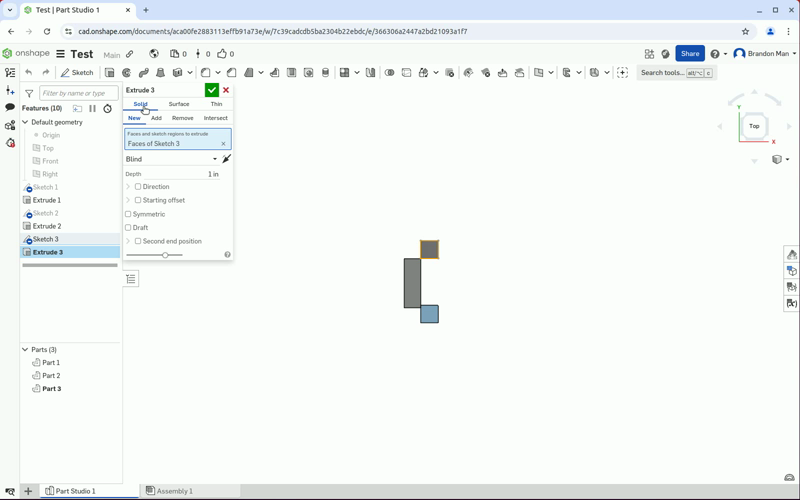
click(143, 106)
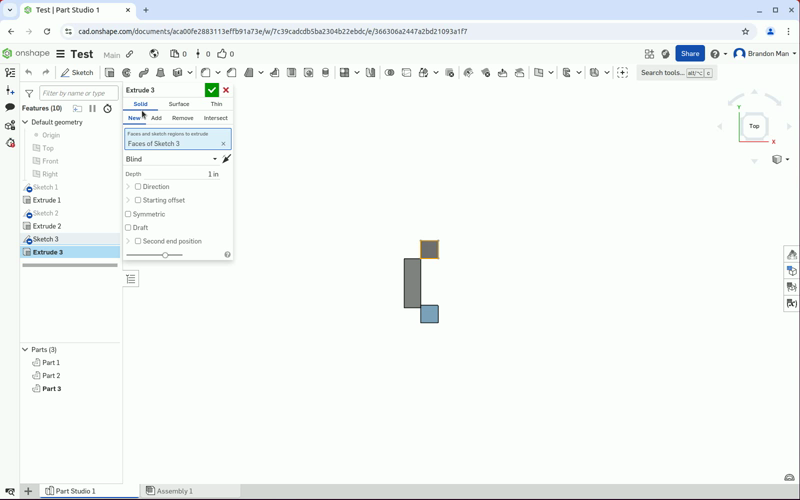
mouse_move(137, 120)
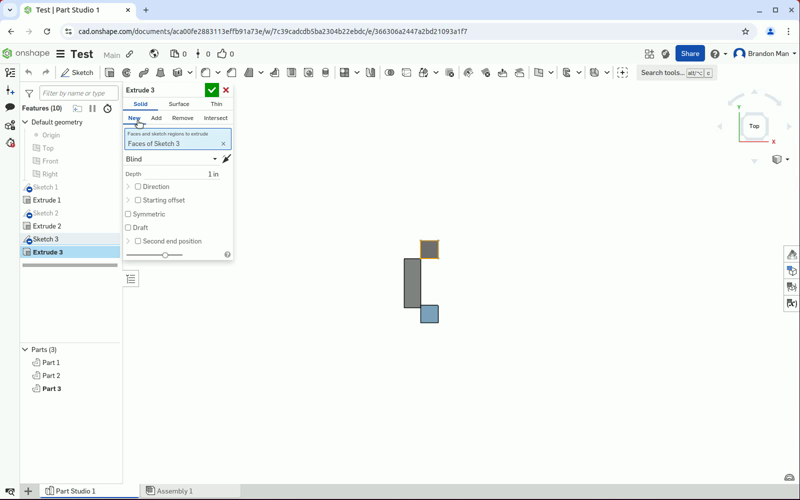
click(137, 120)
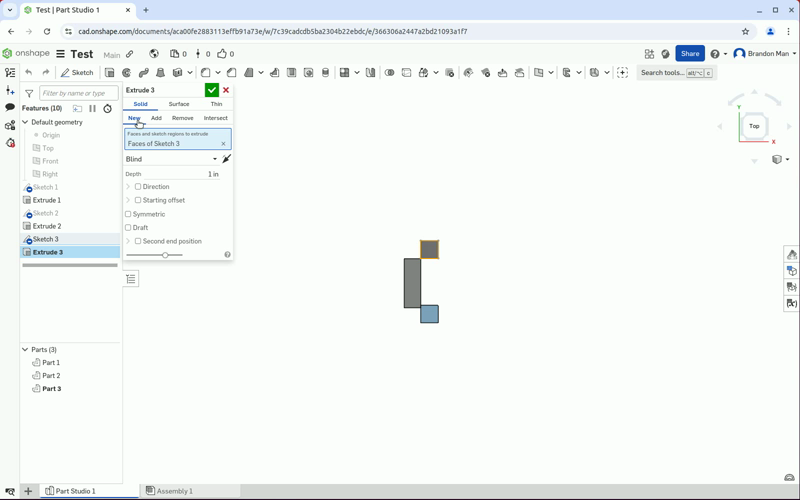
key(tab, 4)
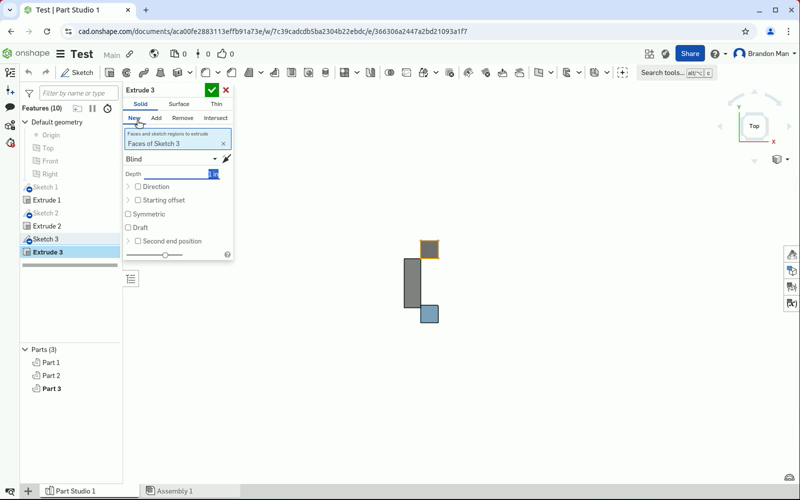
text(23.108)
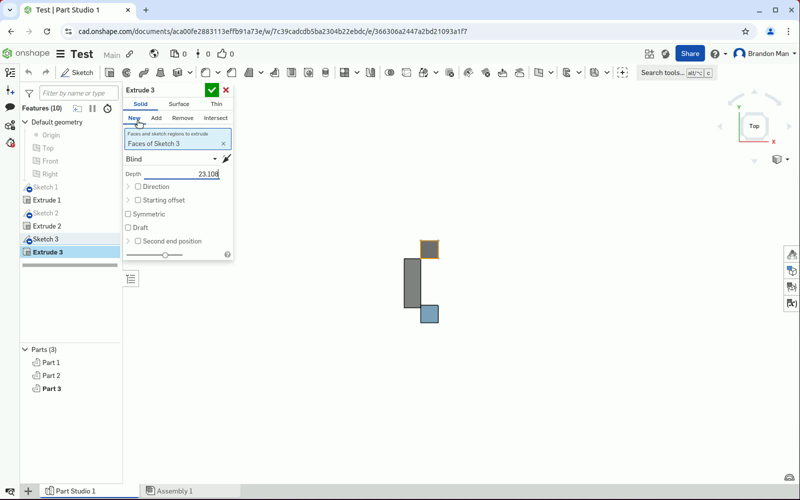
key(enter)
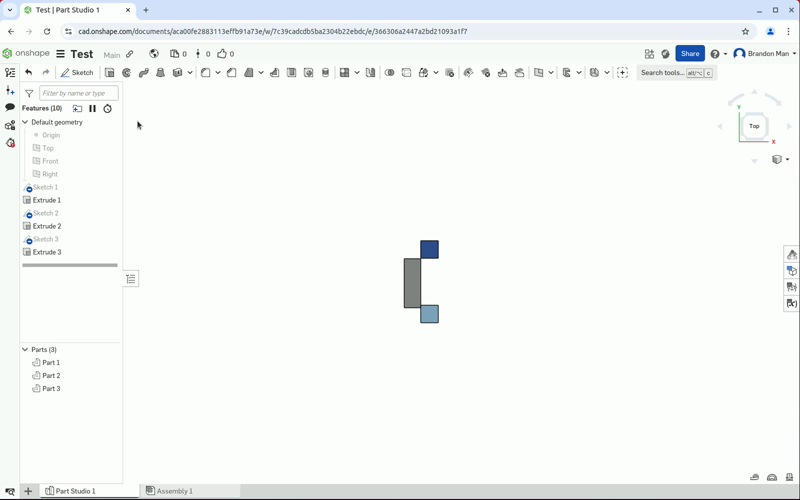
key(shift+h)
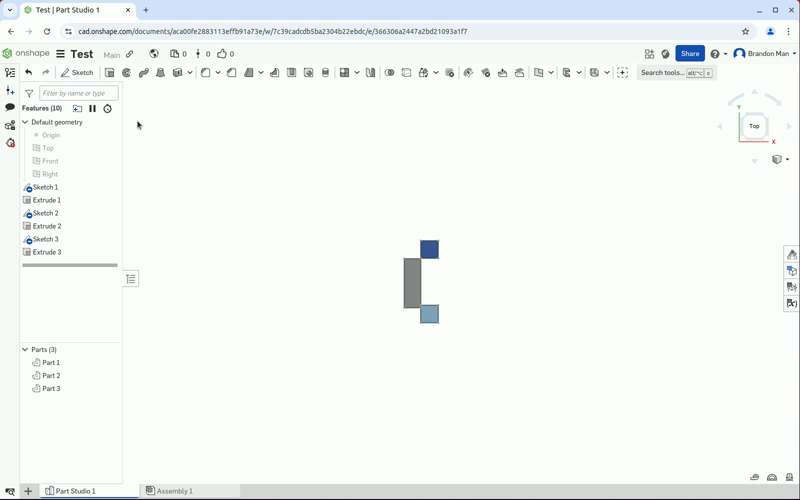
key(shift+h)
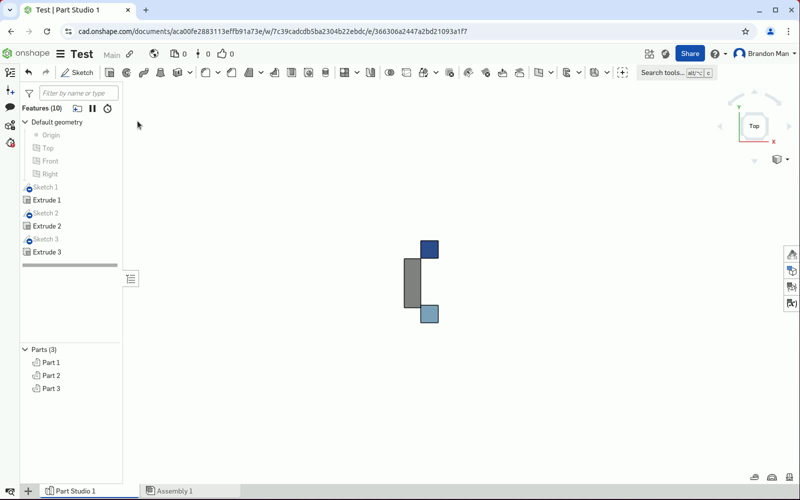
mouse_move(73, 189)
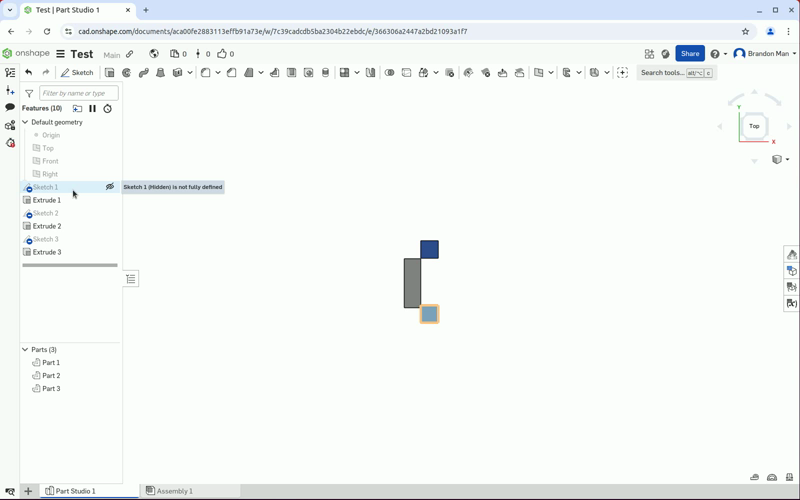
click(73, 189)
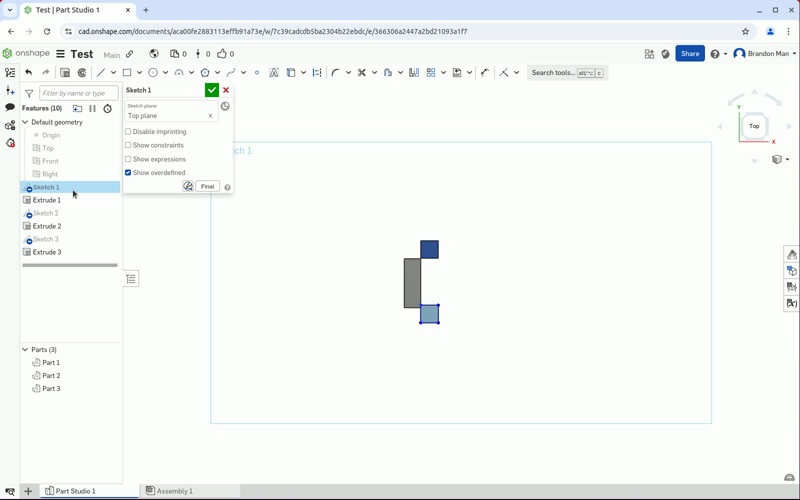
mouse_move(229, 92)
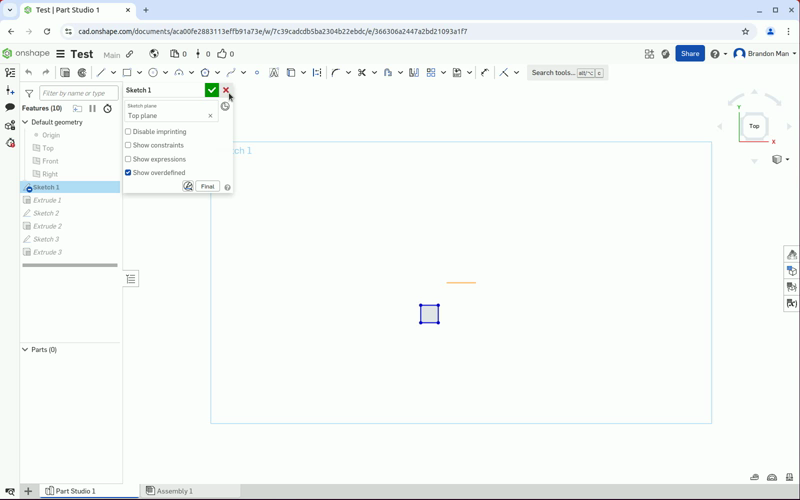
click(229, 92)
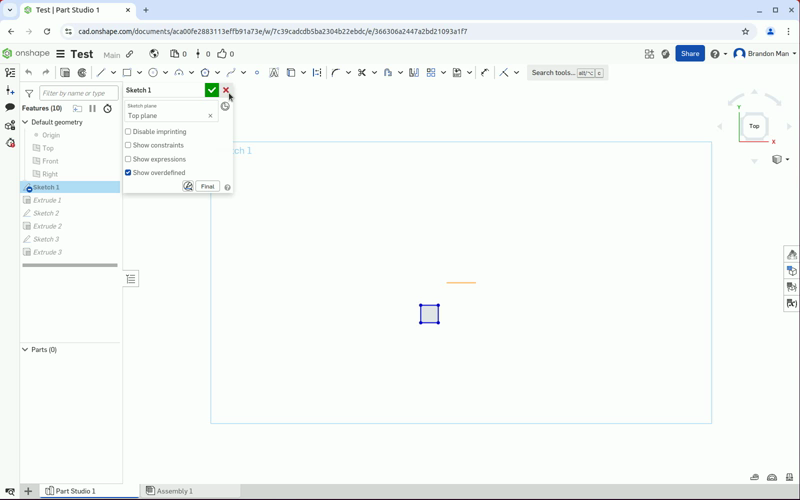
key(shift+s)
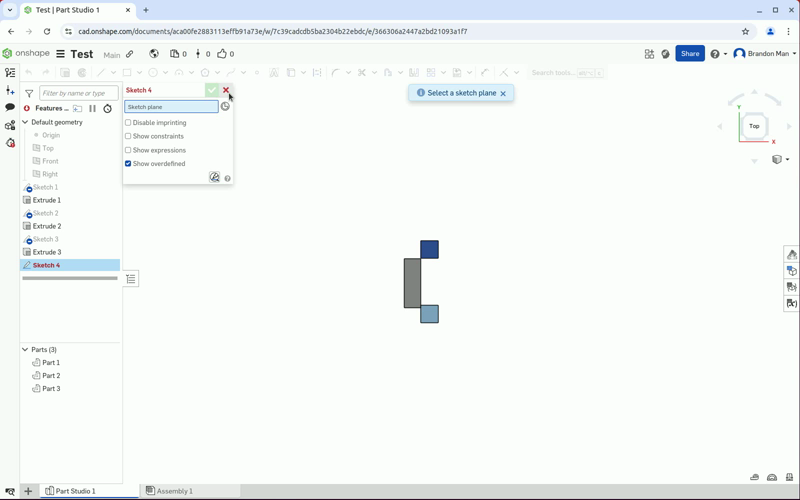
mouse_move(73, 150)
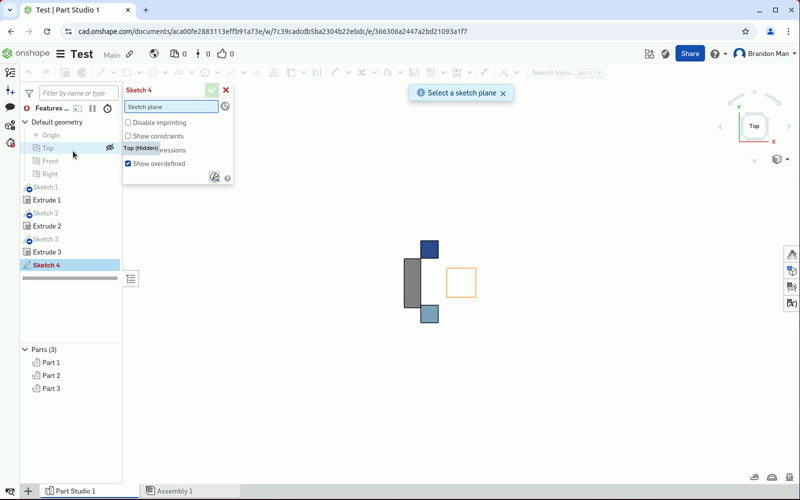
click(73, 150)
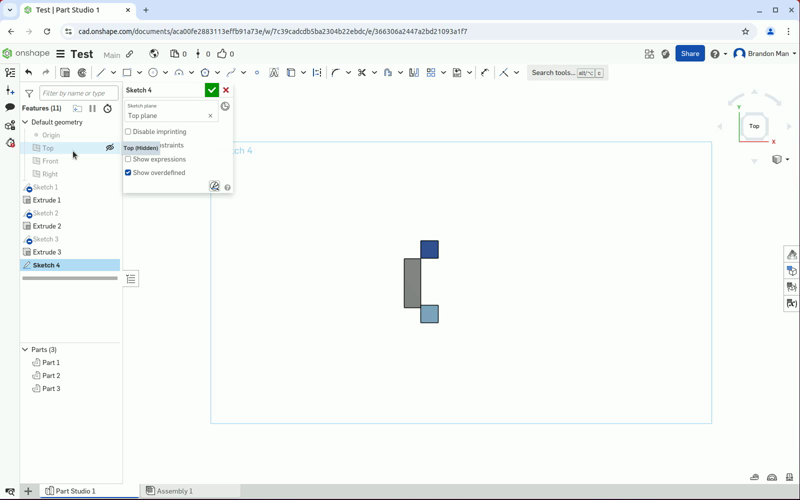
mouse_move(73, 352)
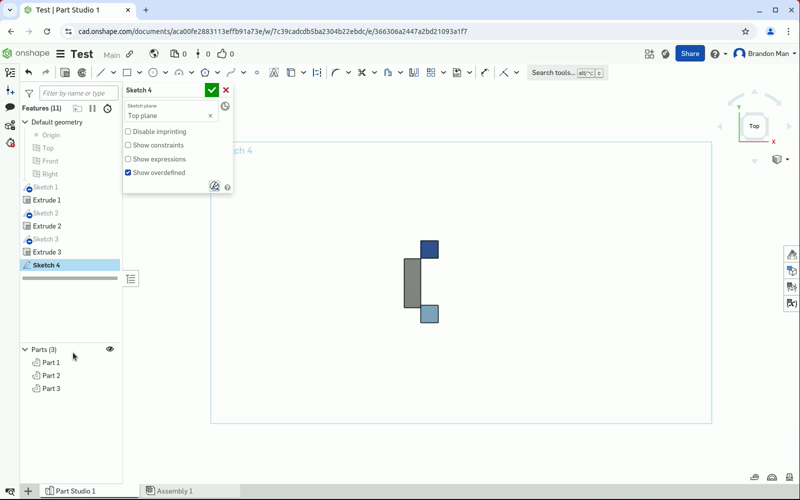
key(y)
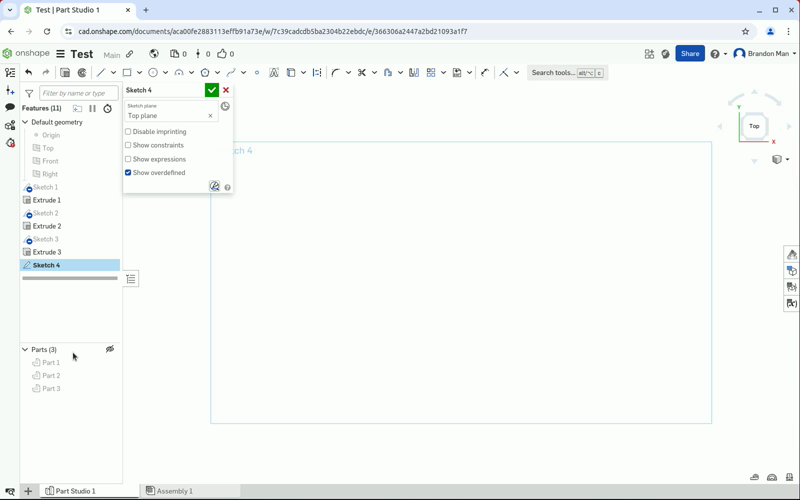
key(l)
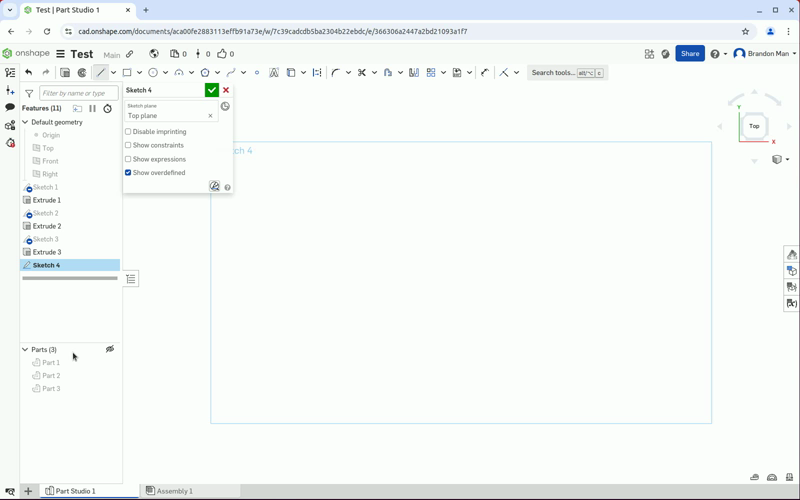
key_down(shift)
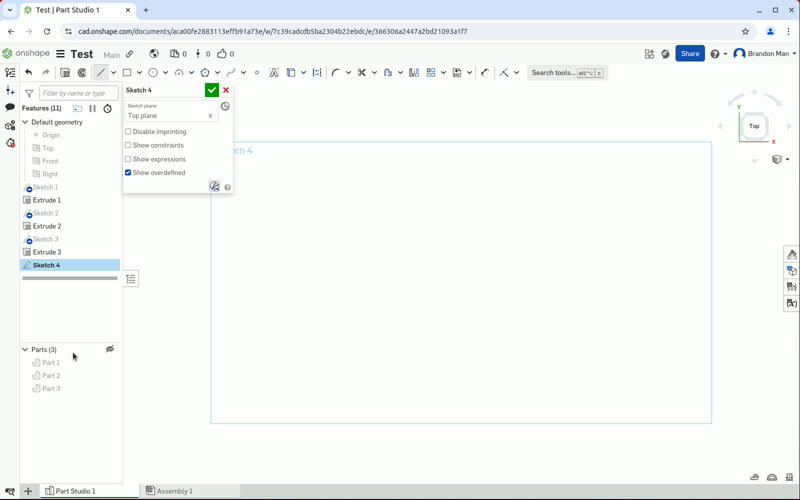
mouse_move(485, 322)
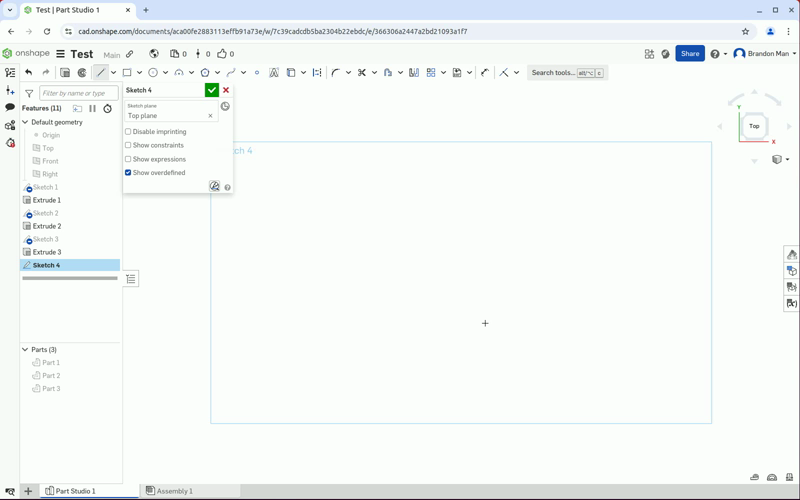
click(485, 322)
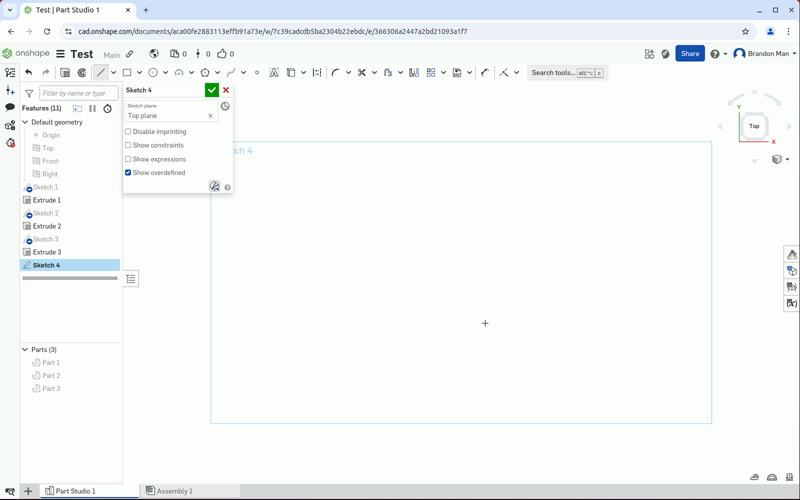
key_up(shift)
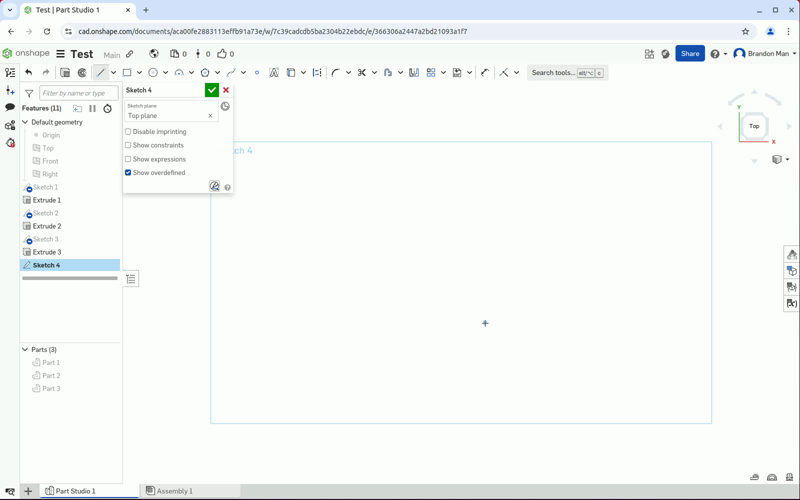
key_down(shift)
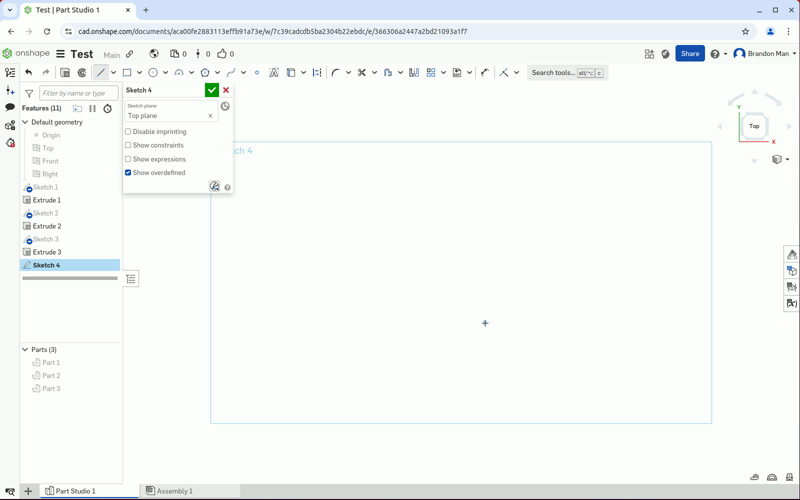
mouse_move(515, 322)
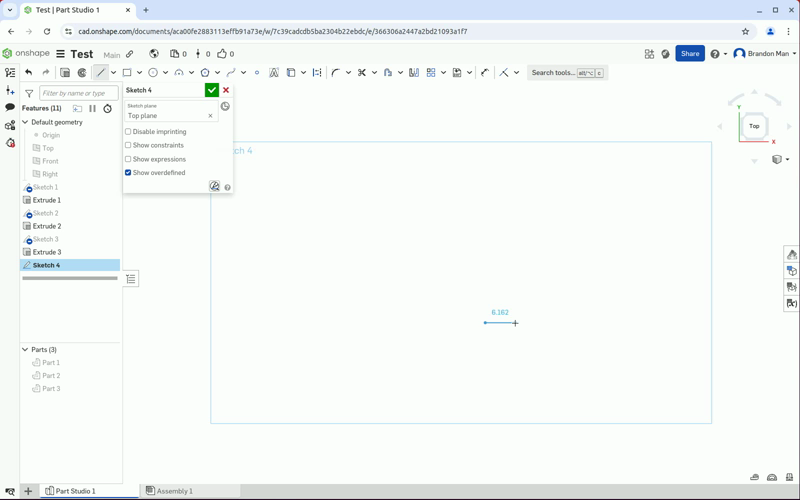
mouse_move(502, 322)
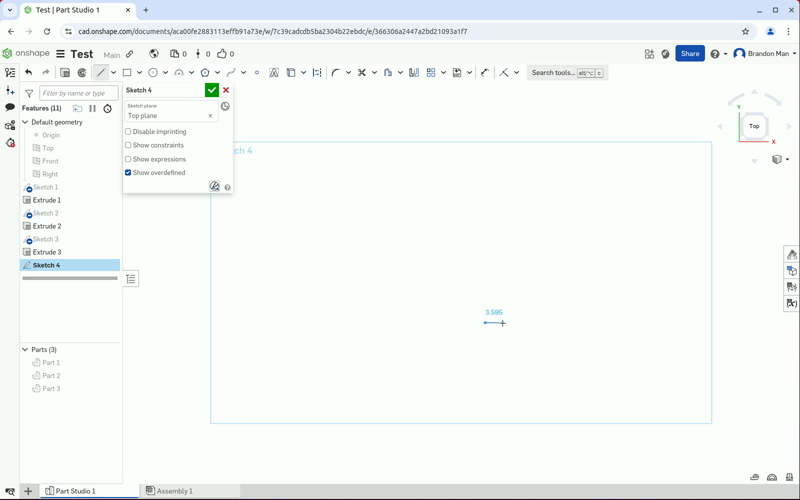
click(502, 322)
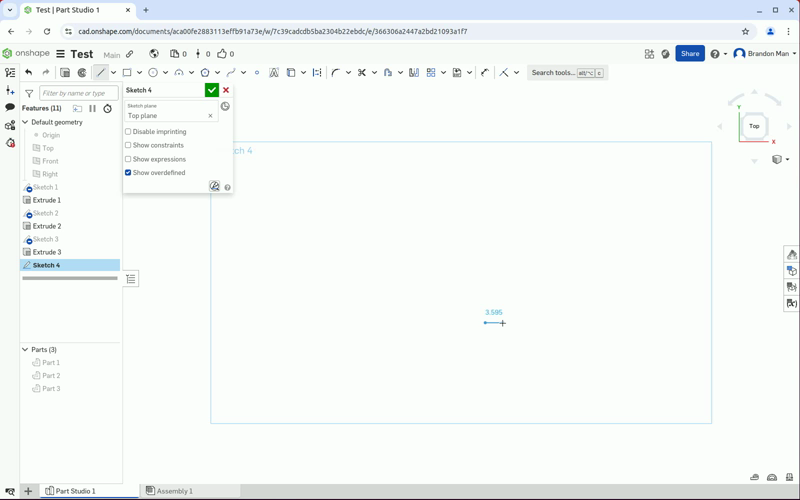
key_up(shift)
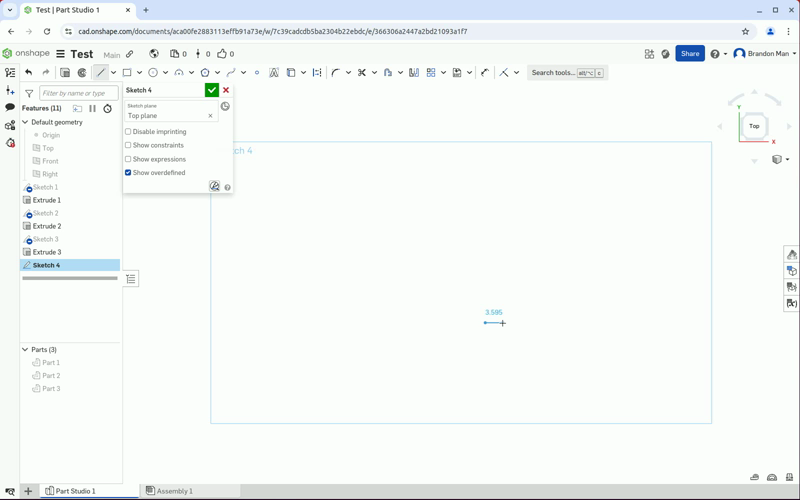
key_down(shift)
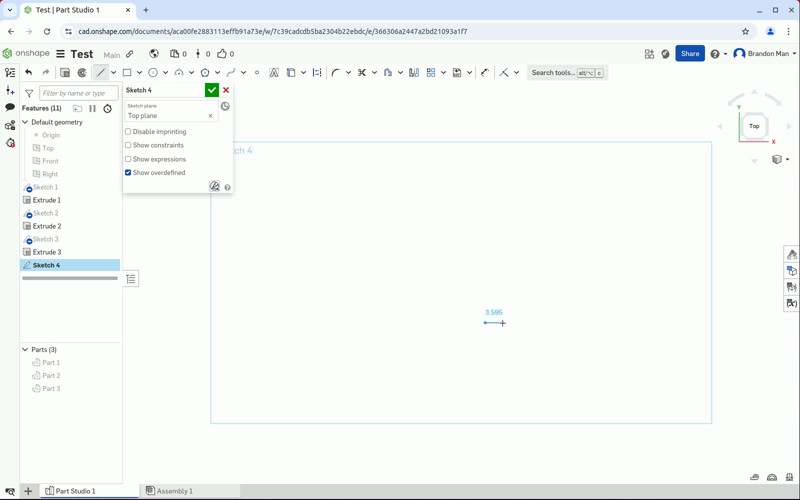
mouse_move(532, 322)
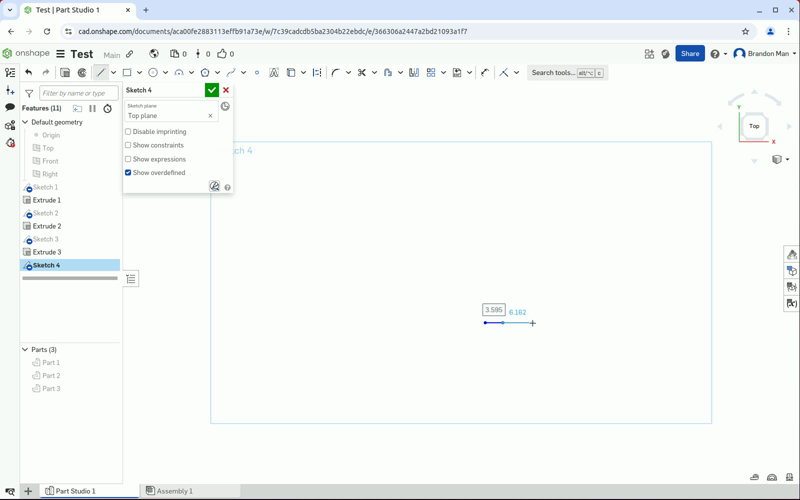
mouse_move(502, 305)
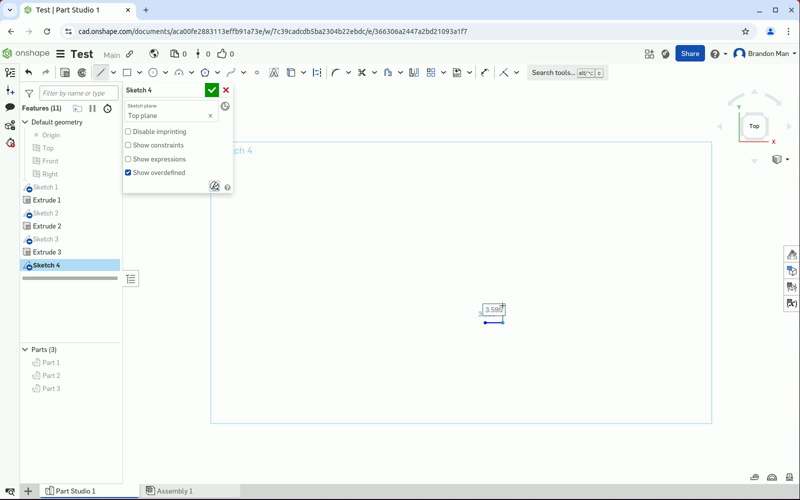
click(502, 305)
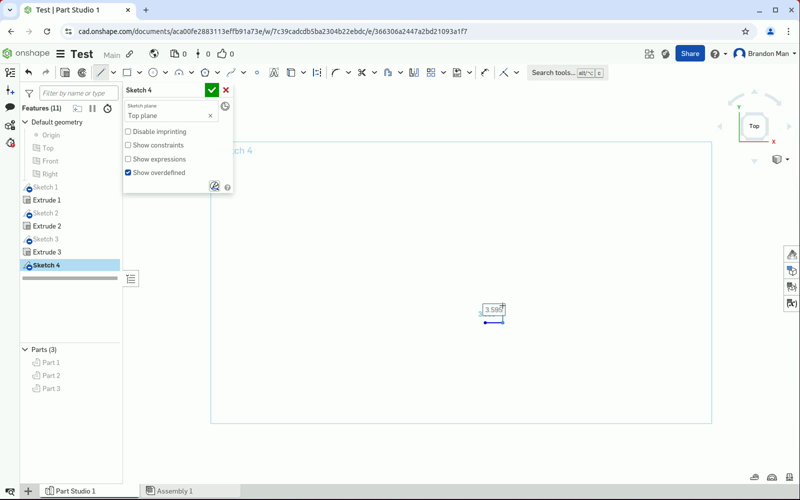
key_up(shift)
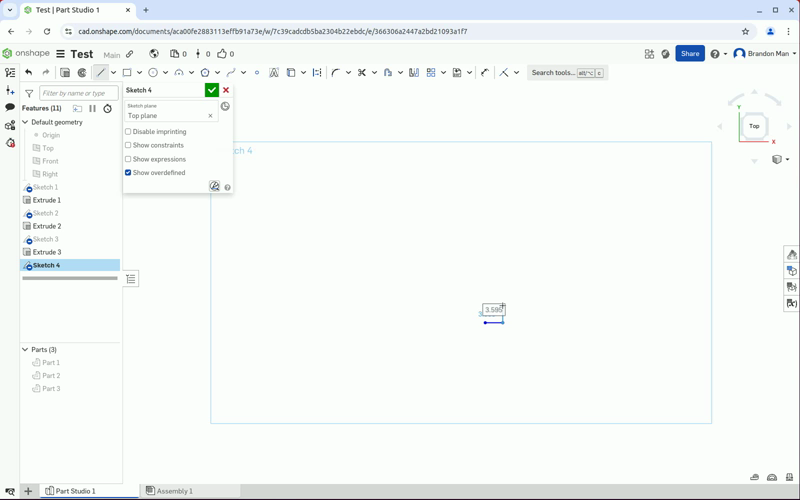
key_down(shift)
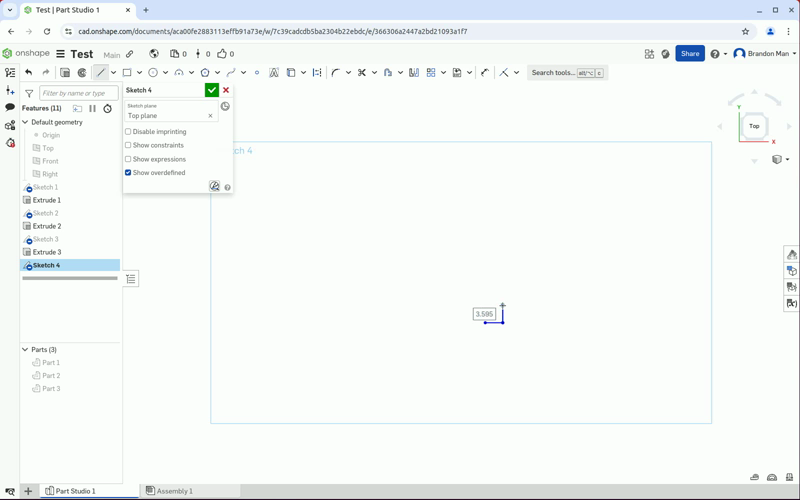
mouse_move(532, 305)
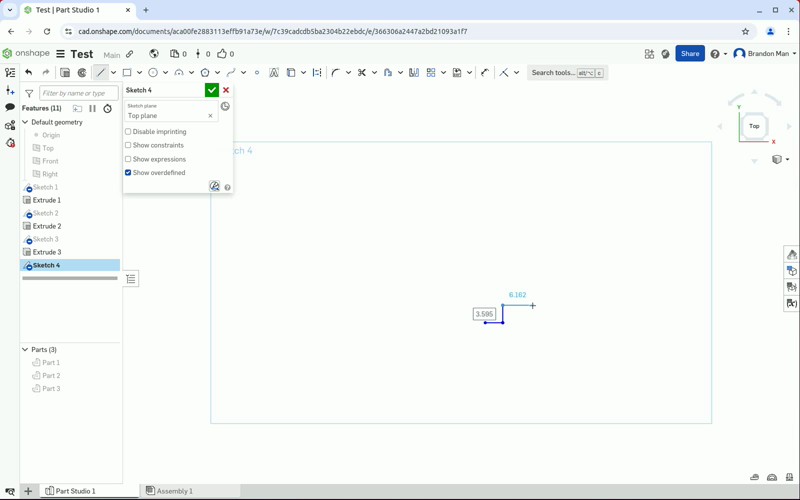
mouse_move(485, 305)
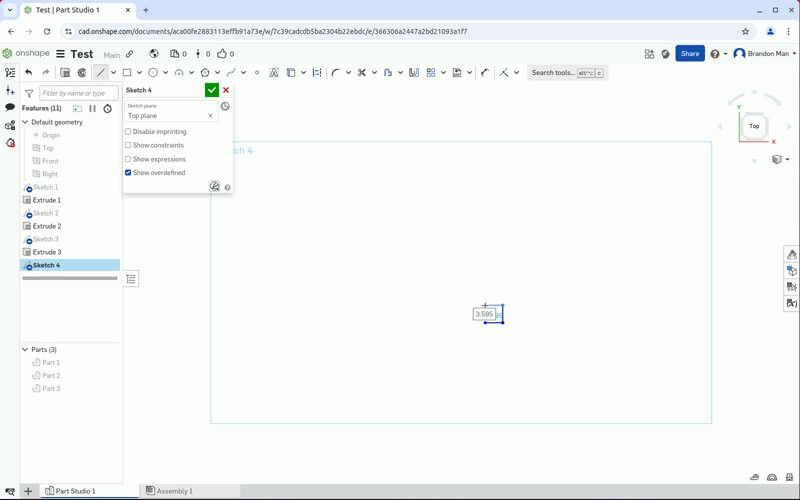
click(485, 305)
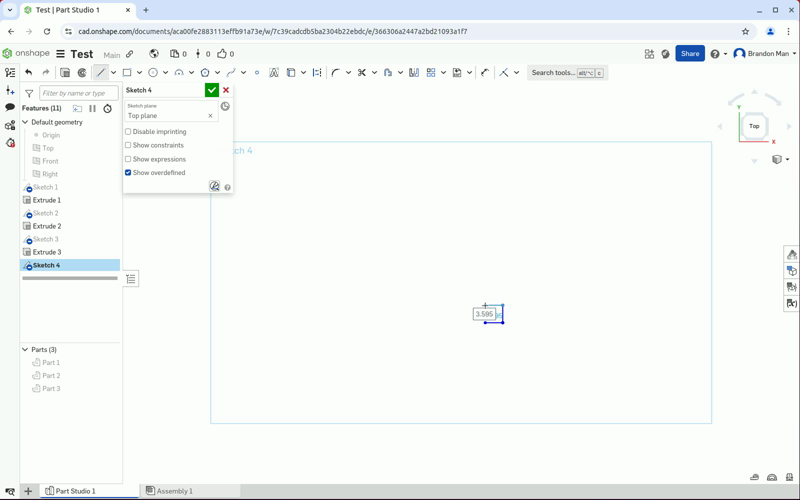
key_up(shift)
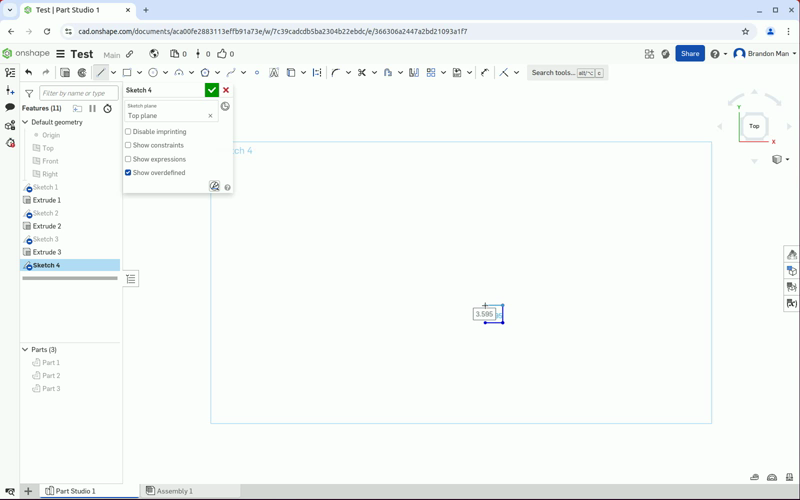
mouse_move(515, 305)
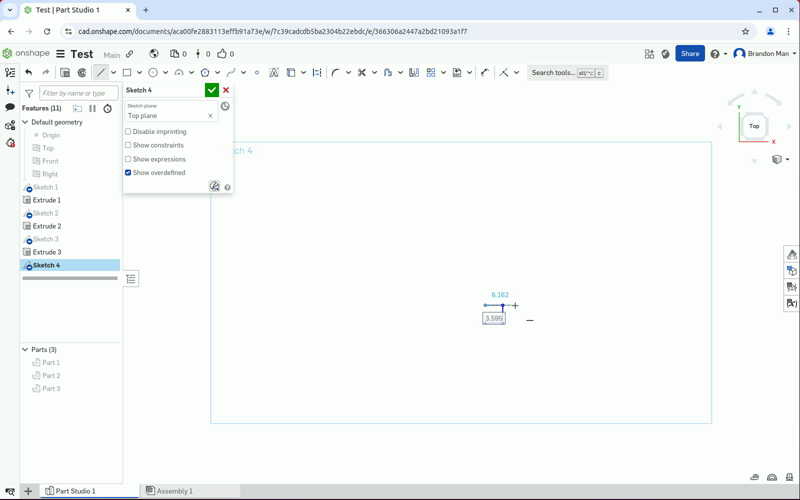
key_down(shift)
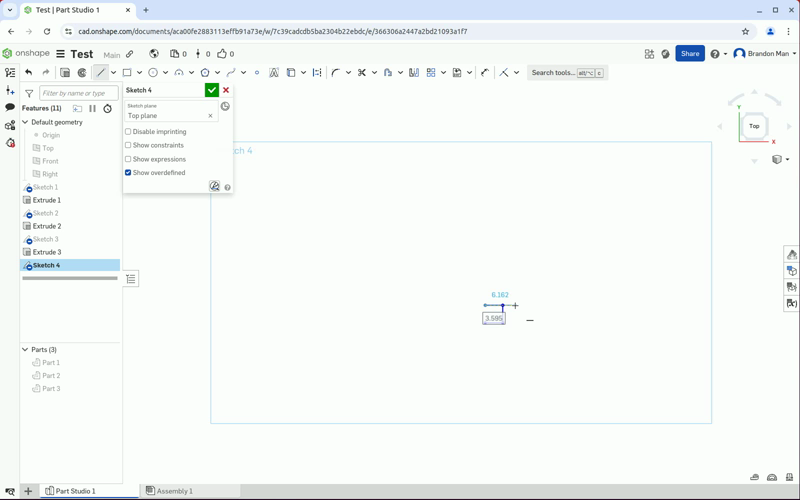
mouse_move(485, 322)
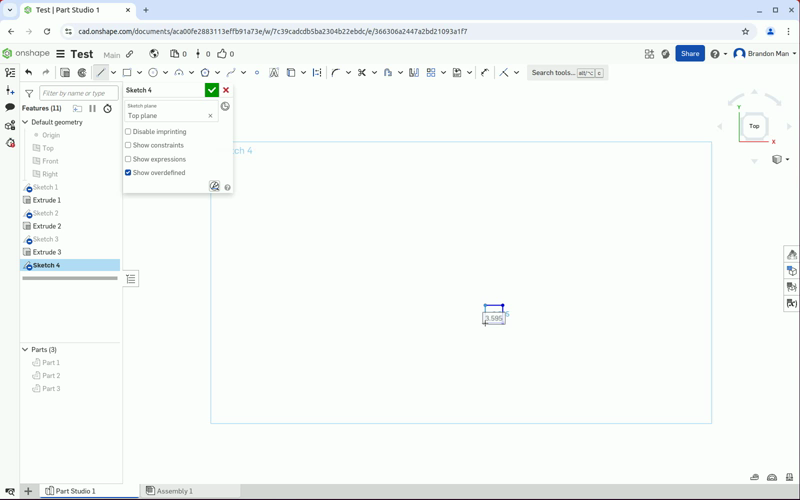
key_up(shift)
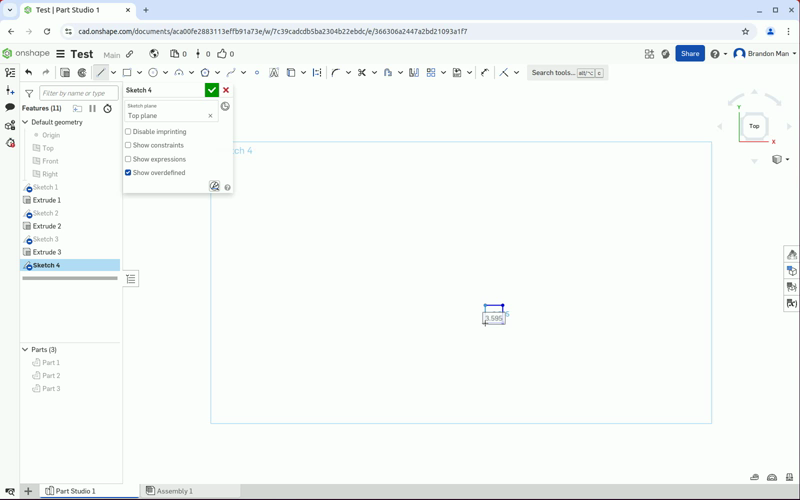
click(485, 322)
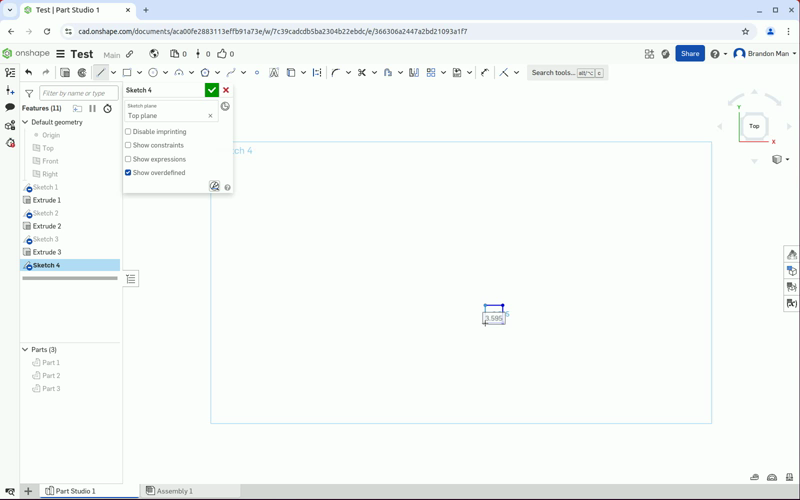
key(esc)
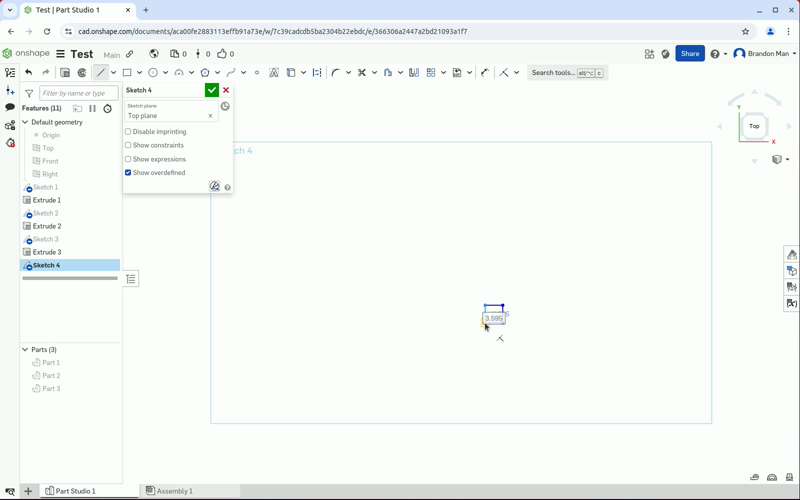
mouse_move(486, 314)
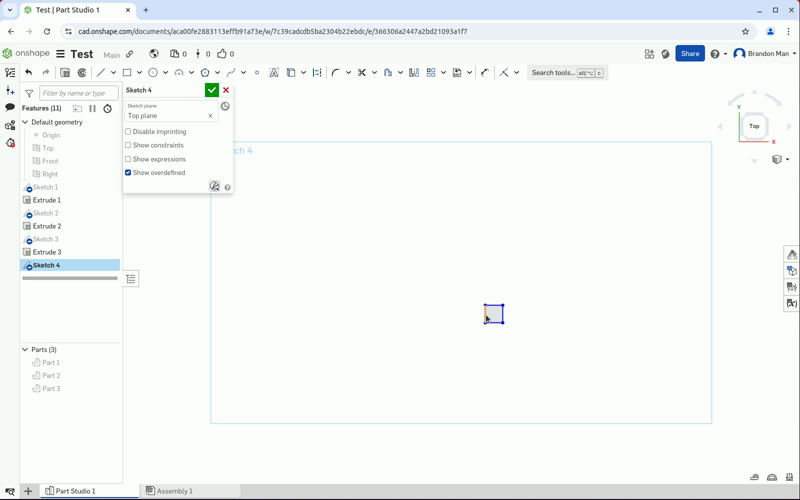
scroll(6)
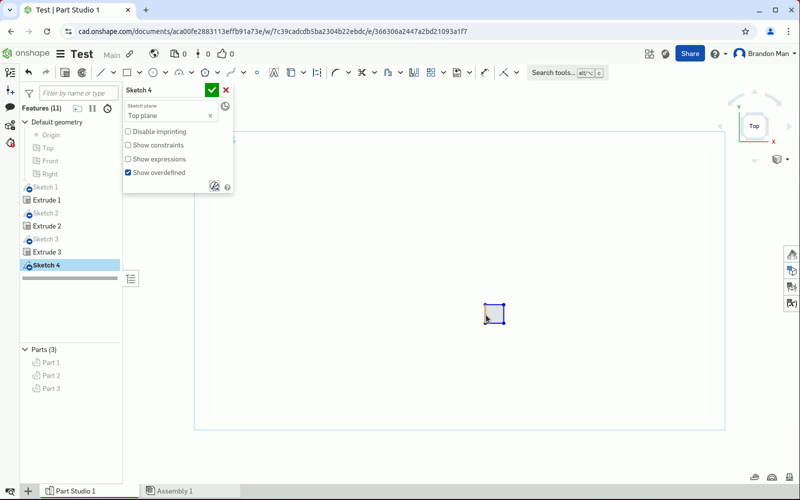
scroll(6)
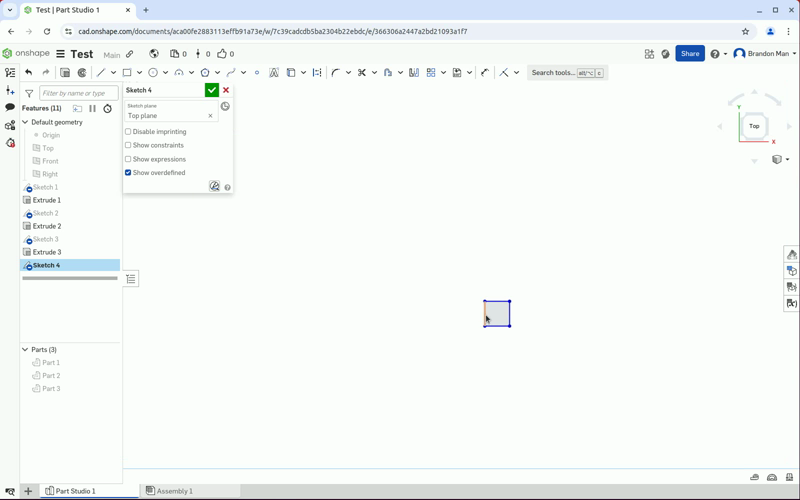
scroll(6)
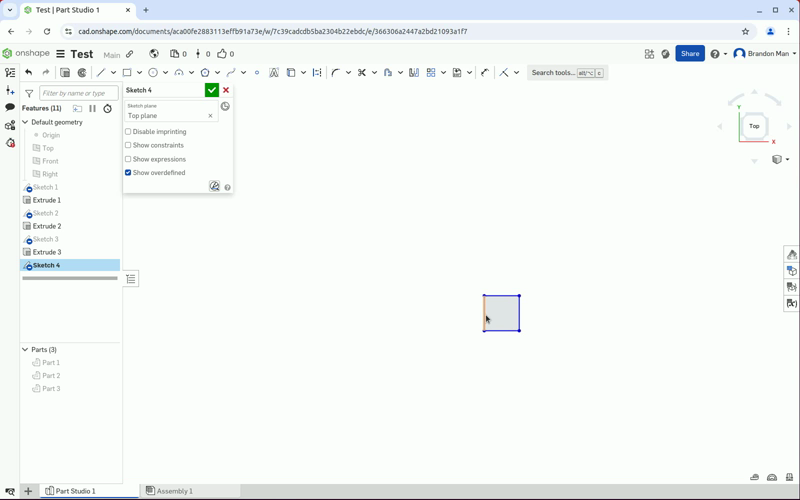
scroll(6)
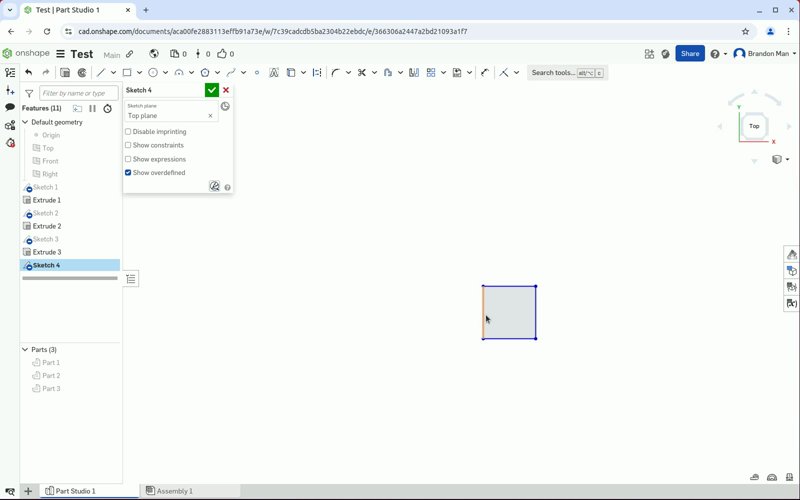
scroll(6)
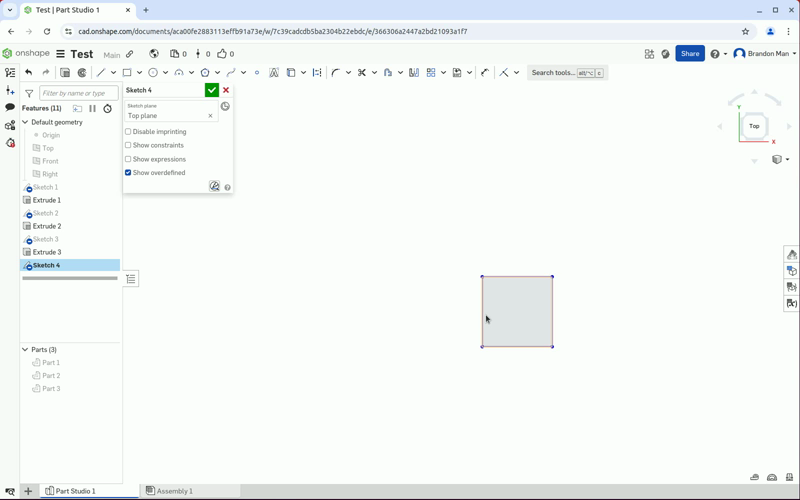
scroll(6)
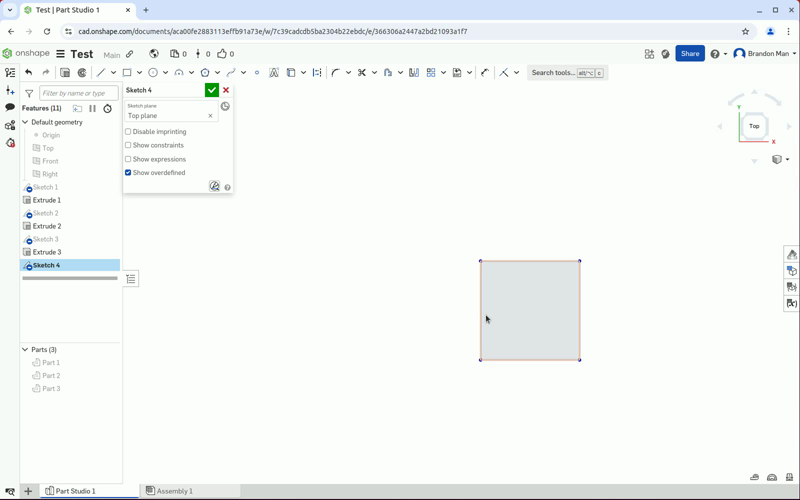
scroll(6)
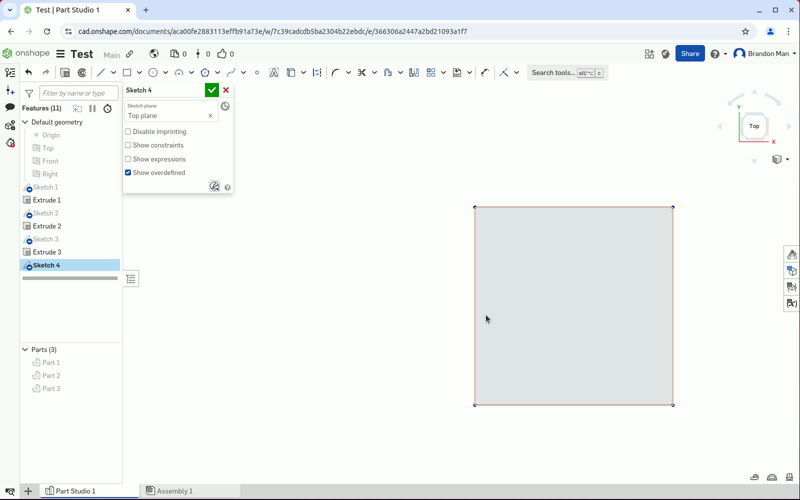
click(486, 314)
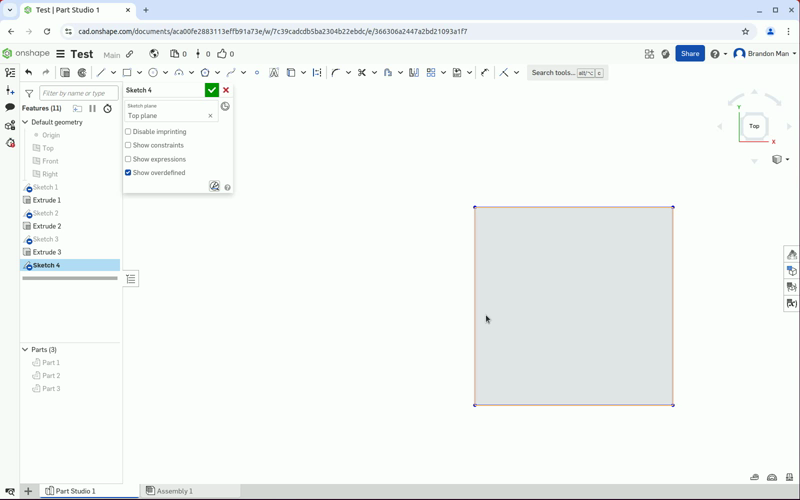
scroll(-6)
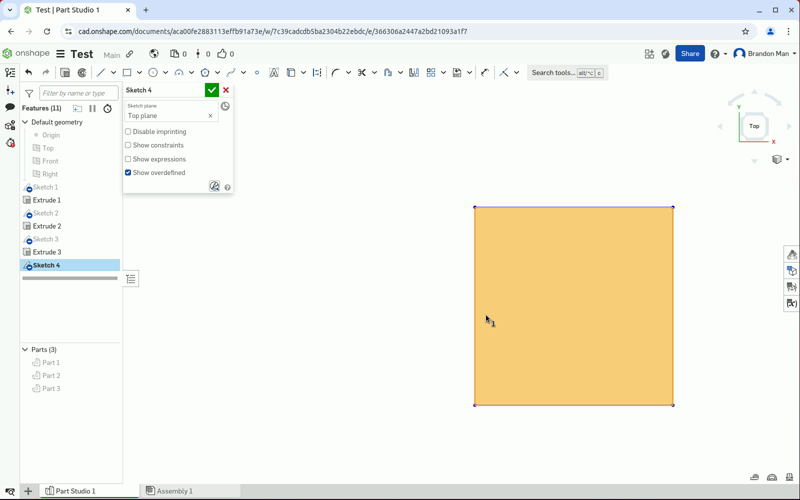
scroll(-6)
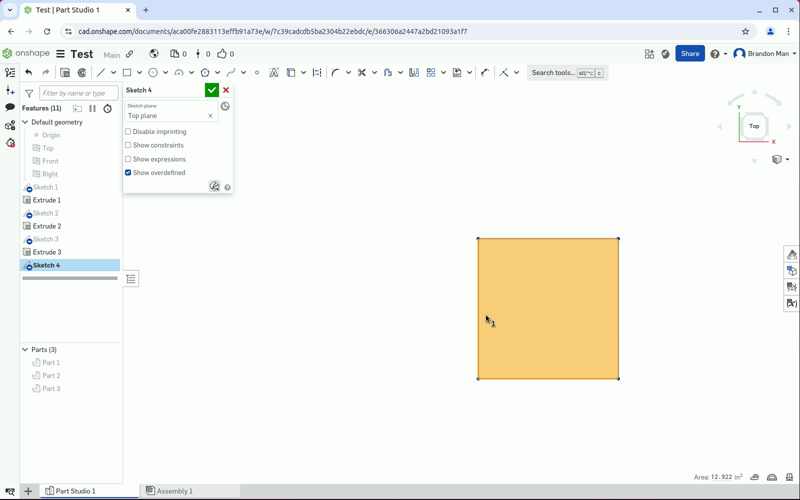
scroll(-6)
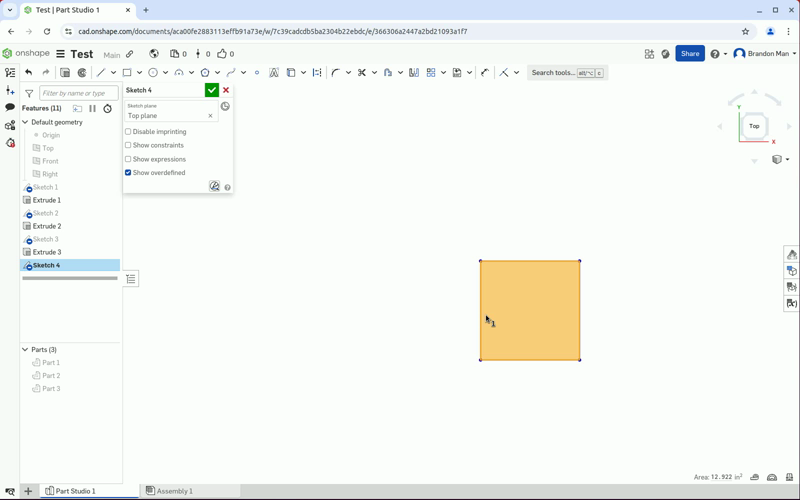
scroll(-6)
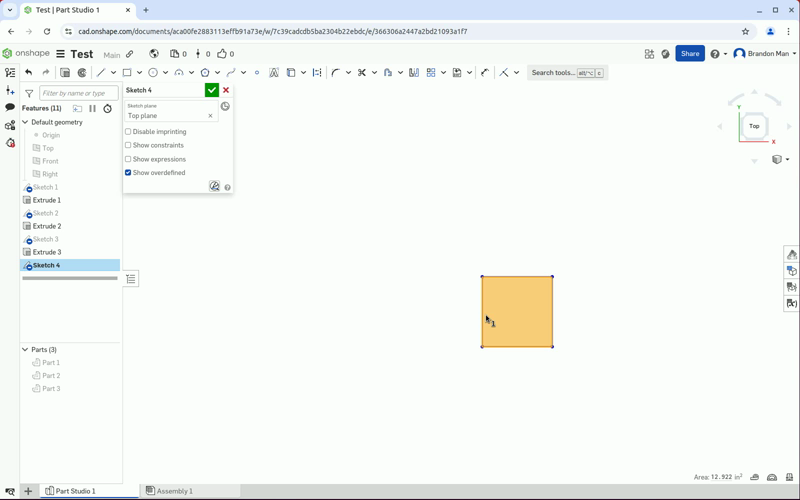
scroll(-6)
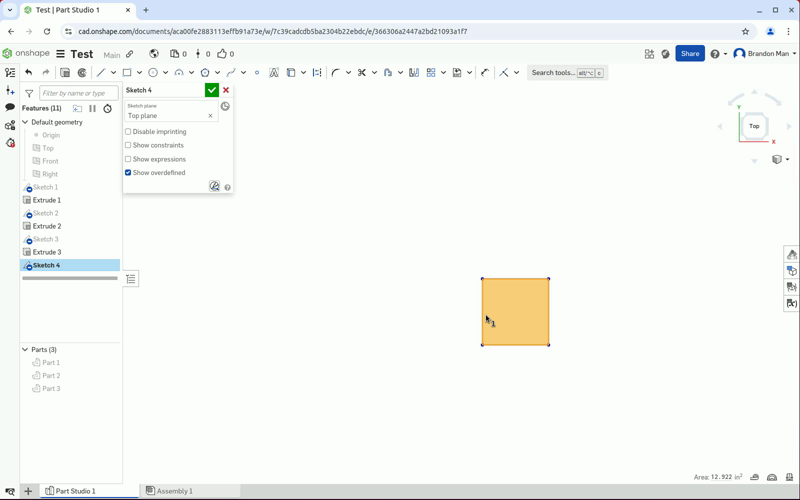
scroll(-6)
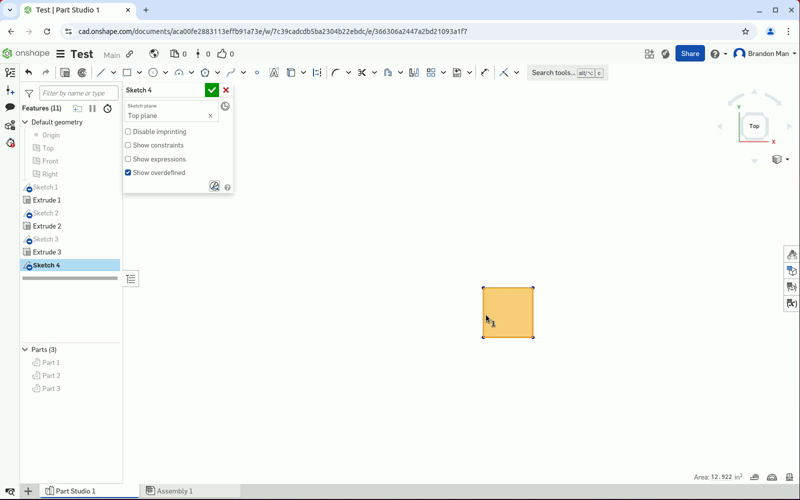
scroll(-6)
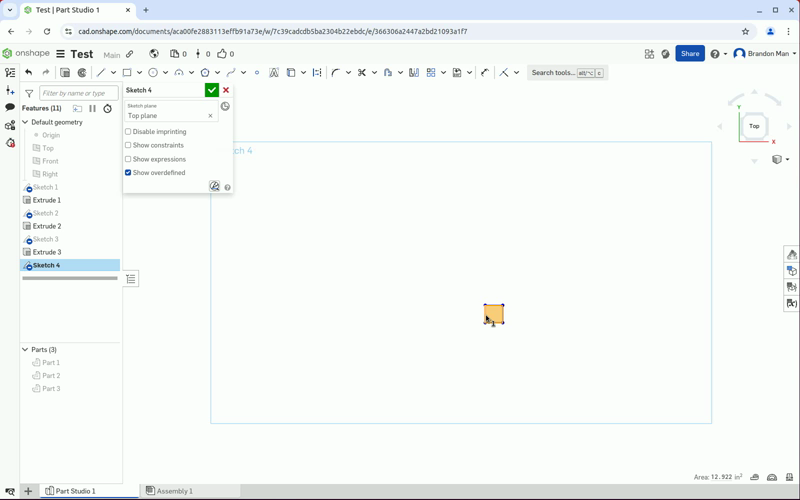
mouse_move(73, 352)
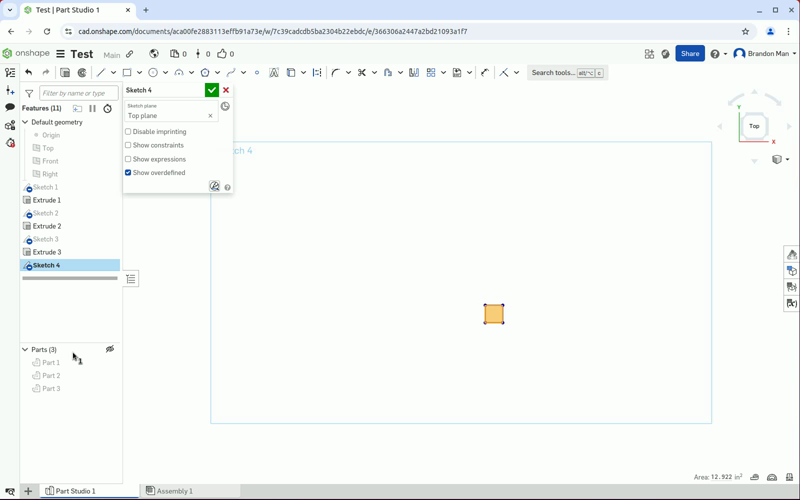
key(shift+y)
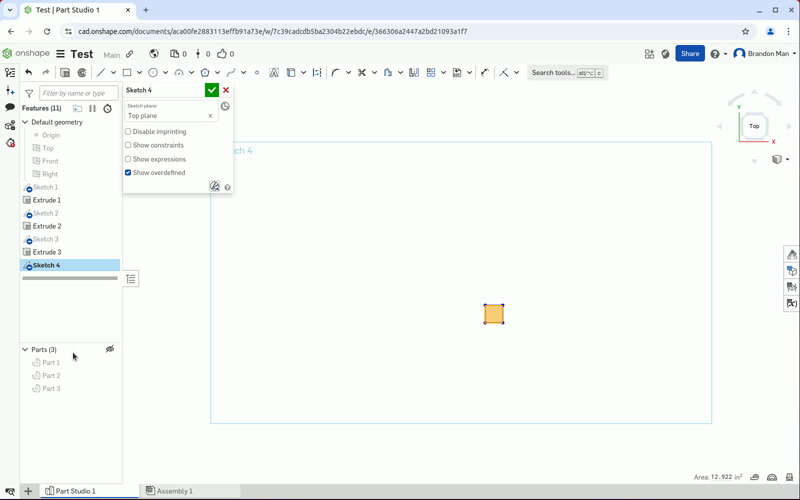
key(shift+e)
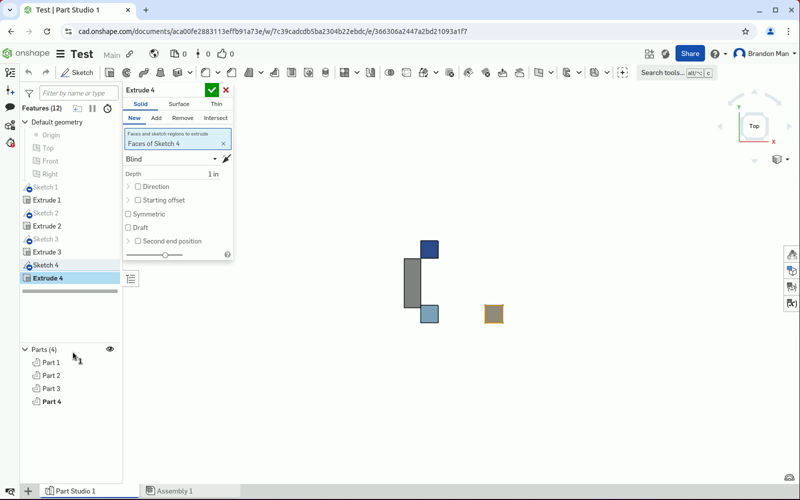
mouse_move(143, 106)
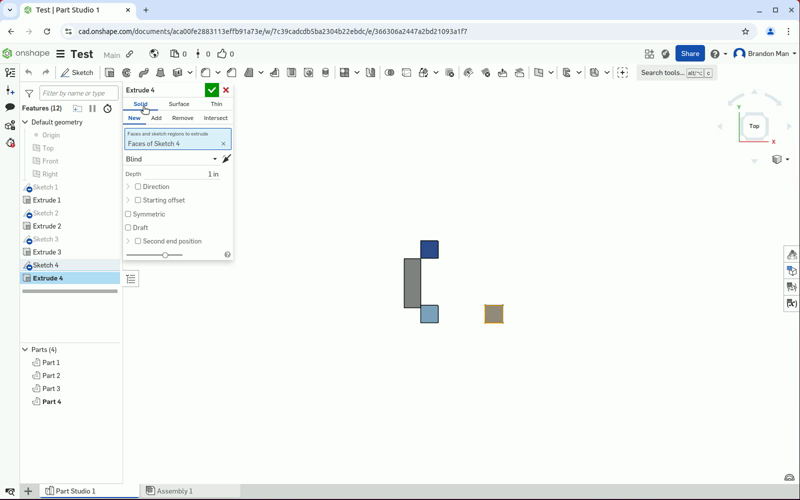
click(143, 106)
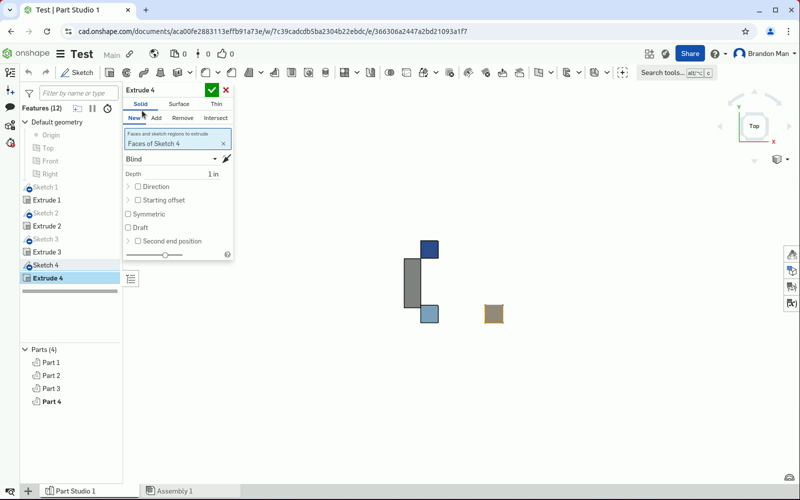
mouse_move(137, 120)
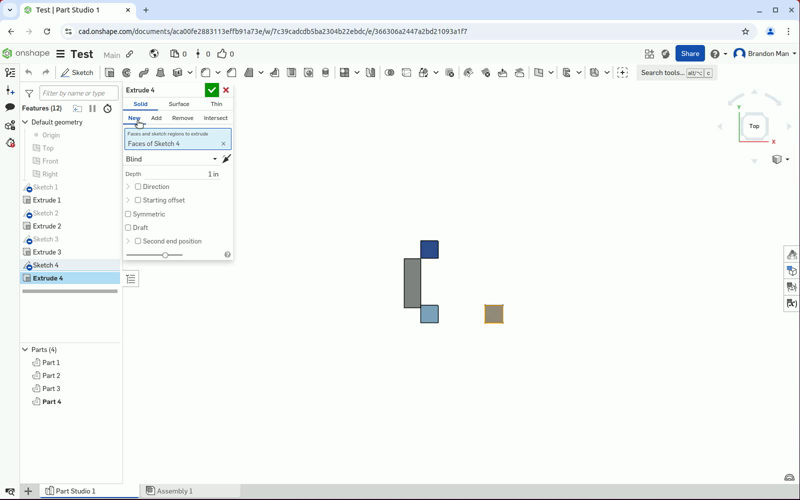
click(137, 120)
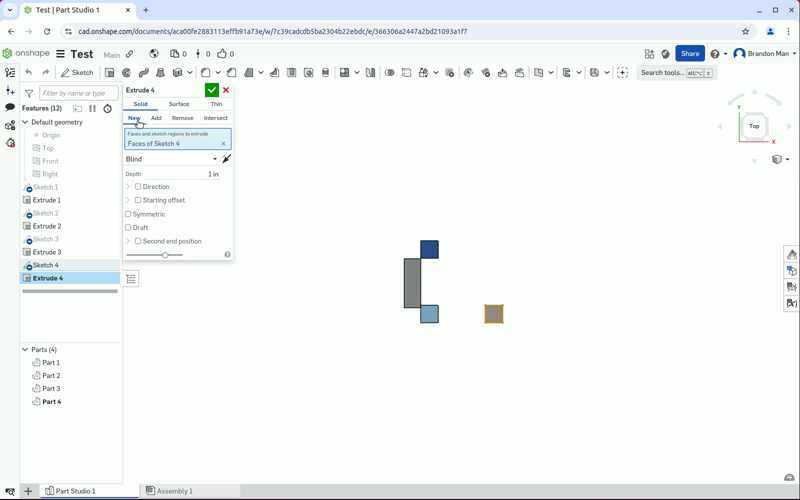
key(tab, 4)
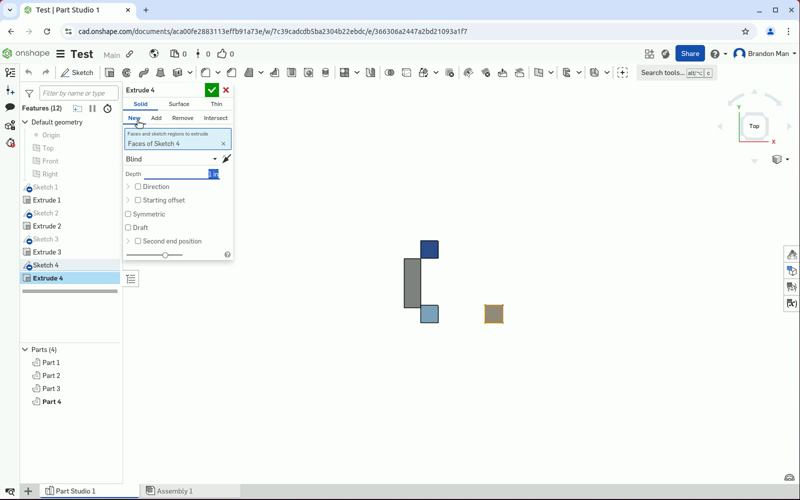
text(23.108)
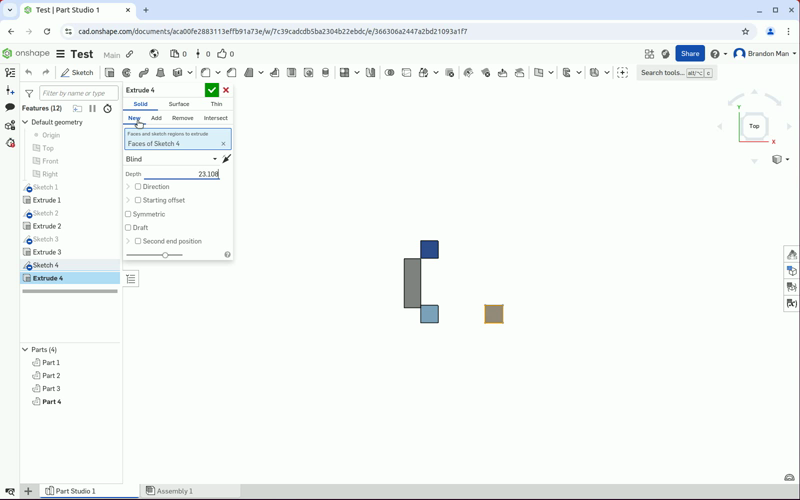
key(enter)
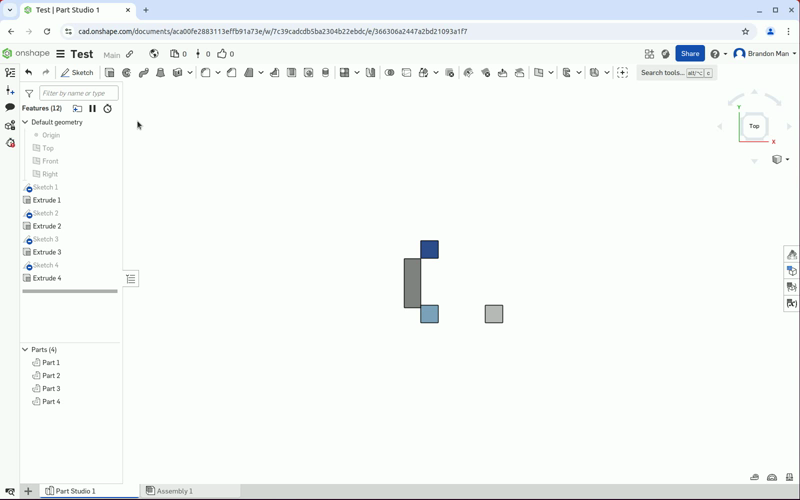
key(shift+h)
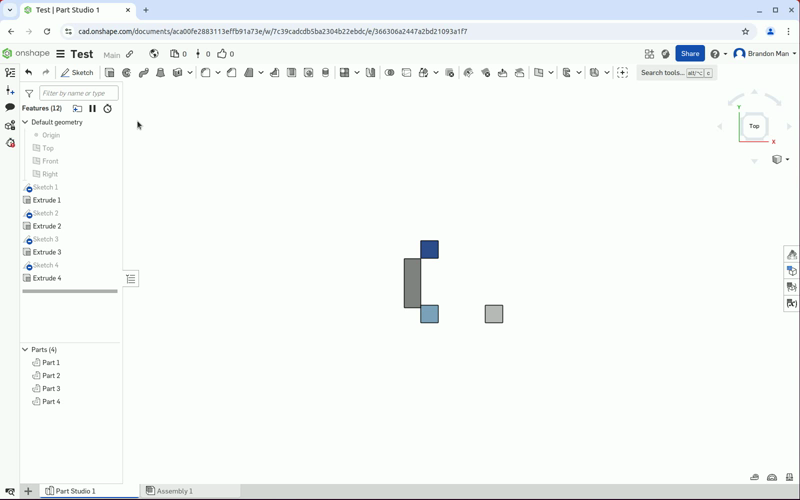
key(shift+h)
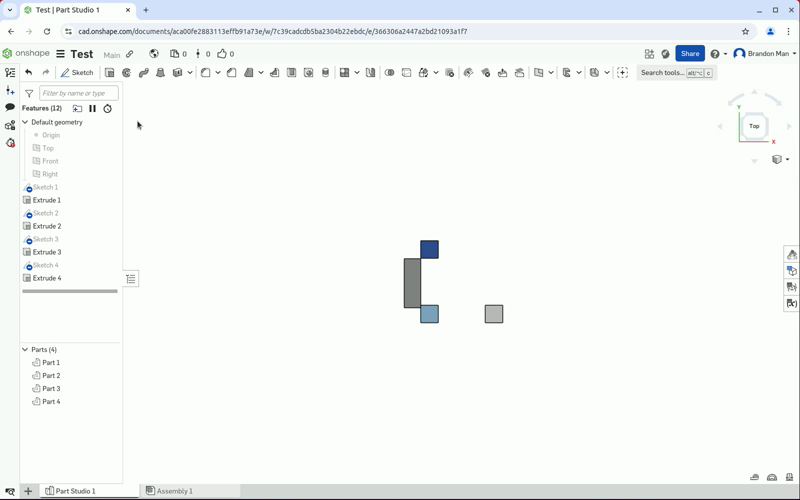
mouse_move(73, 189)
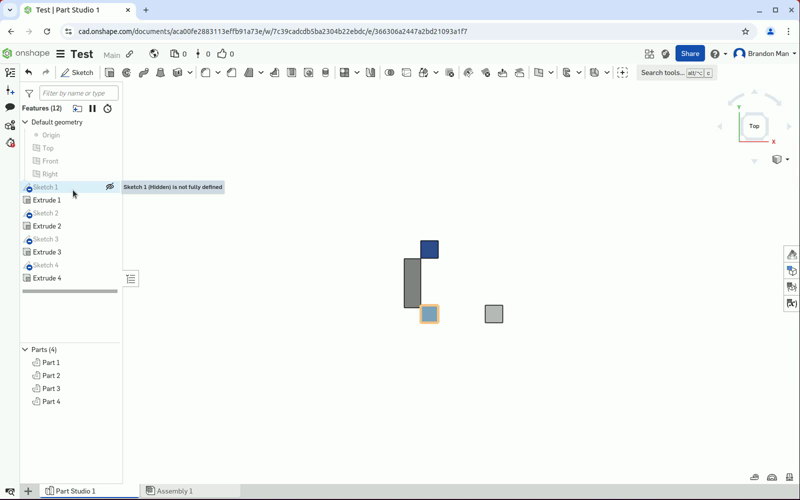
click(73, 189)
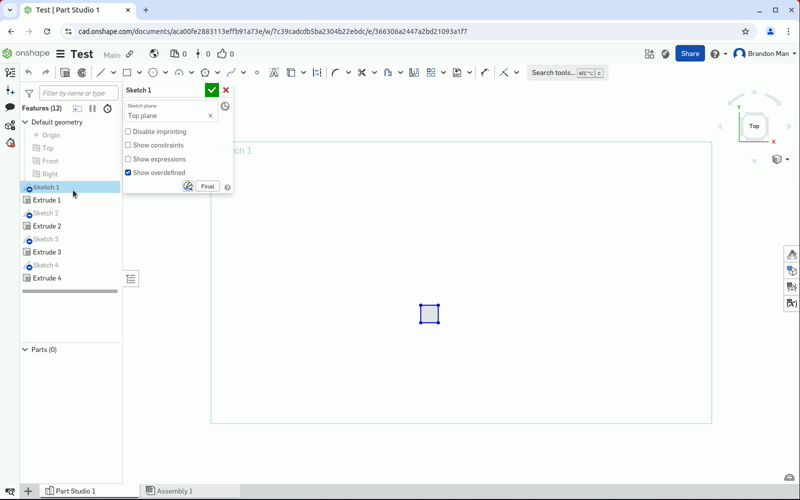
mouse_move(229, 92)
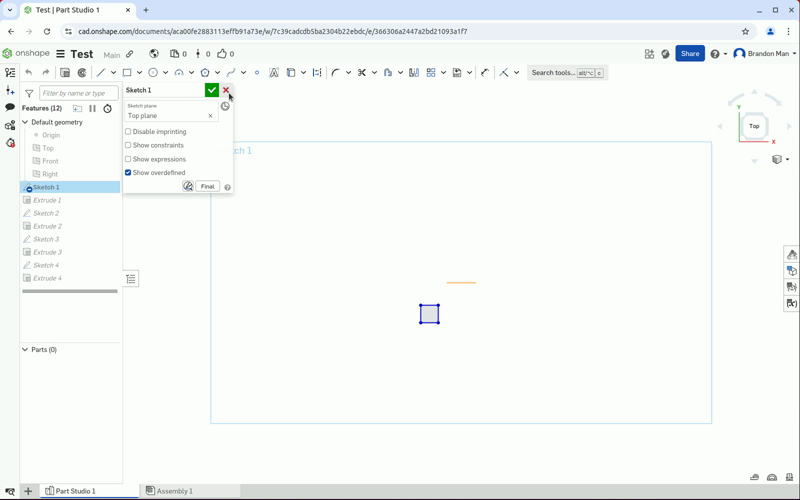
click(229, 92)
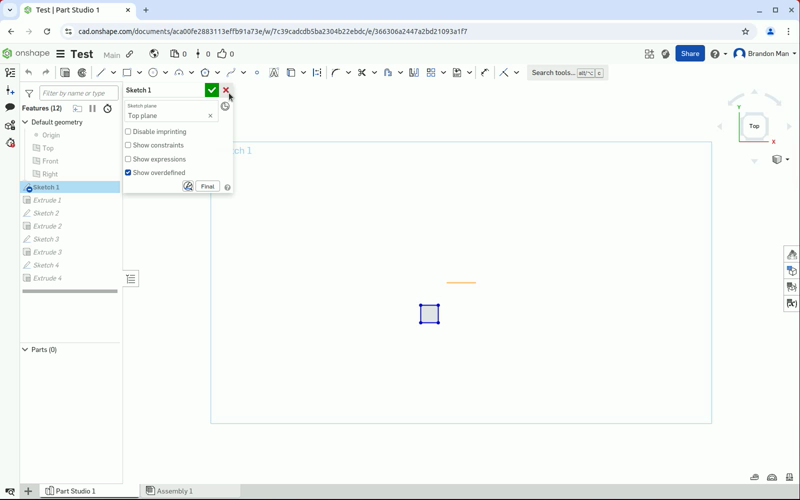
key(shift+s)
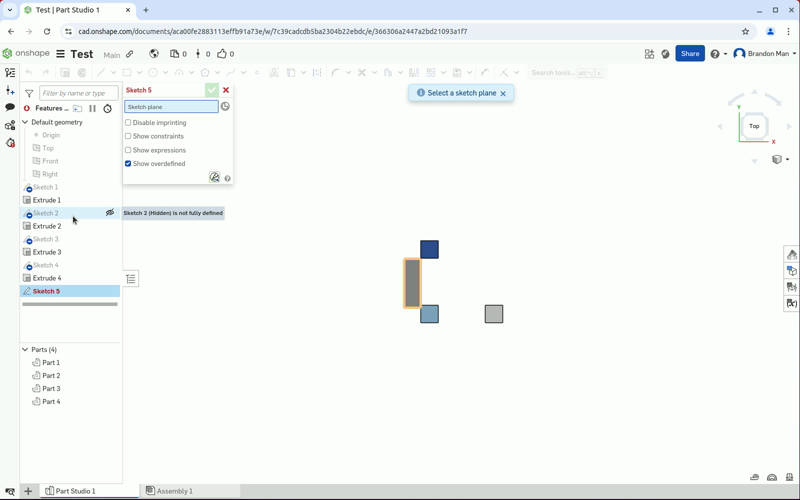
scroll(3)
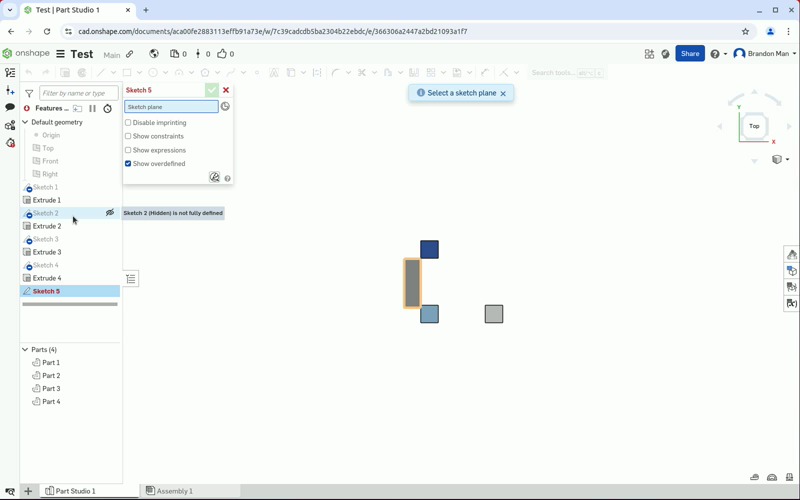
mouse_move(73, 150)
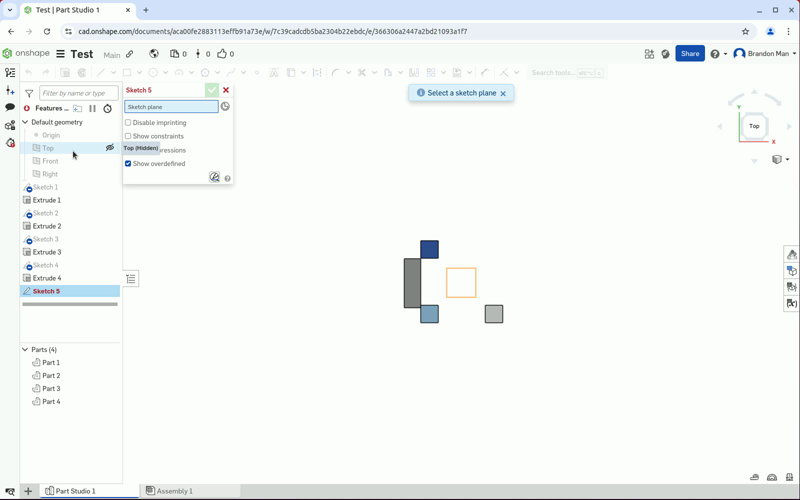
click(73, 150)
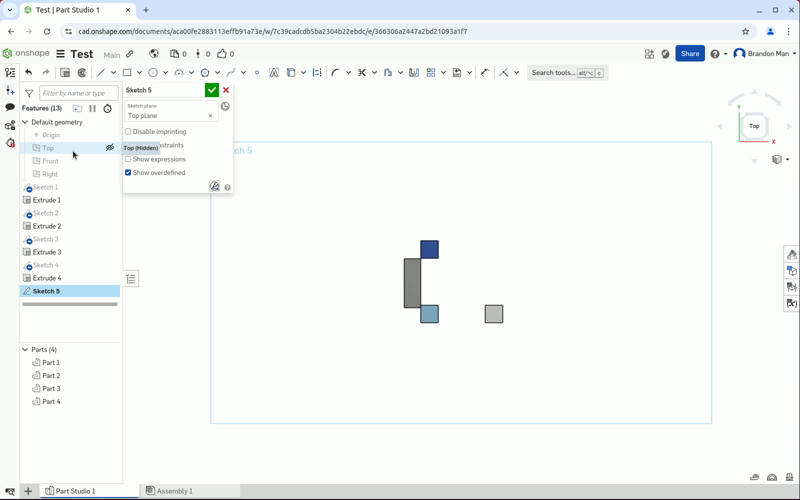
mouse_move(73, 352)
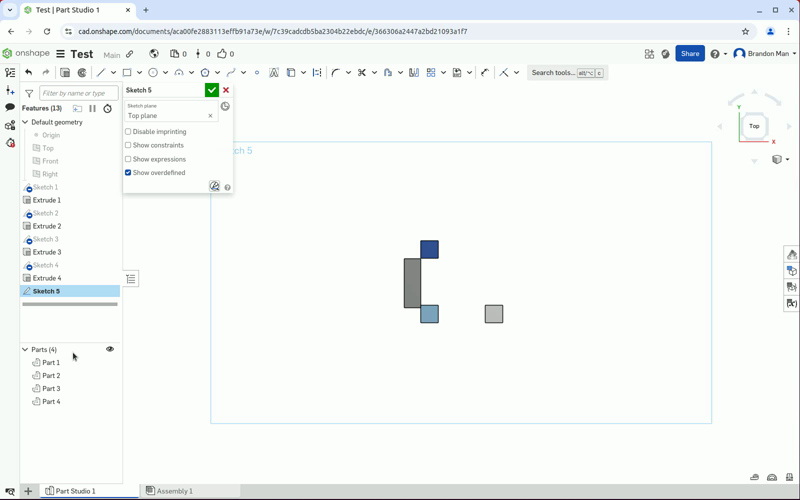
key(y)
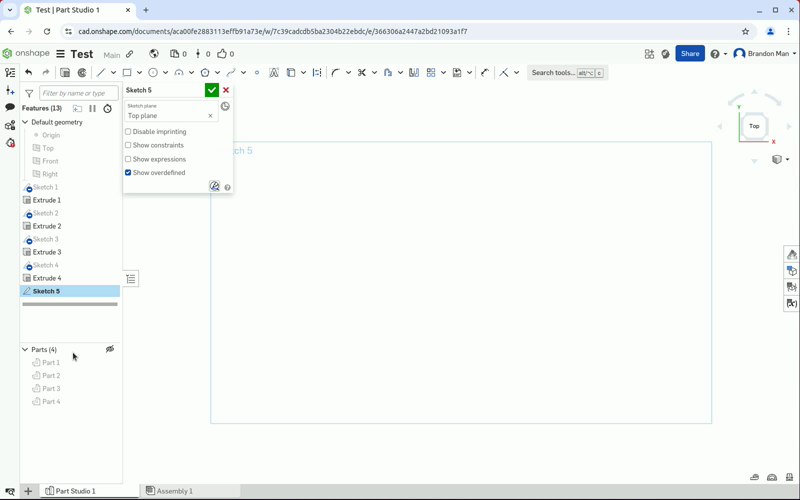
key(l)
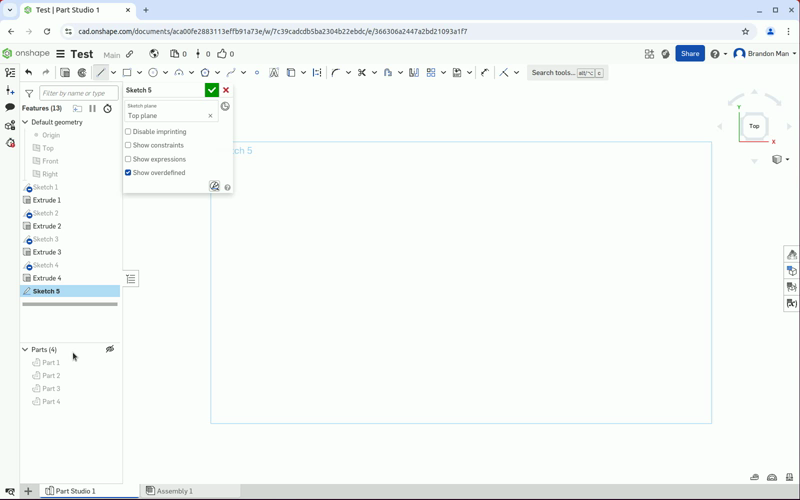
key_down(shift)
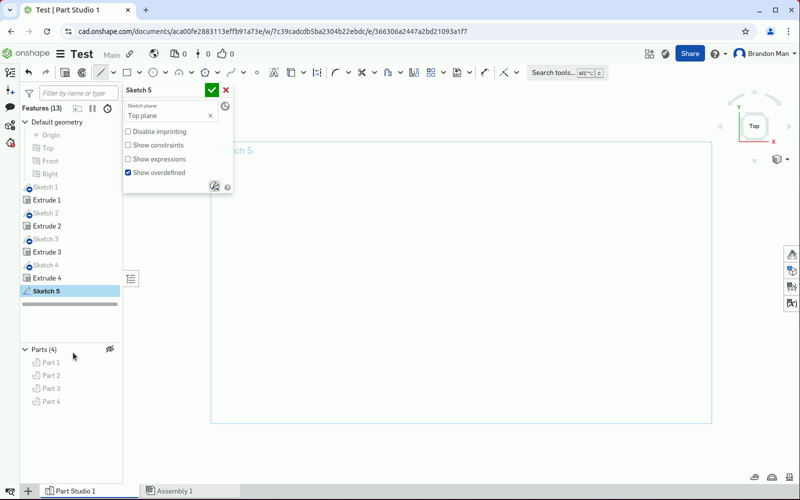
mouse_move(436, 339)
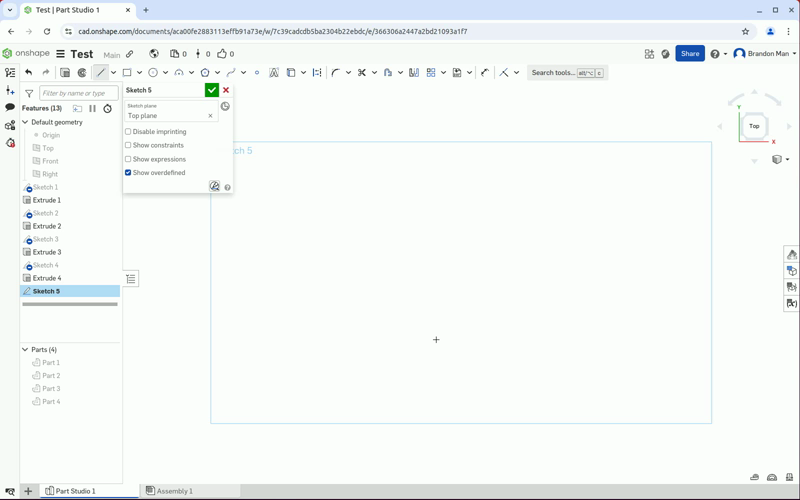
click(436, 339)
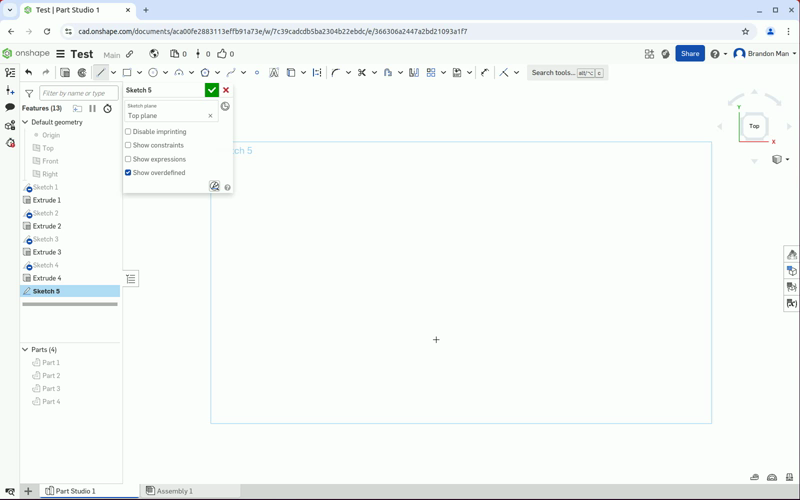
key_up(shift)
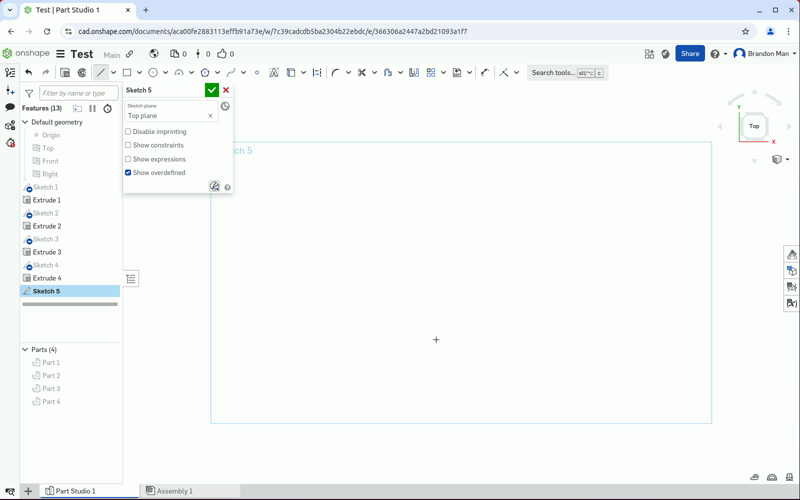
key_down(shift)
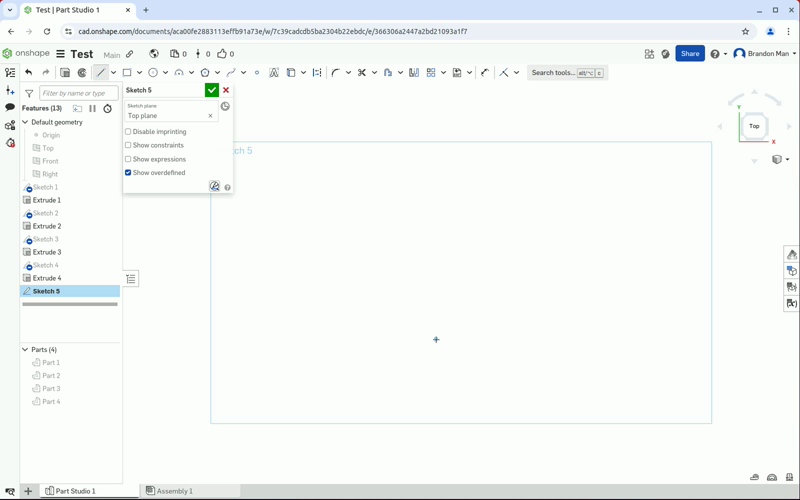
mouse_move(466, 339)
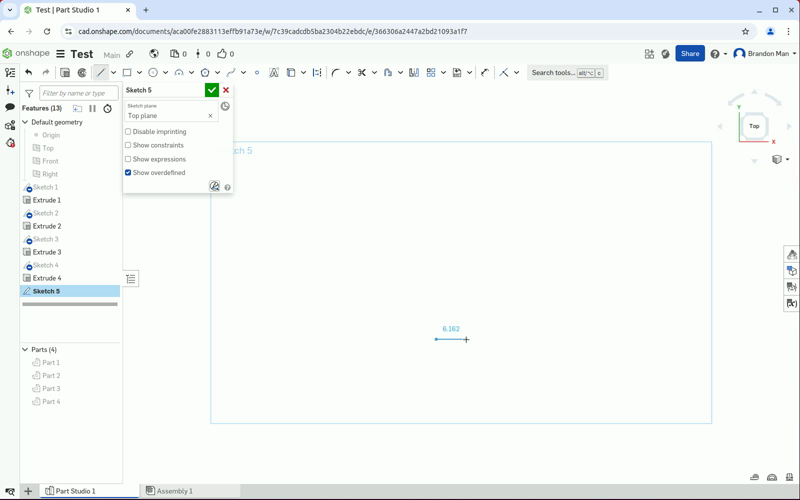
mouse_move(484, 339)
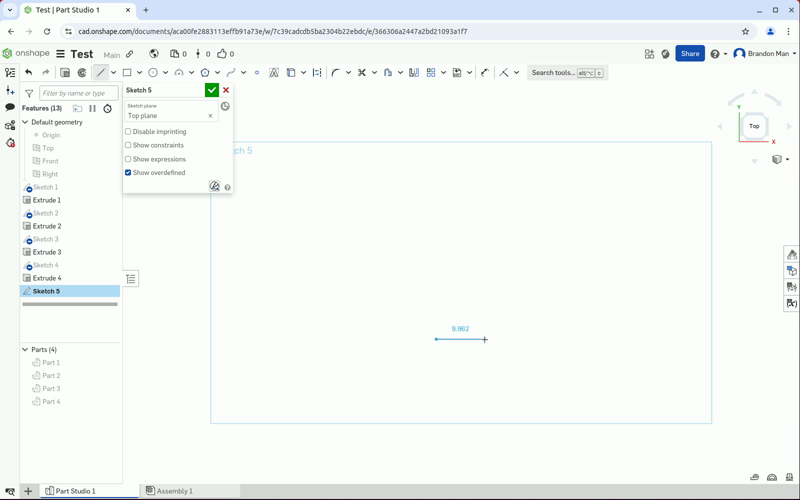
click(484, 339)
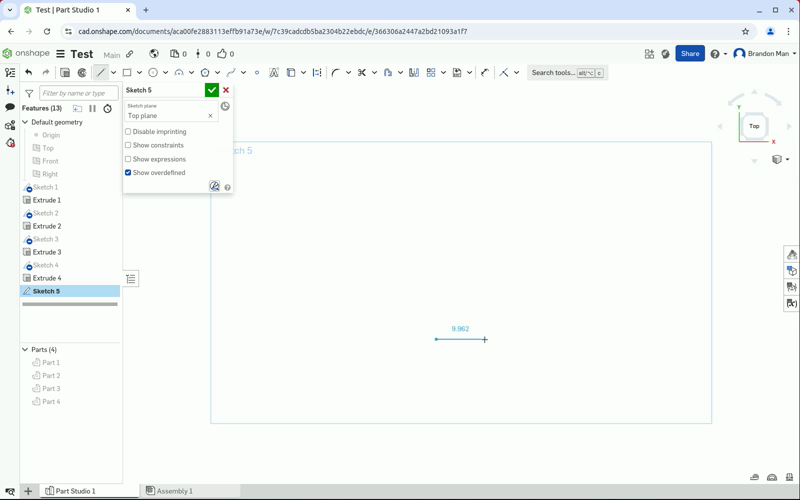
key_up(shift)
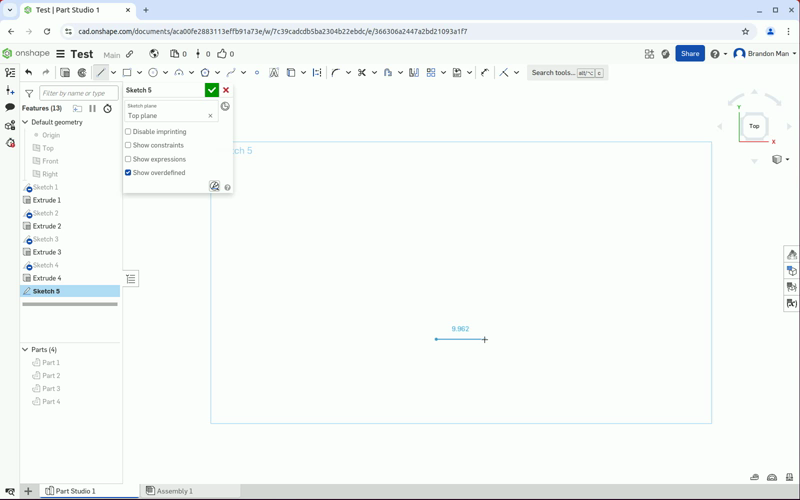
key_down(shift)
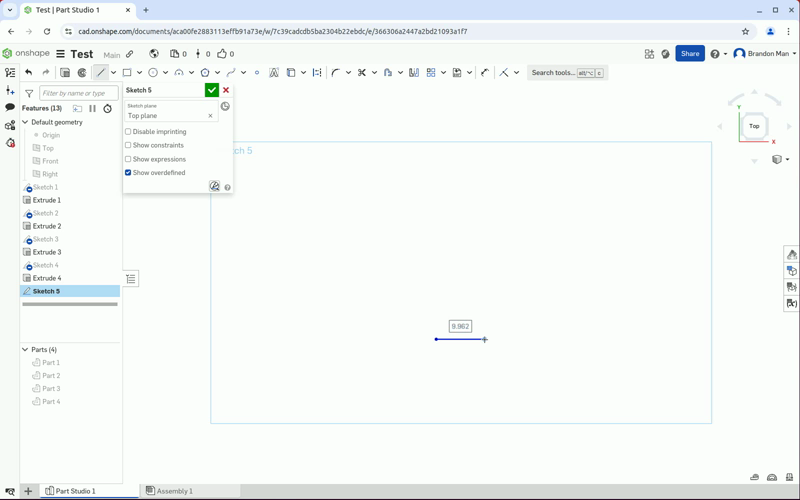
mouse_move(514, 339)
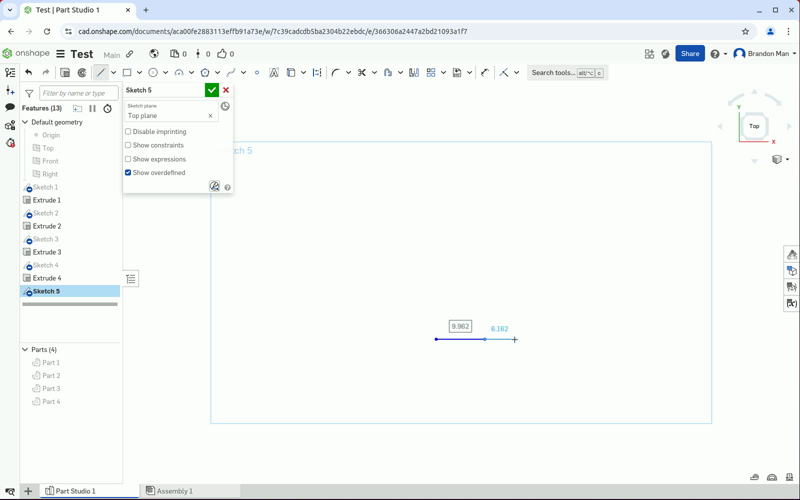
mouse_move(484, 322)
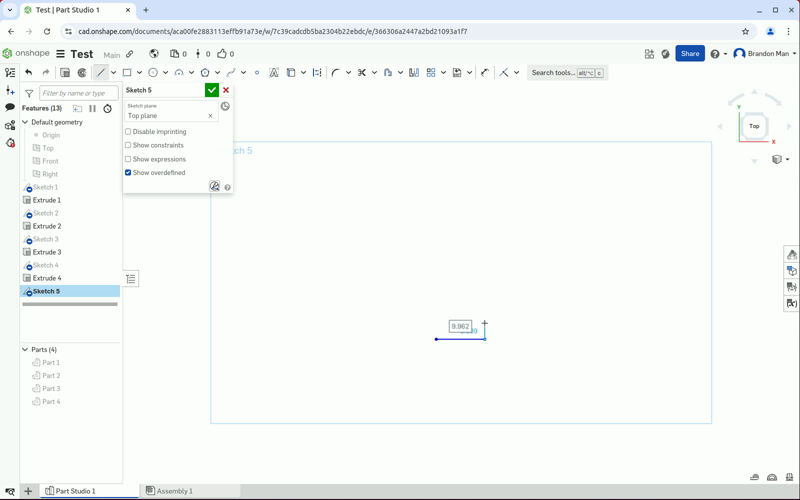
click(484, 322)
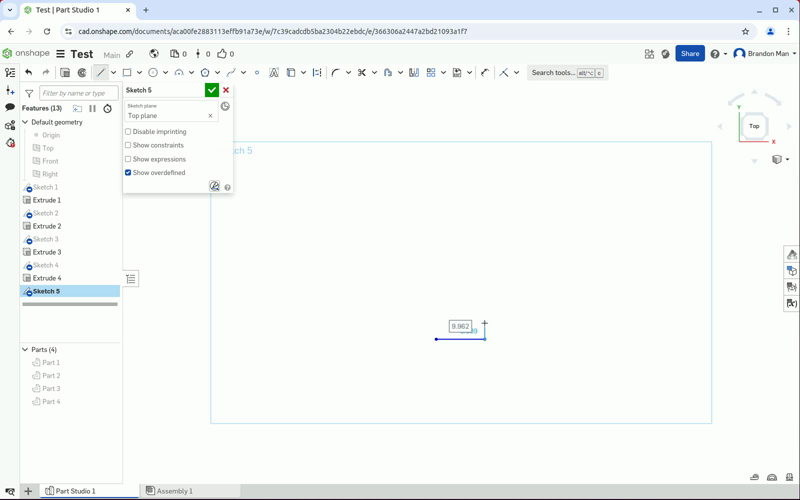
key_up(shift)
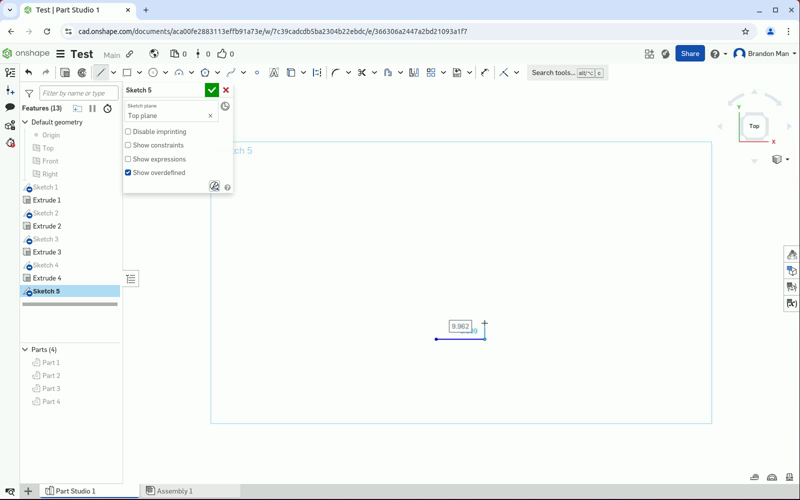
key_down(shift)
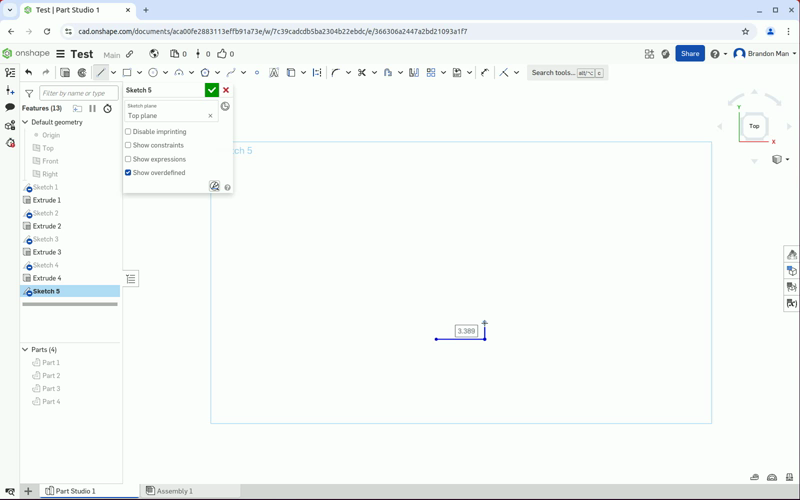
mouse_move(514, 322)
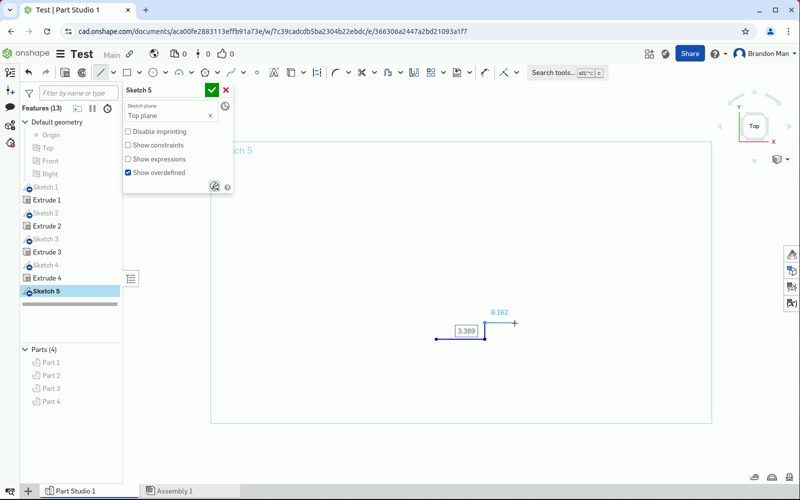
mouse_move(436, 322)
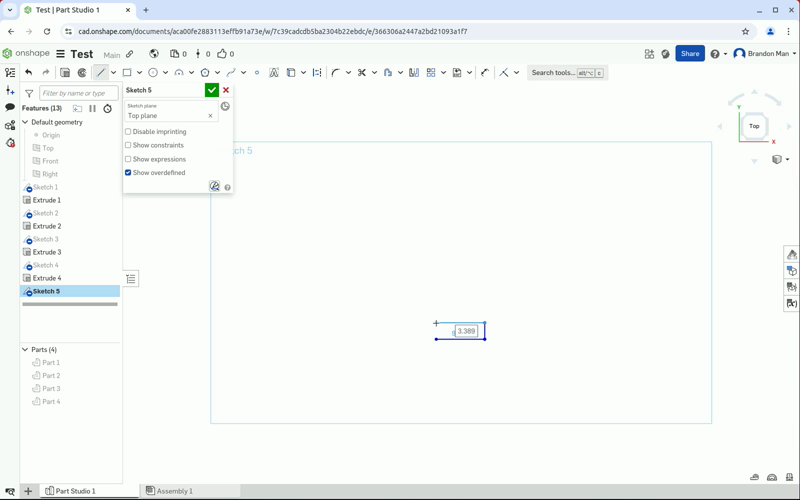
click(436, 322)
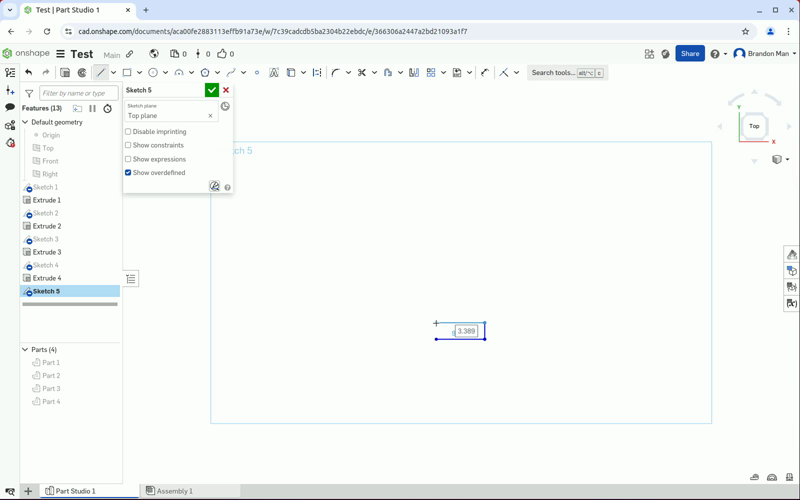
key_up(shift)
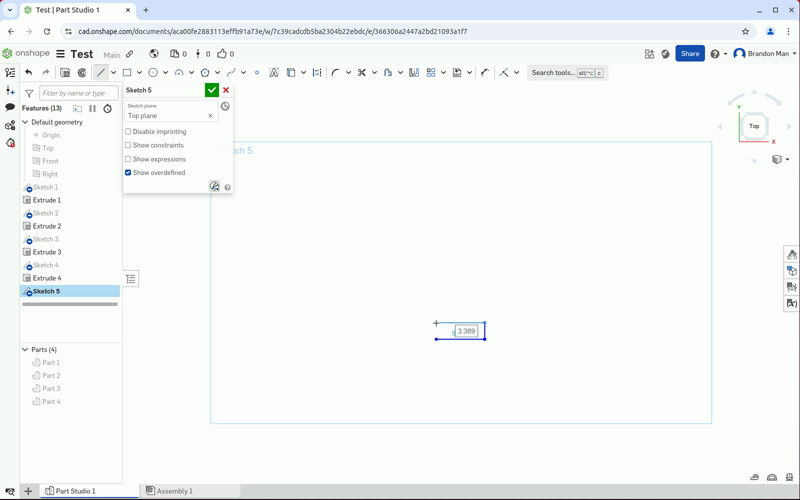
mouse_move(466, 322)
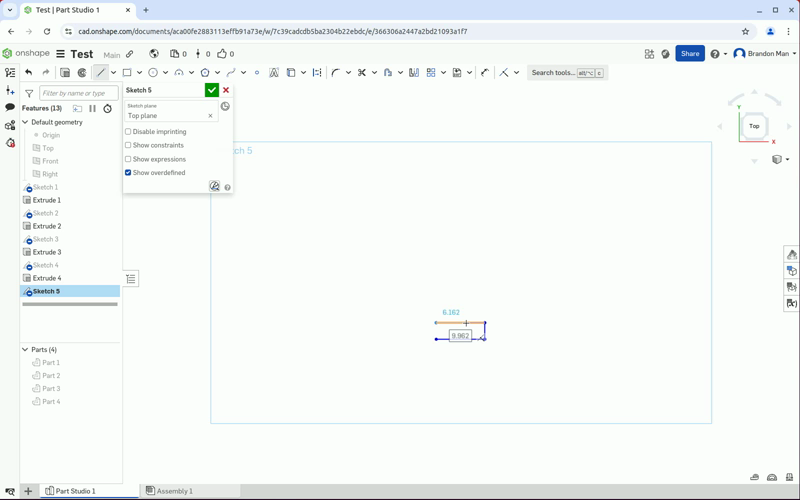
key_down(shift)
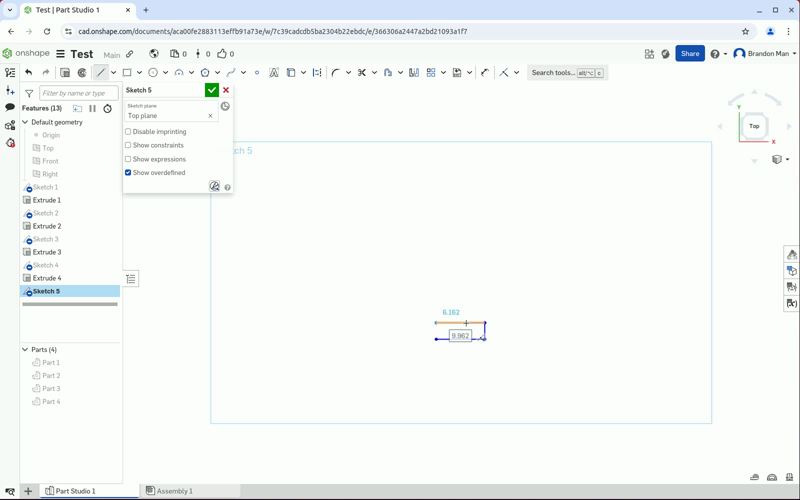
mouse_move(436, 339)
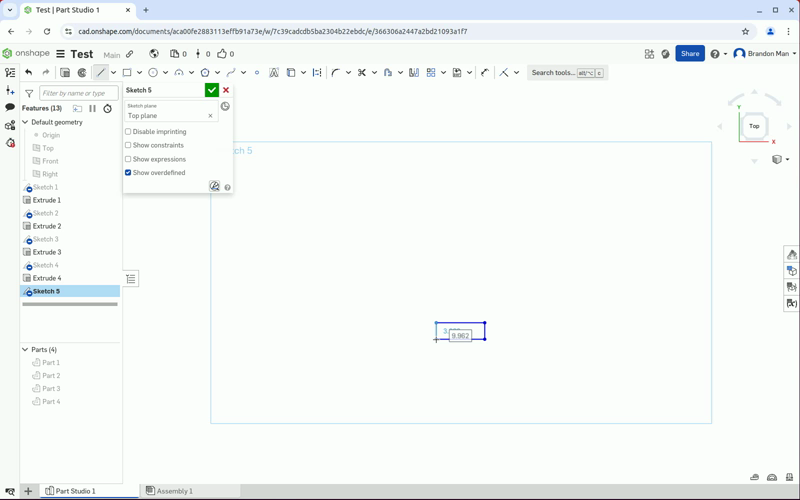
key_up(shift)
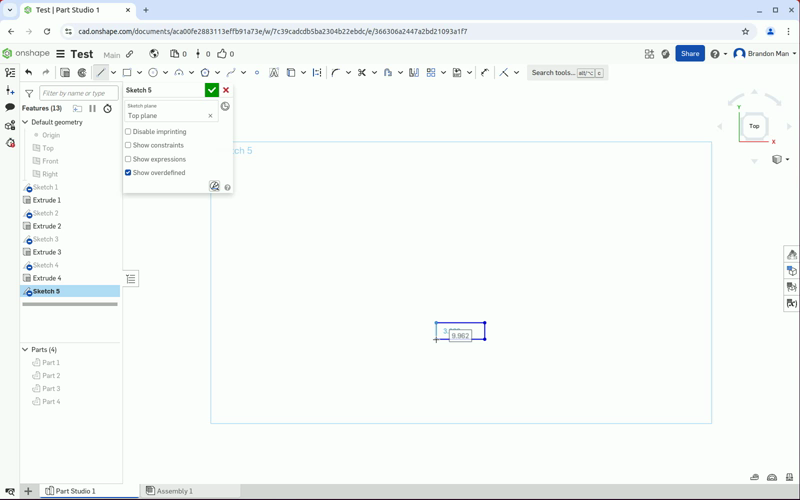
click(436, 339)
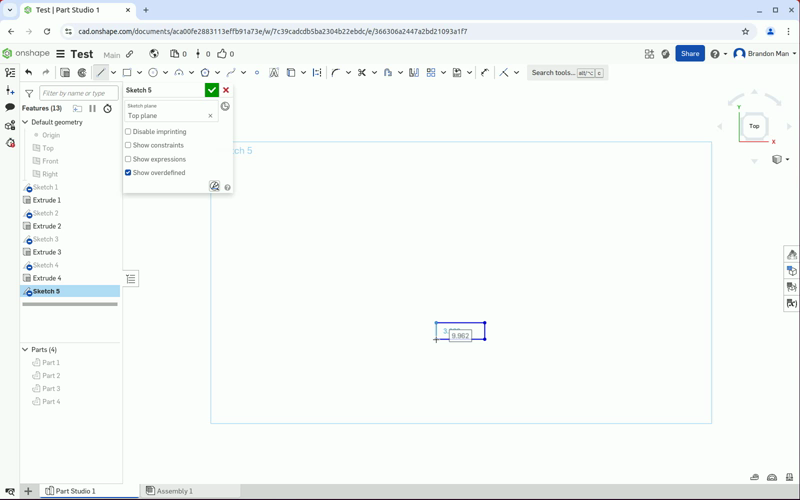
key(esc)
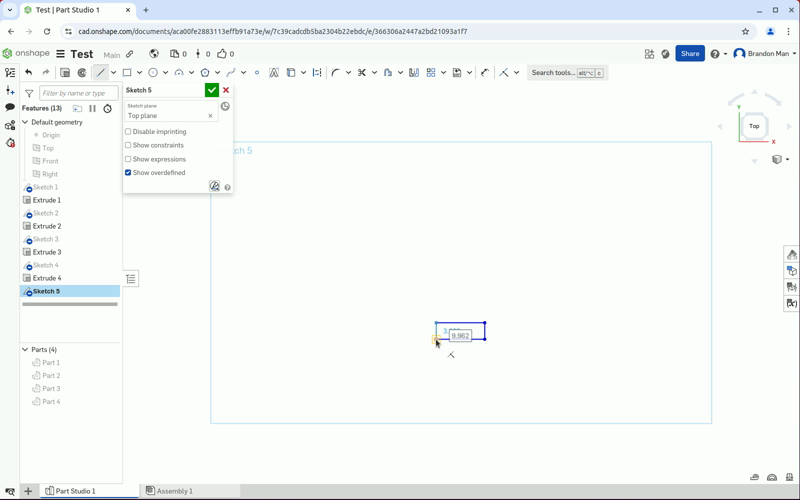
mouse_move(436, 336)
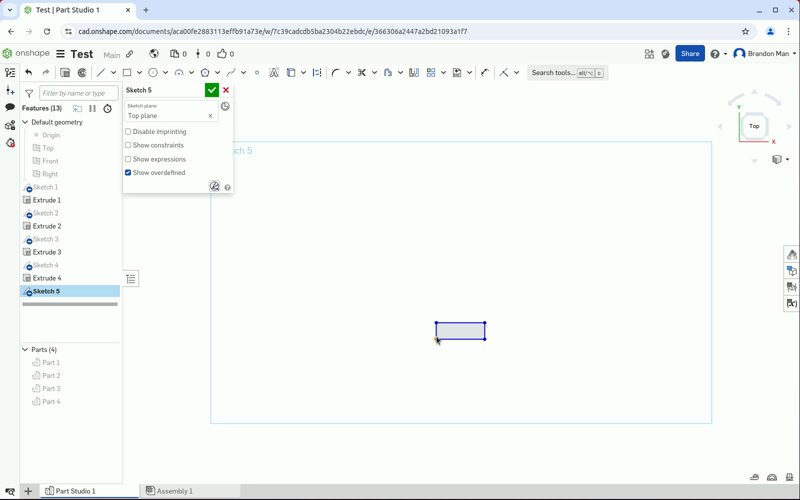
scroll(6)
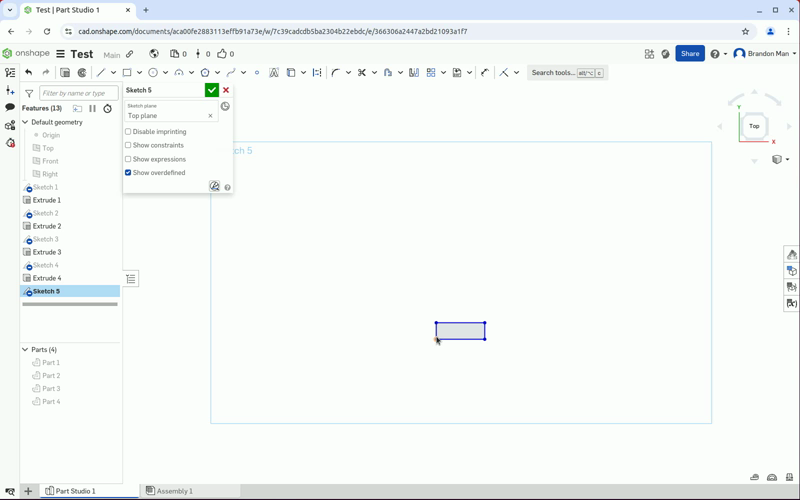
scroll(6)
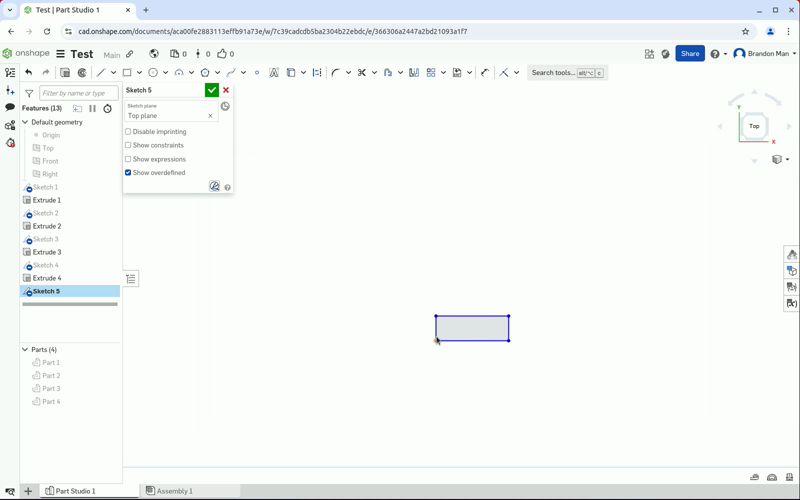
scroll(6)
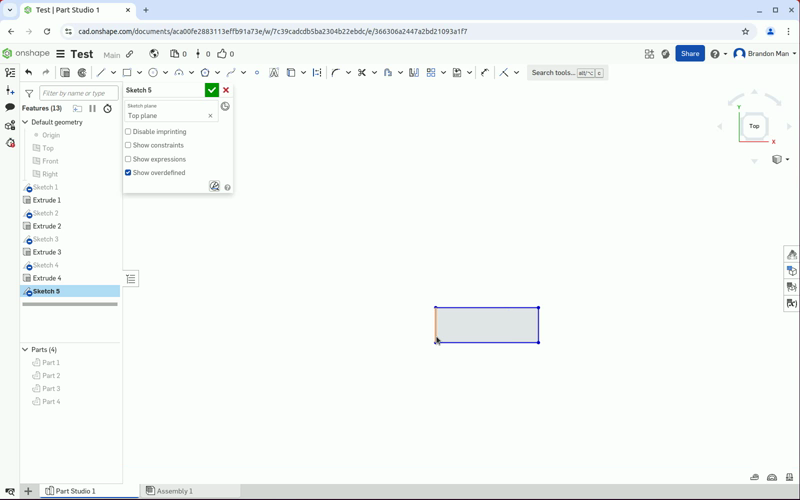
scroll(6)
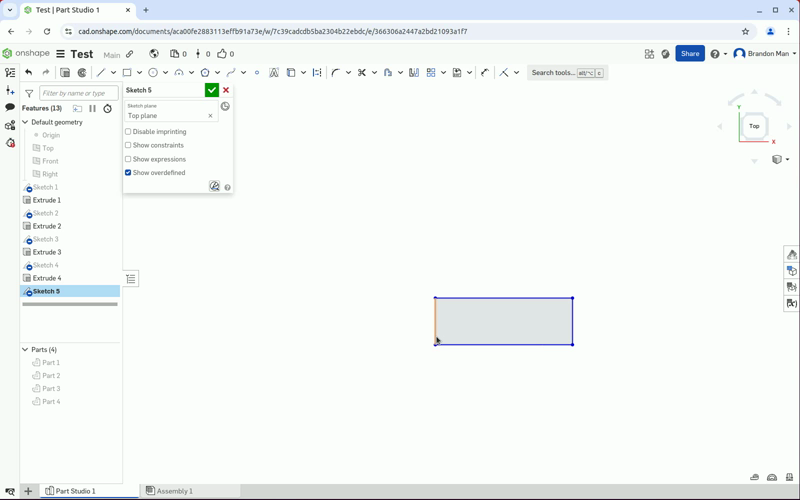
scroll(6)
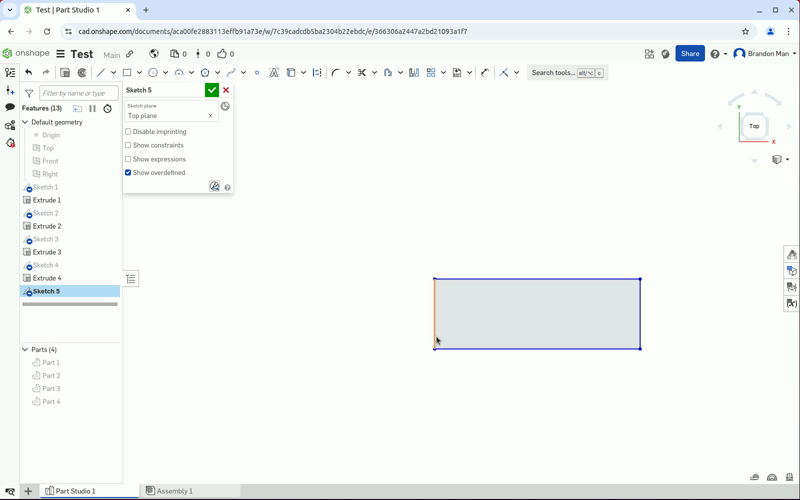
scroll(6)
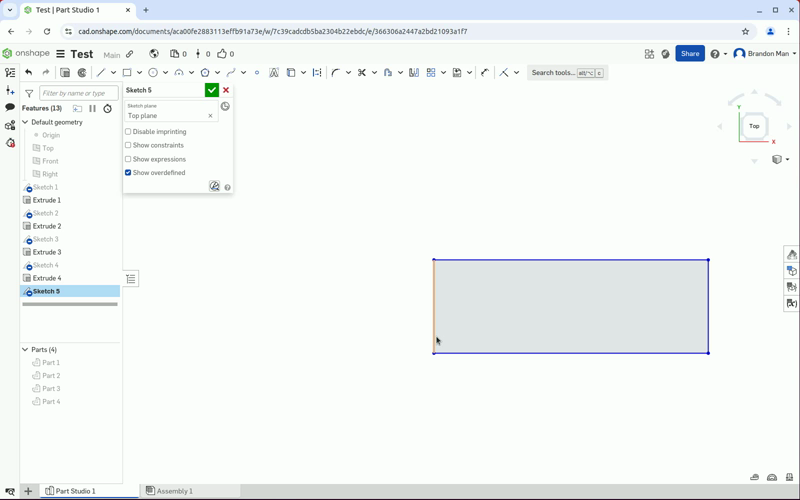
scroll(6)
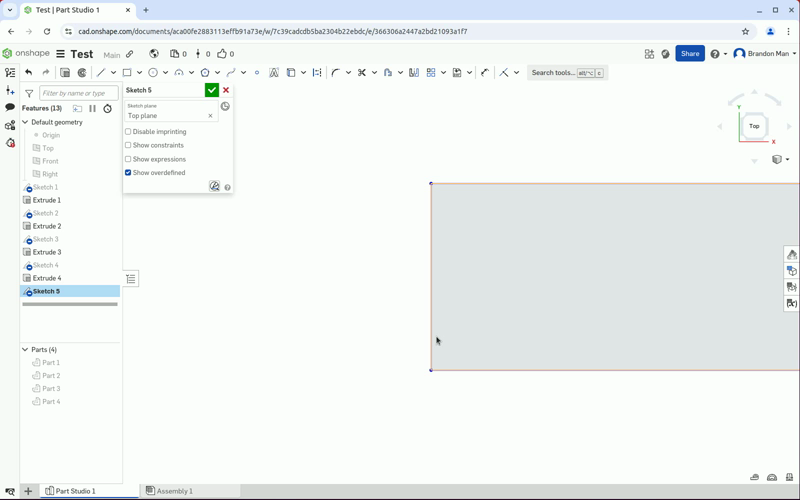
click(436, 336)
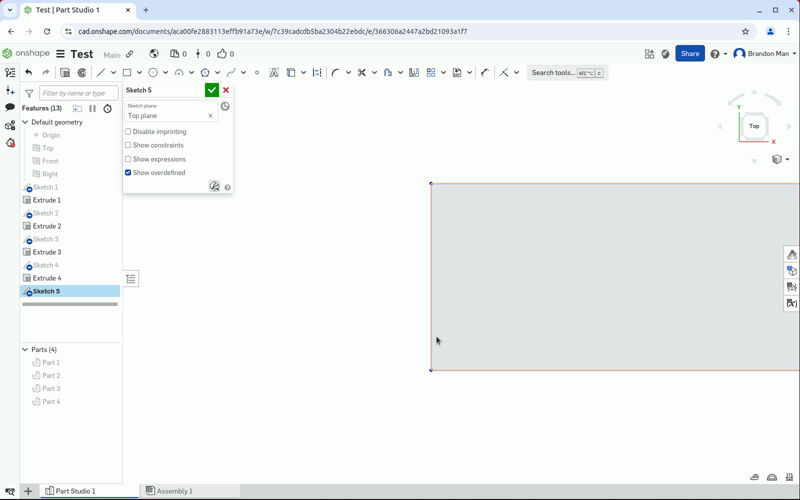
scroll(-6)
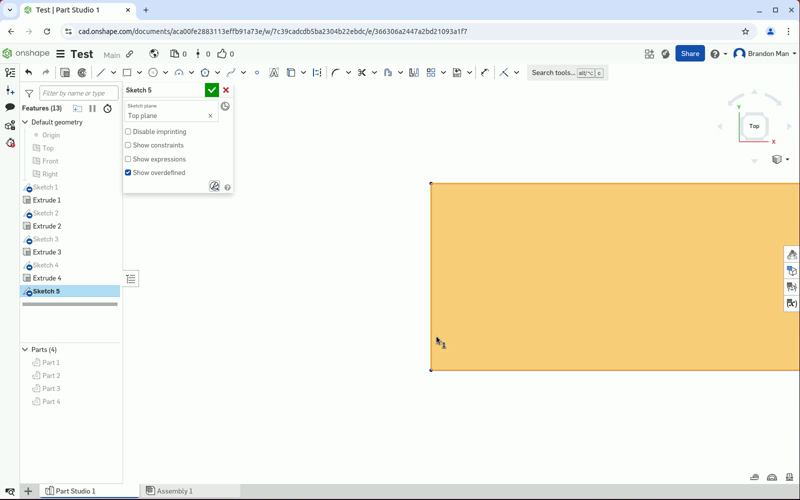
scroll(-6)
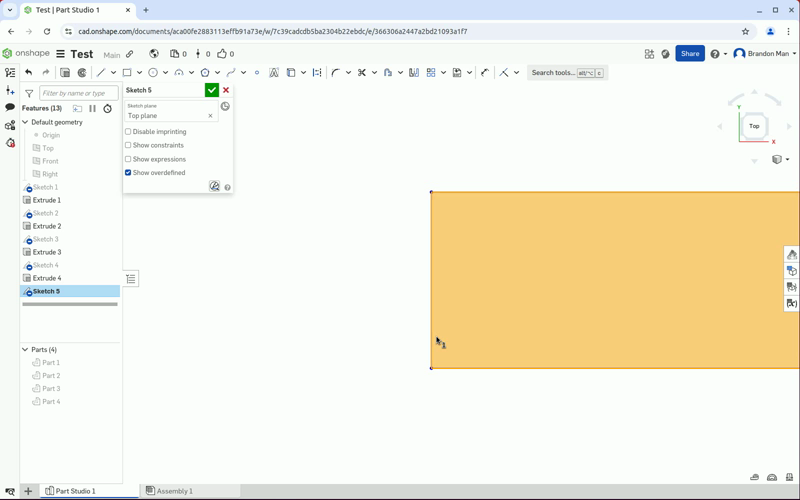
scroll(-6)
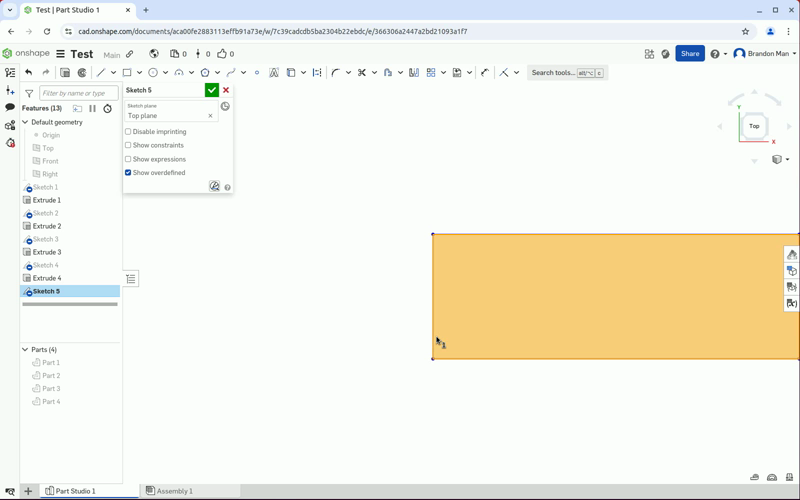
scroll(-6)
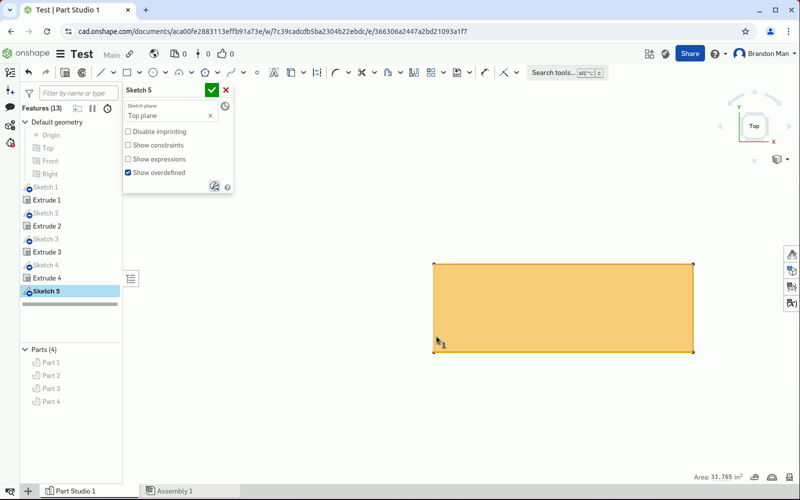
scroll(-6)
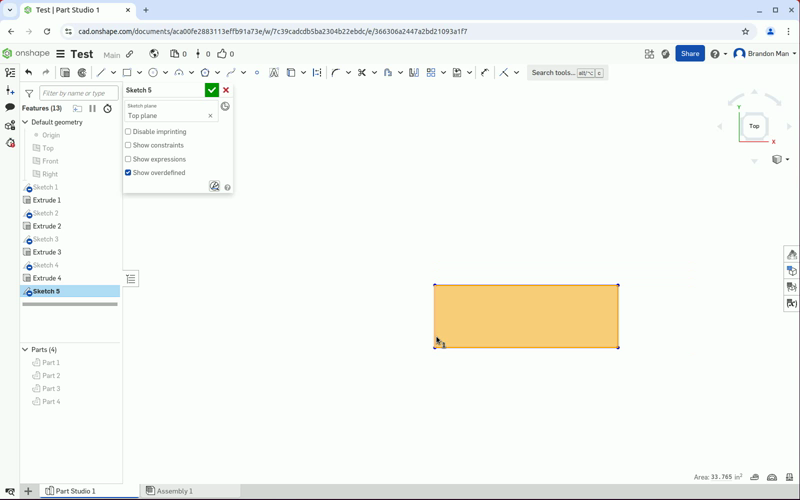
scroll(-6)
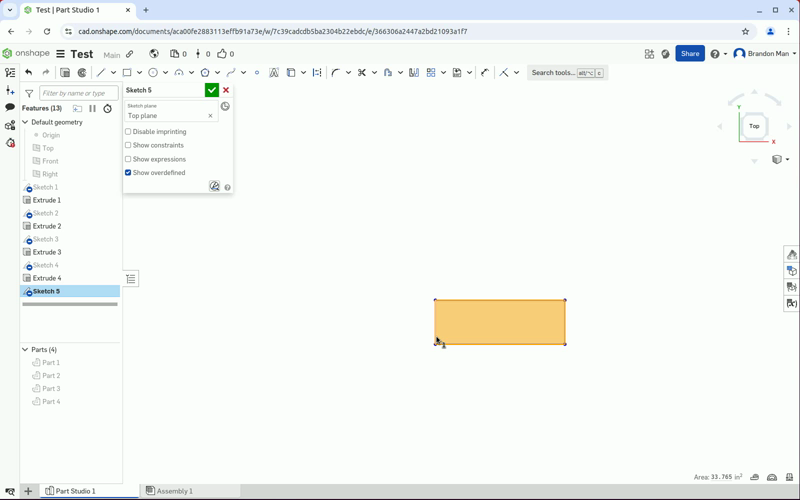
scroll(-6)
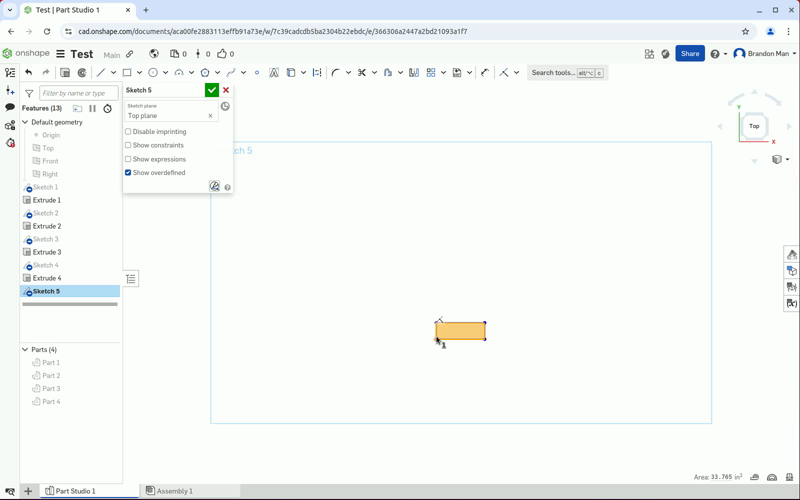
mouse_move(73, 352)
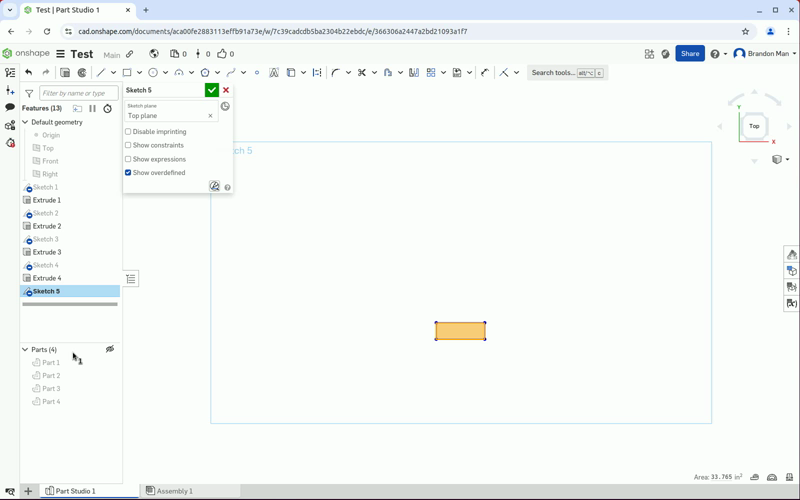
key(shift+y)
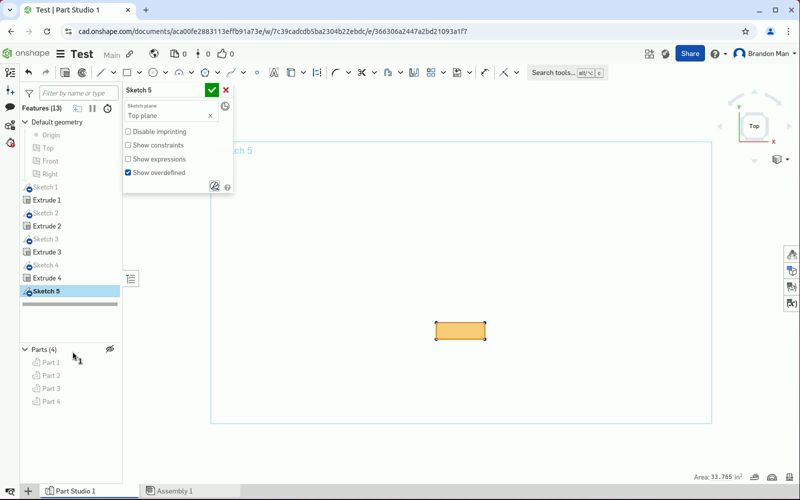
key(shift+e)
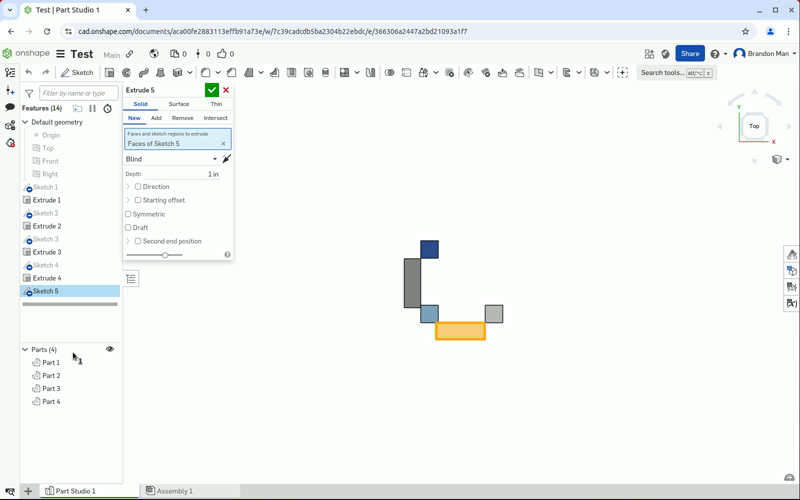
mouse_move(143, 106)
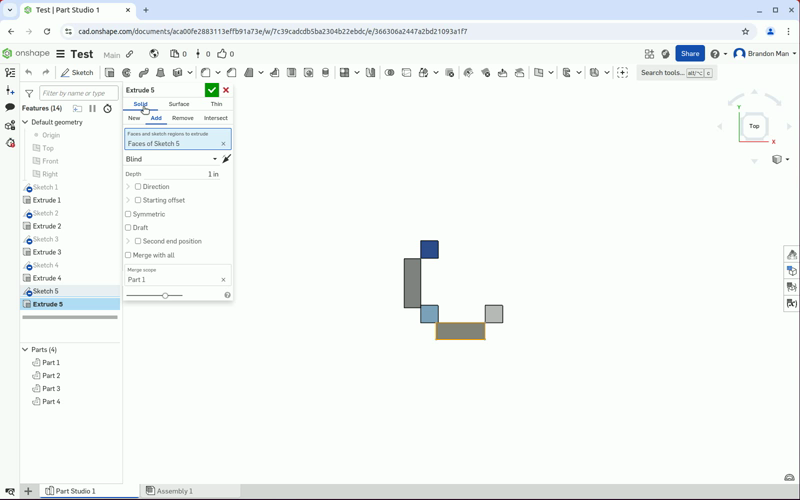
click(143, 106)
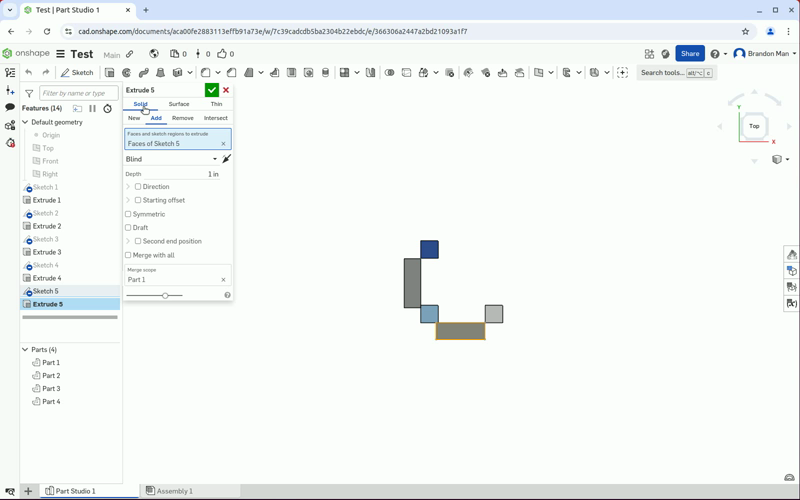
mouse_move(137, 120)
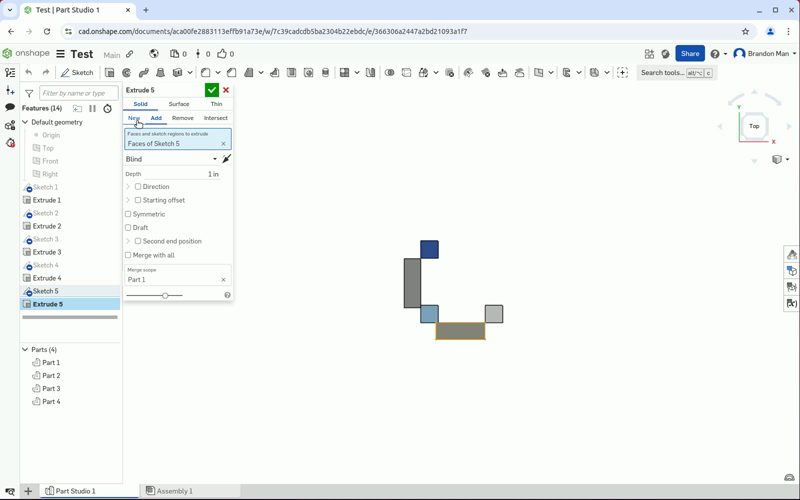
click(137, 120)
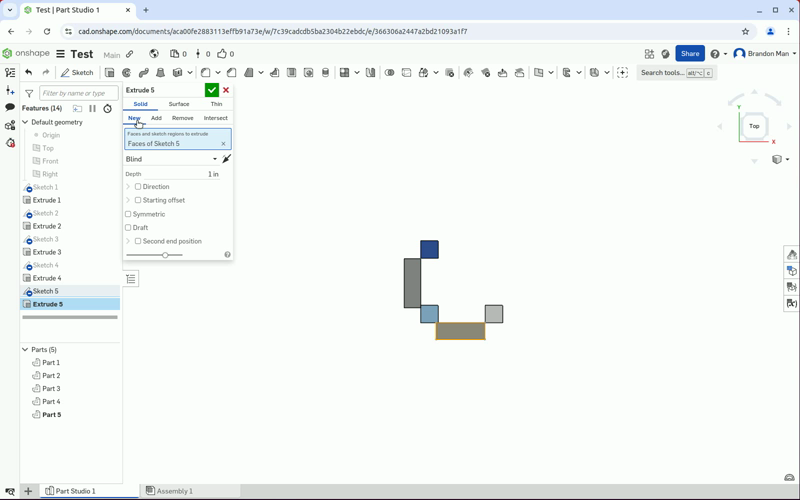
key(tab, 4)
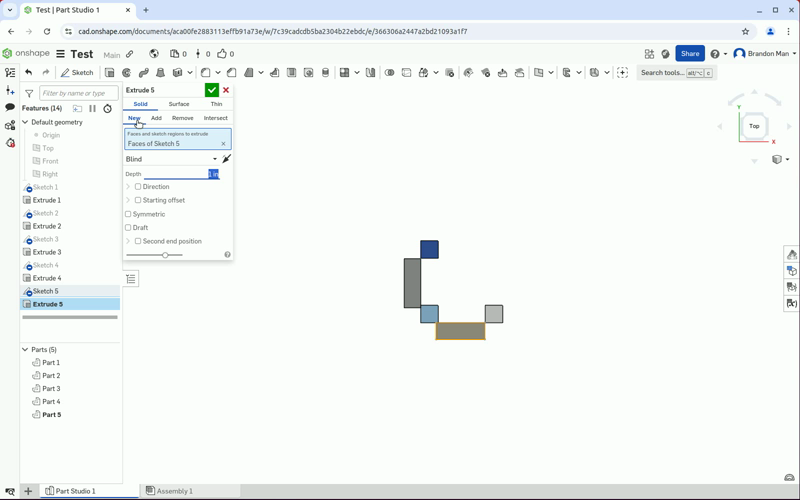
text(23.108)
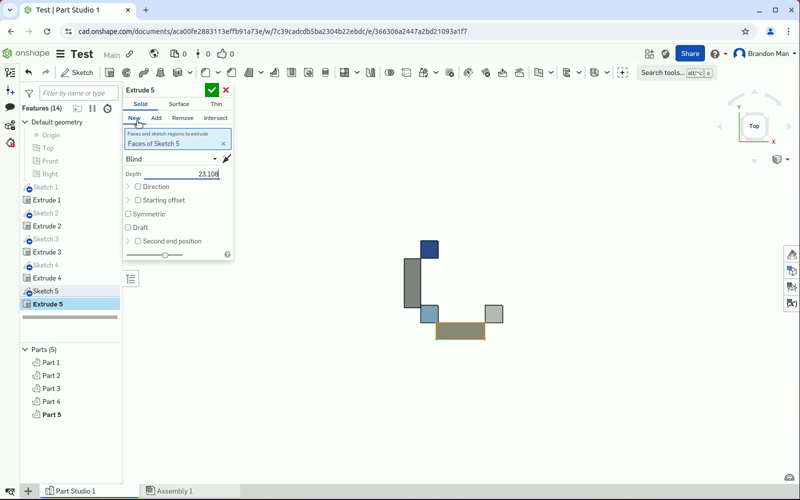
key(enter)
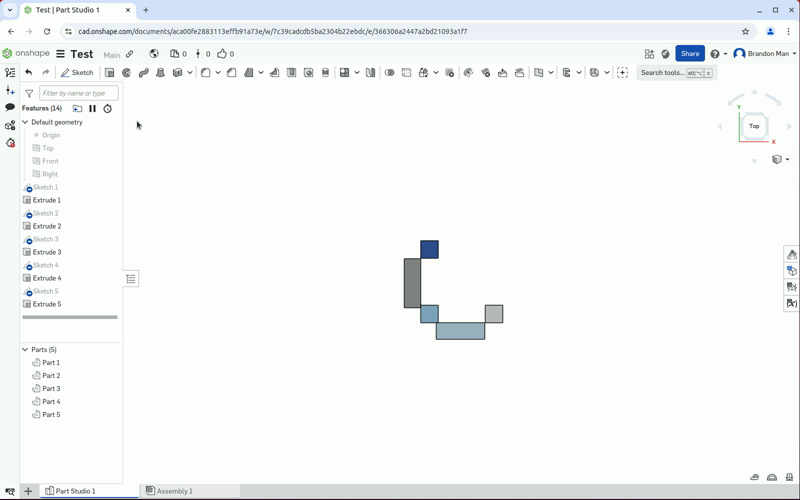
key(shift+h)
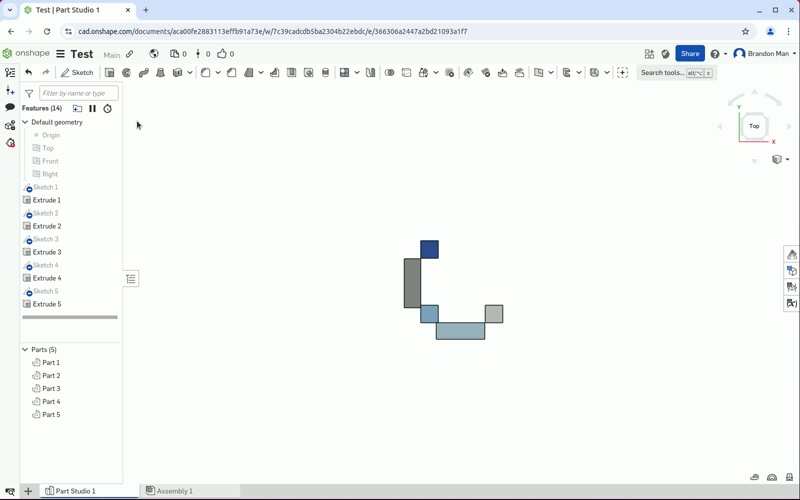
key(shift+h)
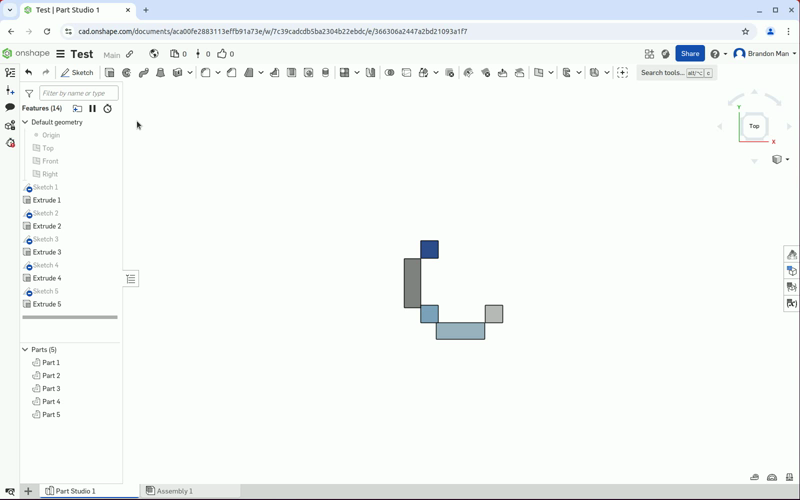
mouse_move(73, 189)
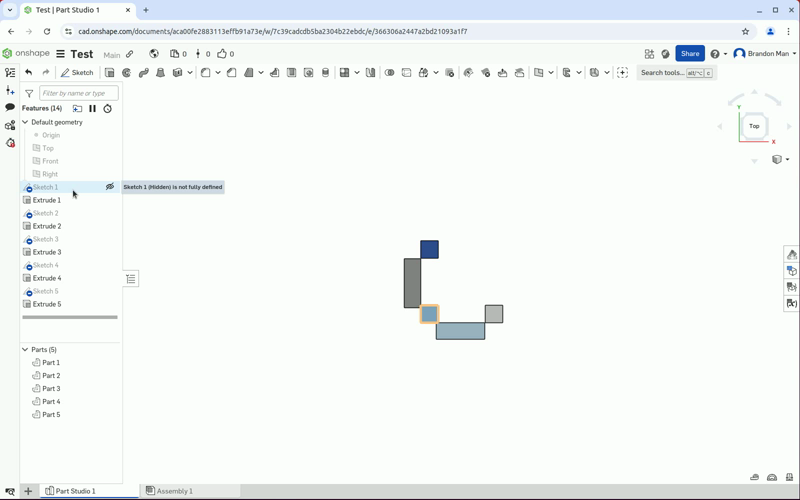
click(73, 189)
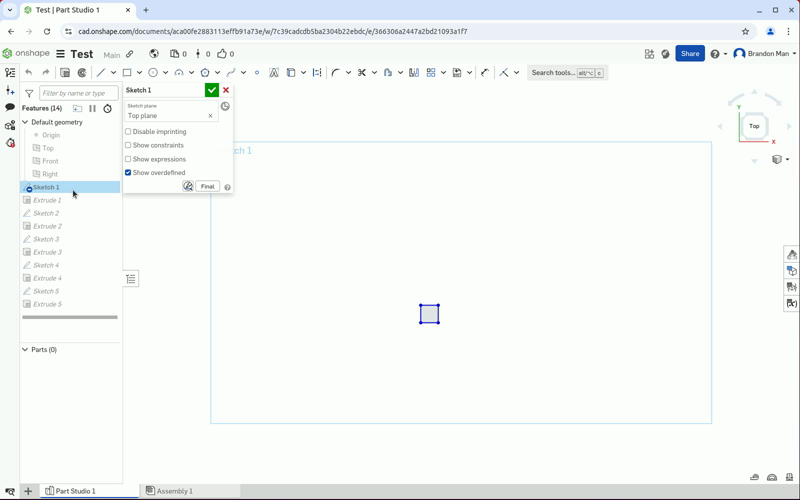
mouse_move(229, 92)
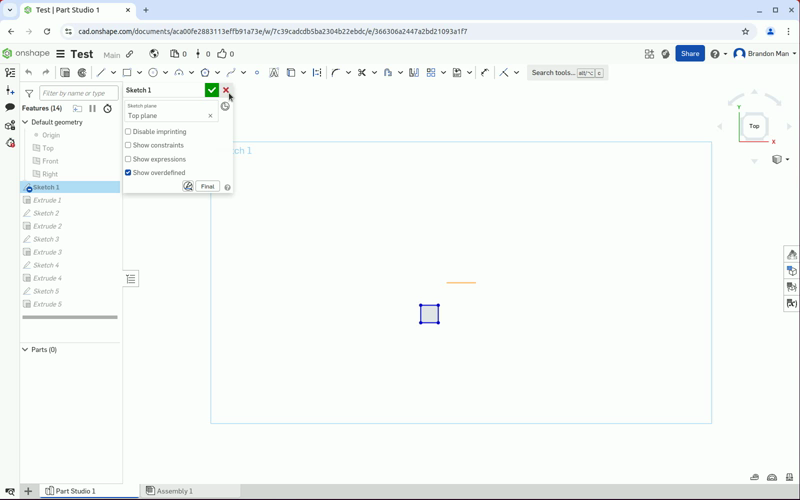
click(229, 92)
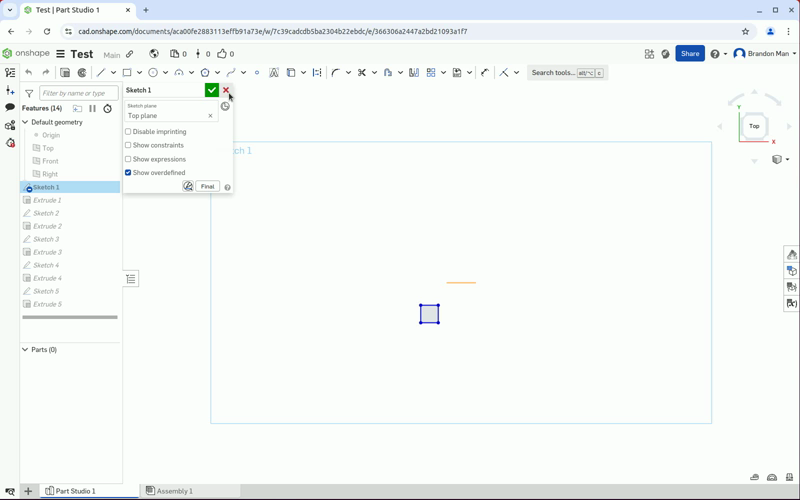
key(shift+s)
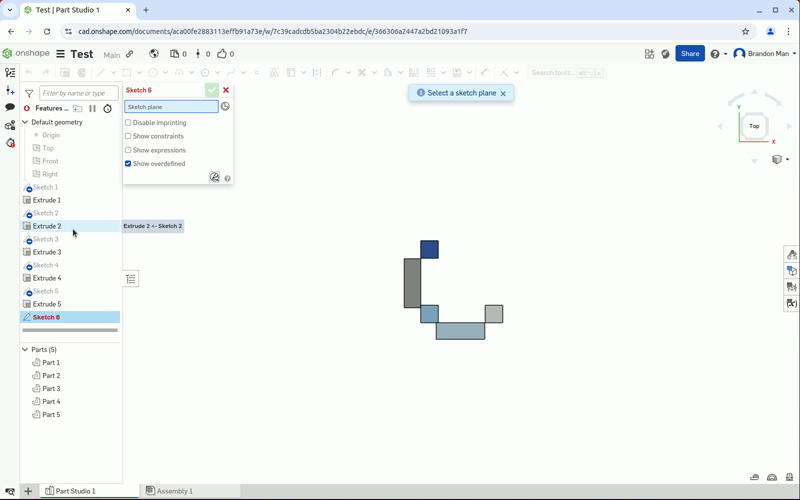
scroll(3)
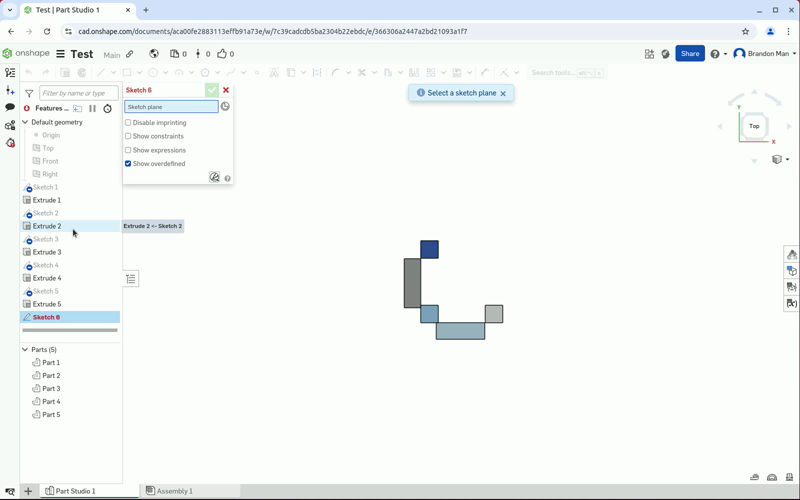
mouse_move(73, 150)
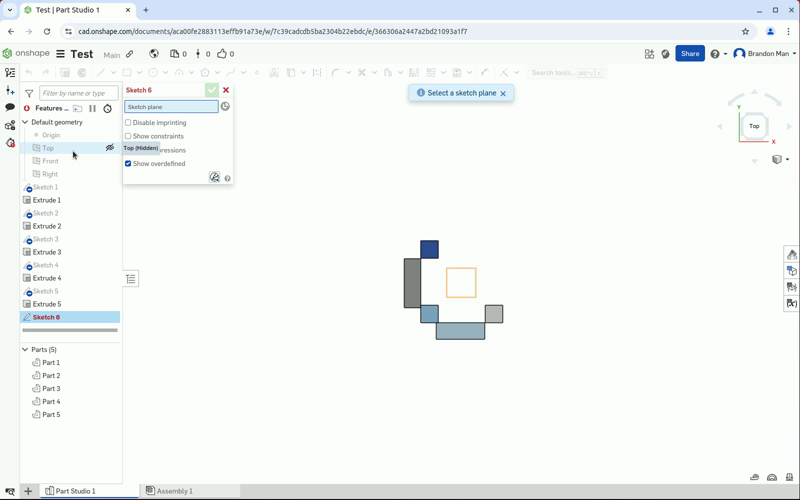
click(73, 150)
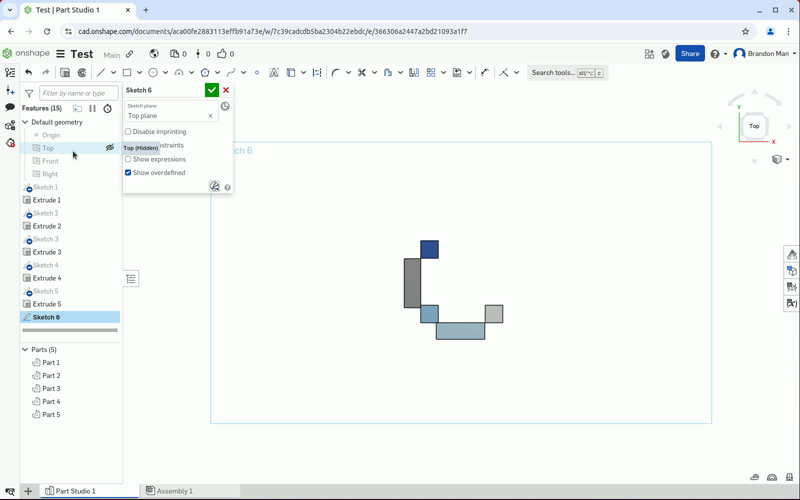
mouse_move(73, 352)
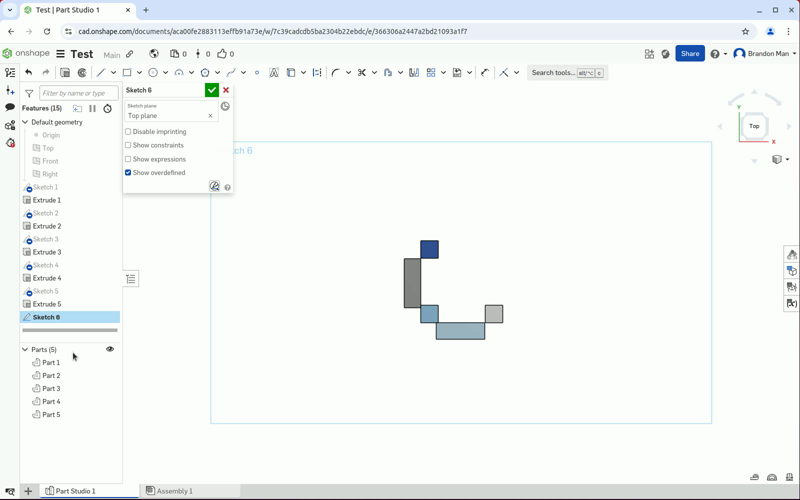
key(y)
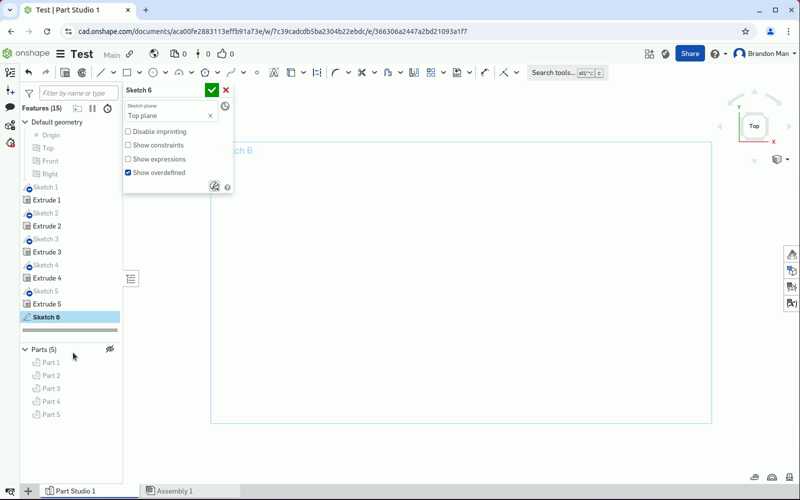
key(l)
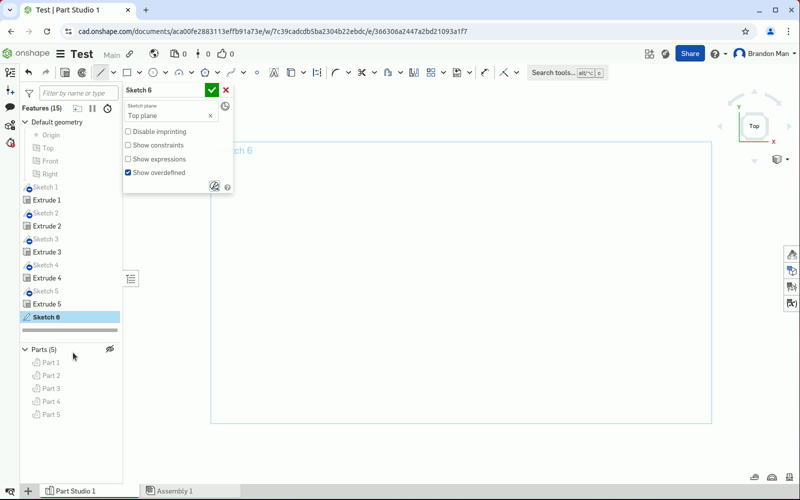
key_down(shift)
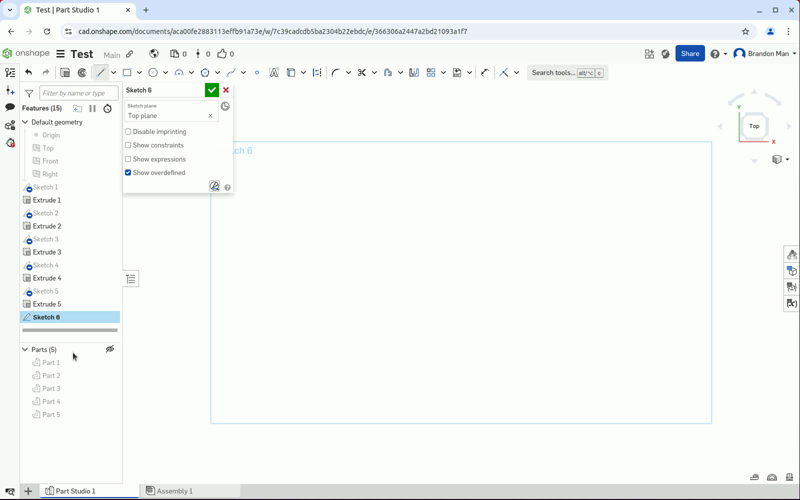
mouse_move(500, 307)
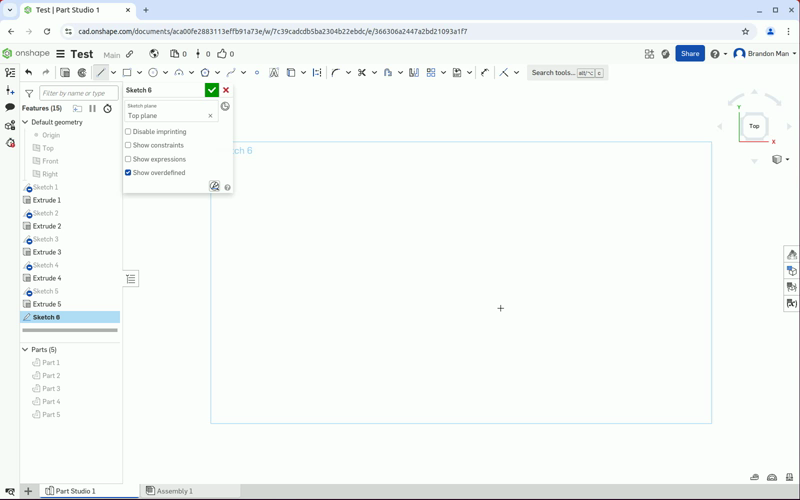
click(500, 307)
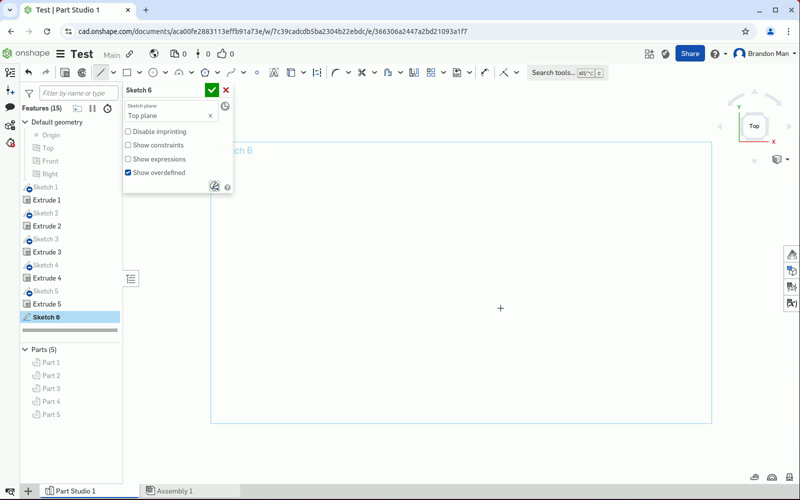
key_up(shift)
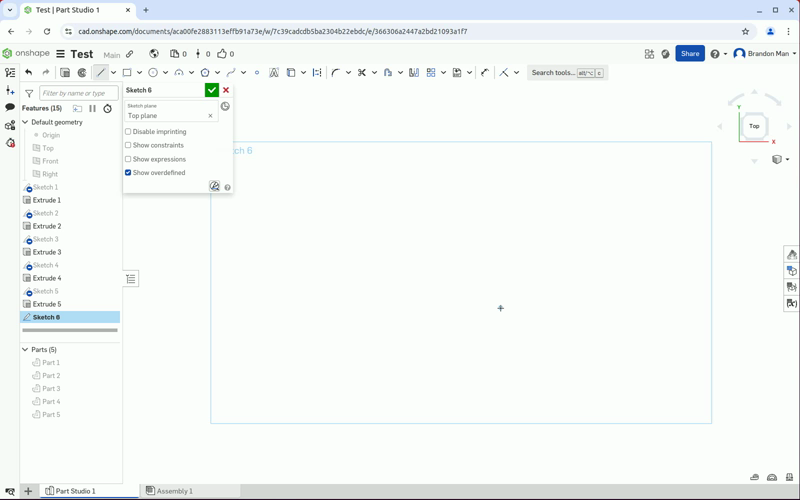
key_down(shift)
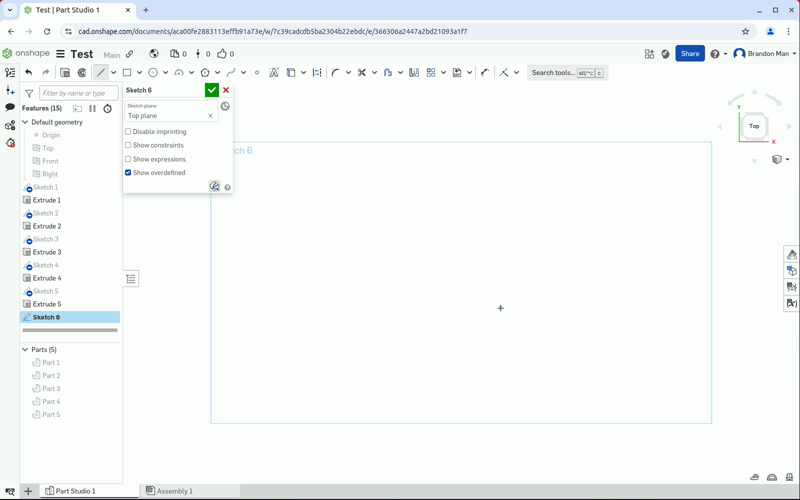
mouse_move(530, 307)
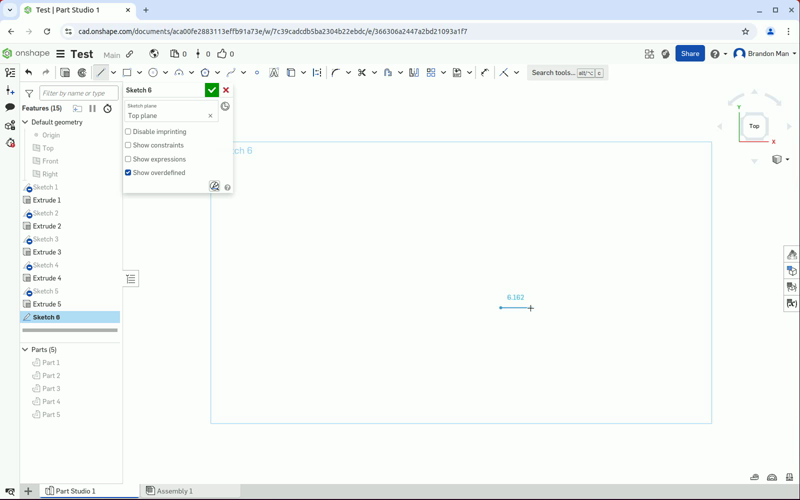
mouse_move(517, 307)
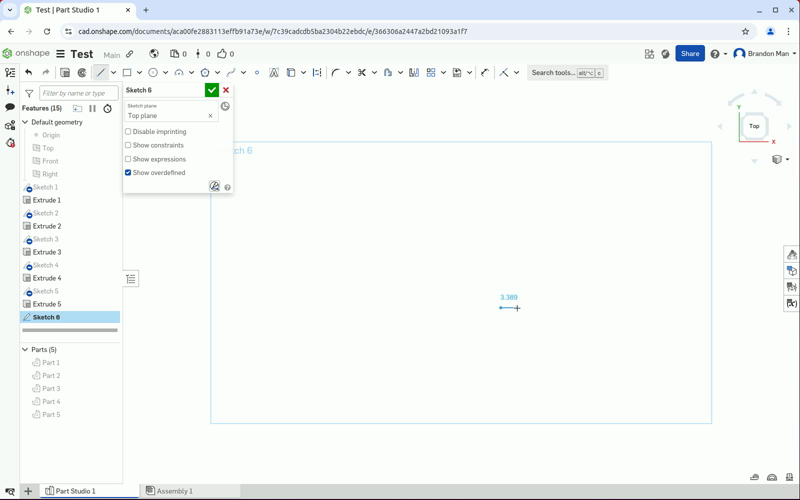
click(517, 307)
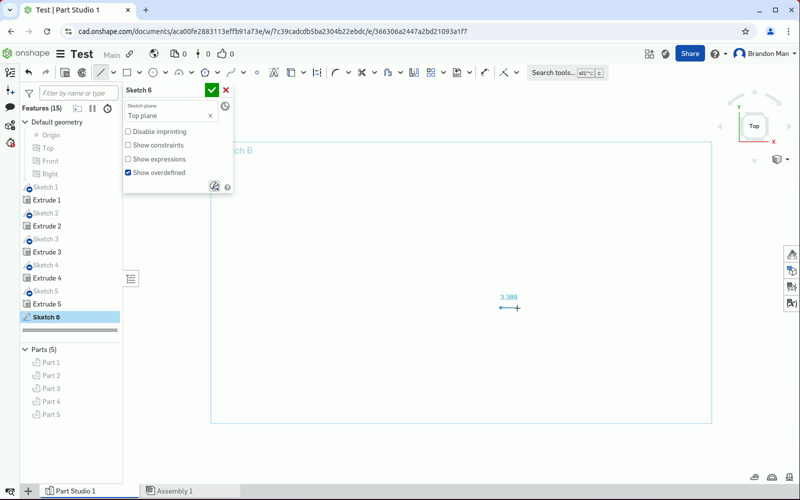
key_up(shift)
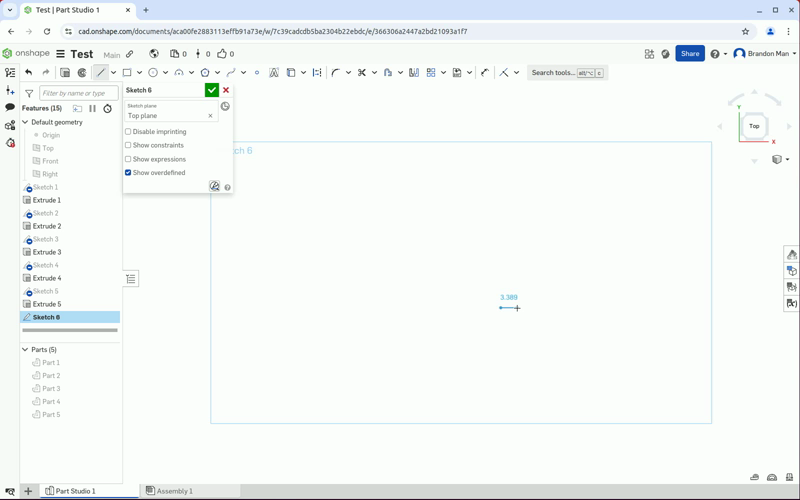
key_down(shift)
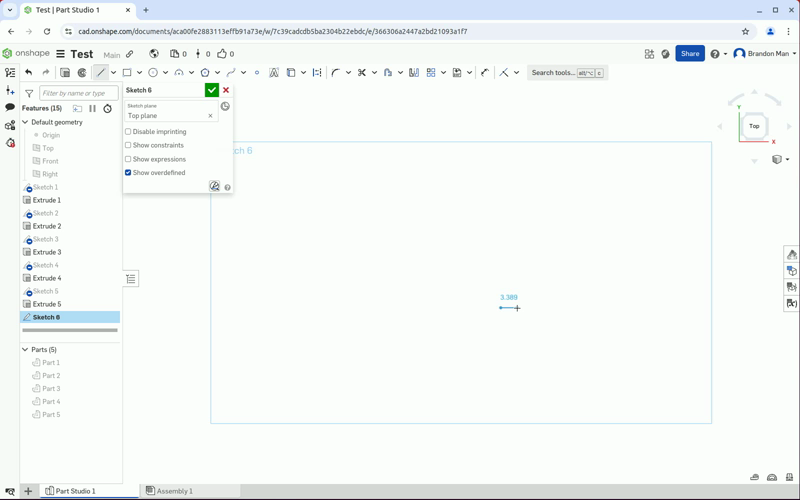
mouse_move(547, 307)
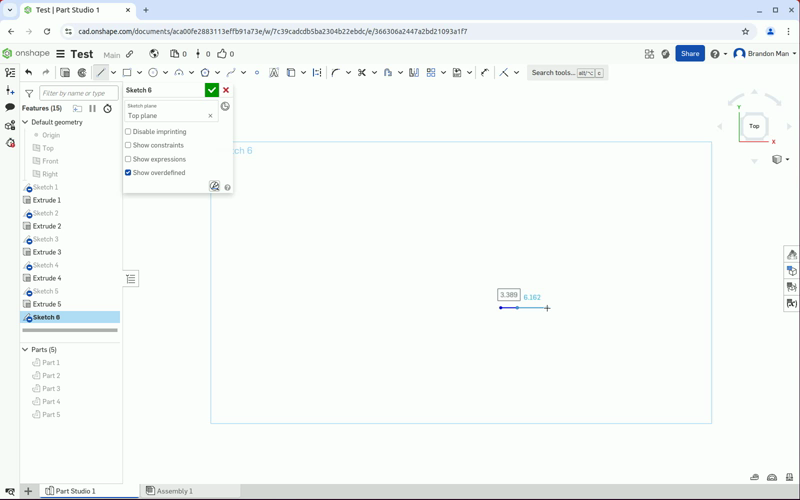
mouse_move(517, 258)
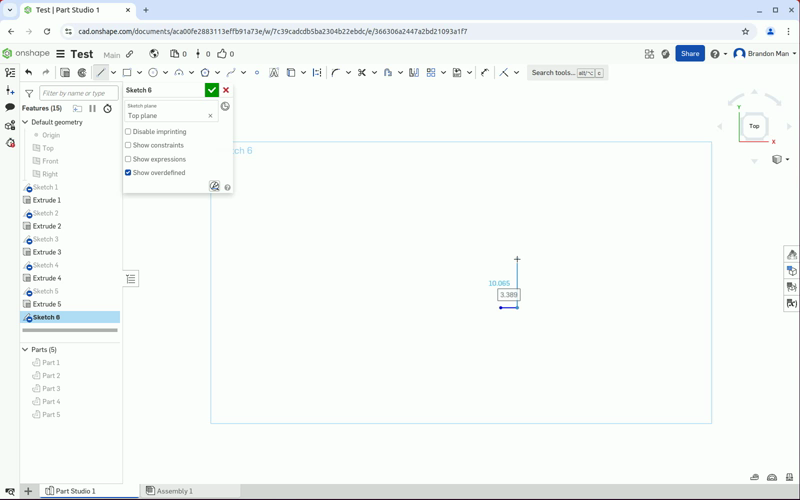
click(517, 258)
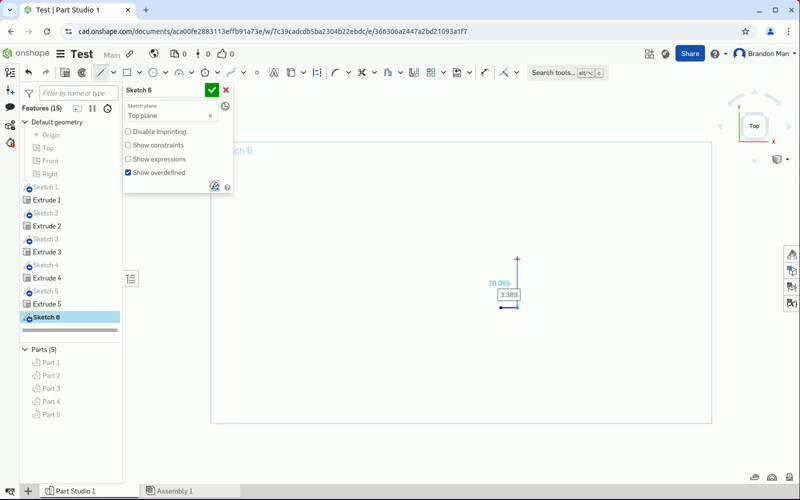
key_up(shift)
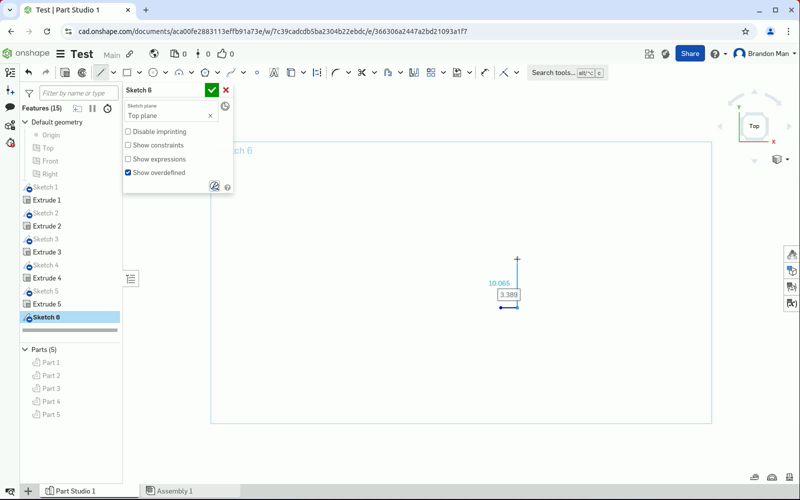
key_down(shift)
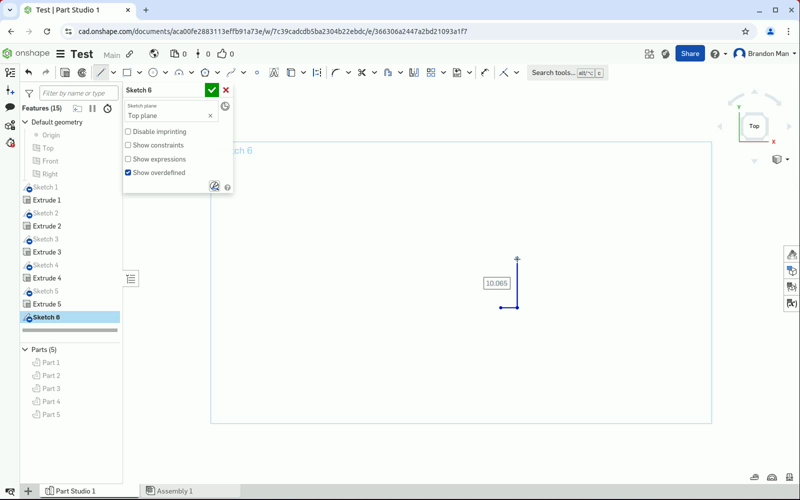
mouse_move(547, 258)
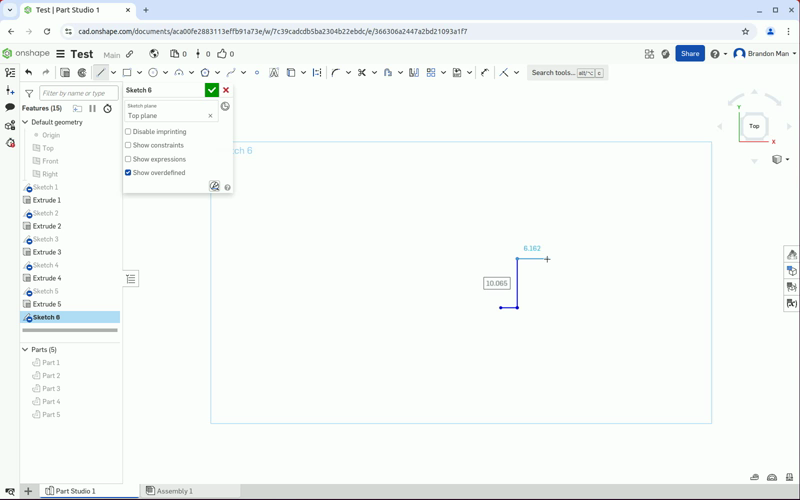
mouse_move(500, 258)
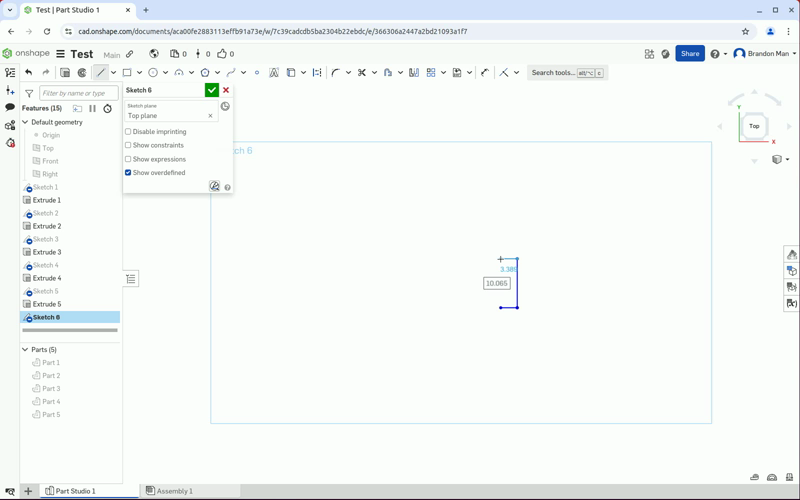
click(500, 258)
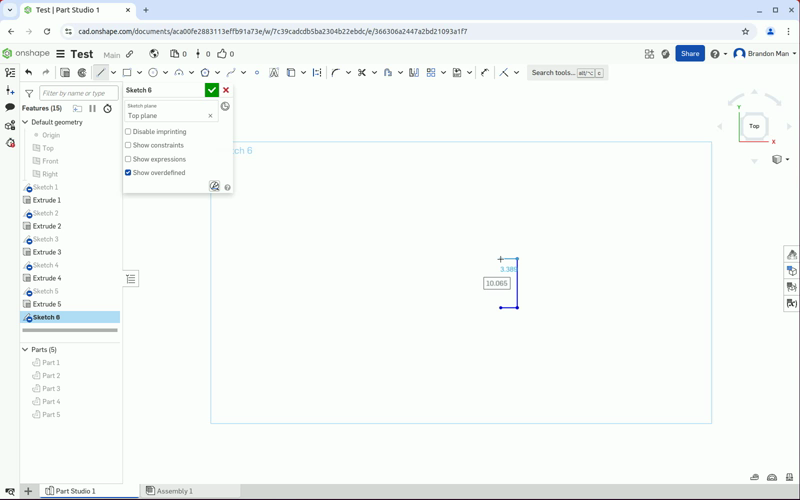
key_up(shift)
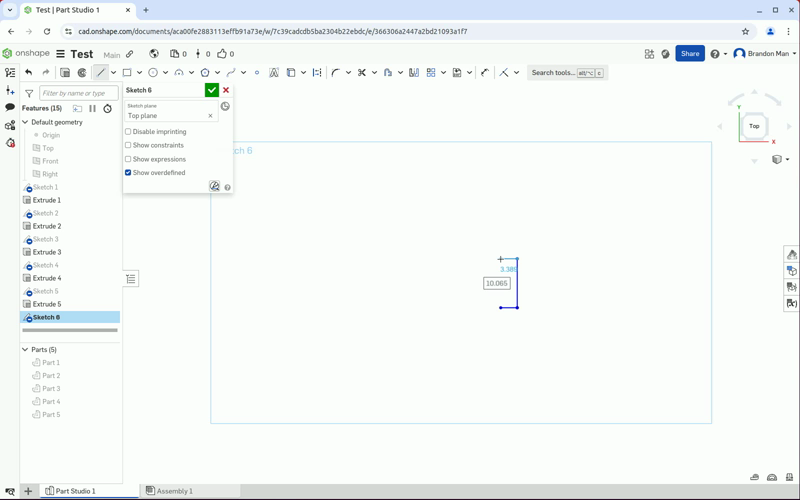
mouse_move(530, 258)
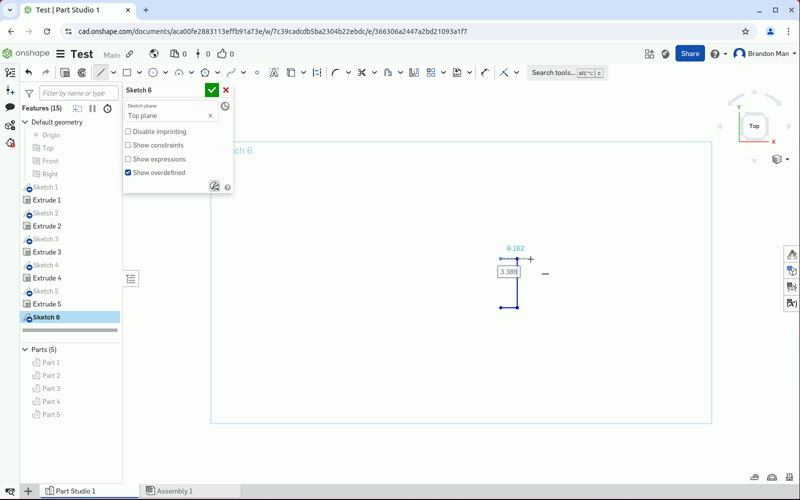
key_down(shift)
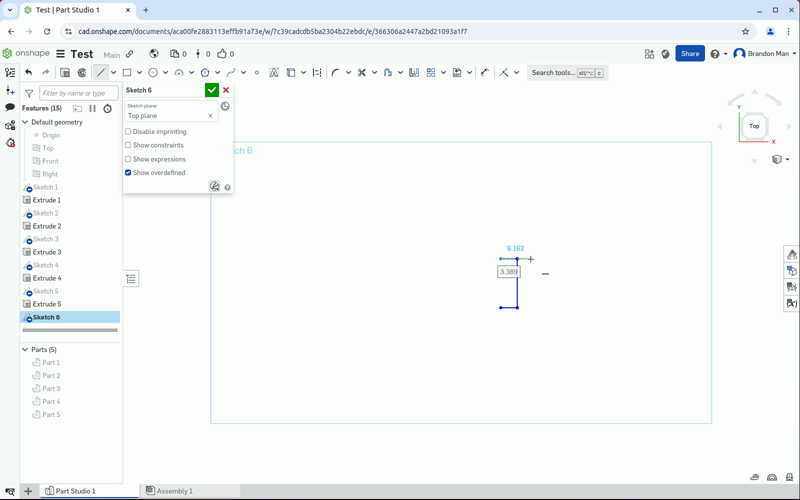
mouse_move(500, 307)
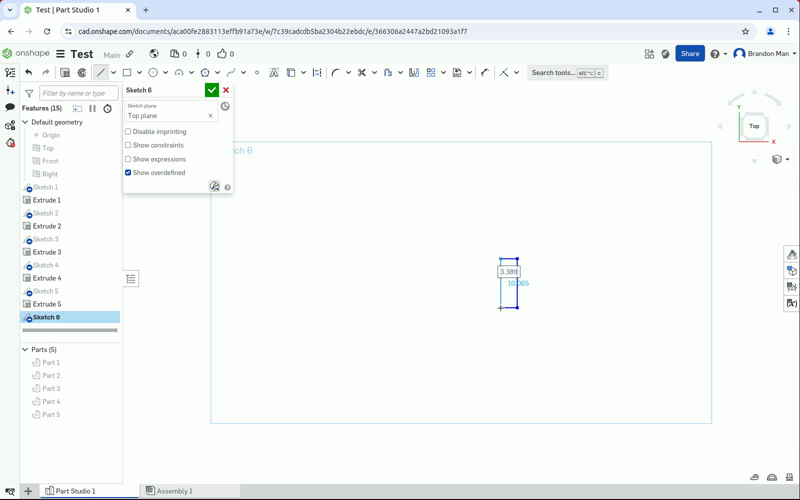
key_up(shift)
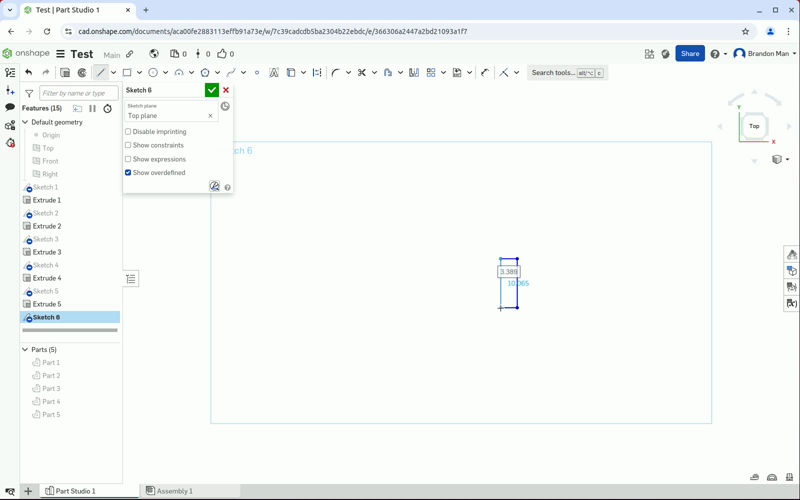
click(500, 307)
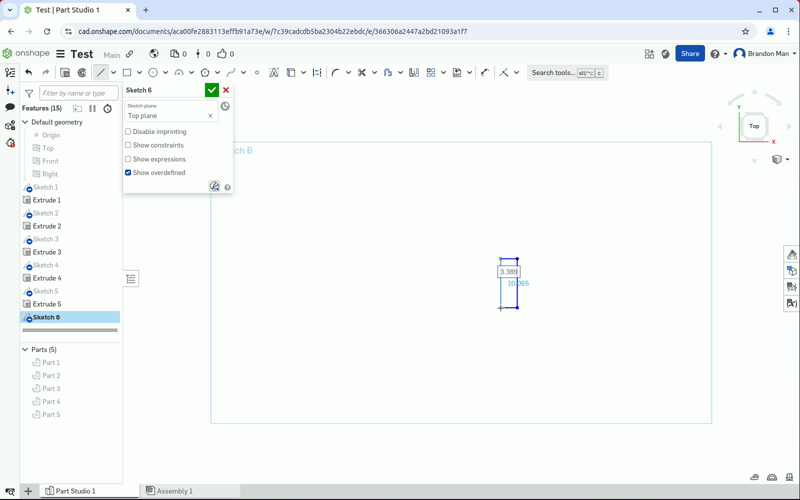
key(esc)
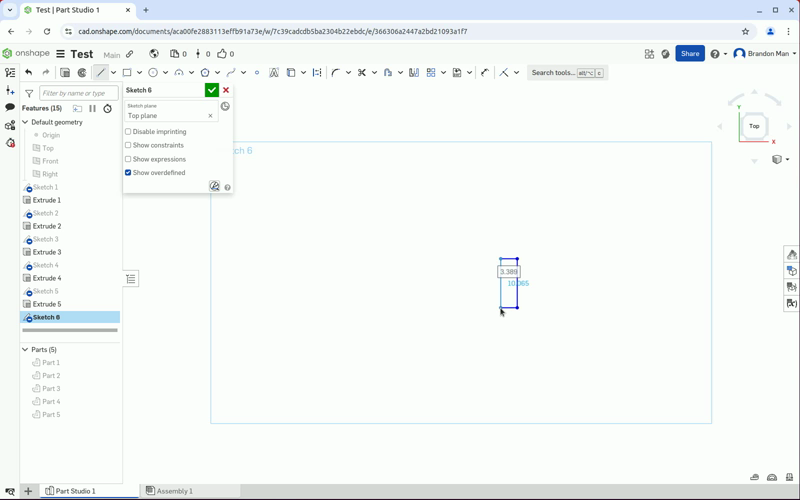
mouse_move(501, 266)
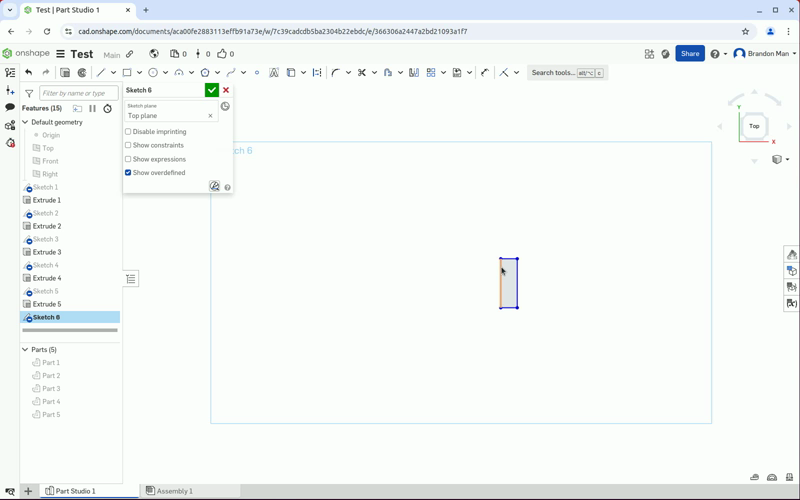
scroll(6)
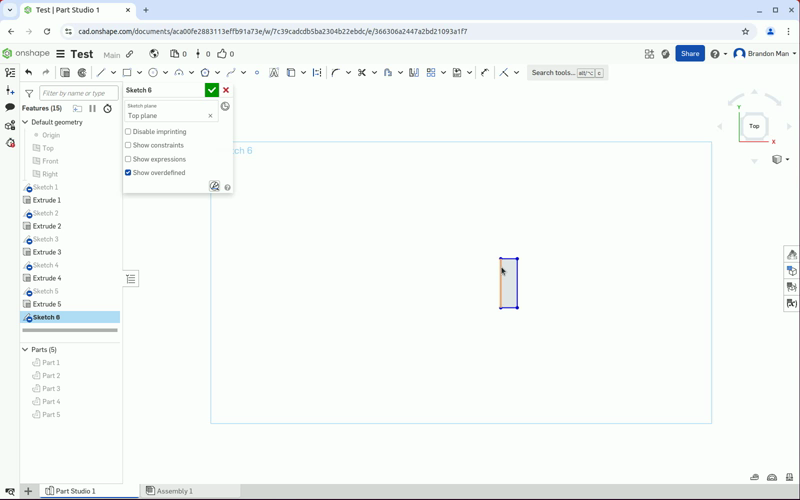
scroll(6)
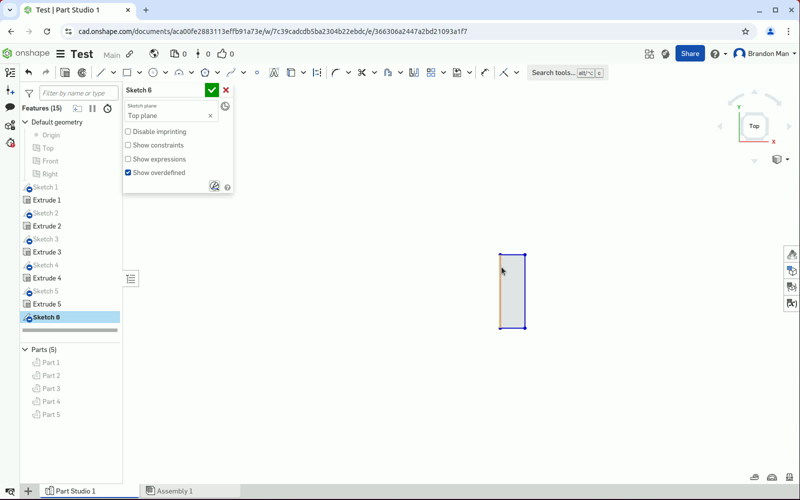
scroll(6)
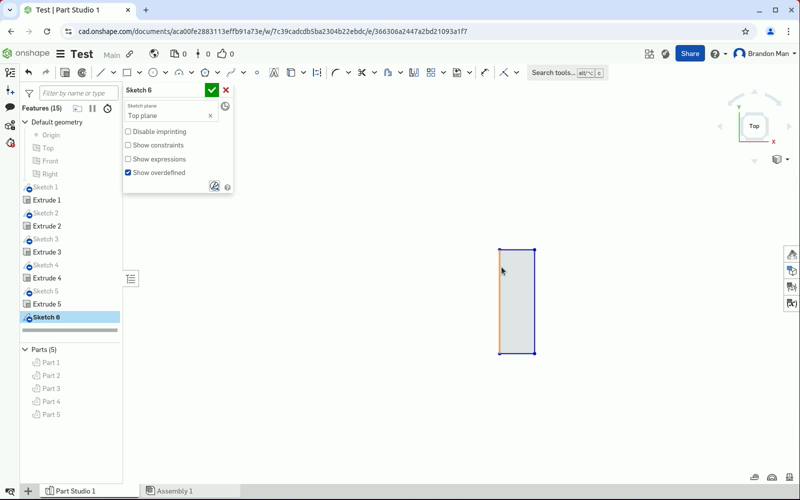
scroll(6)
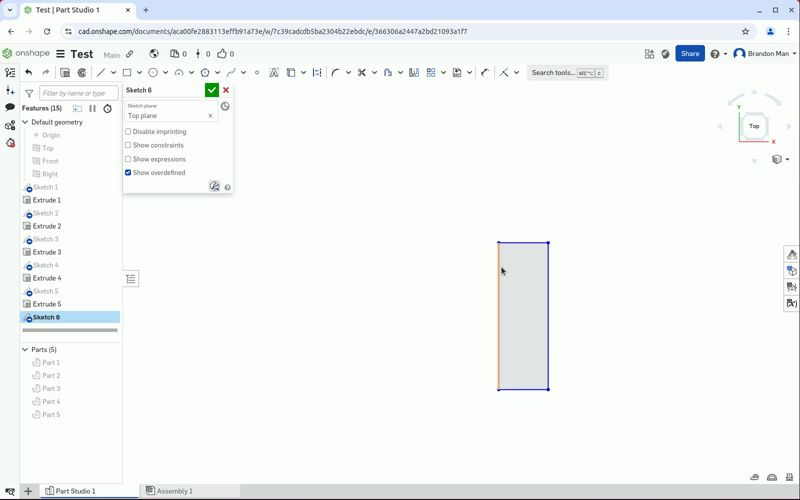
scroll(6)
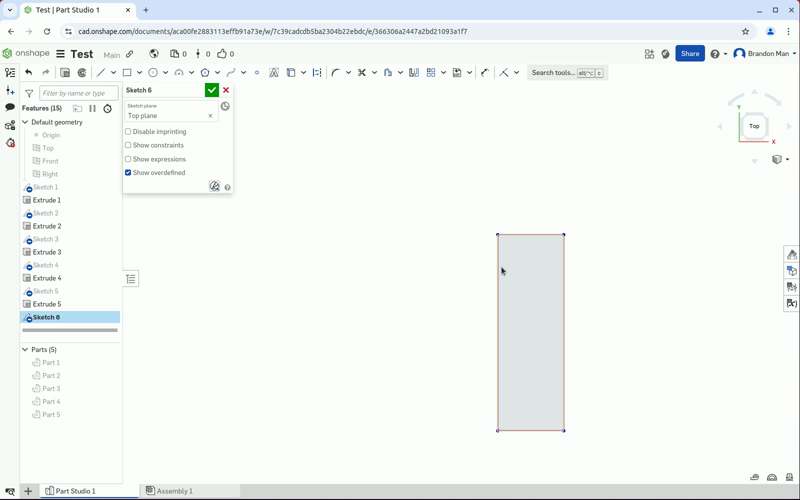
scroll(6)
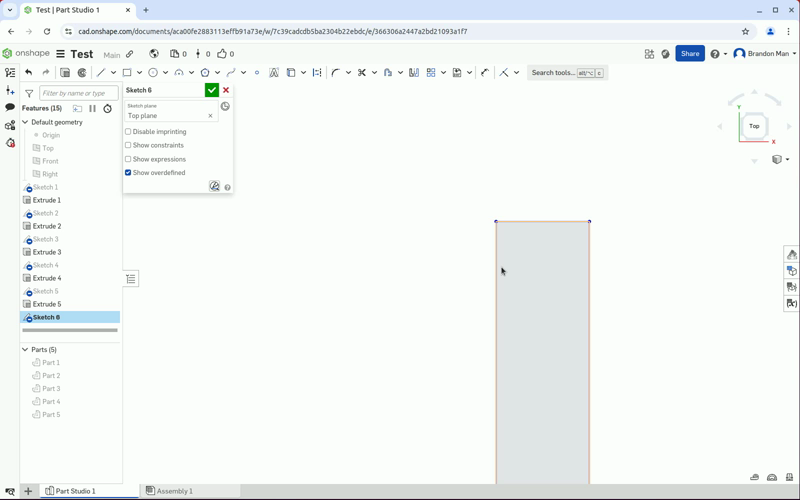
scroll(6)
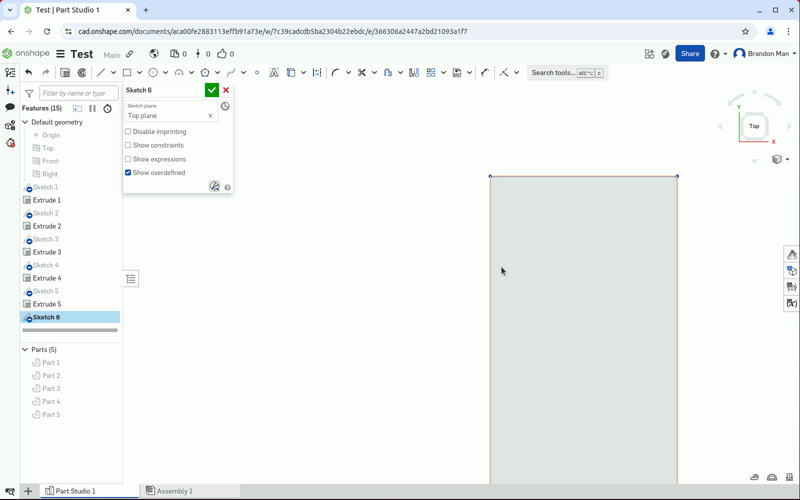
click(501, 266)
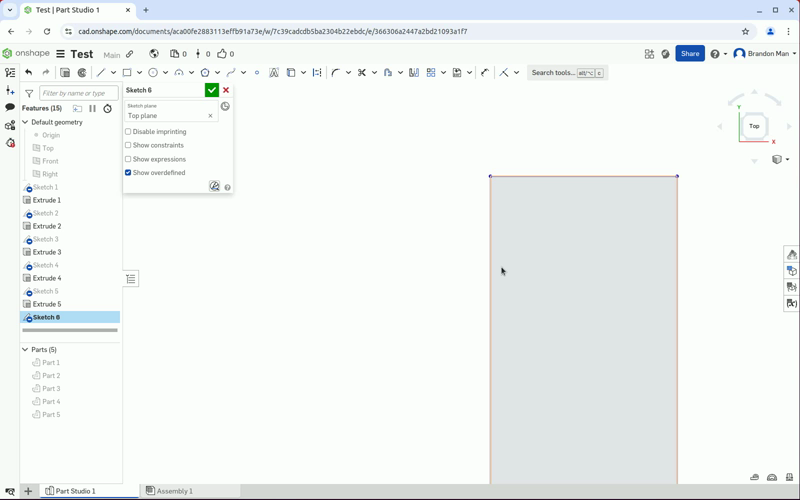
scroll(-6)
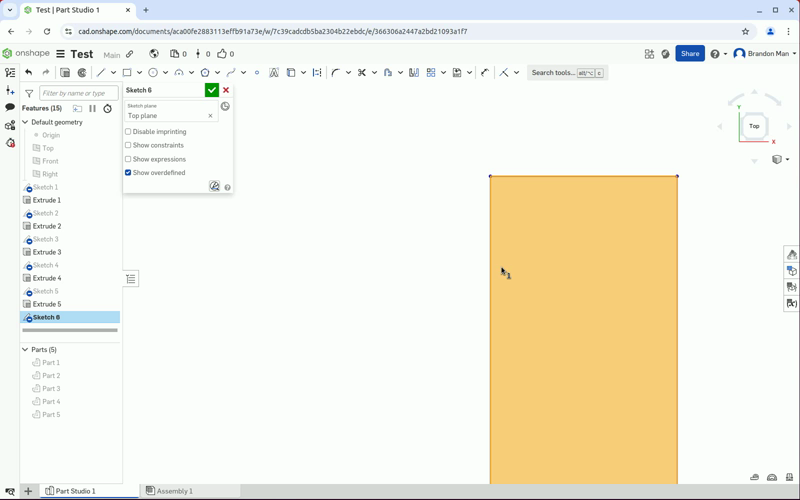
scroll(-6)
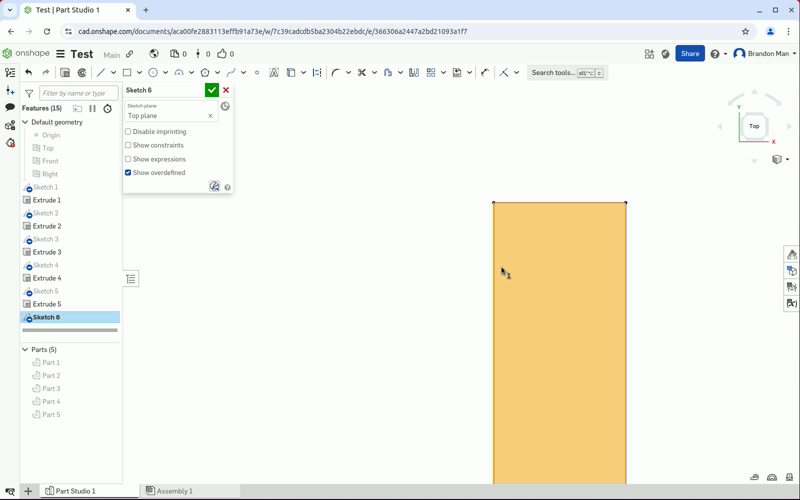
scroll(-6)
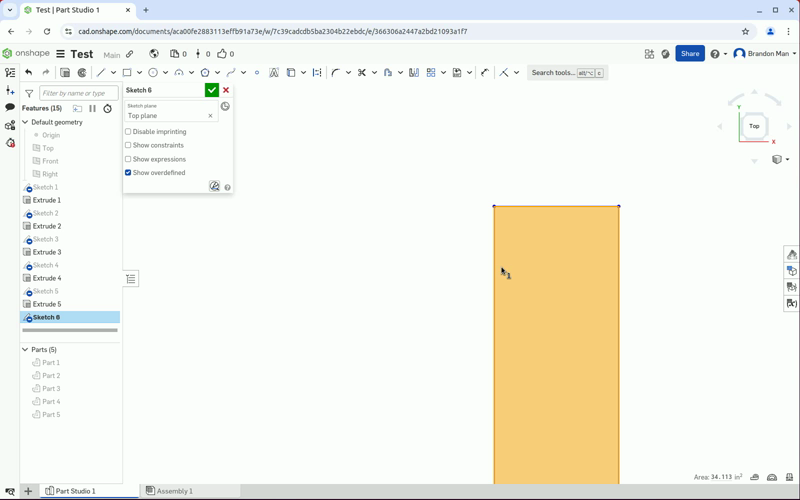
scroll(-6)
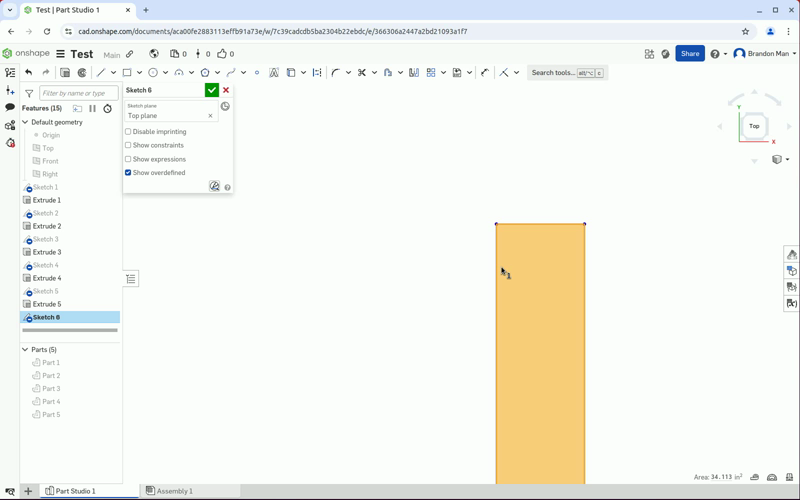
scroll(-6)
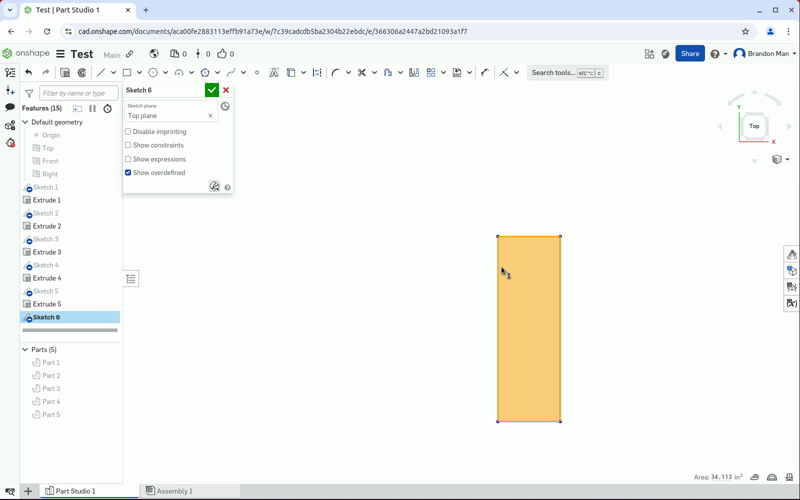
scroll(-6)
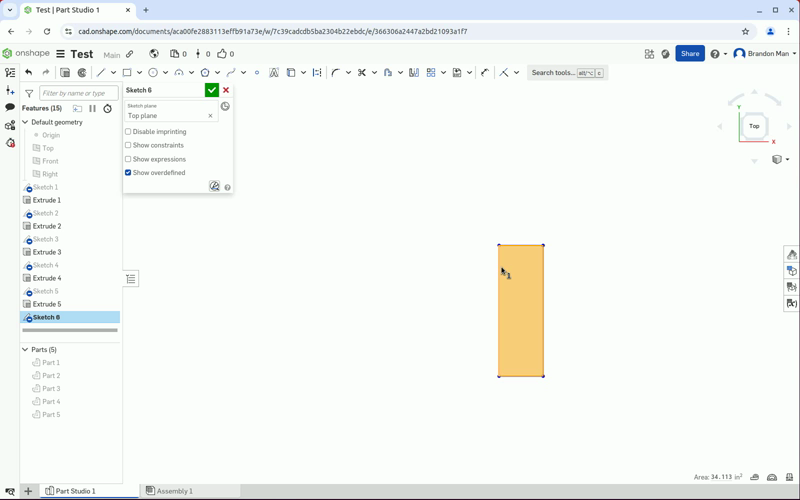
scroll(-6)
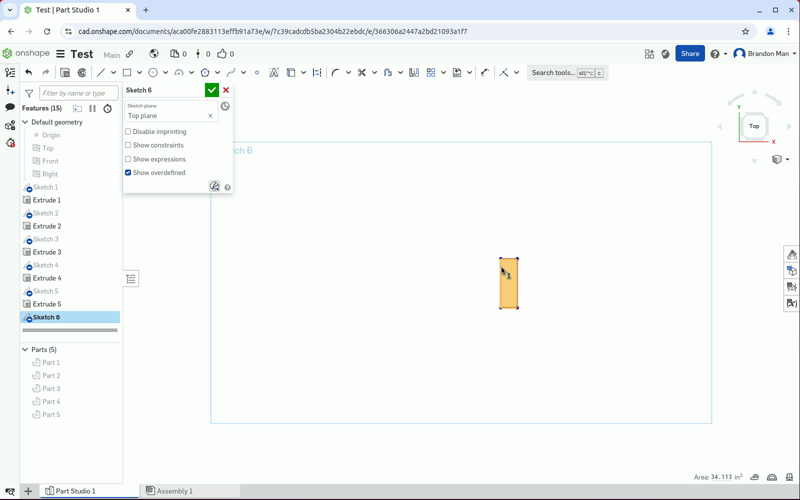
mouse_move(73, 352)
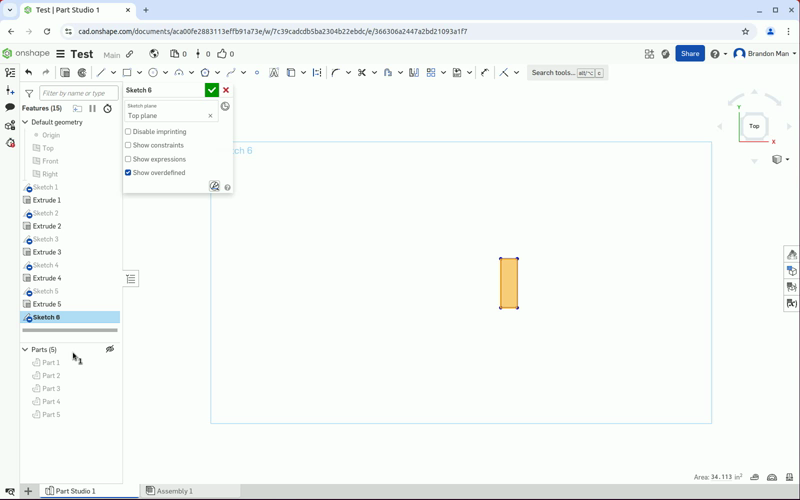
key(shift+y)
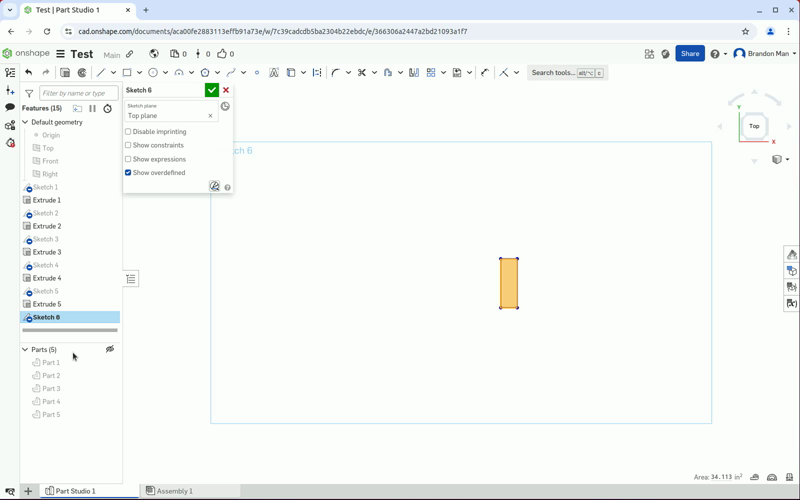
key(shift+e)
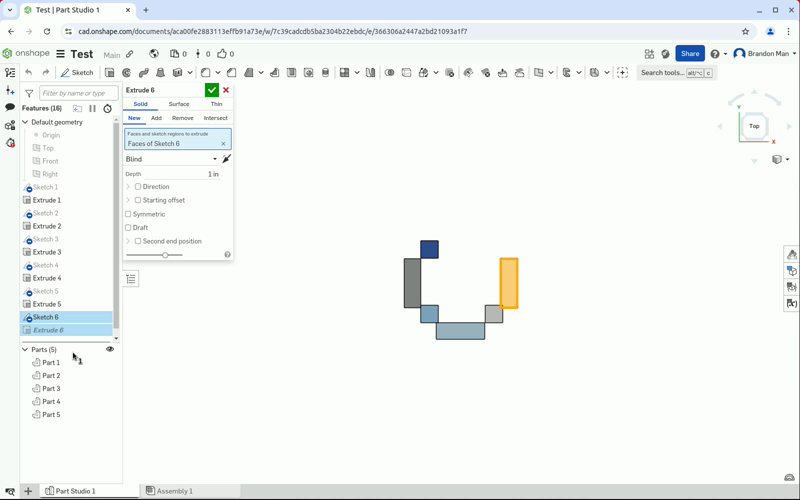
mouse_move(143, 106)
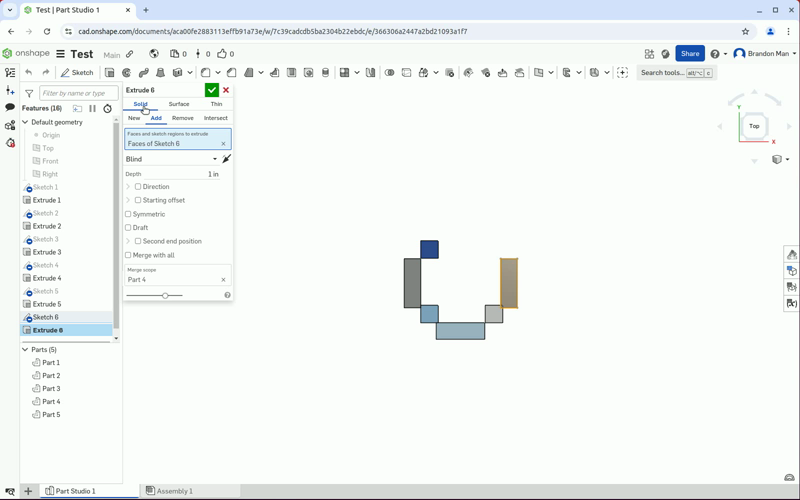
click(143, 106)
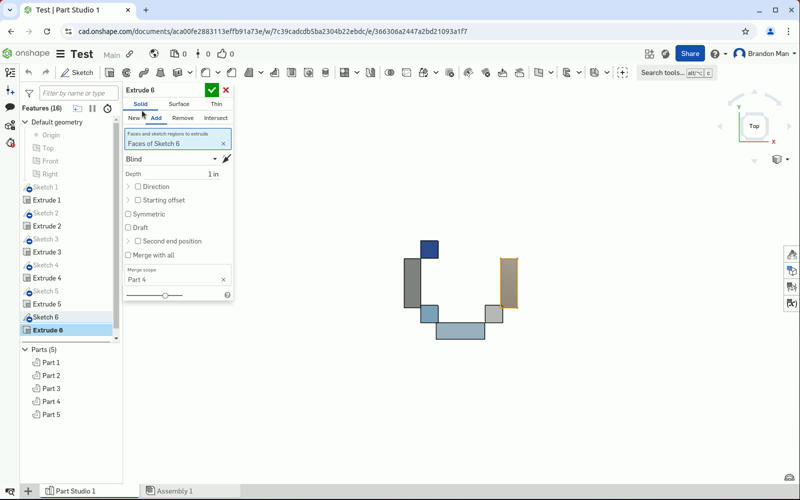
mouse_move(137, 120)
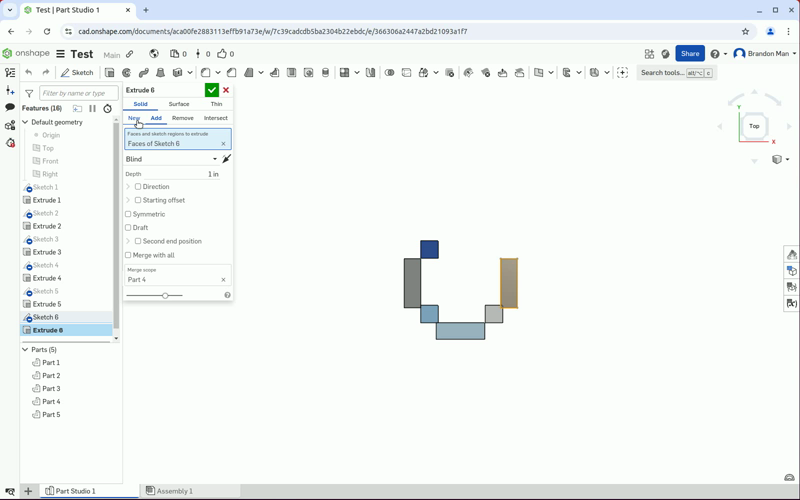
click(137, 120)
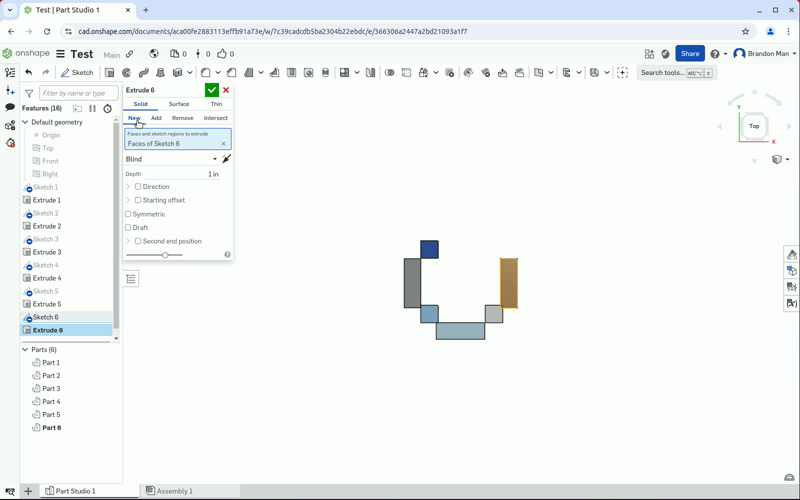
key(tab, 4)
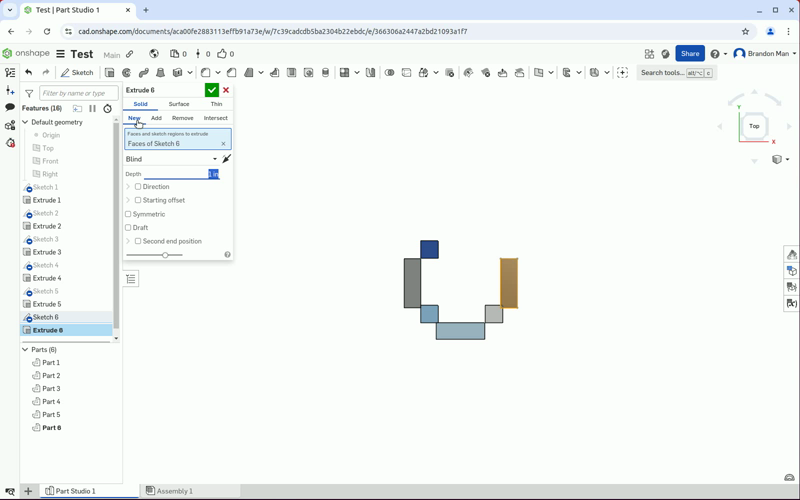
text(23.108)
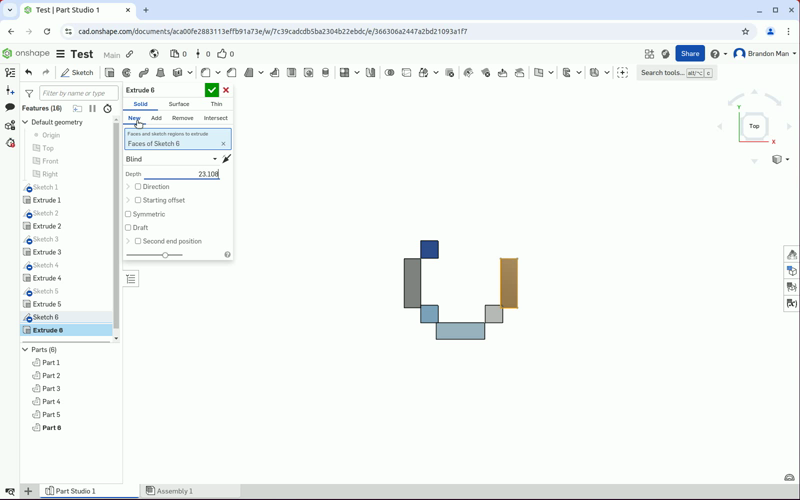
key(enter)
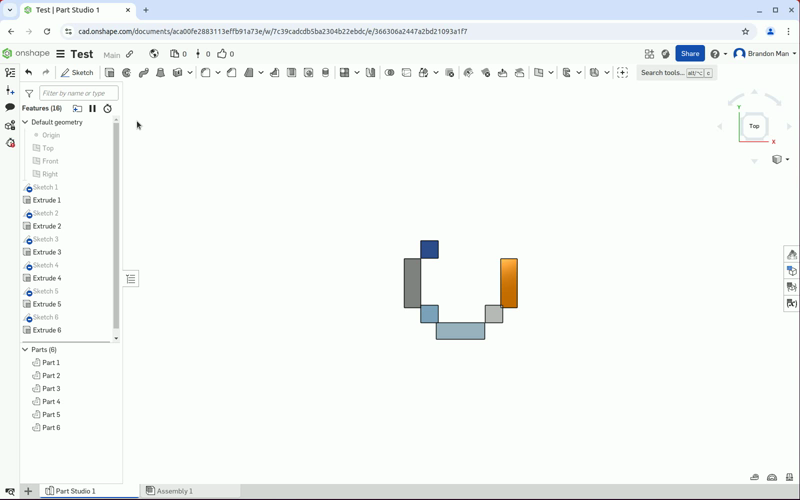
key(shift+h)
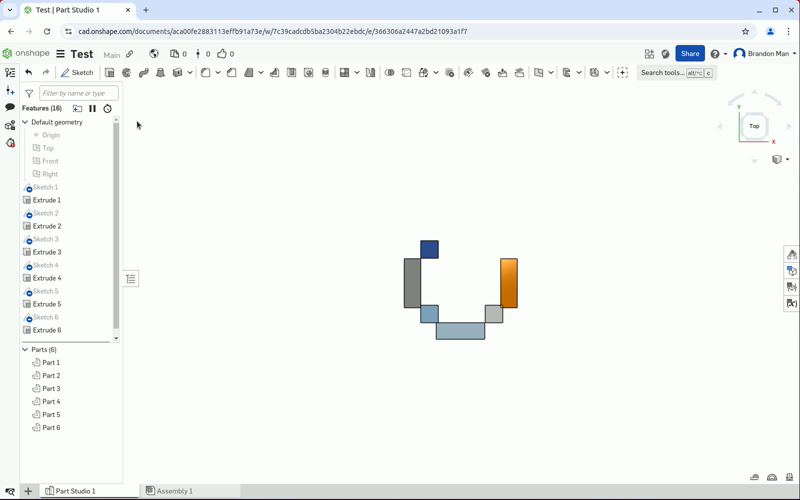
key(shift+h)
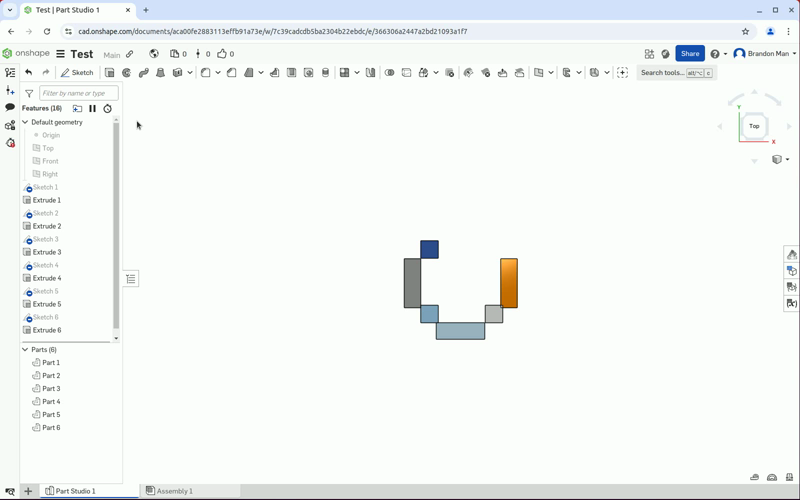
mouse_move(69, 189)
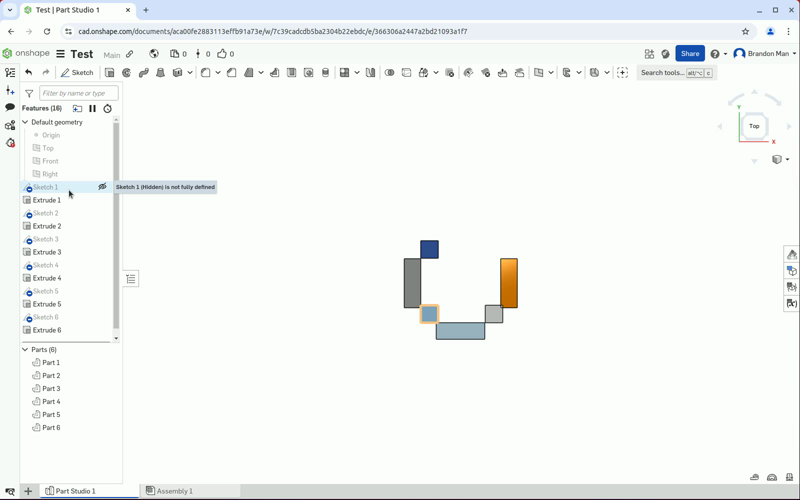
click(69, 189)
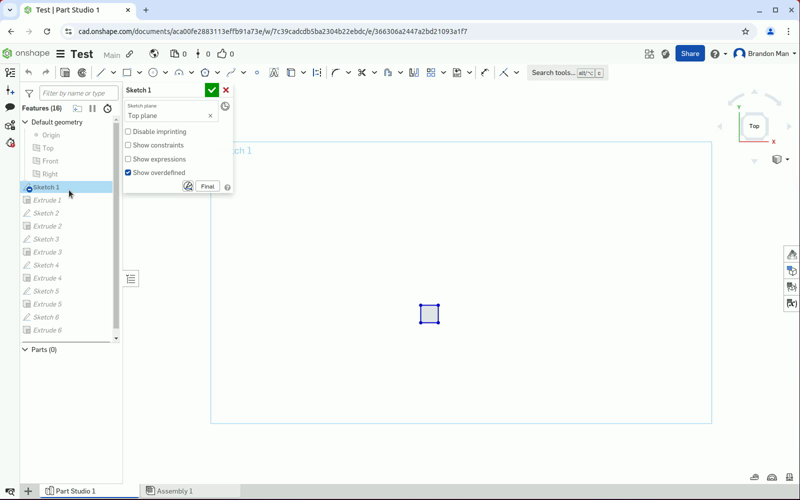
mouse_move(229, 92)
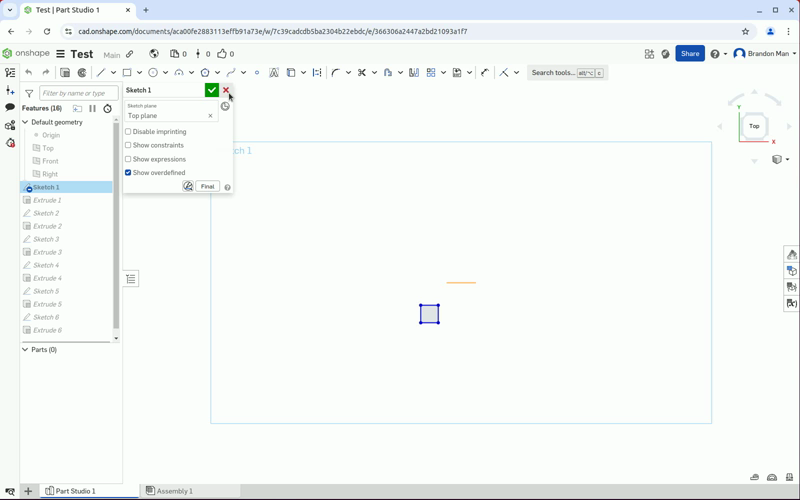
click(229, 92)
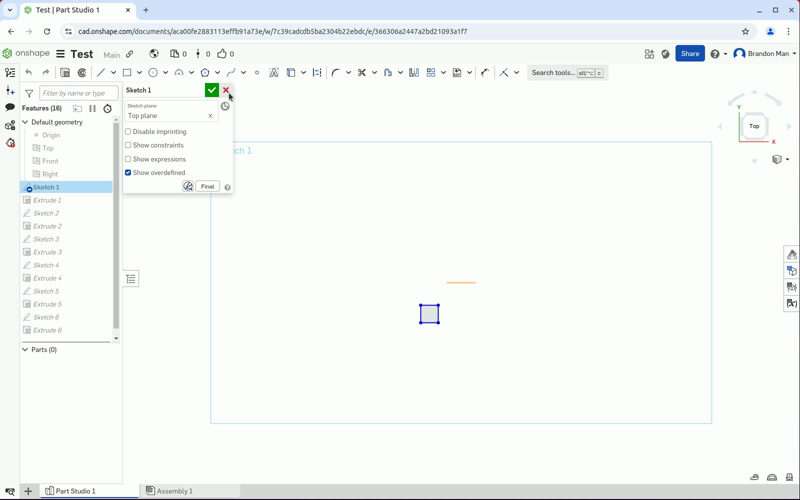
key(shift+s)
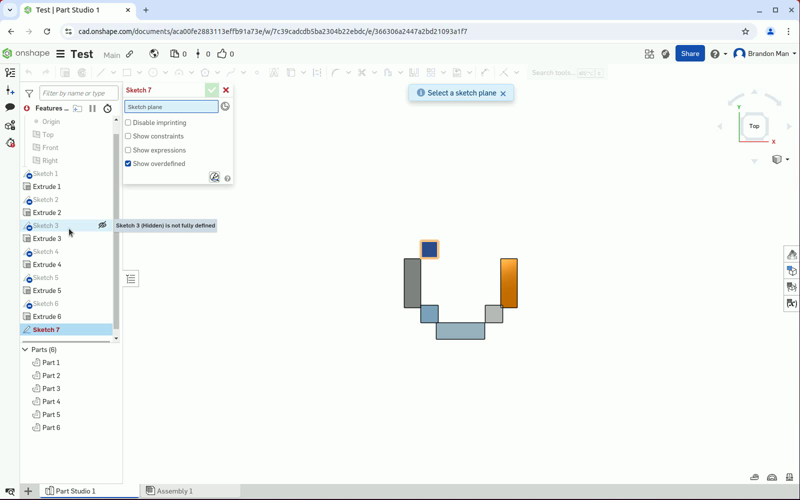
scroll(3)
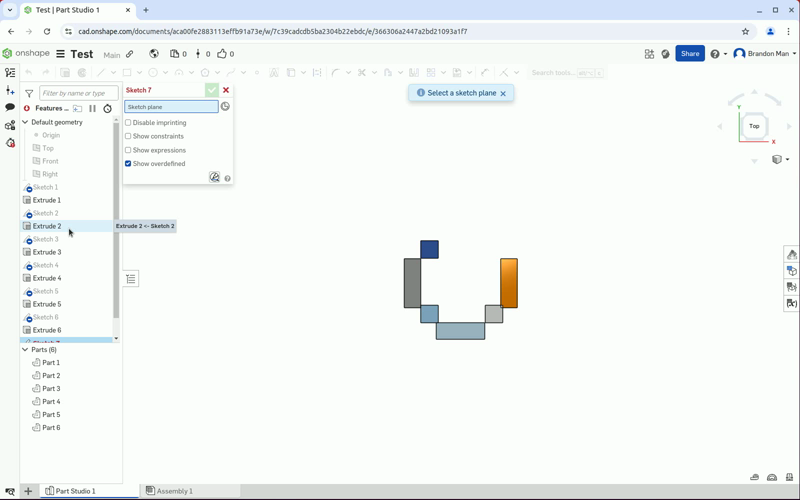
mouse_move(69, 150)
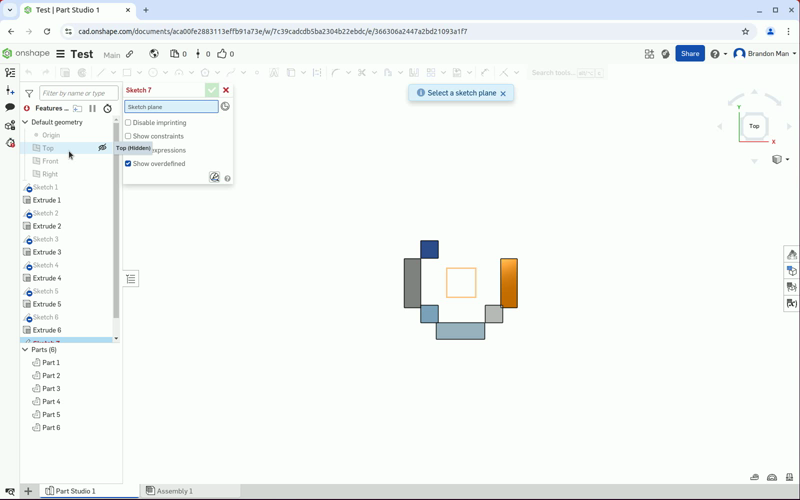
click(69, 150)
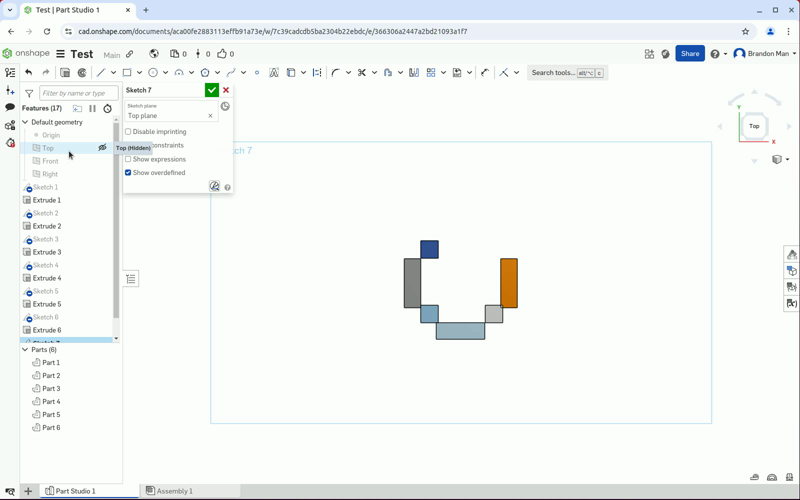
mouse_move(73, 352)
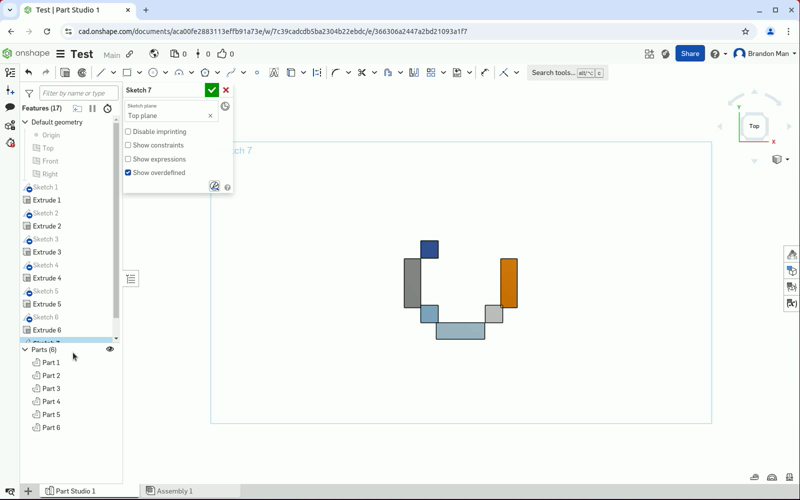
key(y)
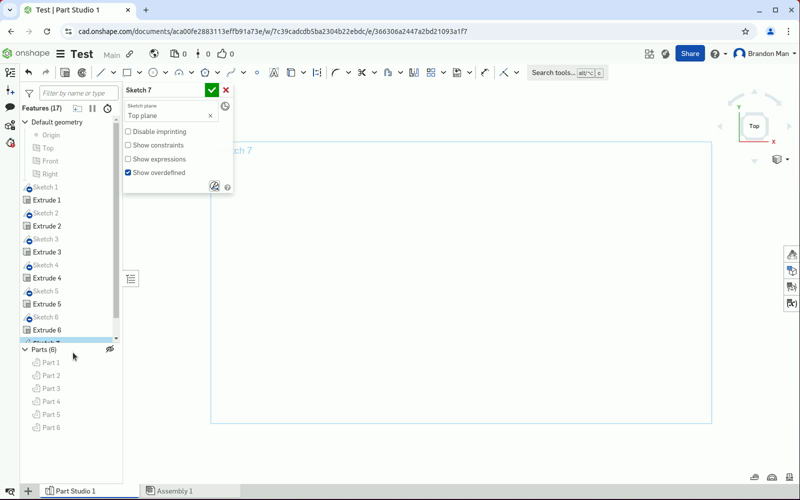
key(l)
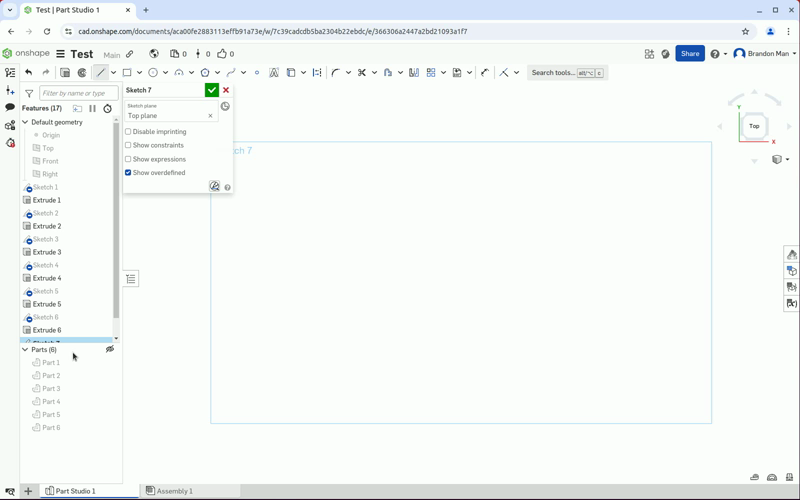
key_down(shift)
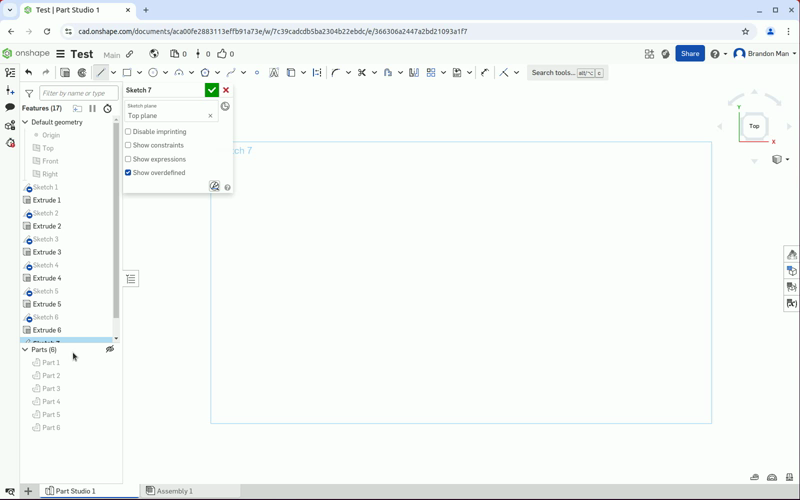
mouse_move(436, 243)
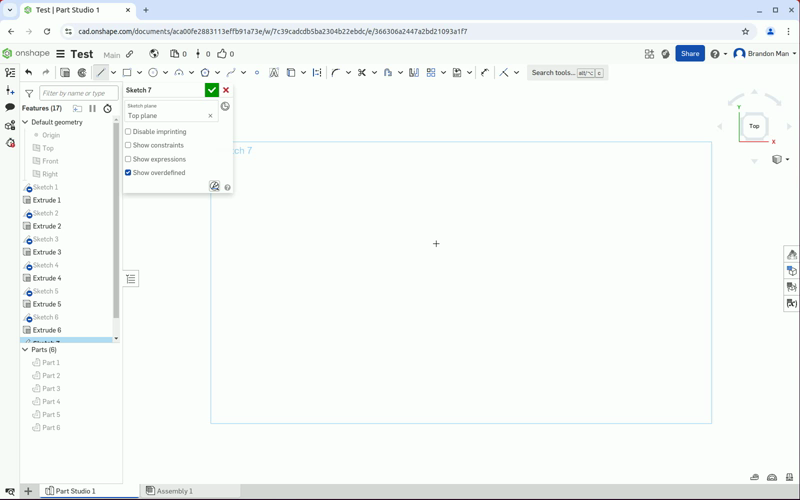
click(436, 243)
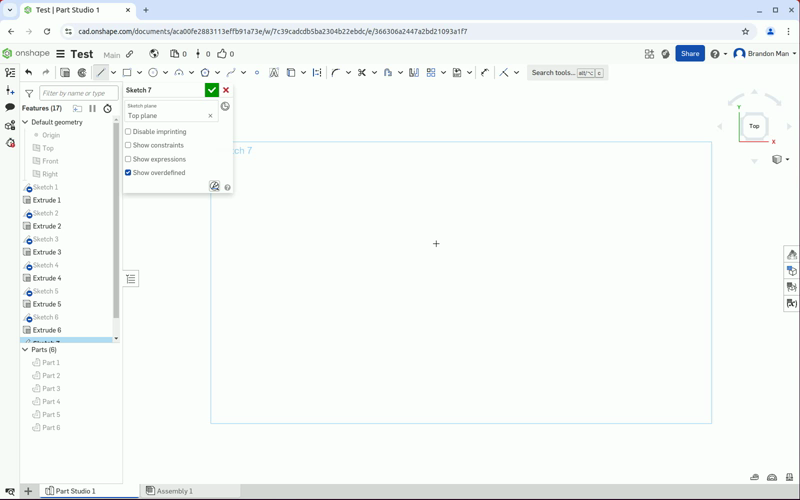
key_up(shift)
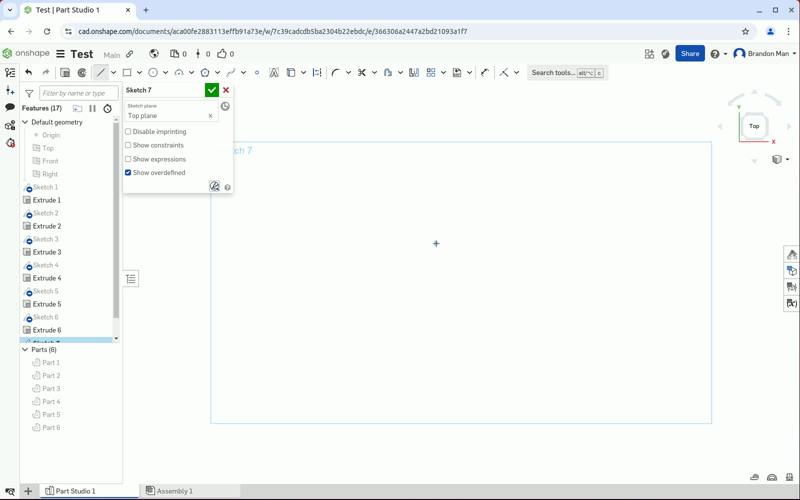
key_down(shift)
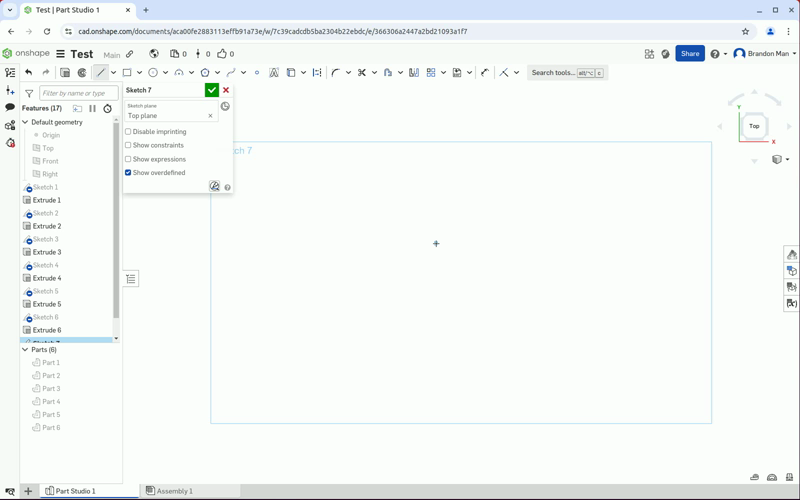
mouse_move(466, 243)
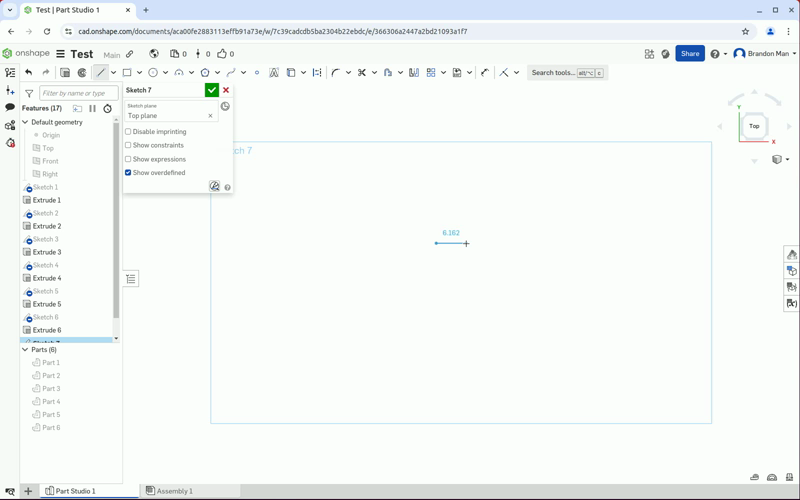
mouse_move(484, 243)
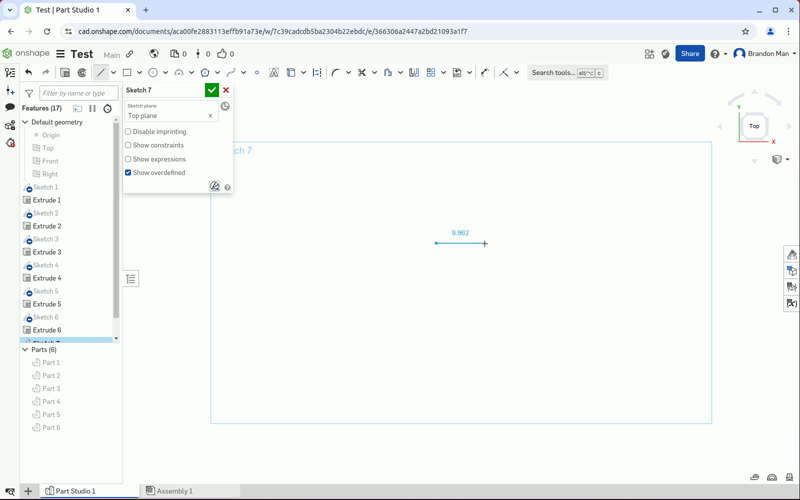
click(484, 243)
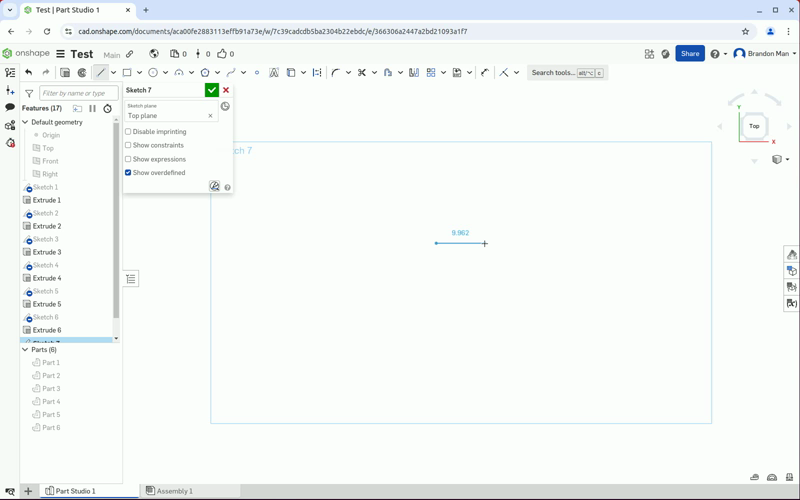
key_up(shift)
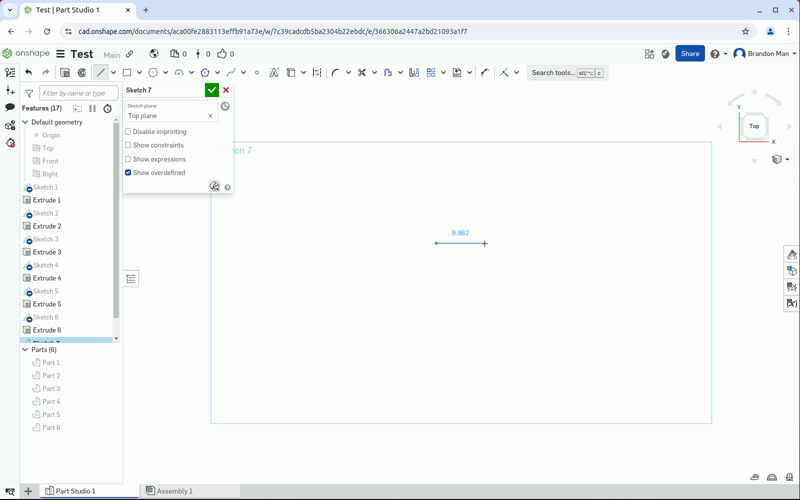
key_down(shift)
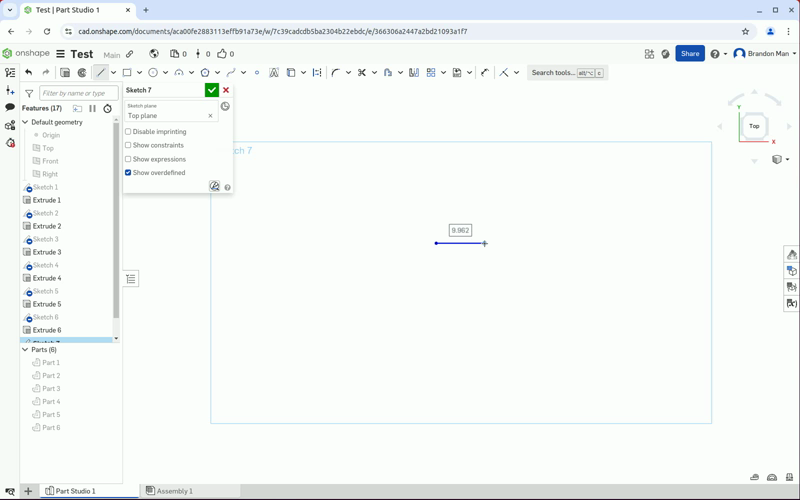
mouse_move(514, 243)
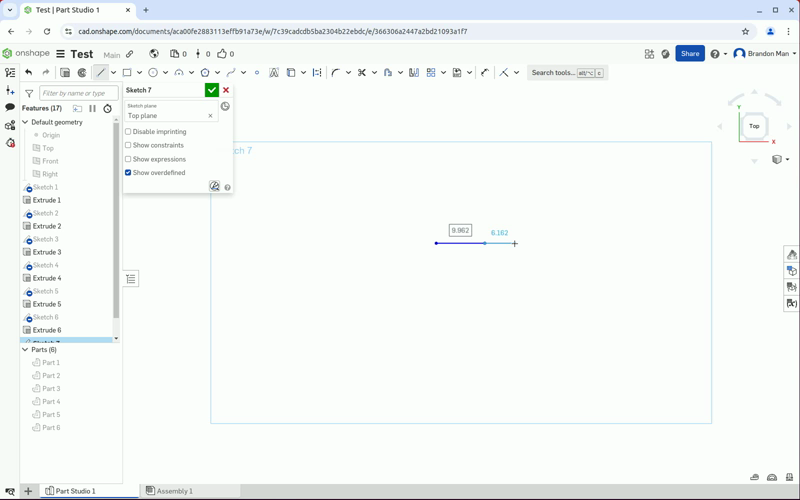
mouse_move(484, 226)
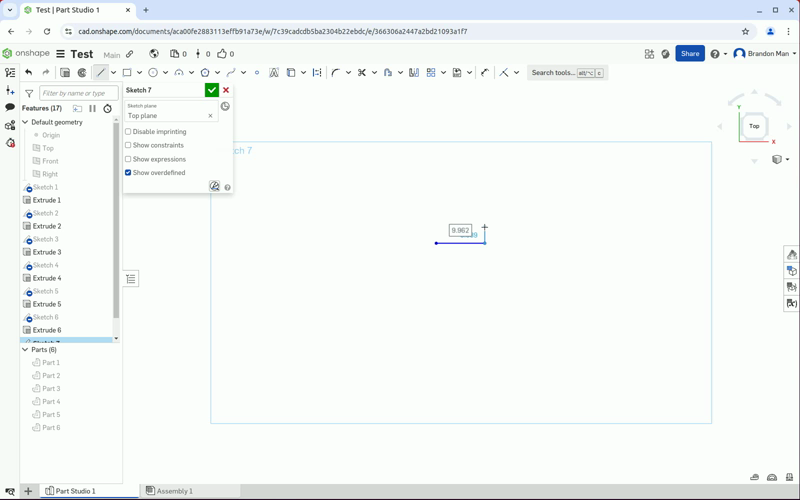
click(484, 226)
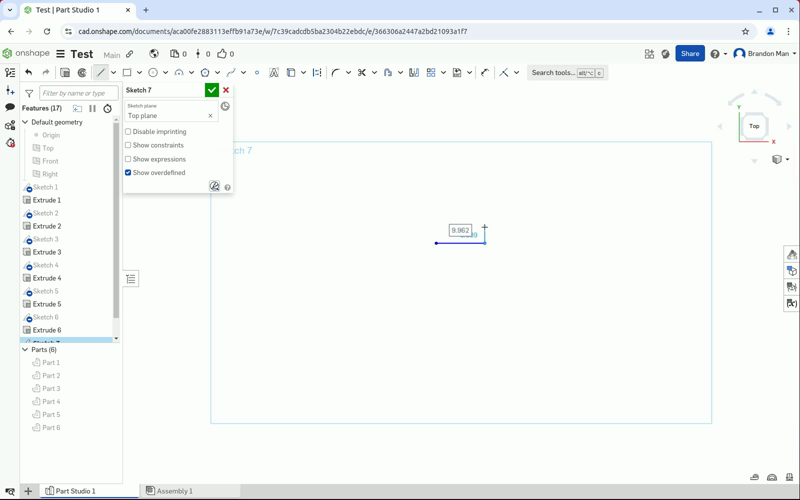
key_up(shift)
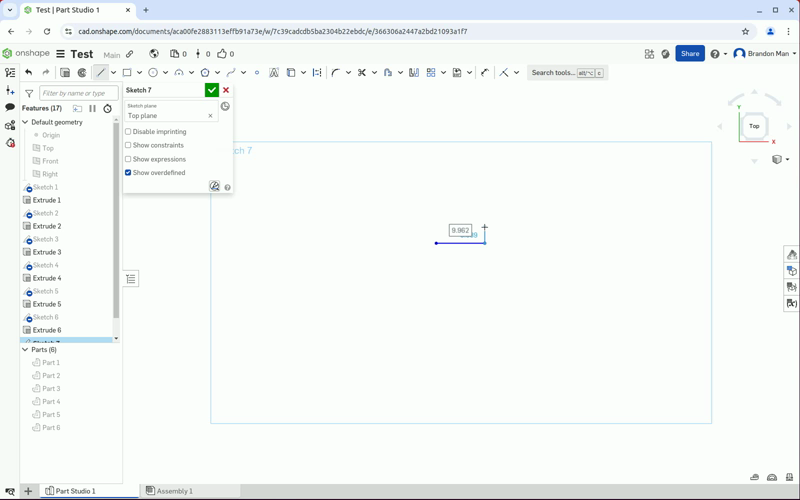
key_down(shift)
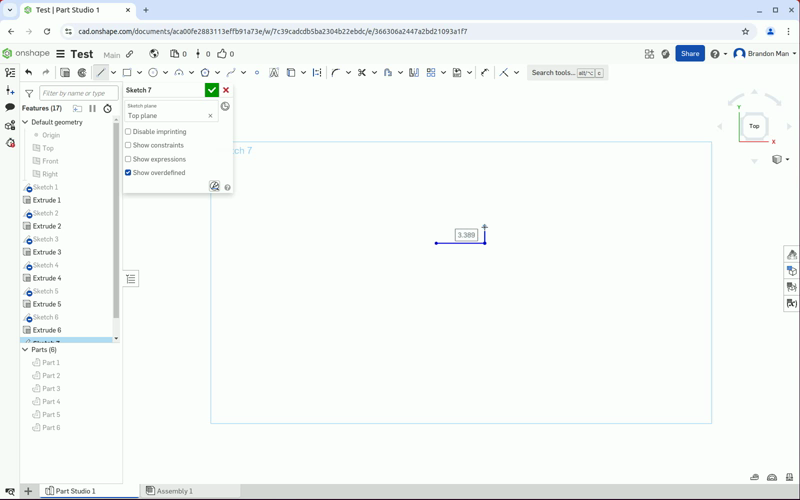
mouse_move(514, 226)
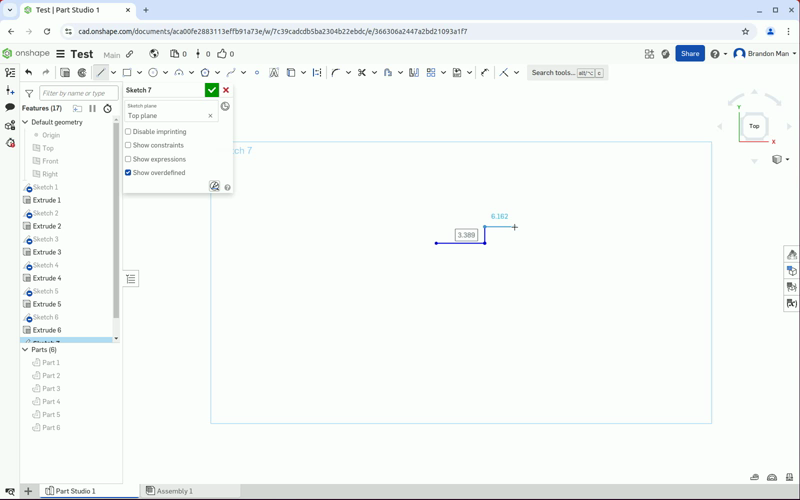
mouse_move(436, 226)
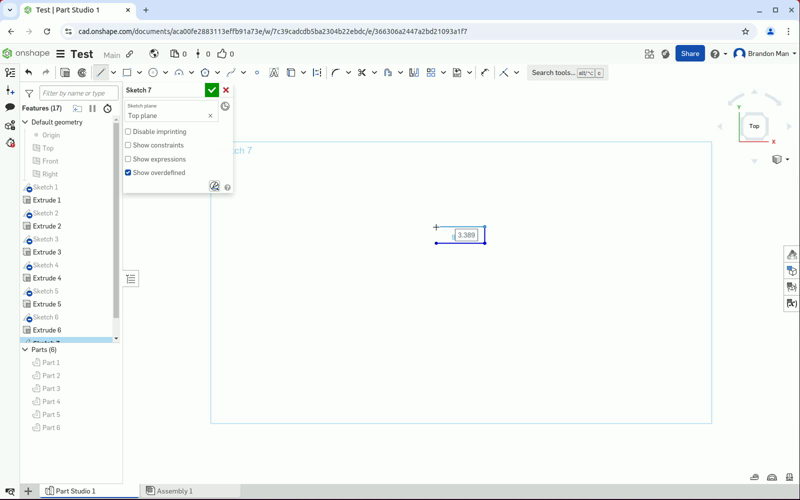
click(436, 226)
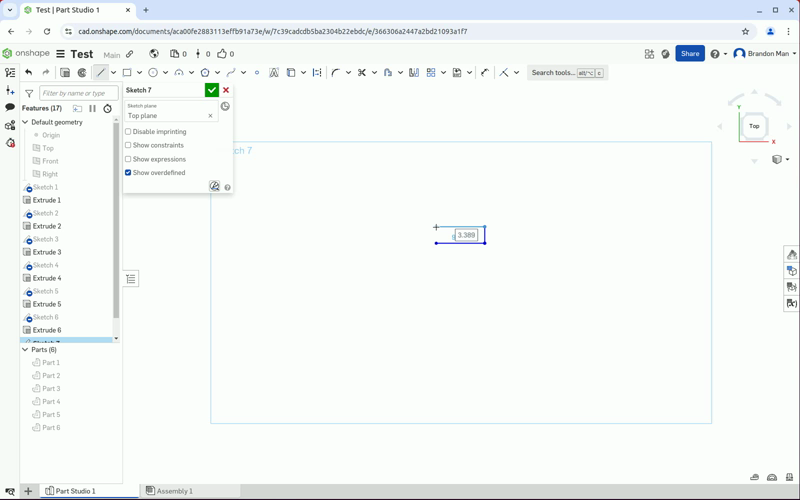
key_up(shift)
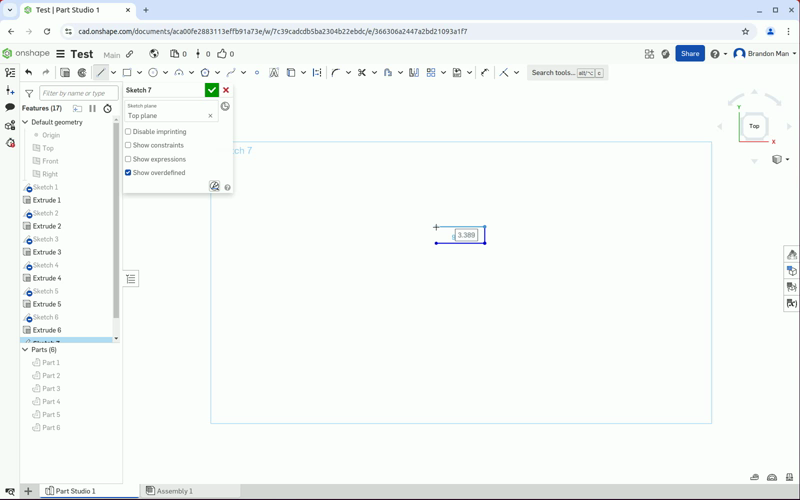
mouse_move(466, 226)
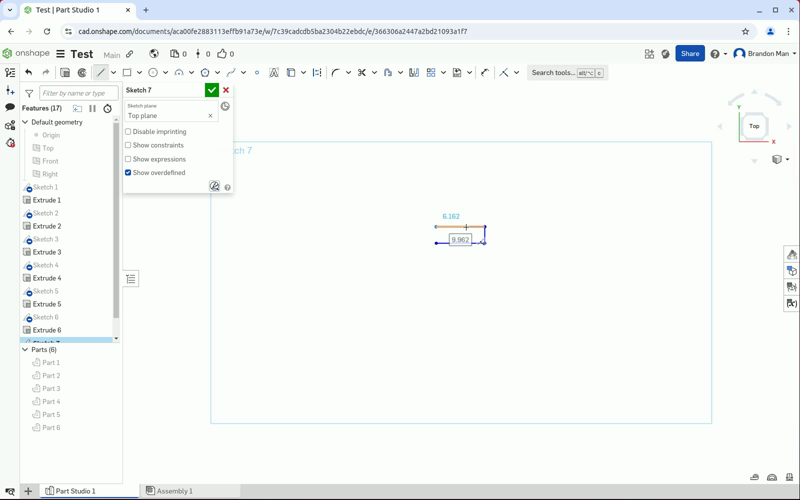
key_down(shift)
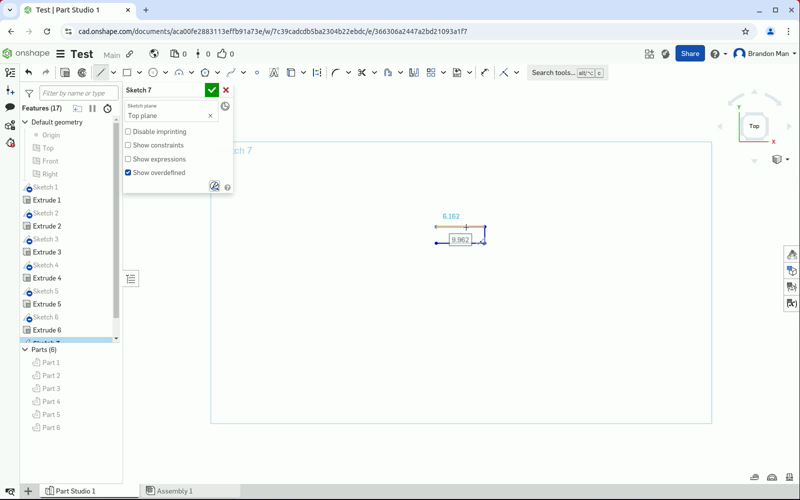
mouse_move(436, 243)
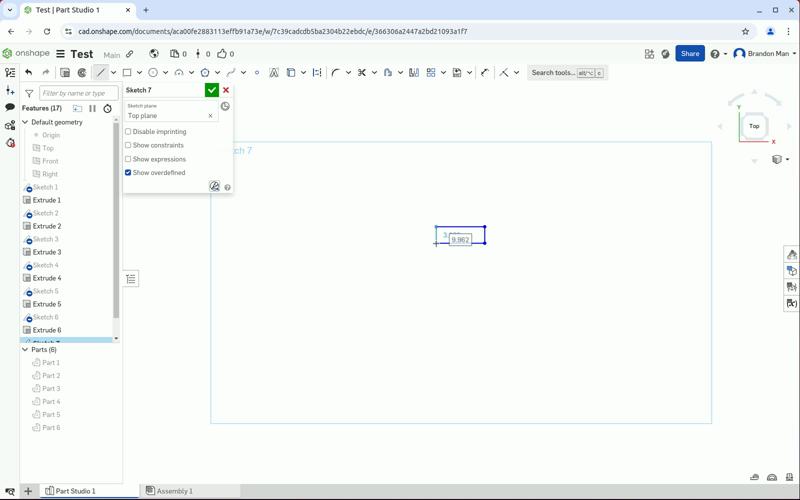
key_up(shift)
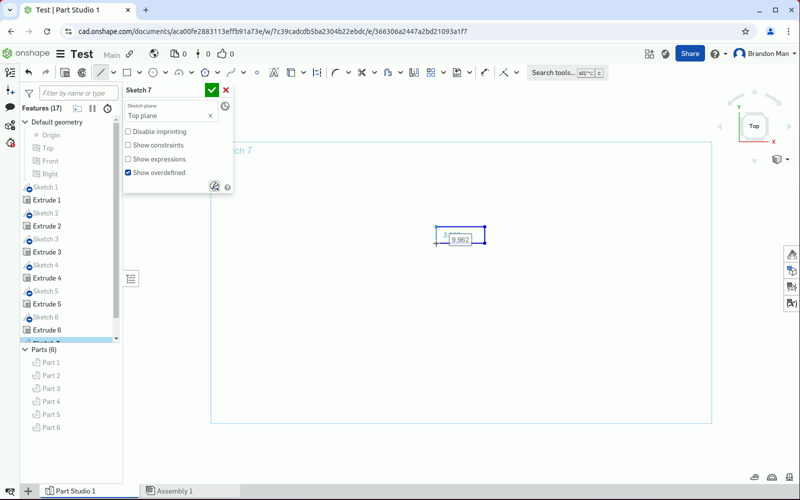
click(436, 243)
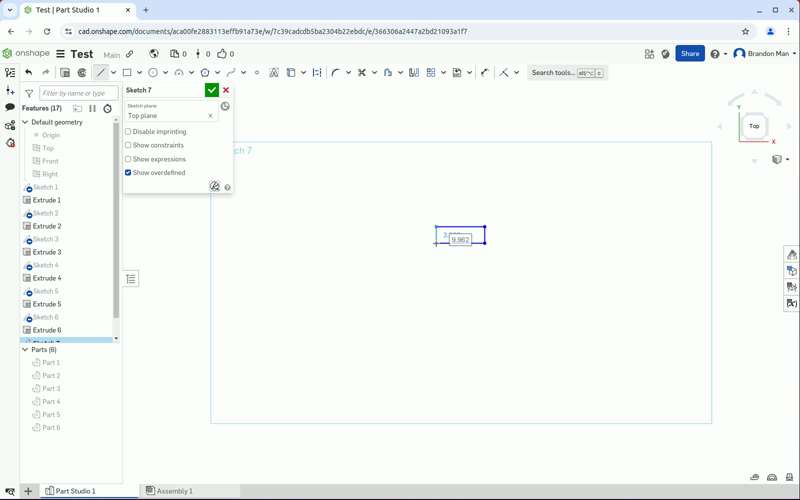
key(esc)
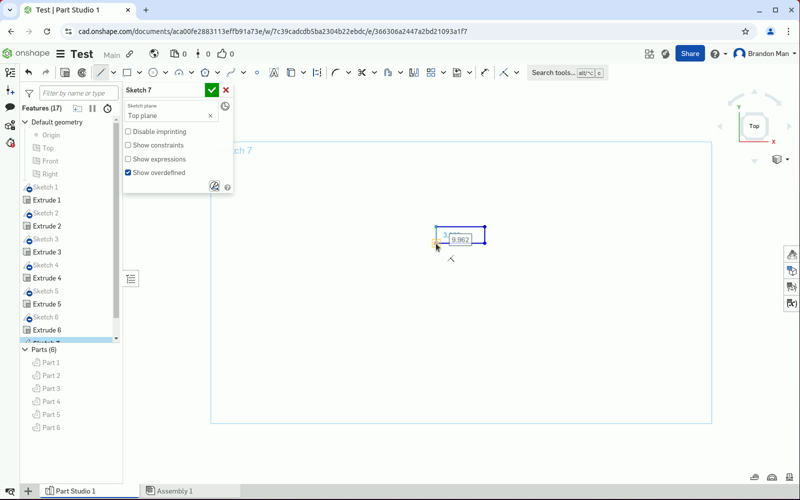
mouse_move(444, 241)
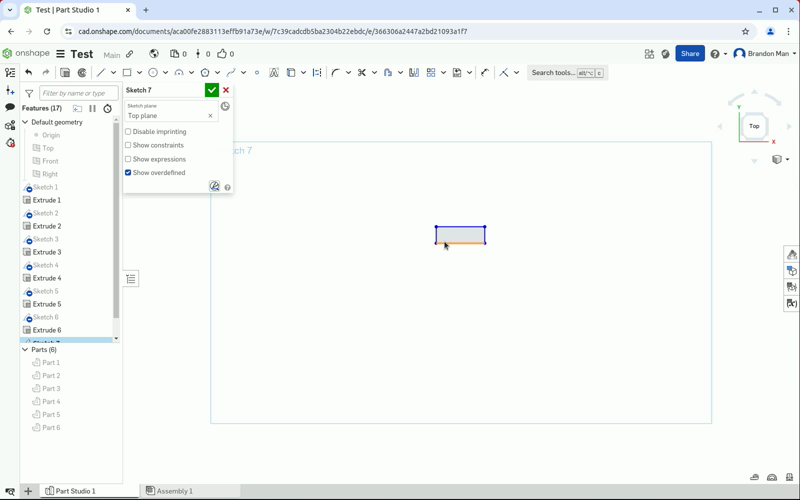
scroll(6)
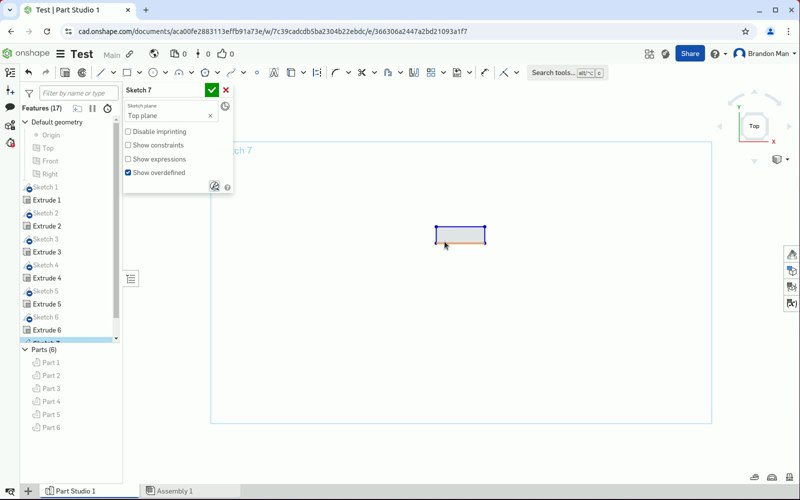
scroll(6)
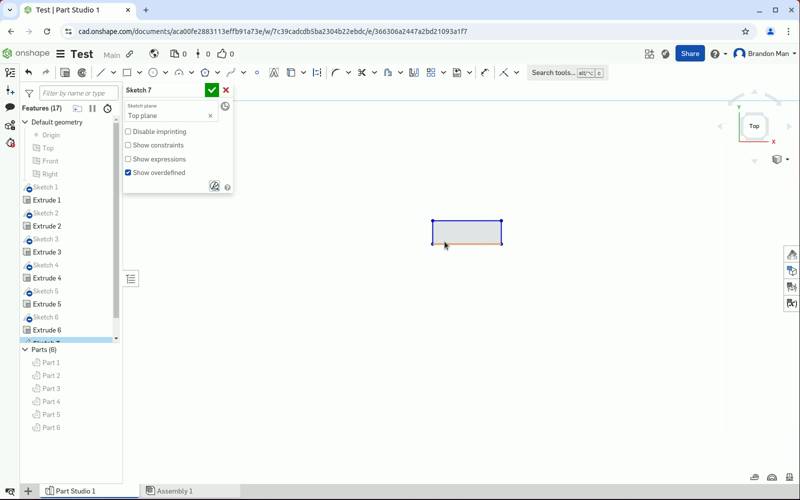
scroll(6)
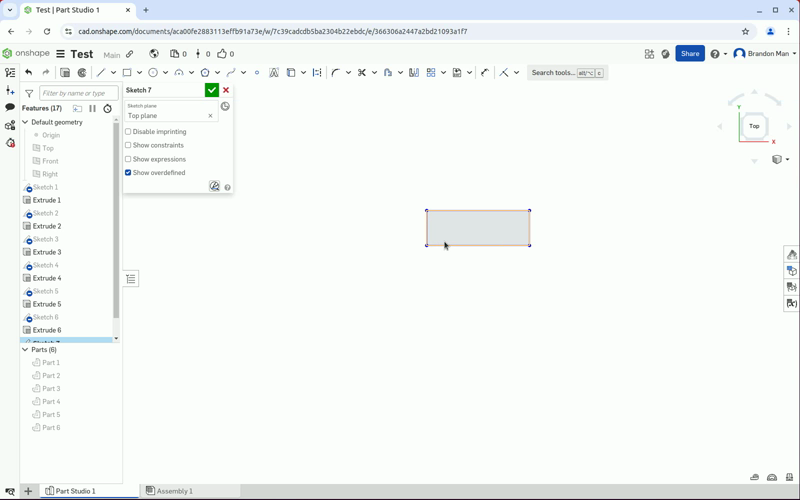
scroll(6)
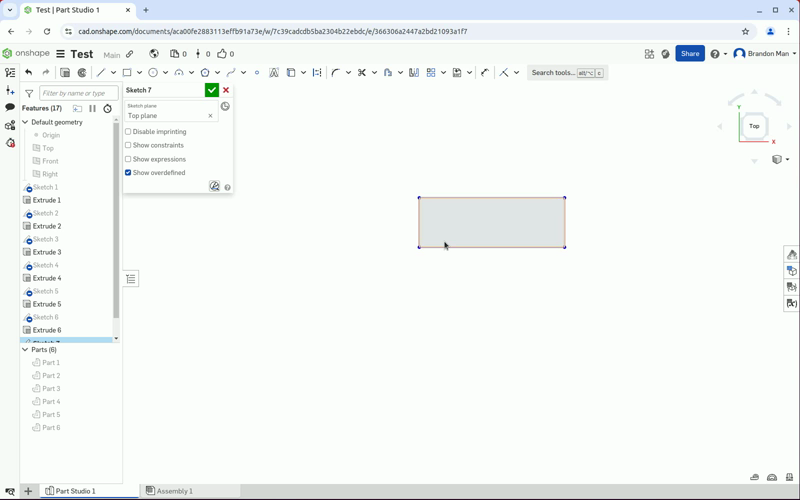
scroll(6)
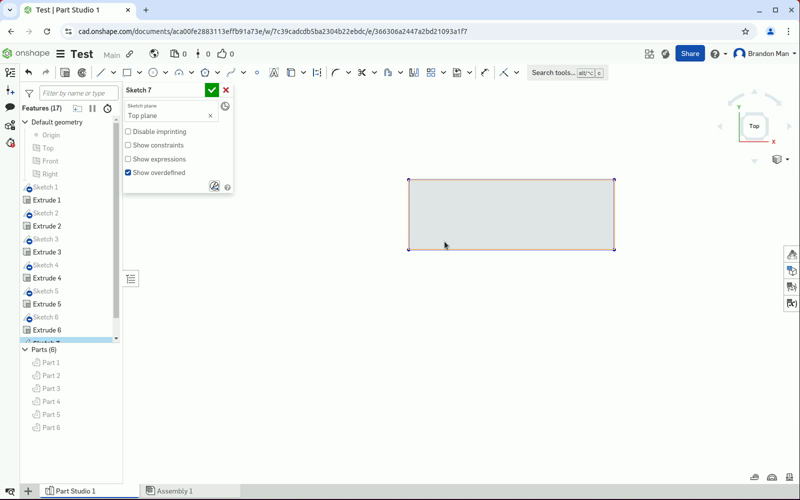
scroll(6)
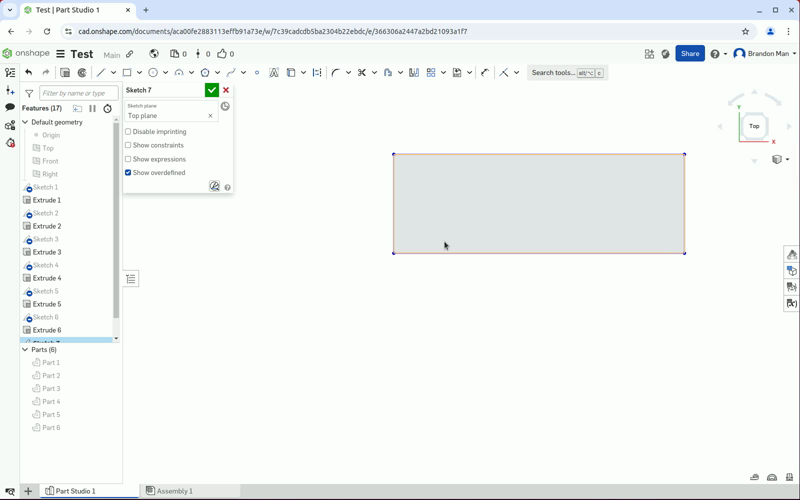
scroll(6)
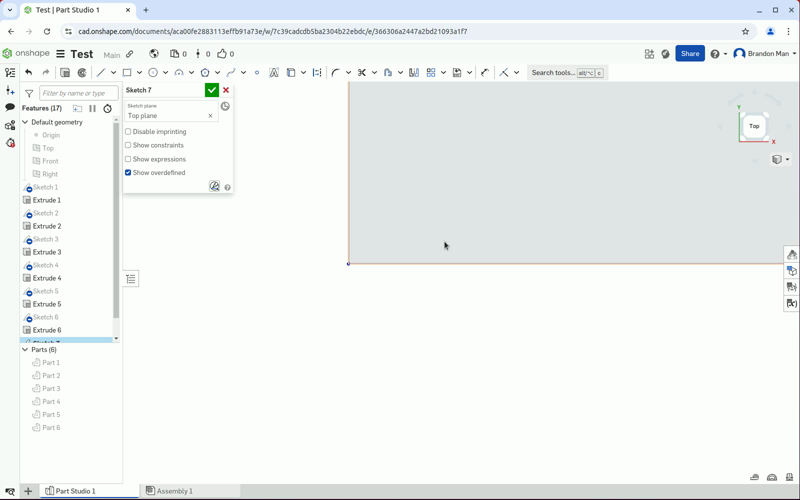
click(444, 241)
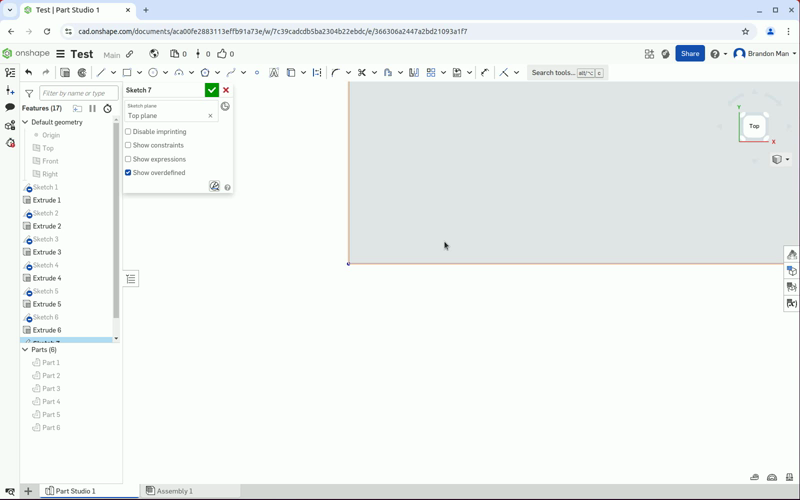
scroll(-6)
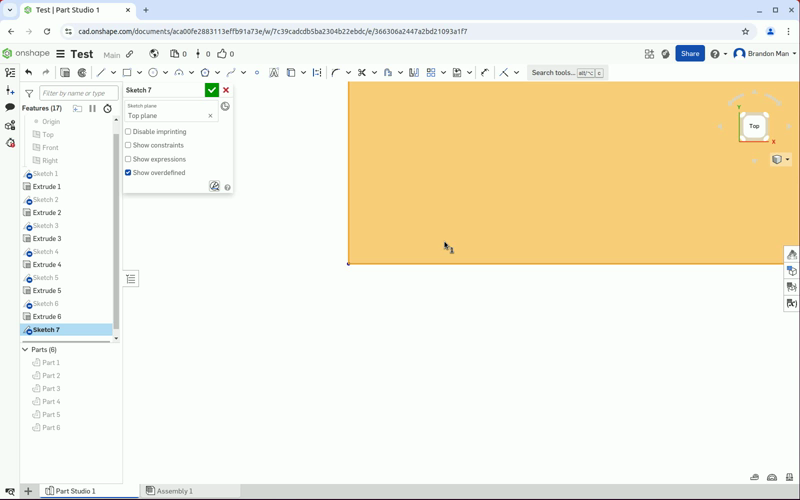
scroll(-6)
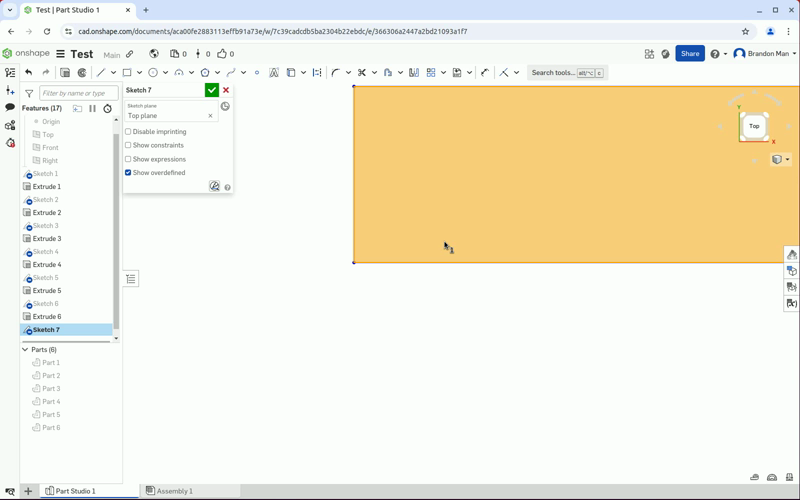
scroll(-6)
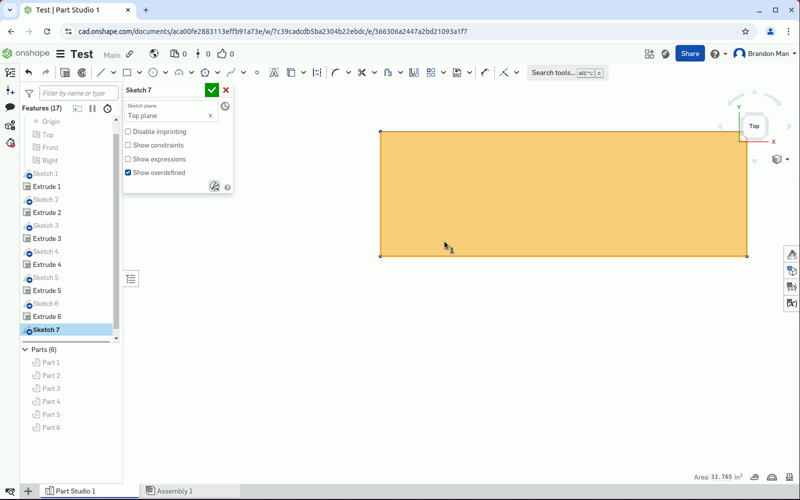
scroll(-6)
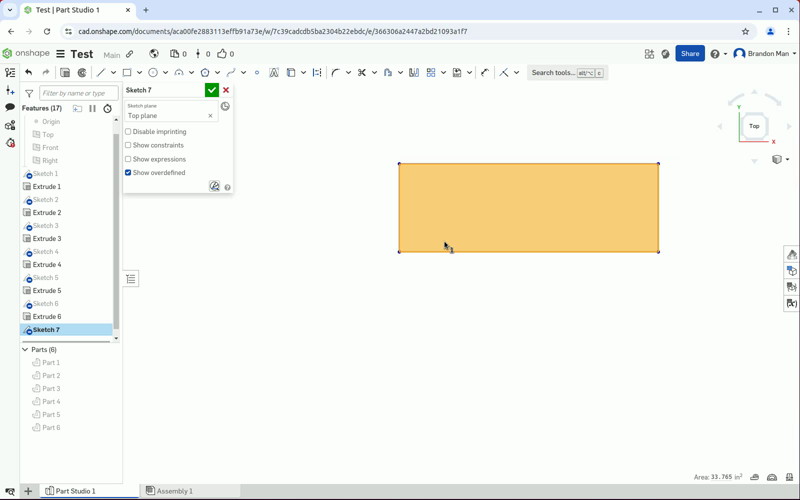
scroll(-6)
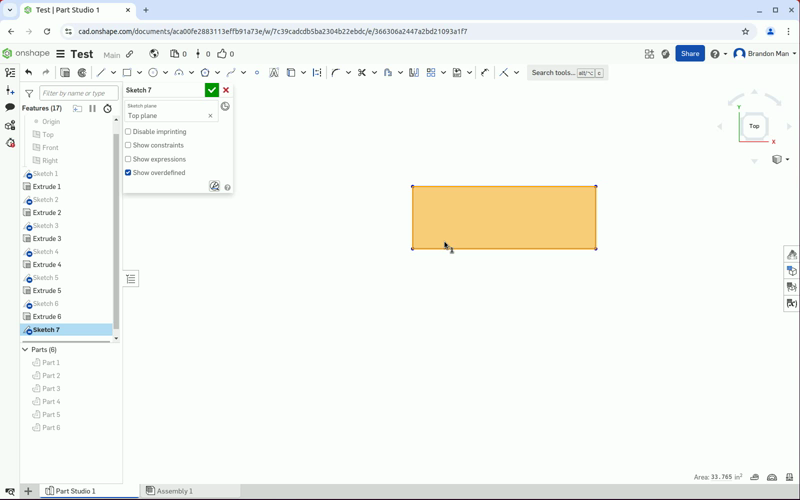
scroll(-6)
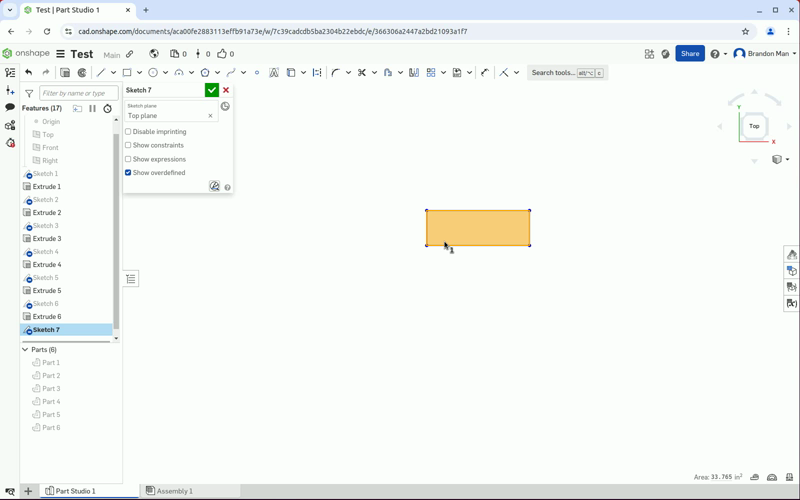
scroll(-6)
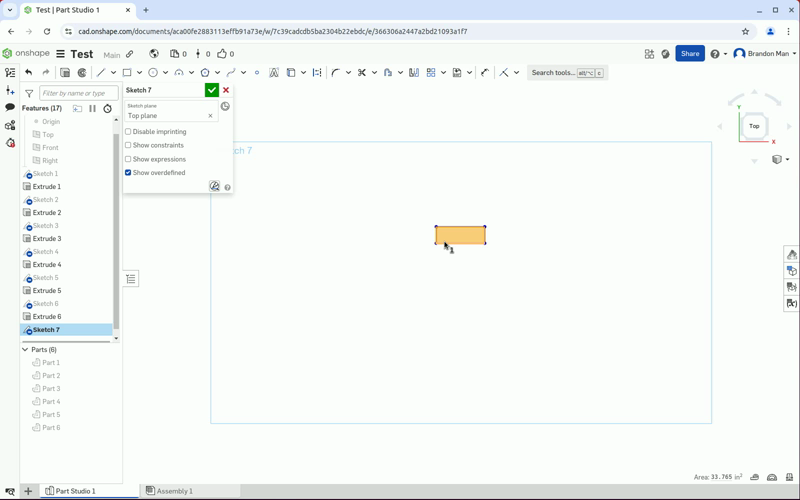
mouse_move(73, 352)
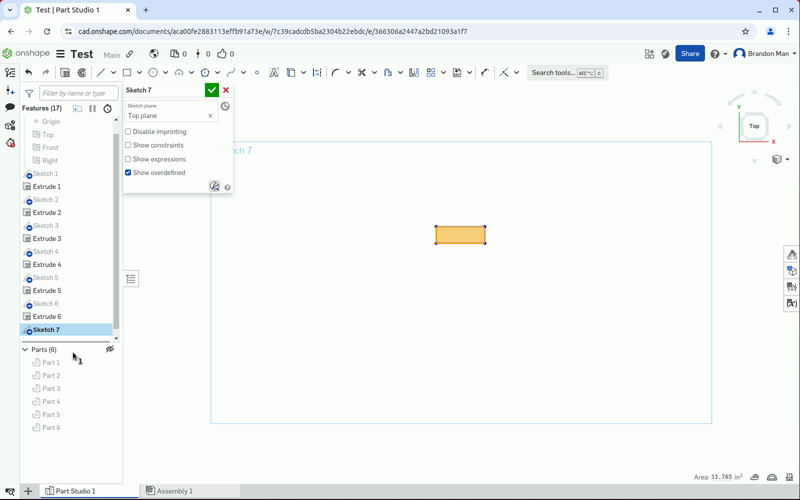
key(shift+y)
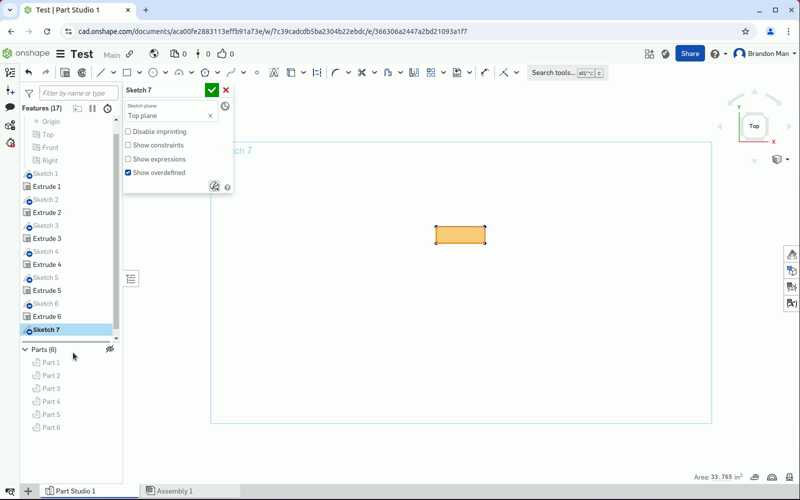
key(shift+e)
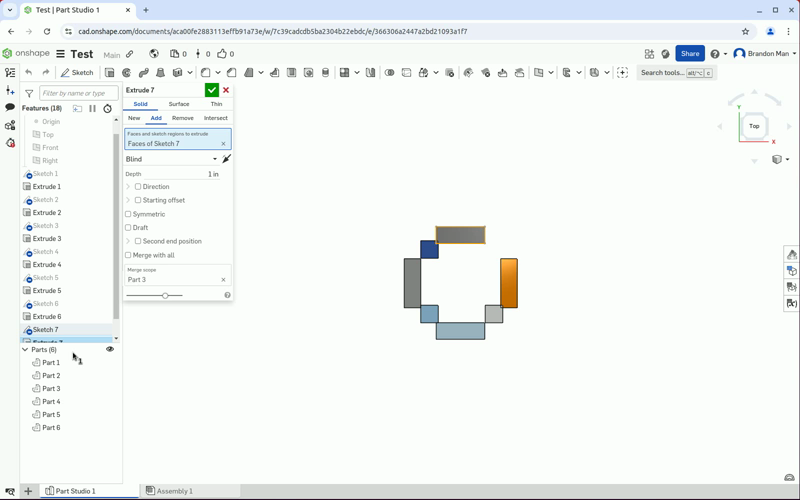
mouse_move(143, 106)
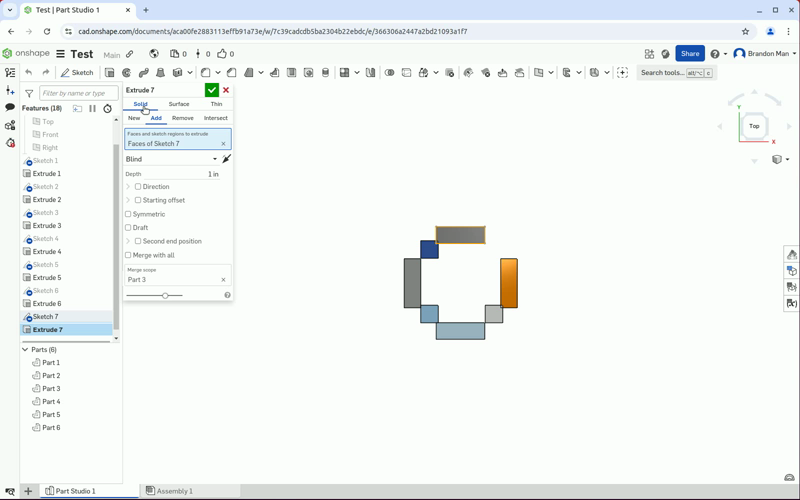
click(143, 106)
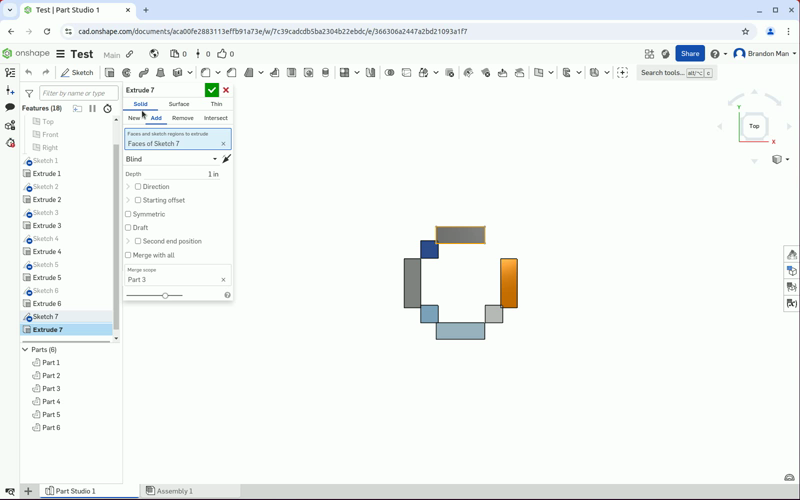
mouse_move(137, 120)
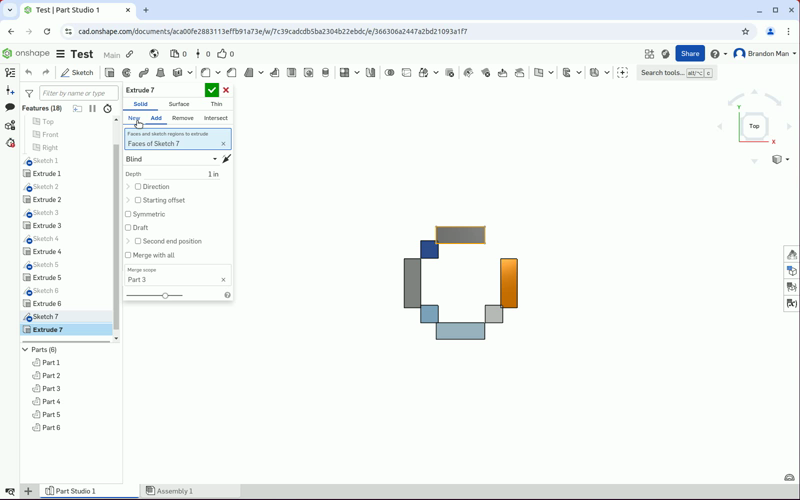
click(137, 120)
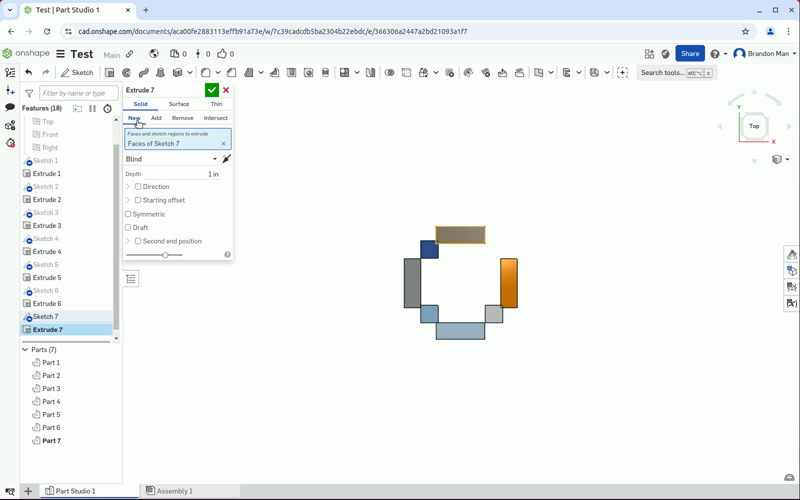
key(tab, 4)
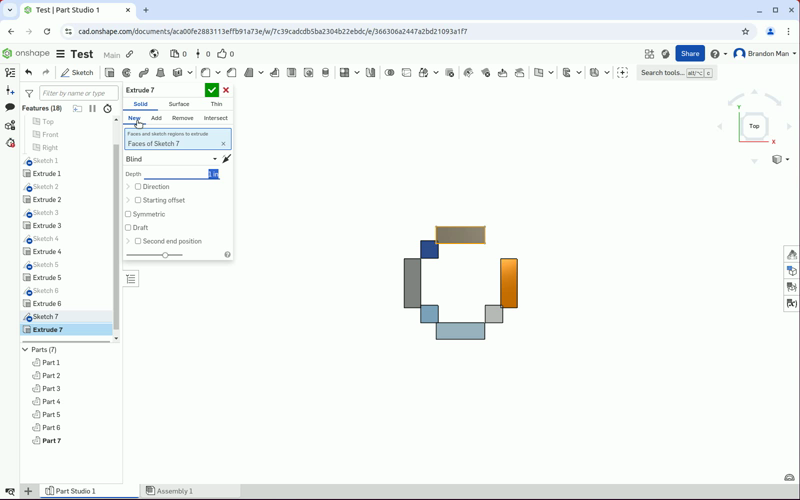
text(23.108)
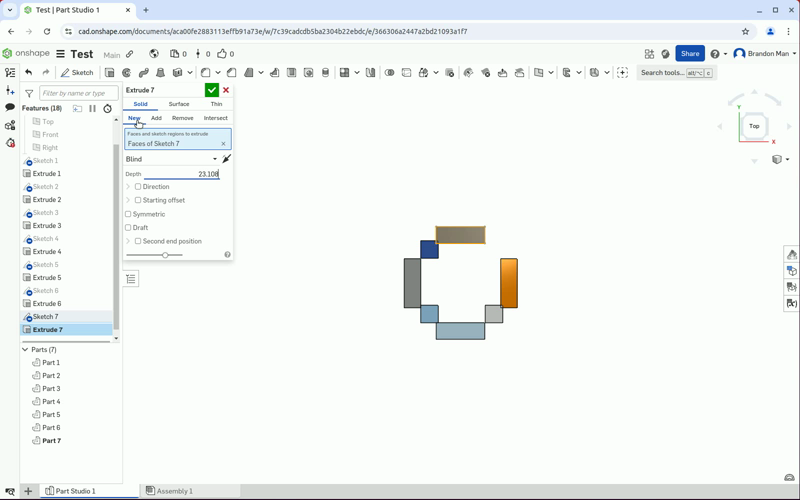
key(enter)
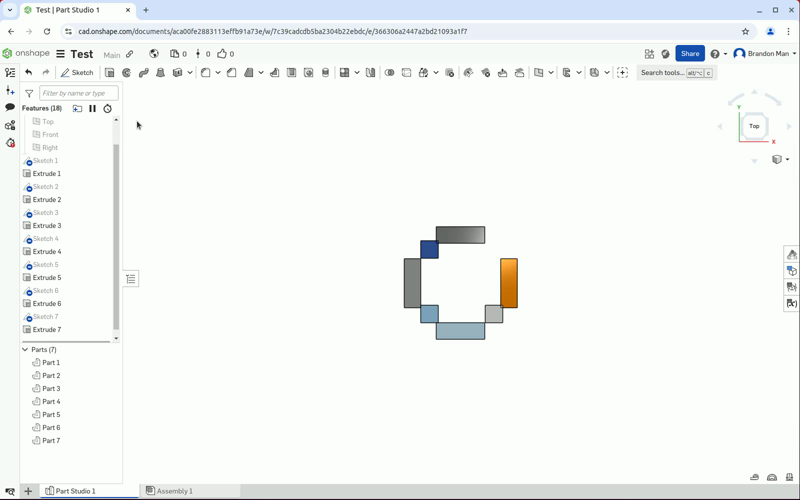
key(shift+h)
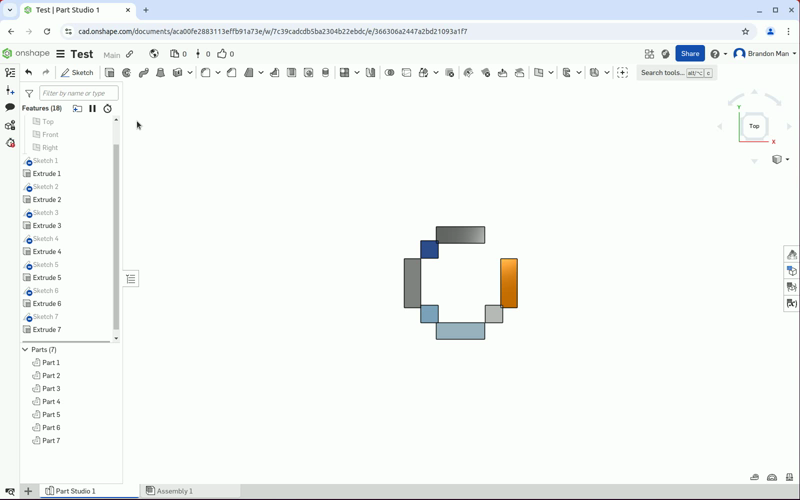
key(shift+h)
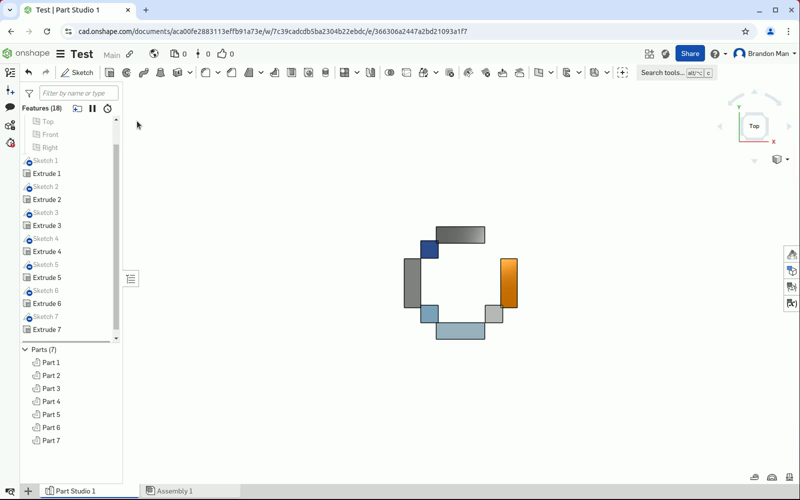
mouse_move(69, 163)
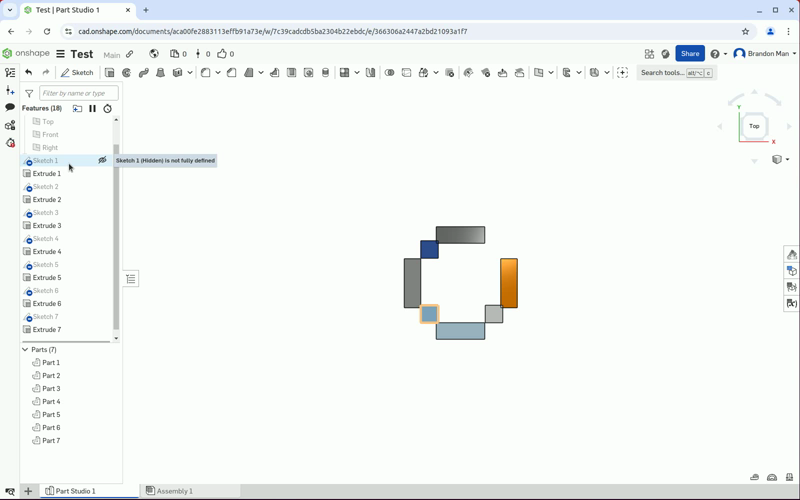
click(69, 163)
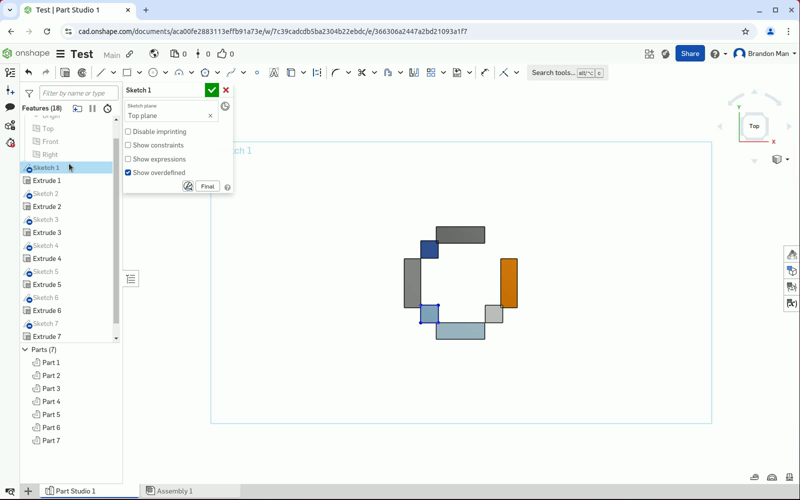
mouse_move(229, 92)
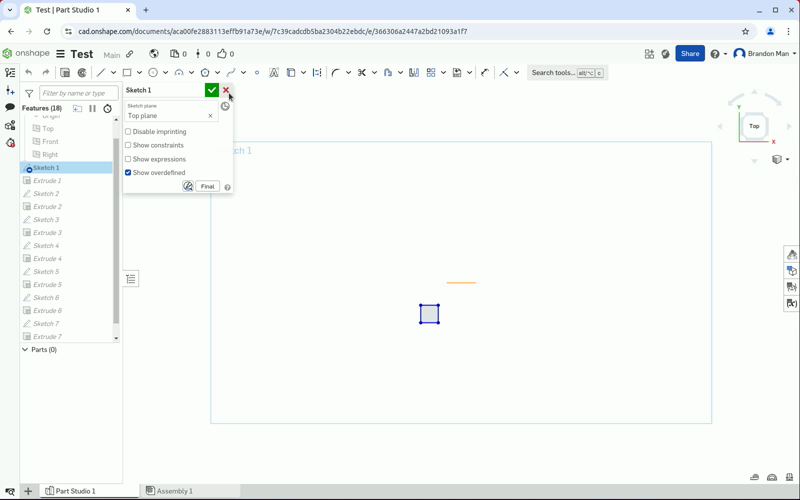
click(229, 92)
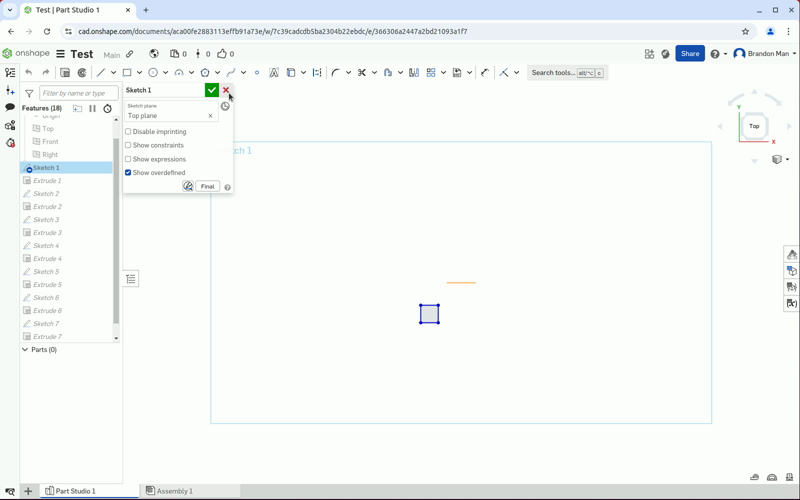
key(shift+s)
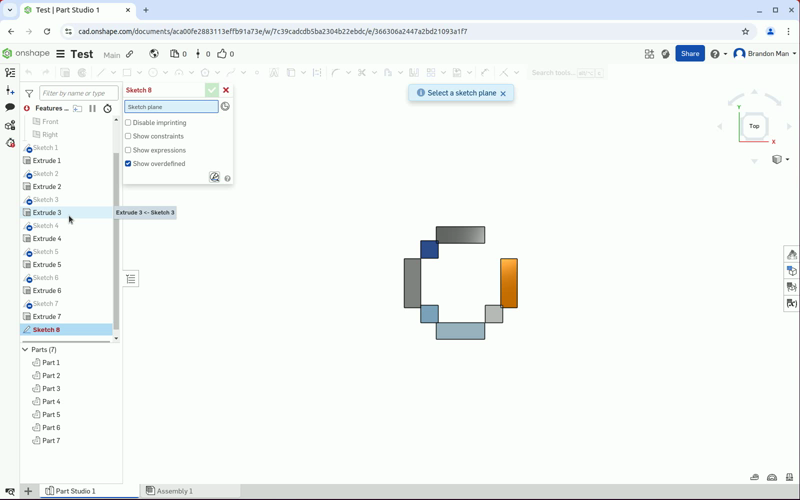
scroll(3)
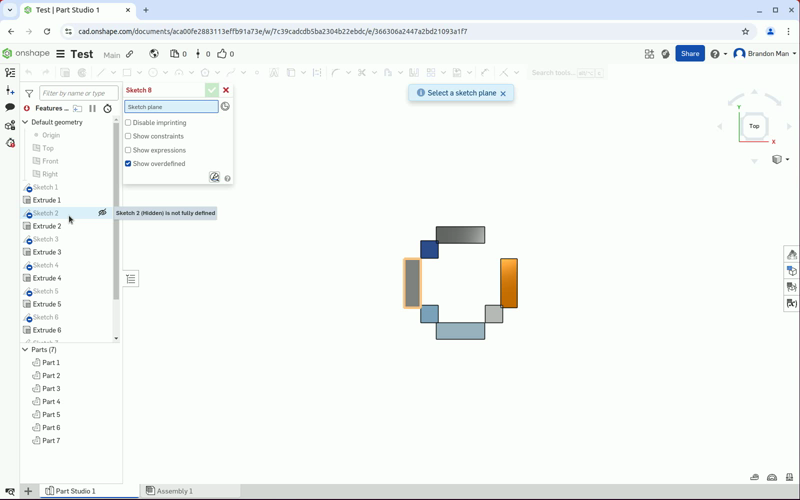
mouse_move(69, 150)
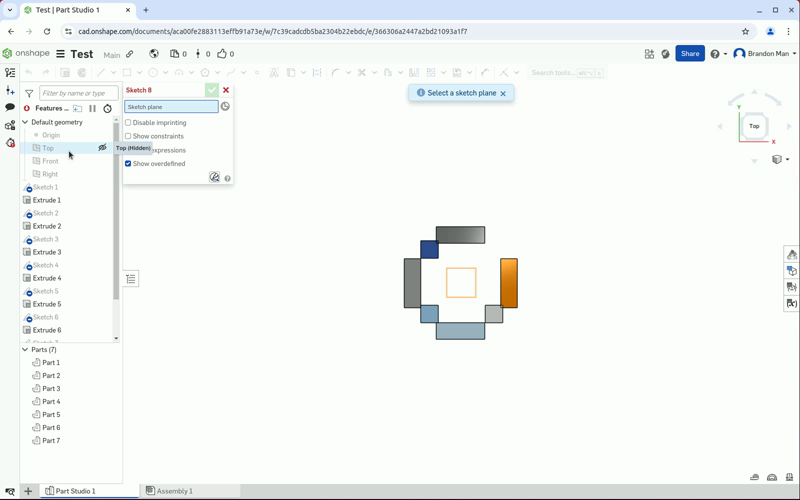
click(69, 150)
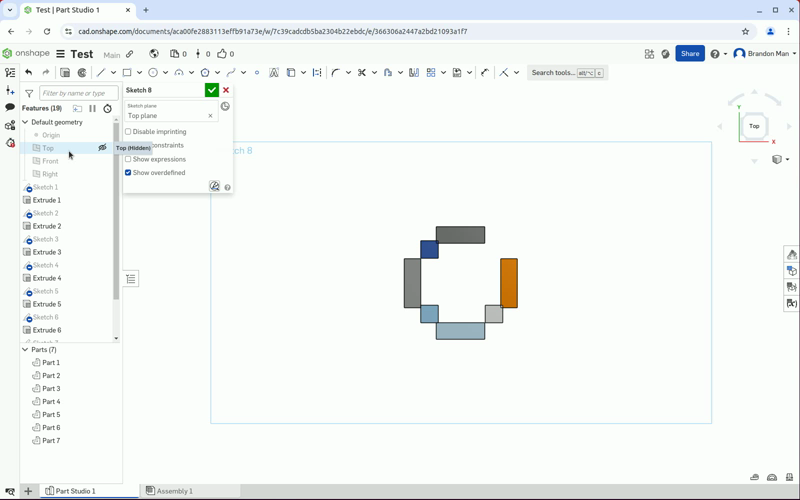
mouse_move(73, 352)
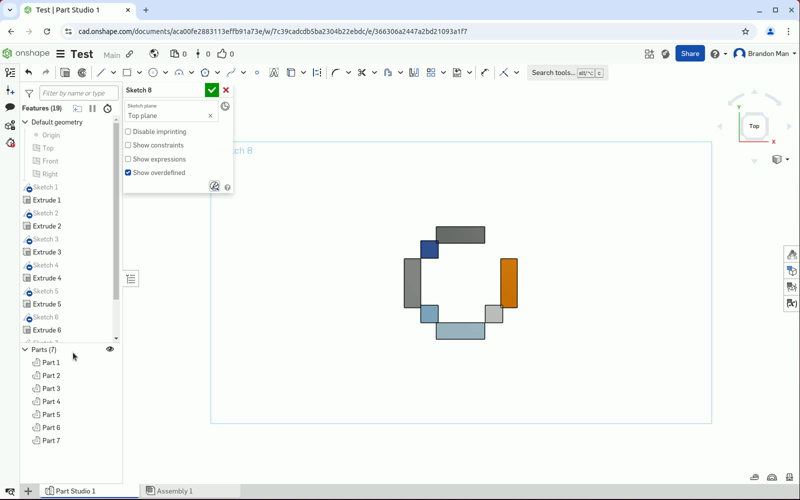
key(y)
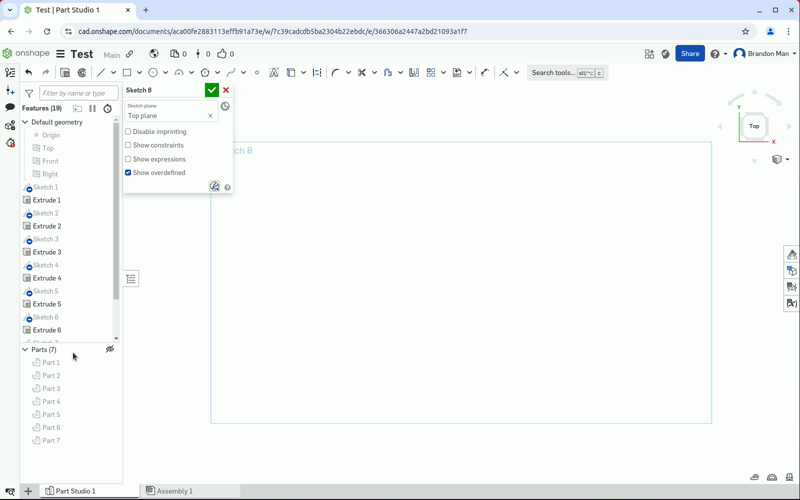
key(l)
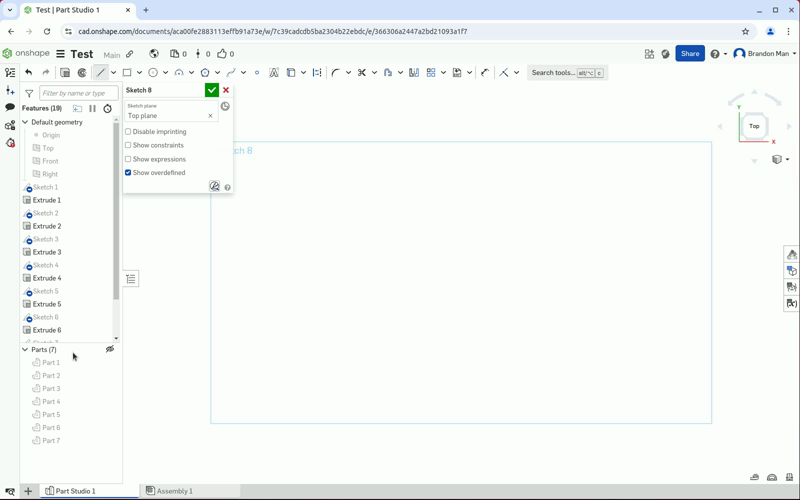
key_down(shift)
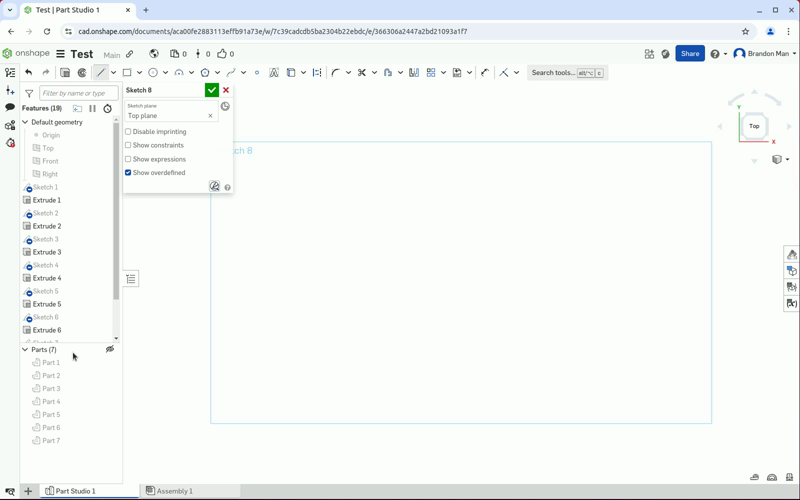
mouse_move(485, 258)
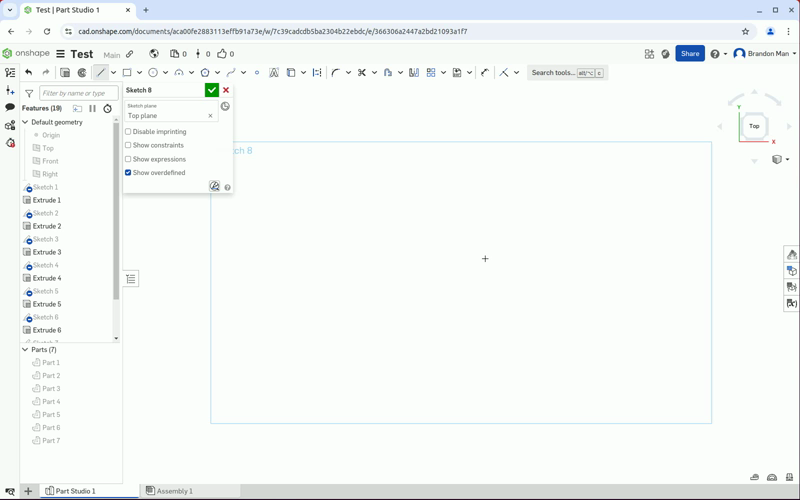
click(485, 258)
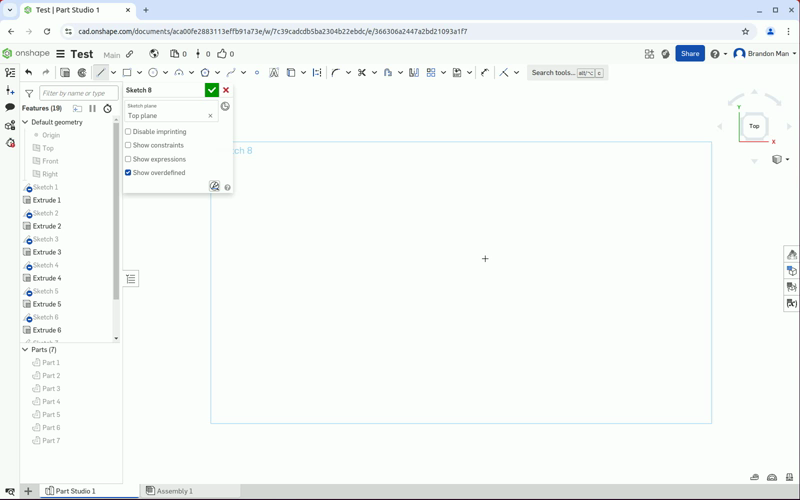
key_up(shift)
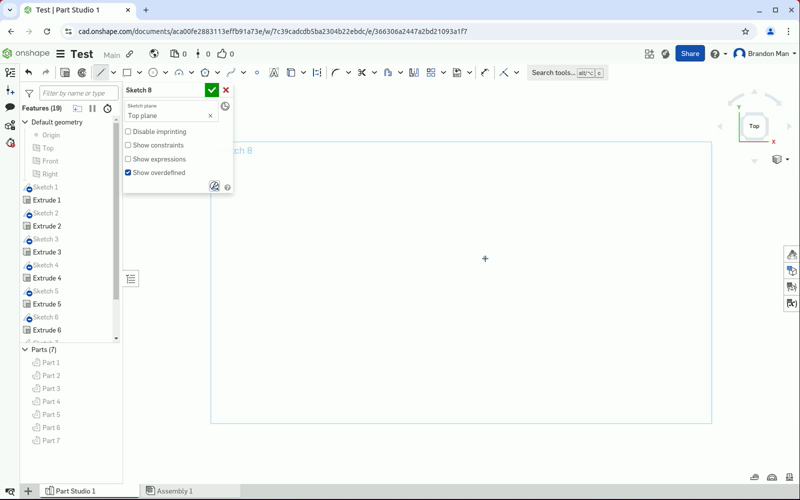
key_down(shift)
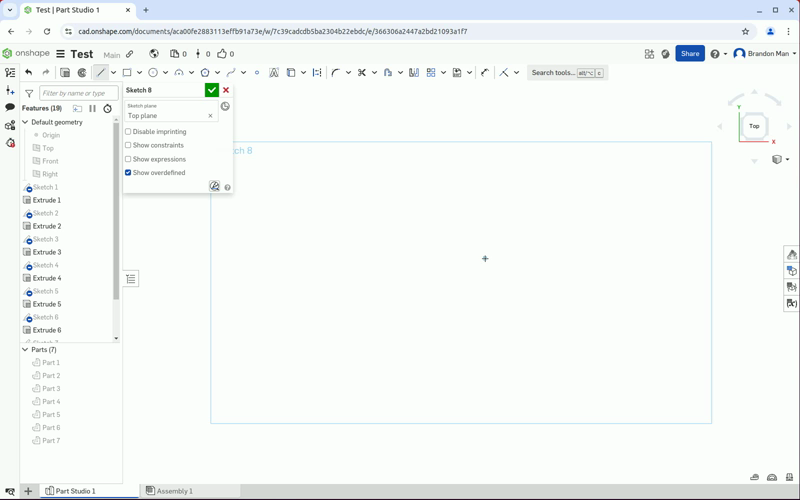
mouse_move(515, 258)
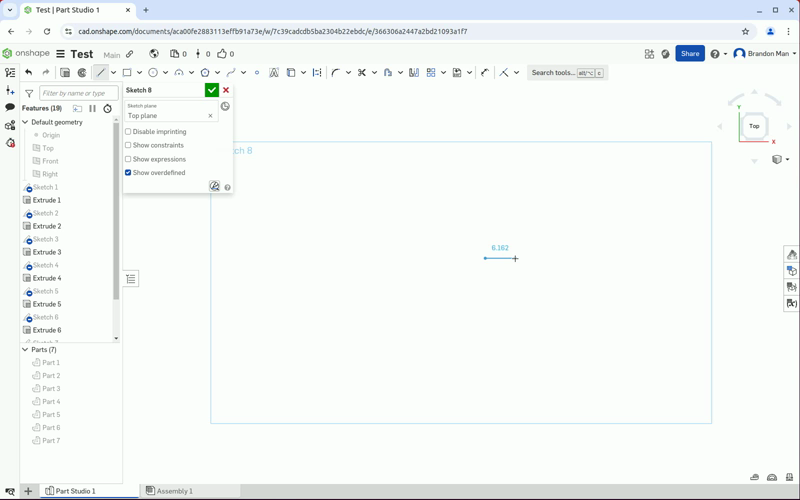
mouse_move(502, 258)
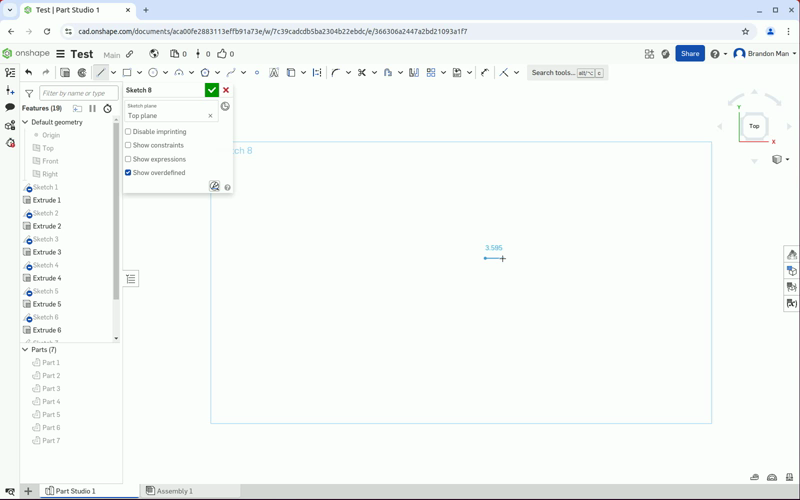
click(502, 258)
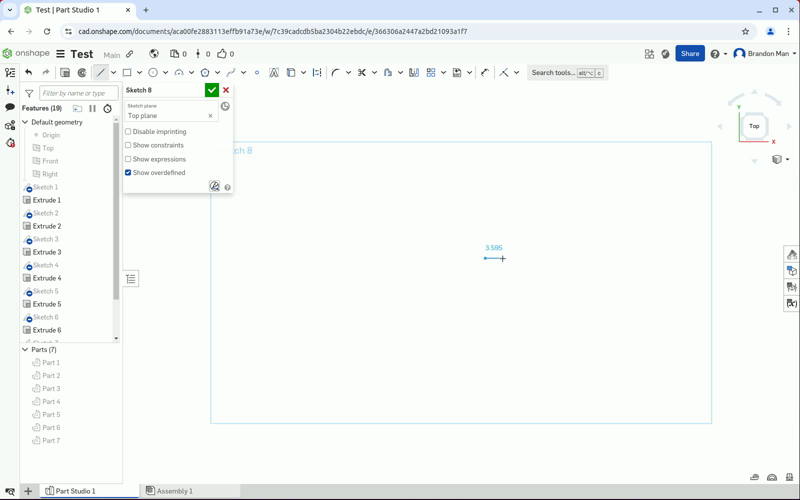
key_up(shift)
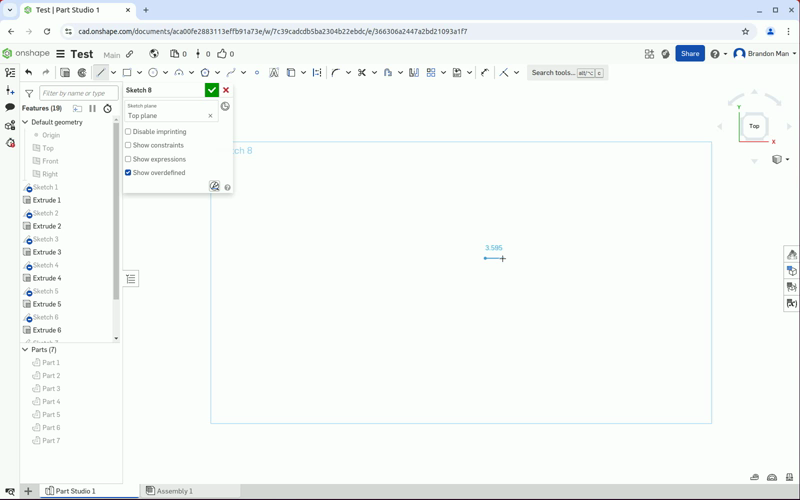
key_down(shift)
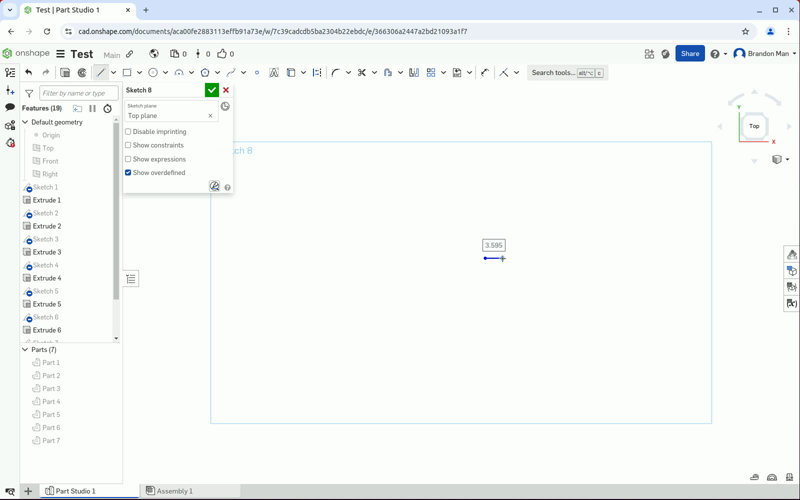
mouse_move(532, 258)
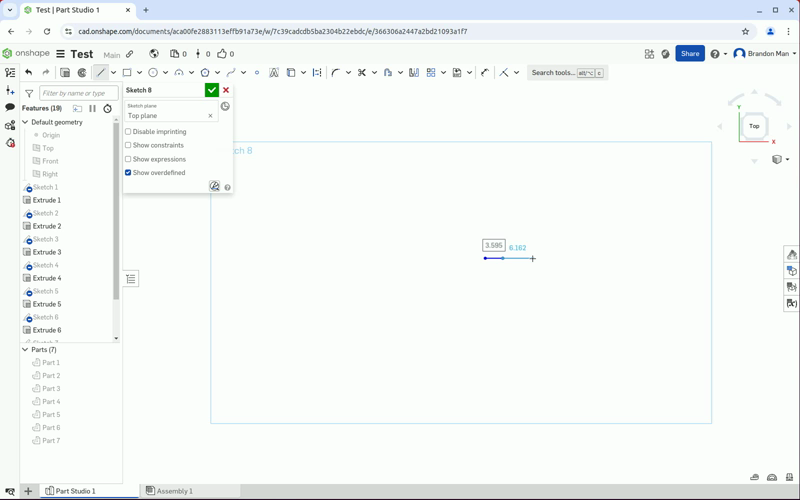
mouse_move(502, 240)
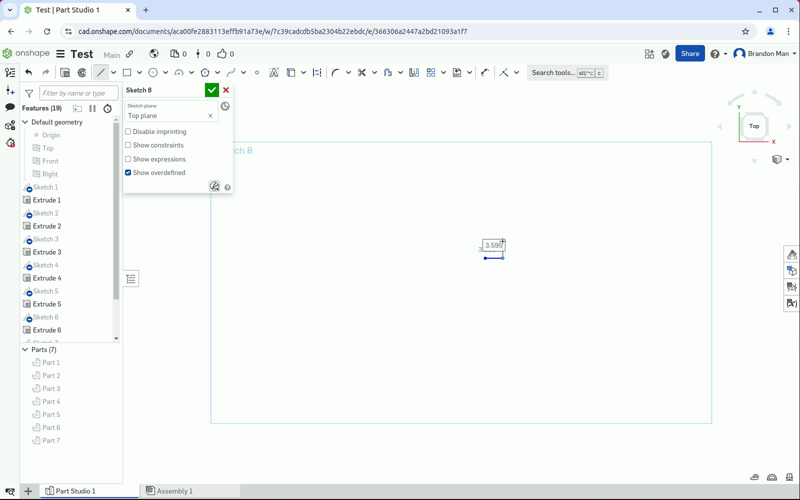
click(502, 240)
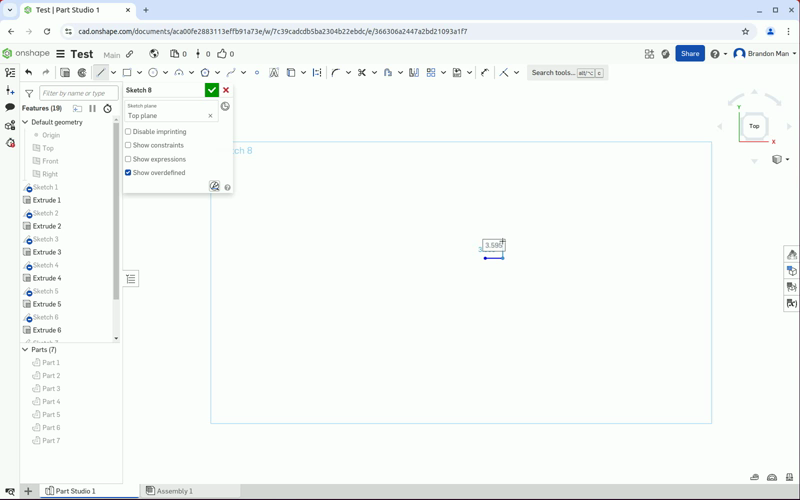
key_up(shift)
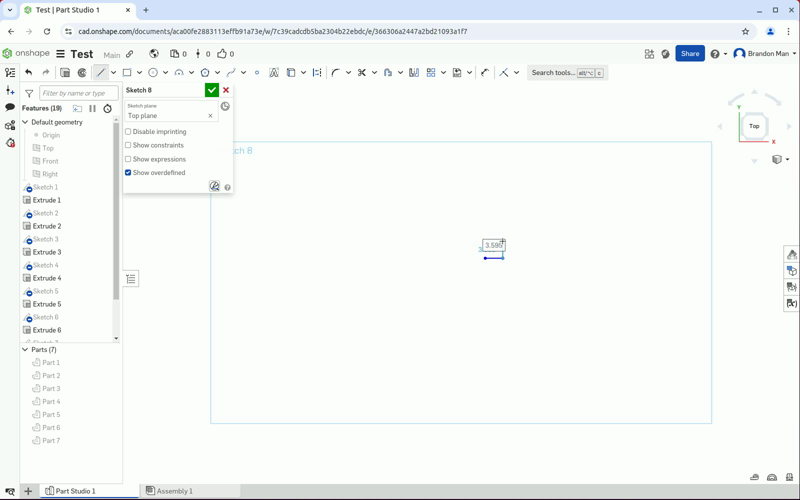
key_down(shift)
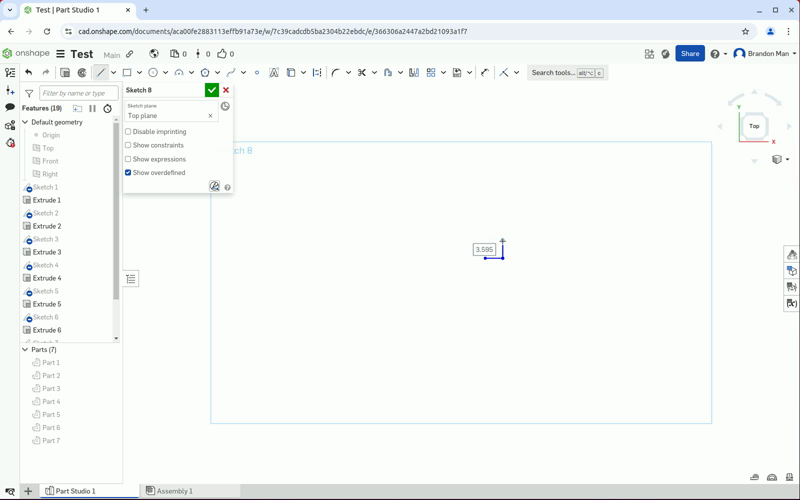
mouse_move(532, 240)
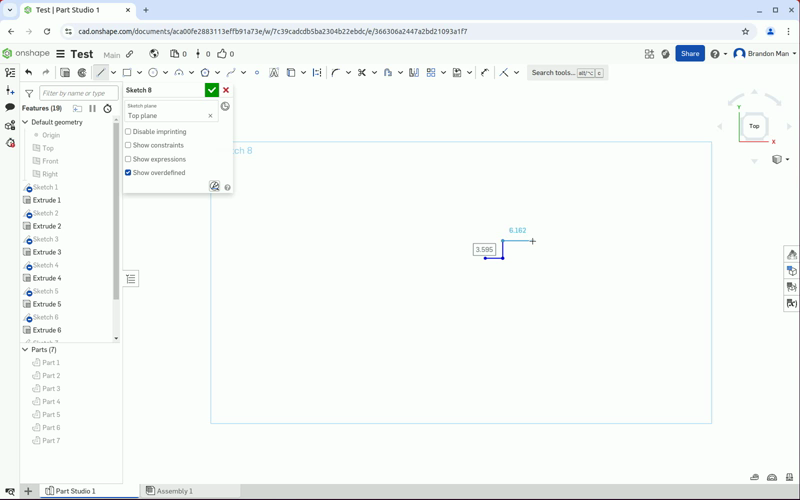
mouse_move(485, 240)
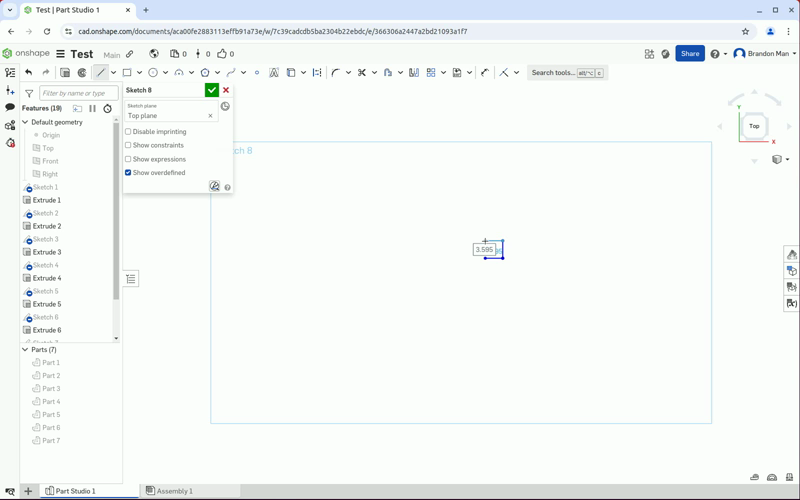
click(485, 240)
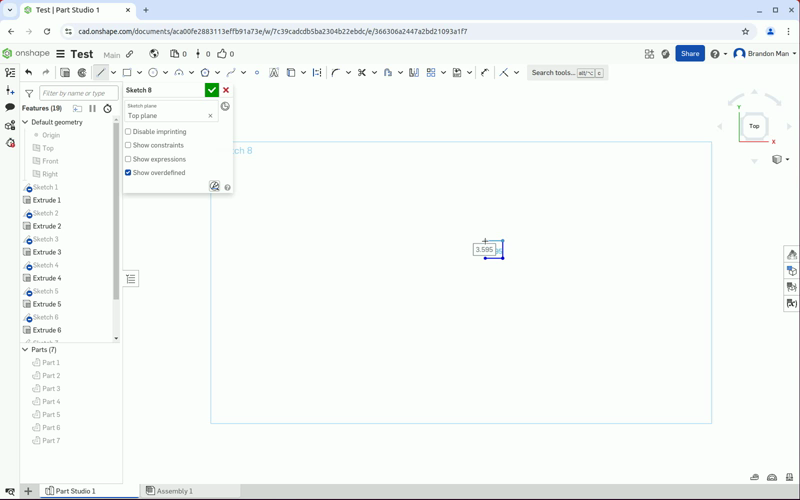
key_up(shift)
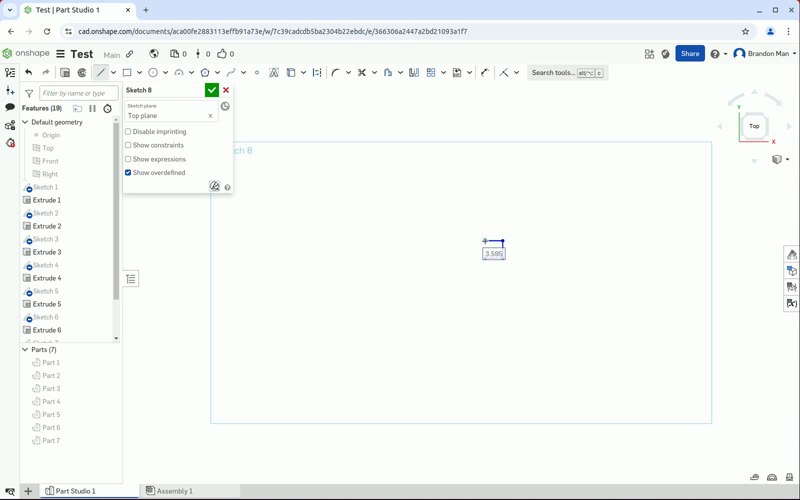
mouse_move(515, 240)
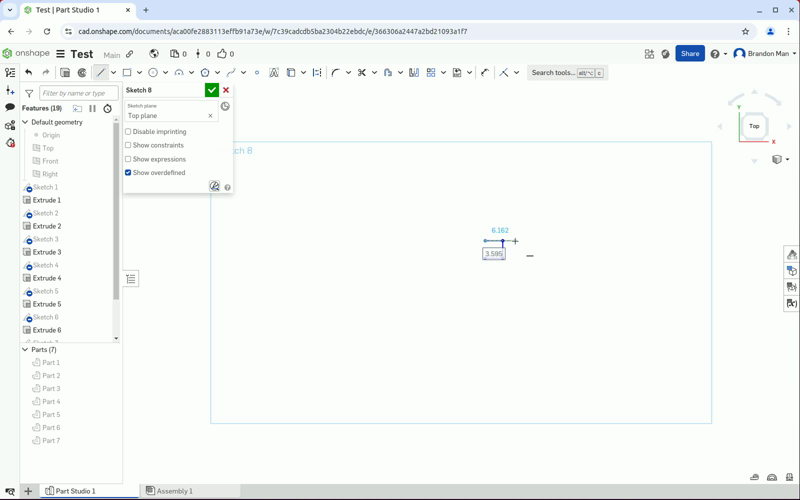
key_down(shift)
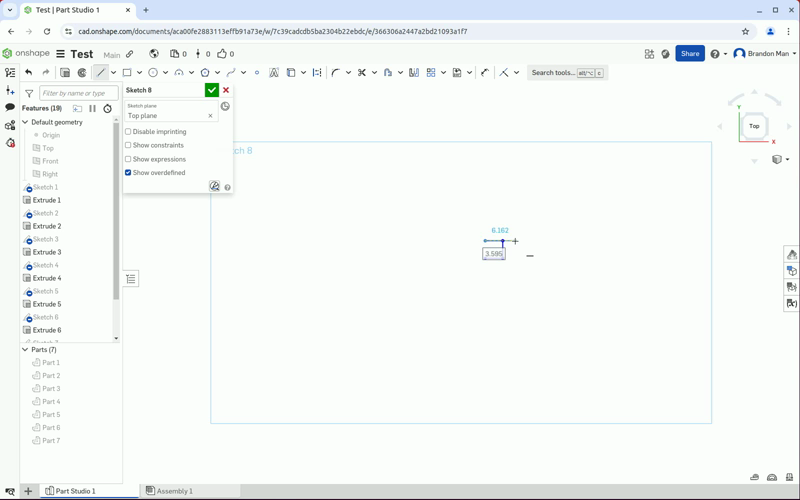
mouse_move(485, 258)
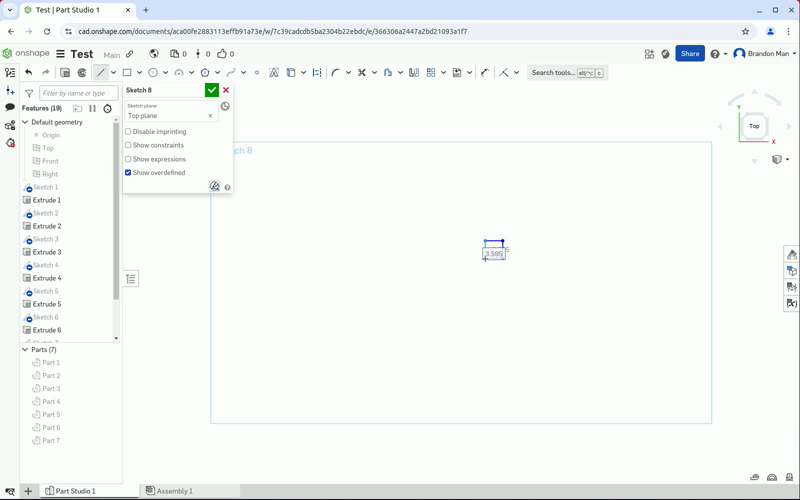
key_up(shift)
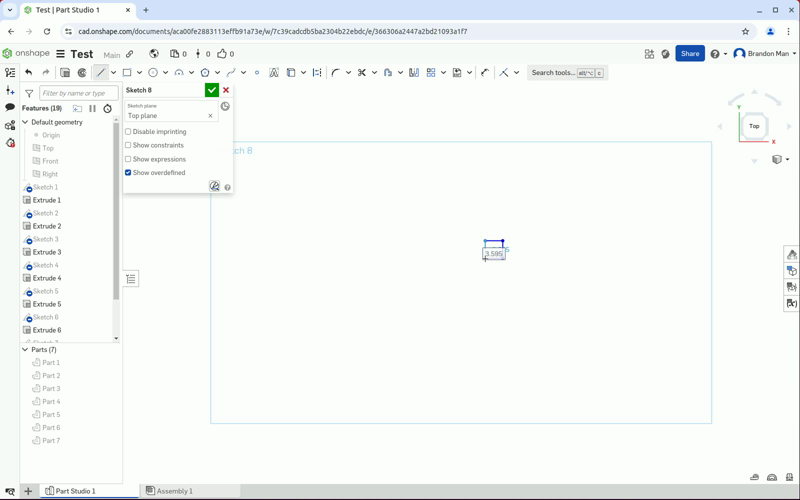
click(485, 258)
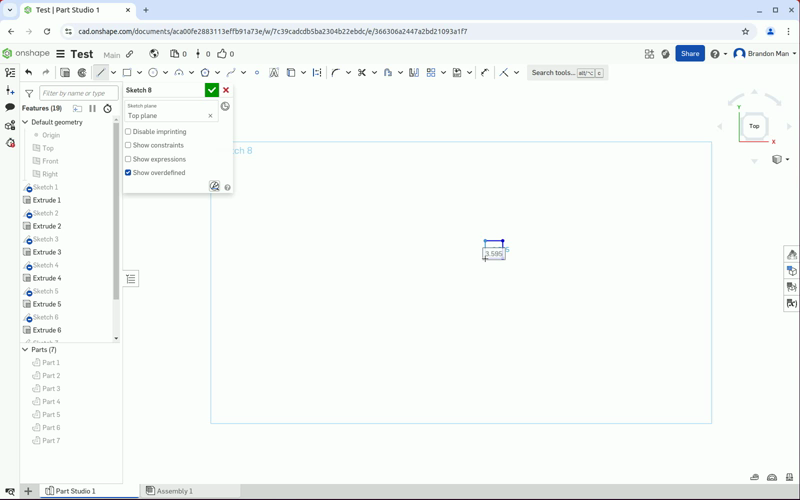
key(esc)
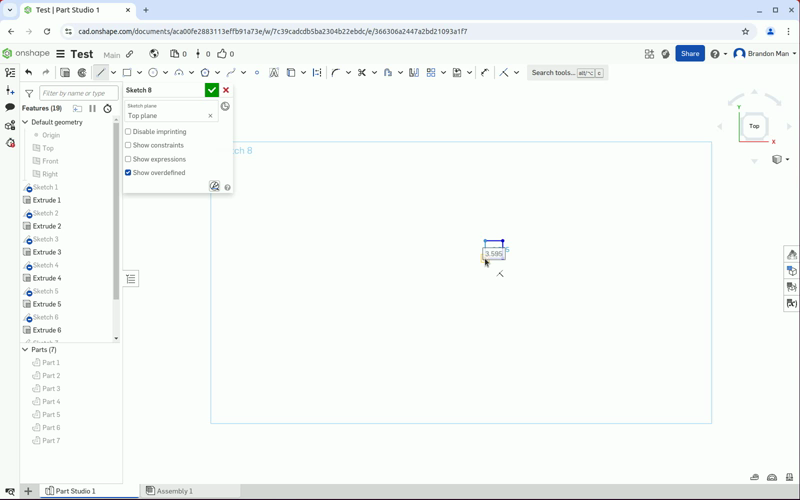
mouse_move(498, 256)
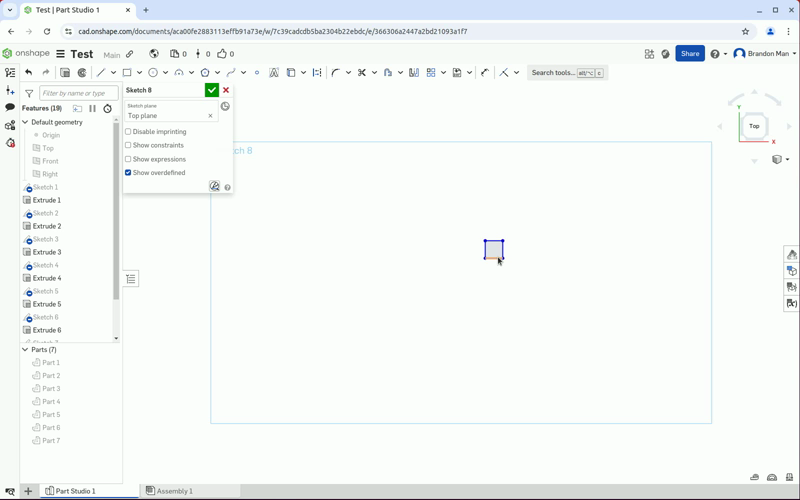
scroll(6)
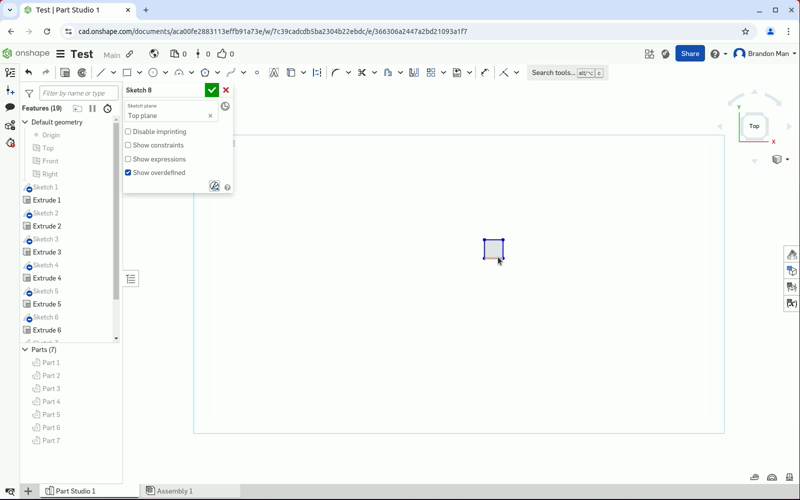
scroll(6)
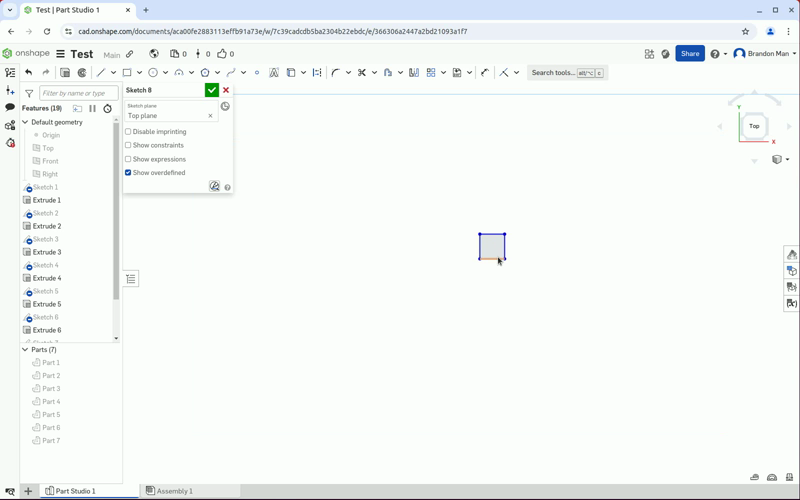
scroll(6)
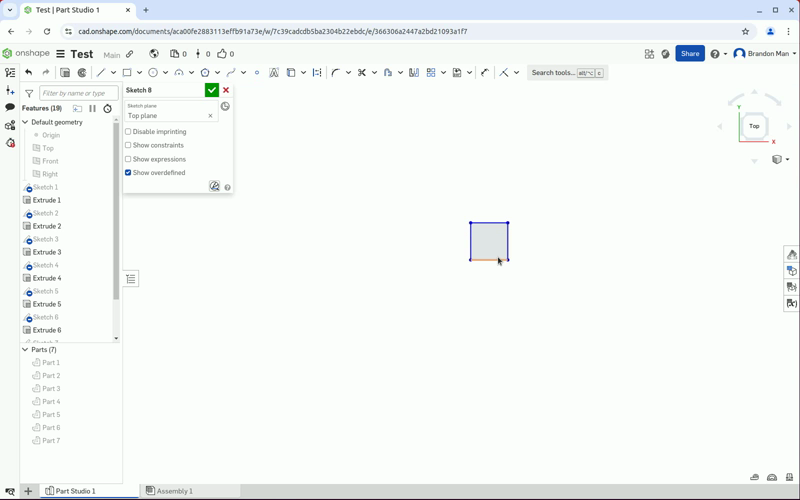
scroll(6)
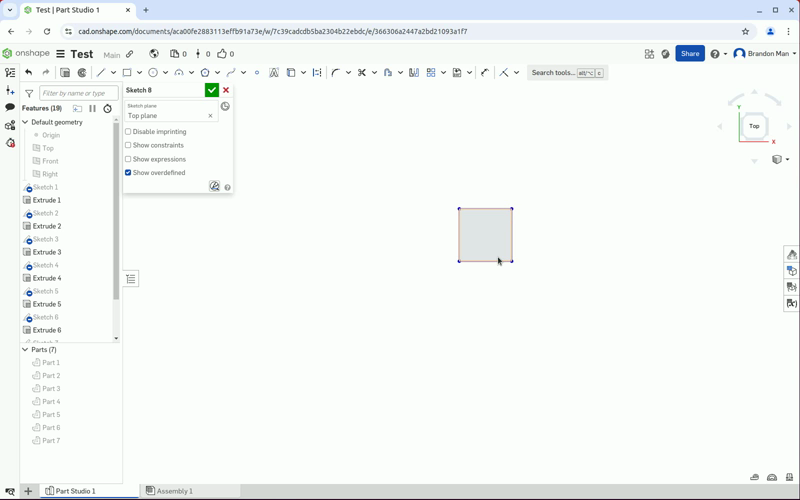
scroll(6)
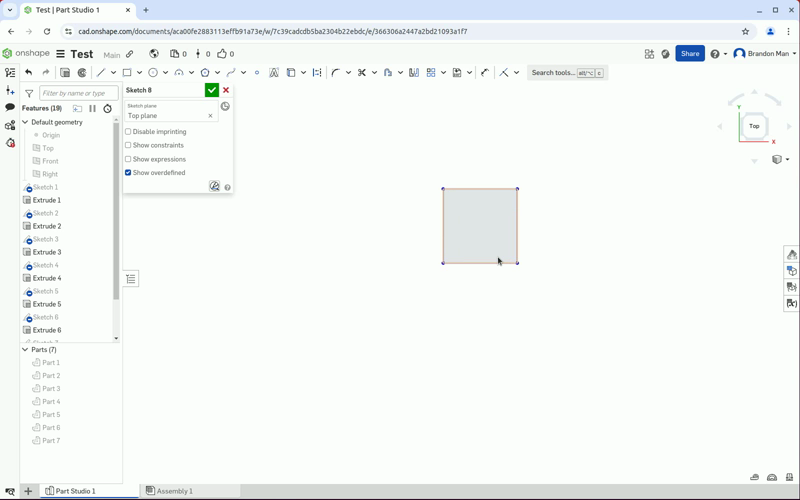
scroll(6)
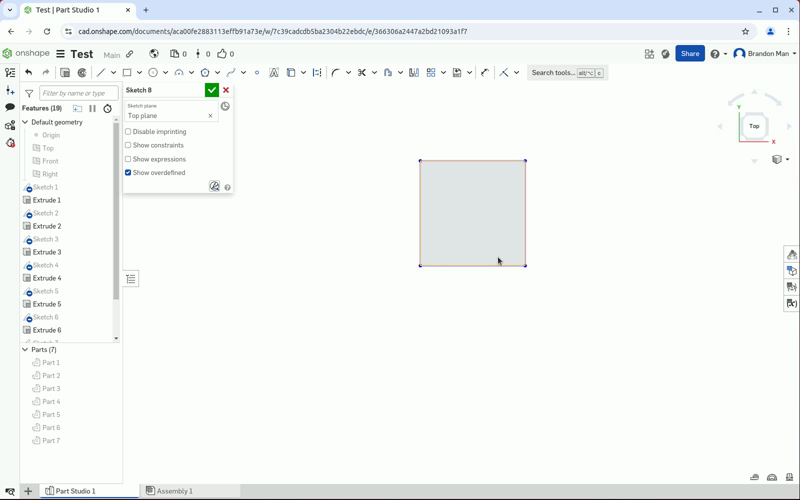
scroll(6)
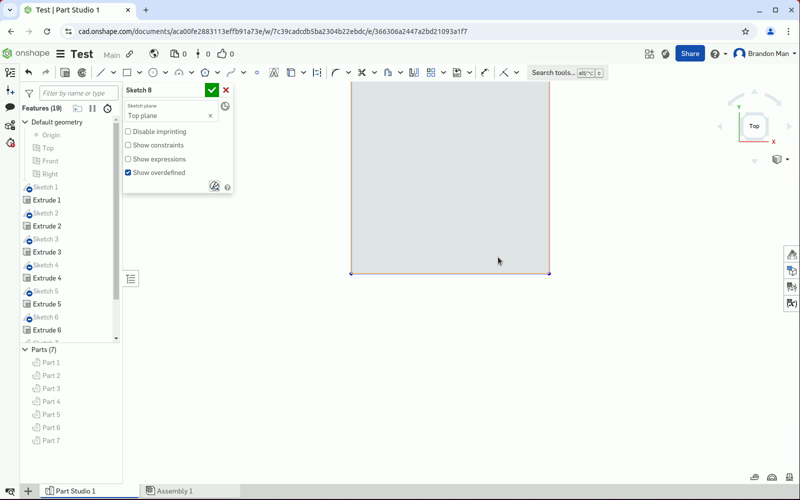
click(498, 256)
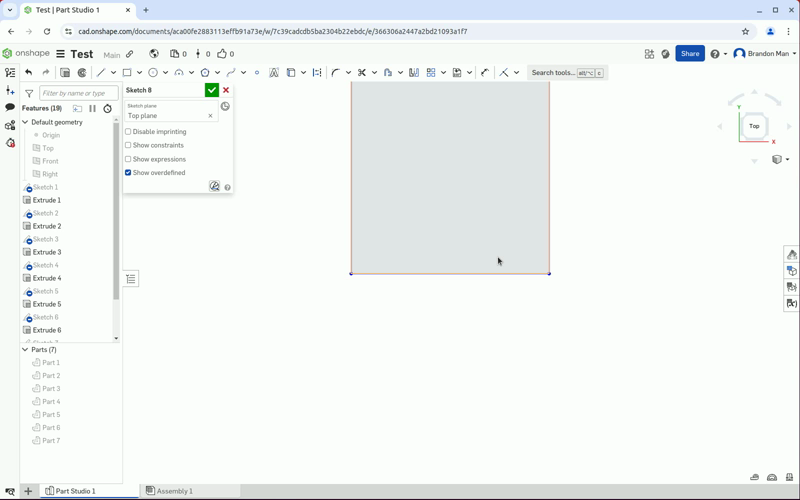
scroll(-6)
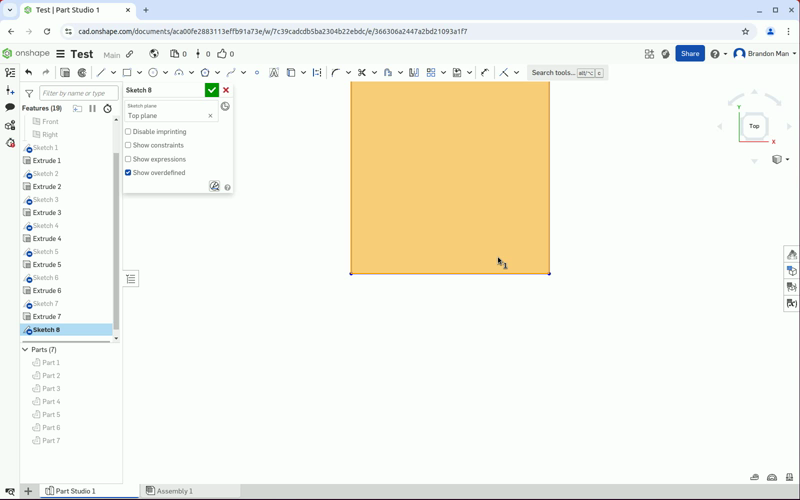
scroll(-6)
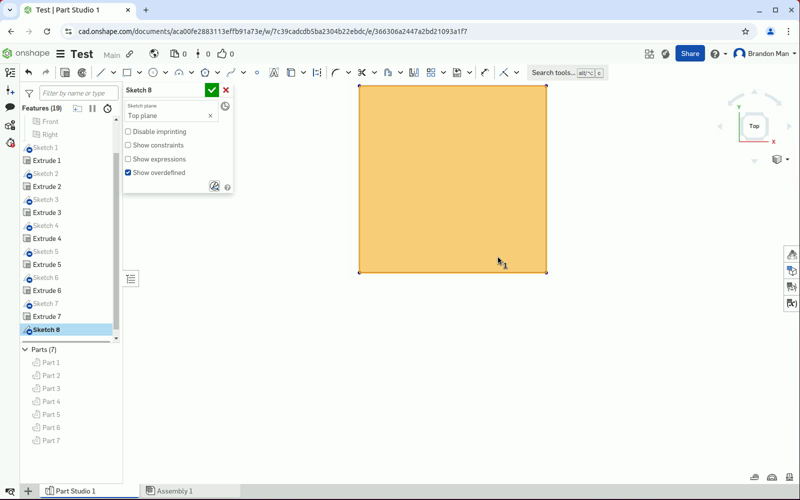
scroll(-6)
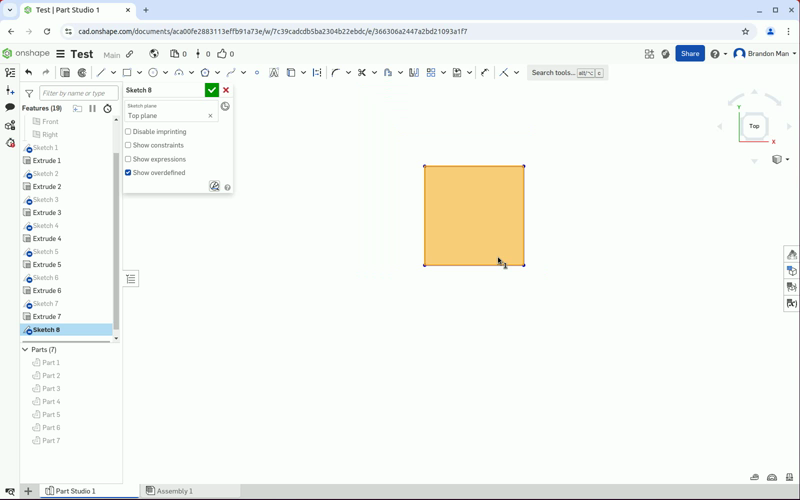
scroll(-6)
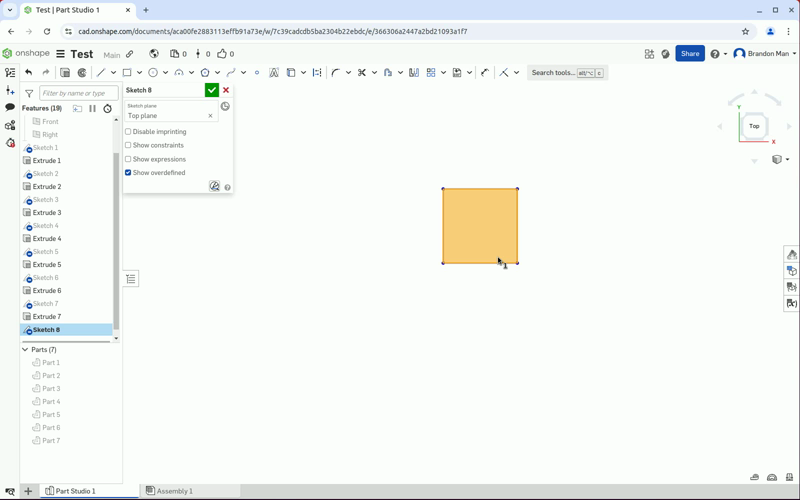
scroll(-6)
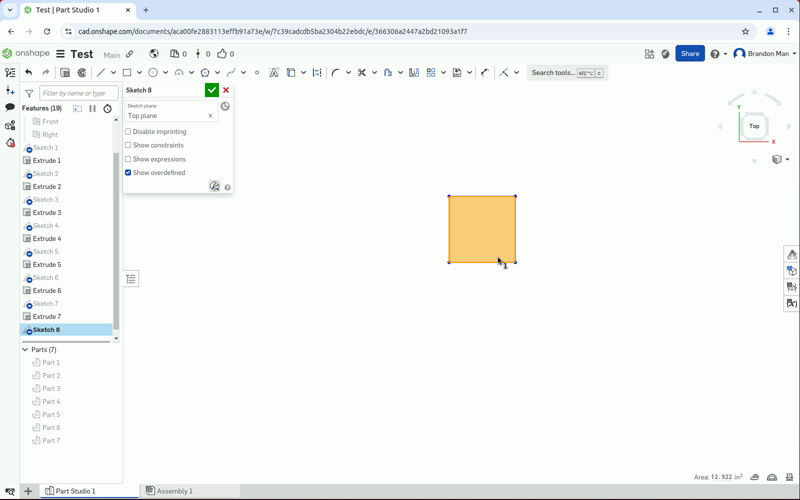
scroll(-6)
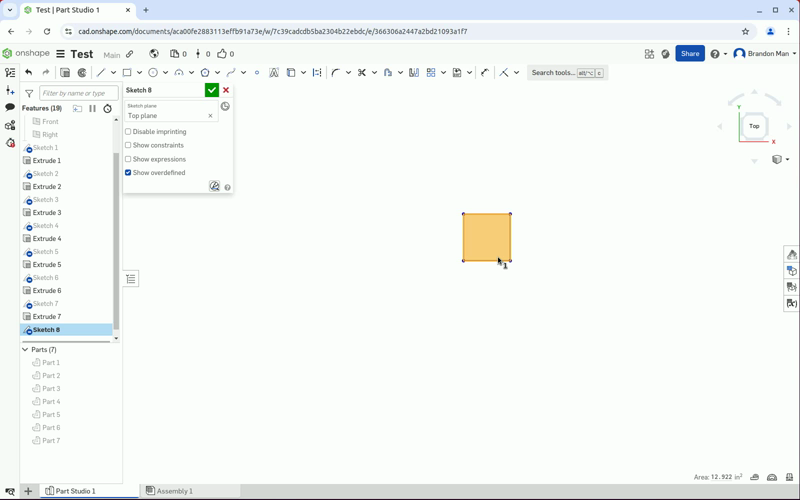
scroll(-6)
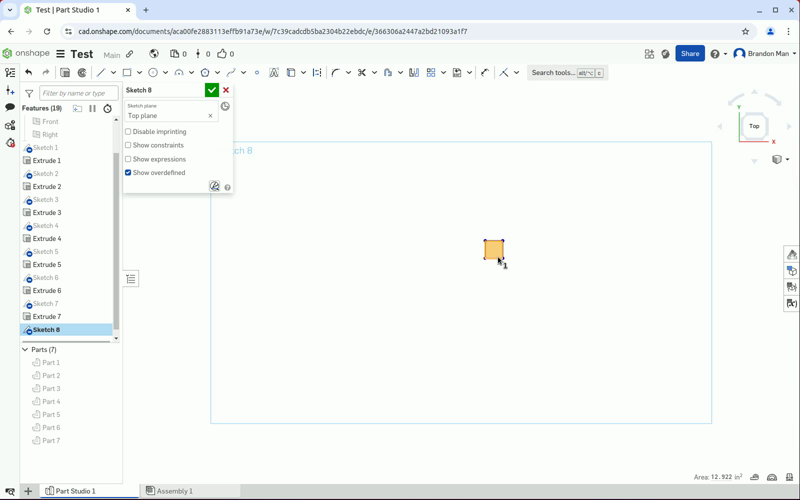
mouse_move(73, 352)
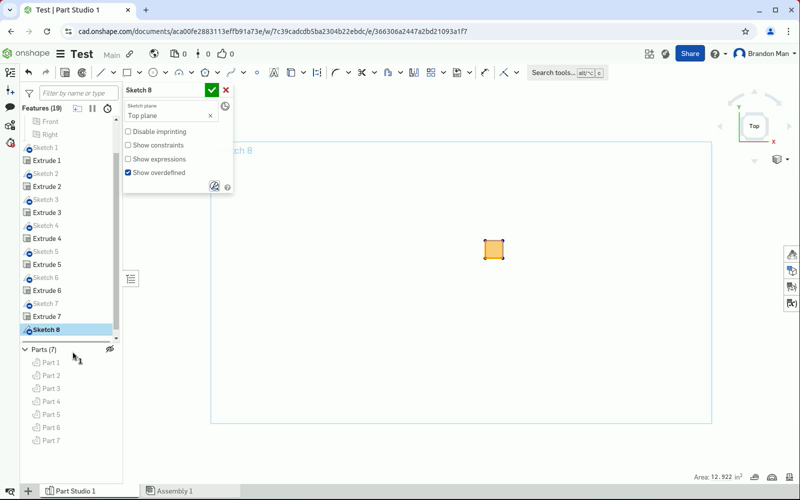
key(shift+y)
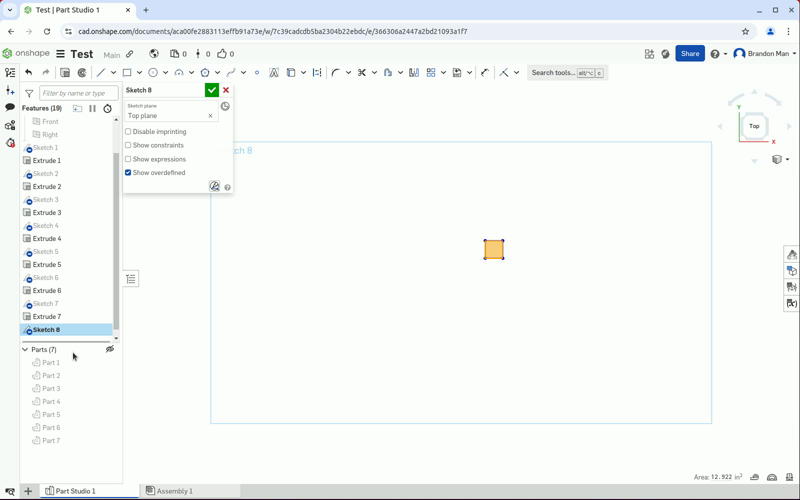
key(shift+e)
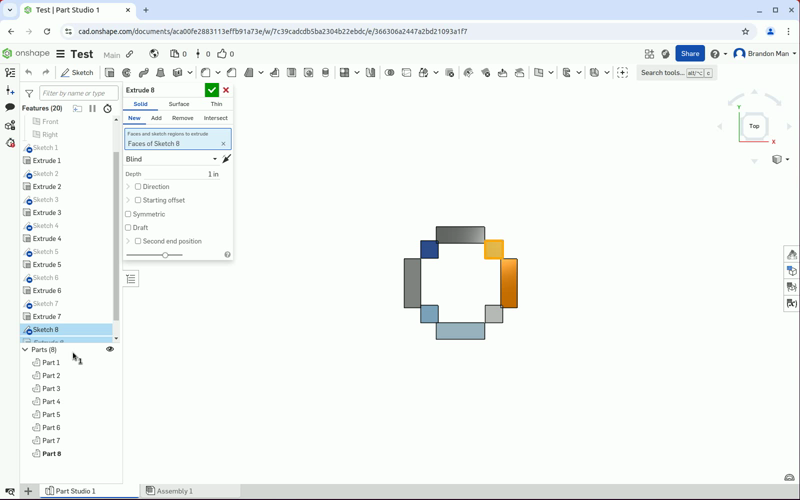
mouse_move(143, 106)
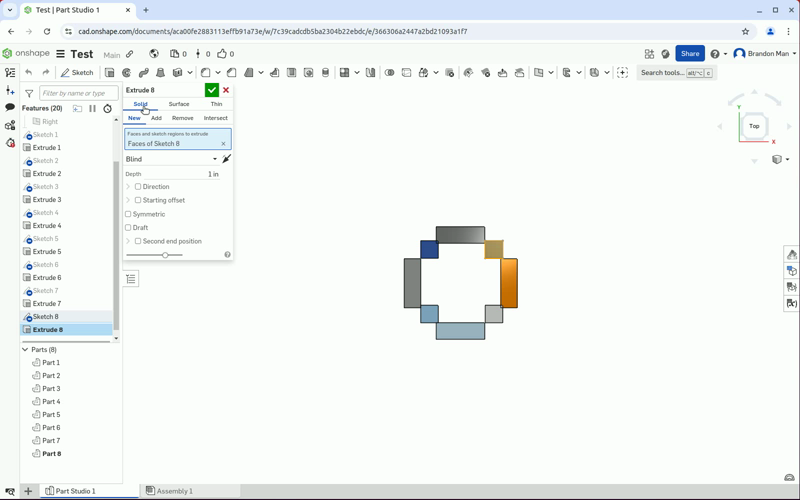
click(143, 106)
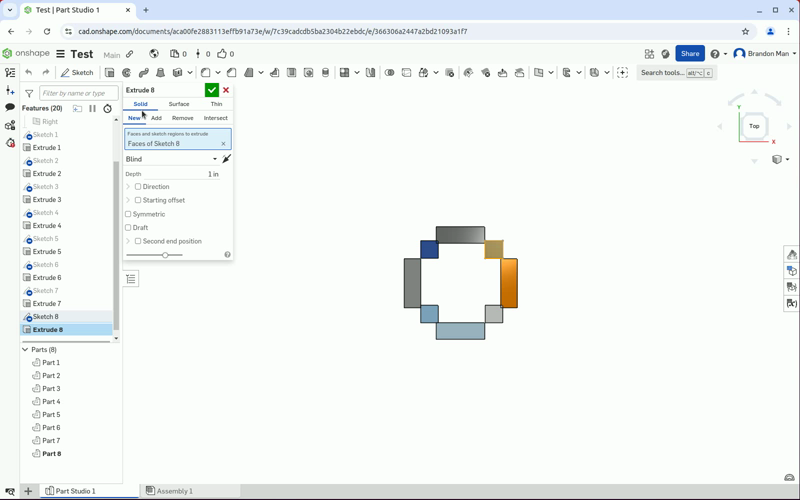
mouse_move(137, 120)
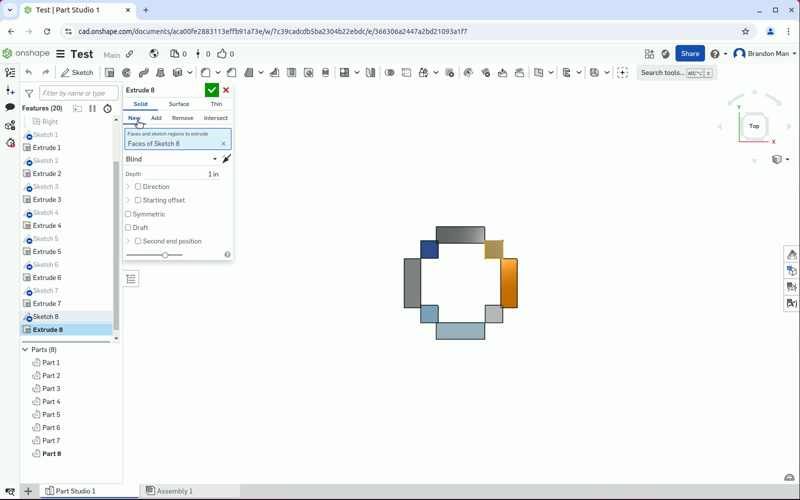
click(137, 120)
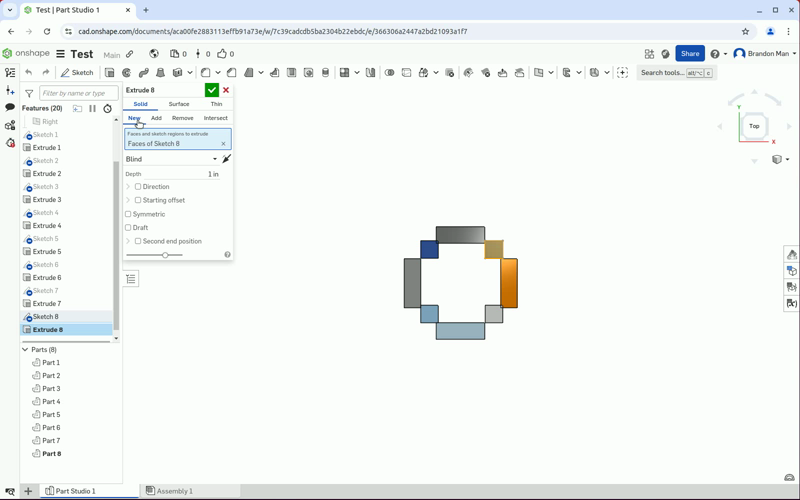
key(tab, 4)
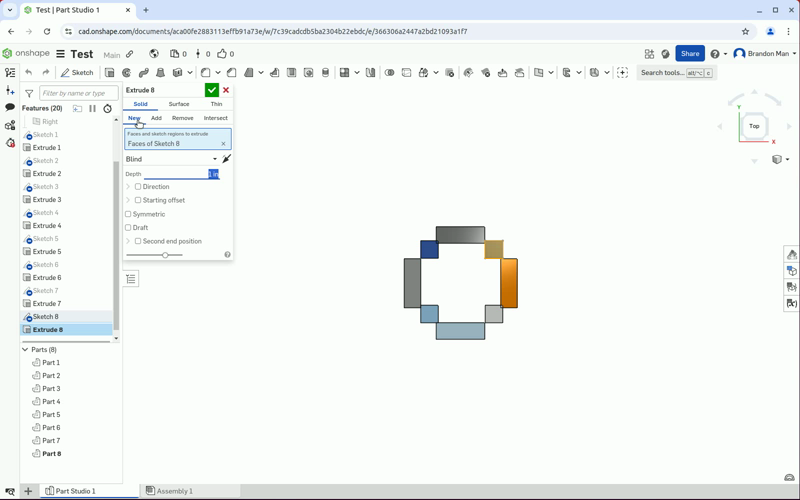
text(23.108)
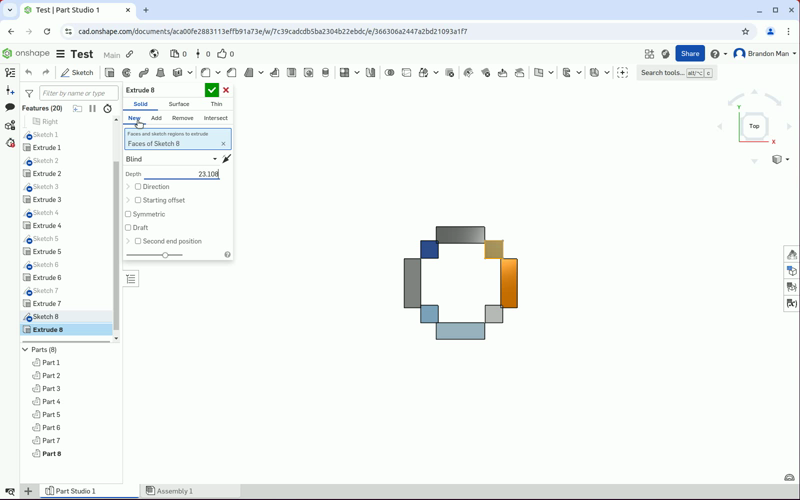
key(enter)
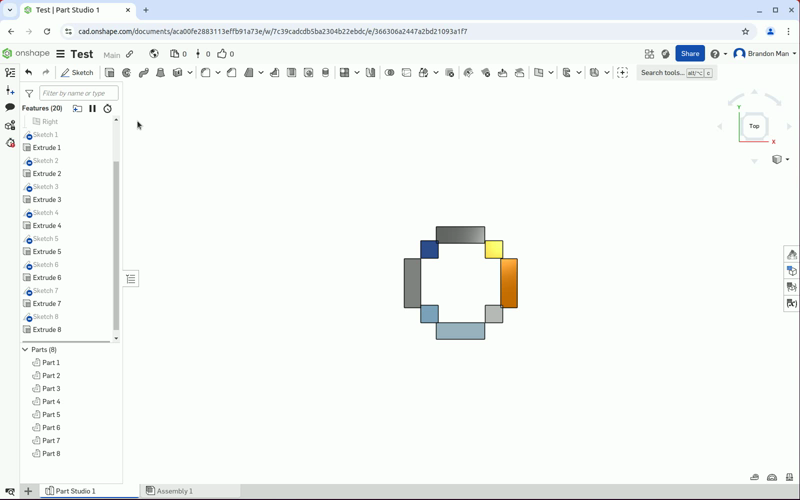
key(shift+h)
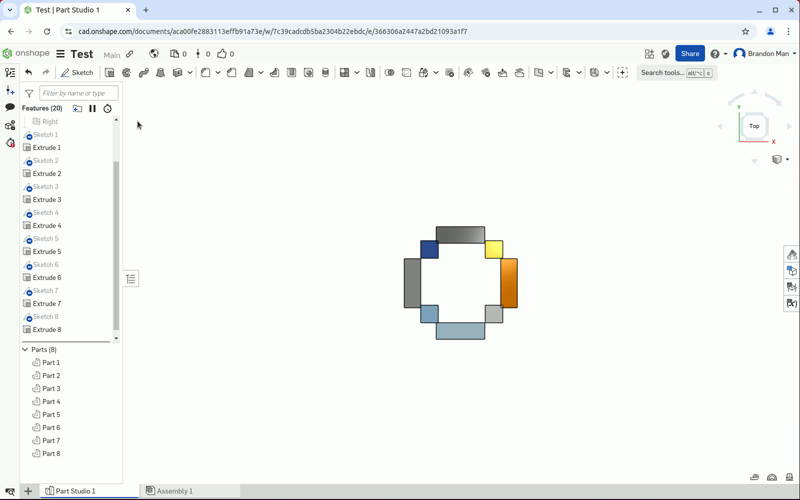
key(shift+h)
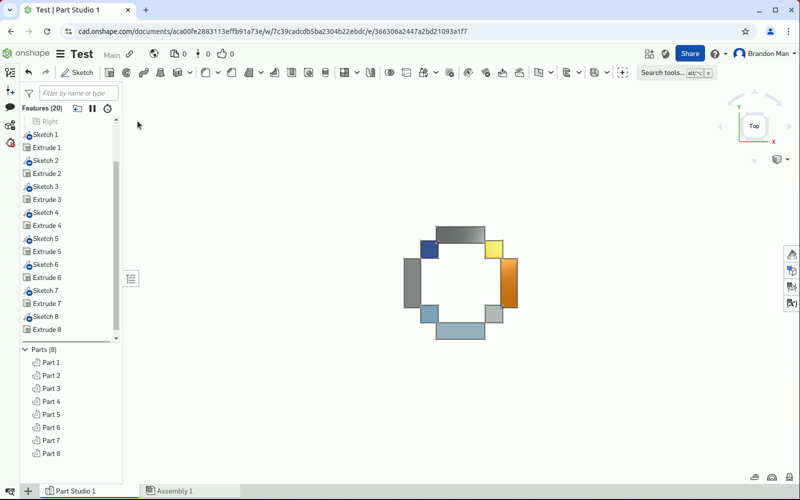
key(shift+7)
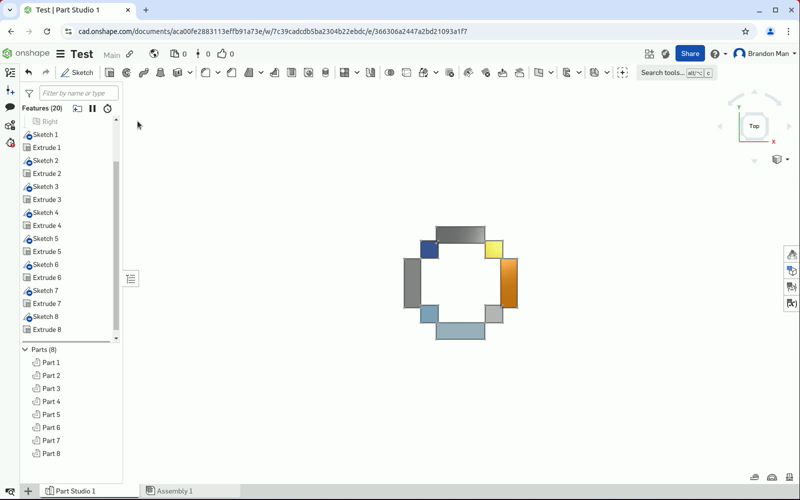
key(up, 3)
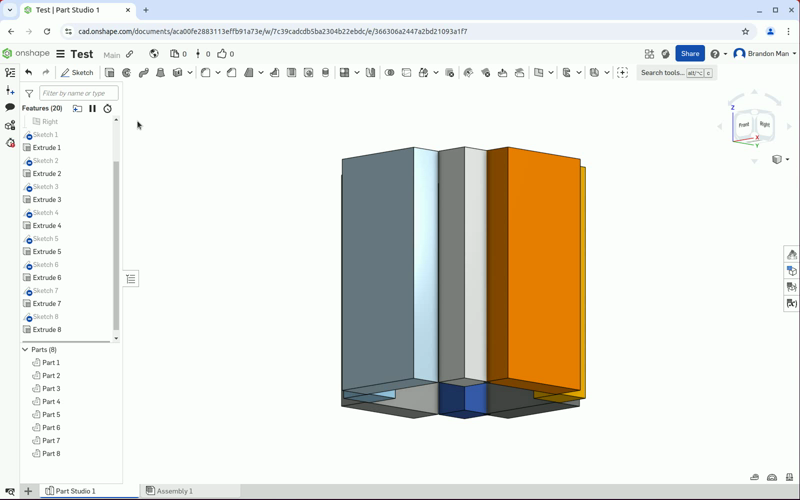
key(left, 3)
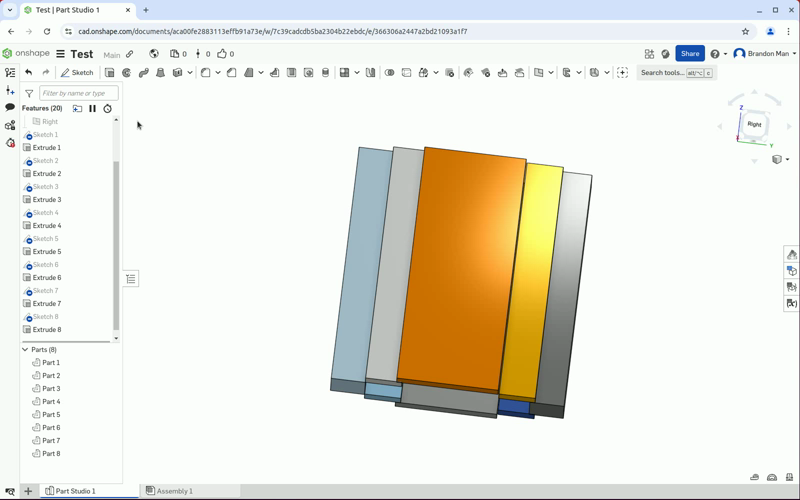
key(right, 3)
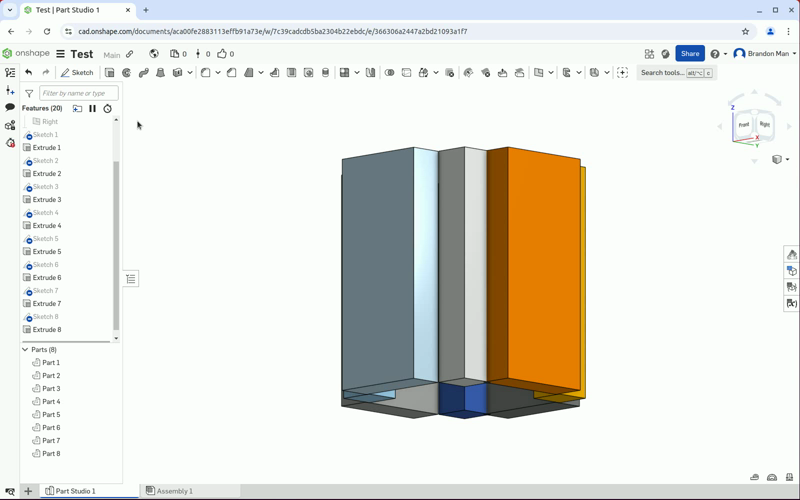
key(down, 3)
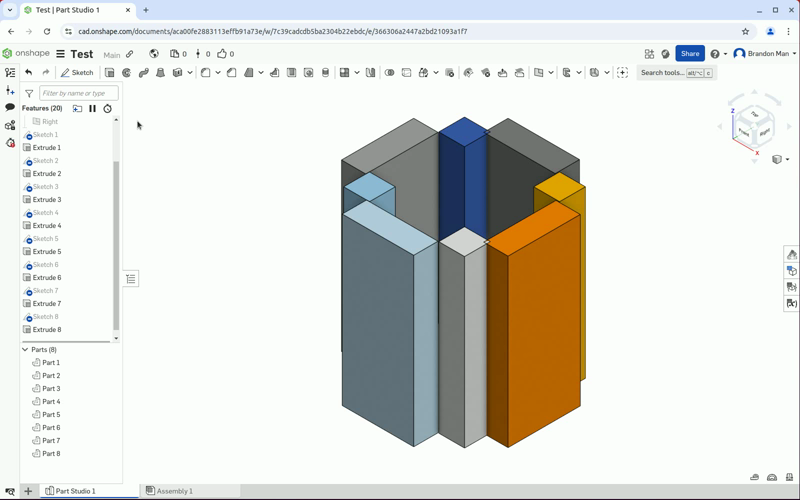
mouse_move(69, 137)
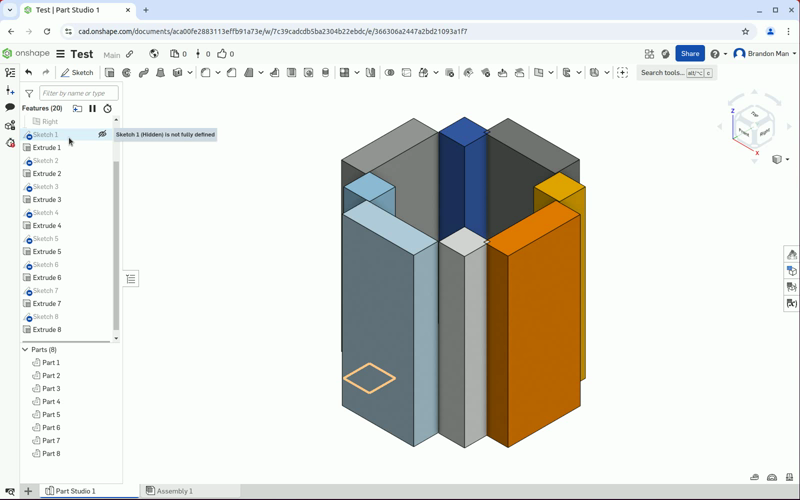
click(69, 137)